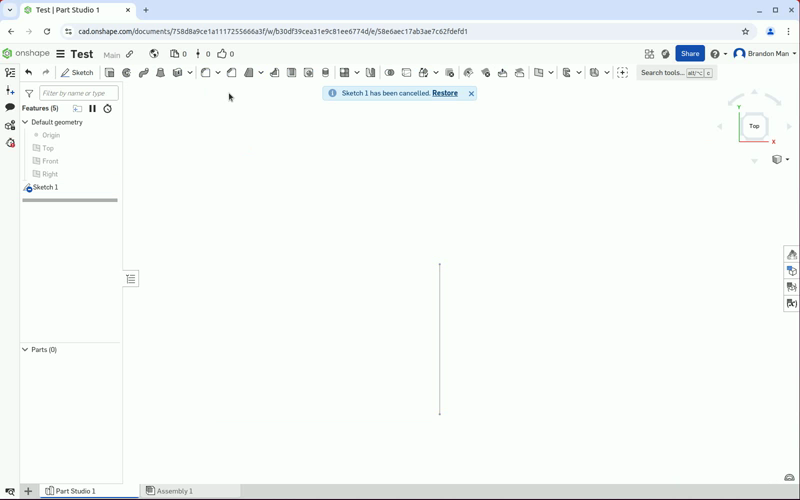
key(shift+h)
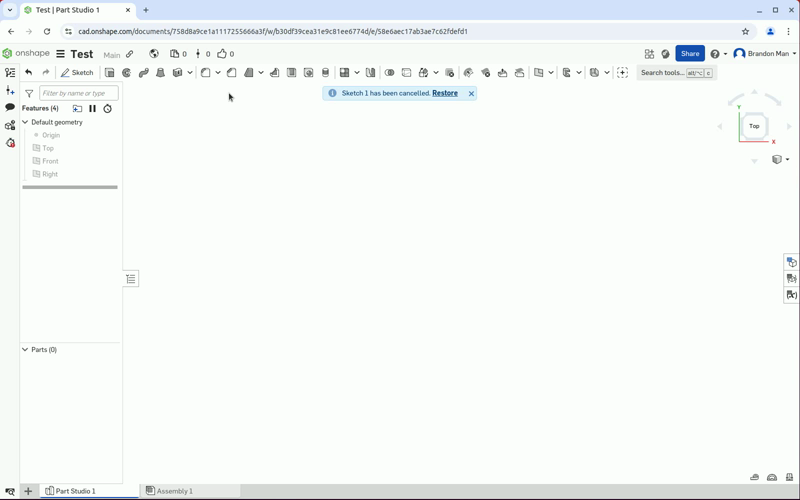
mouse_move(73, 352)
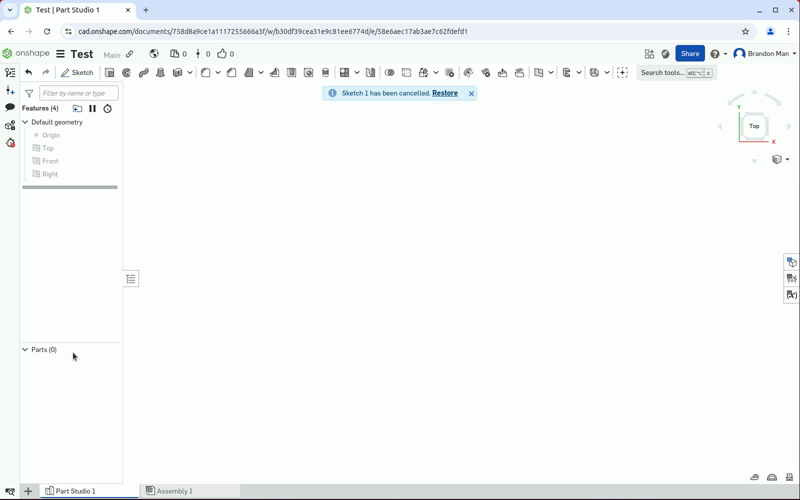
key(y)
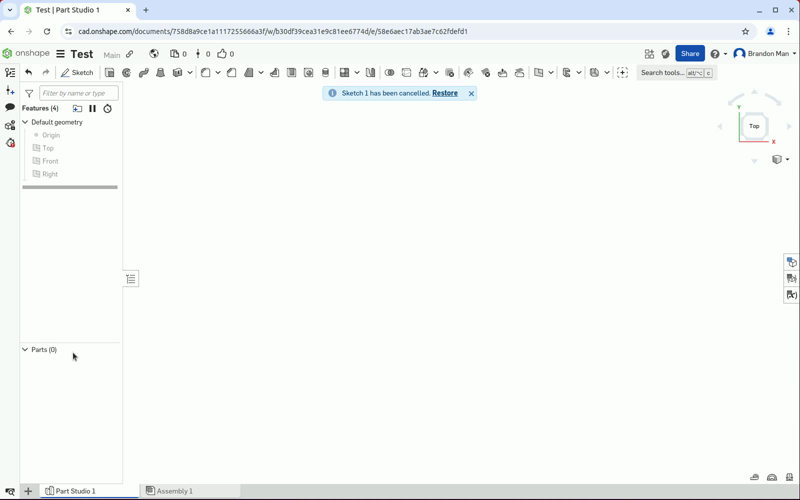
key(shift+p)
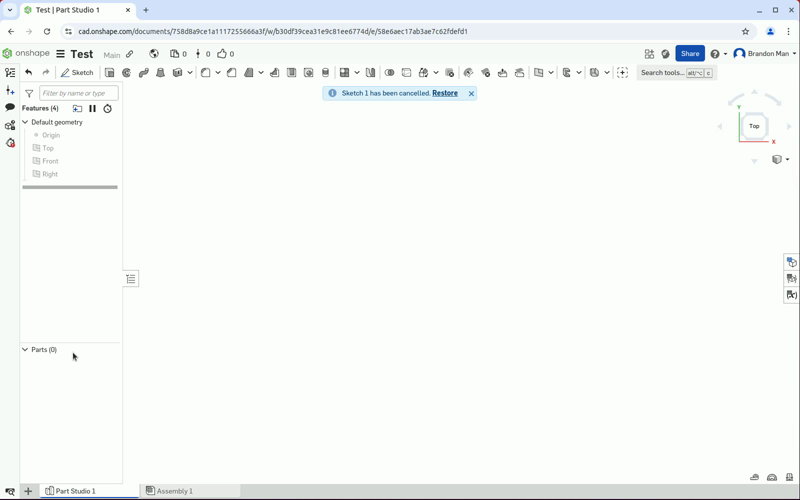
key(space)
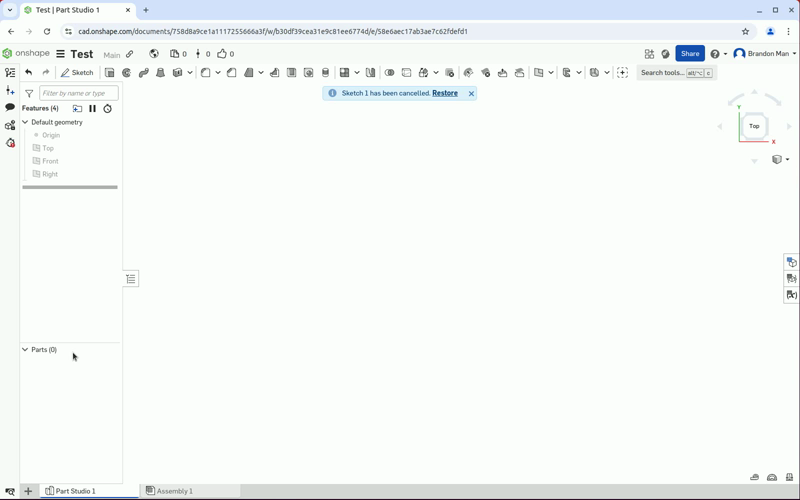
key_down(shift)
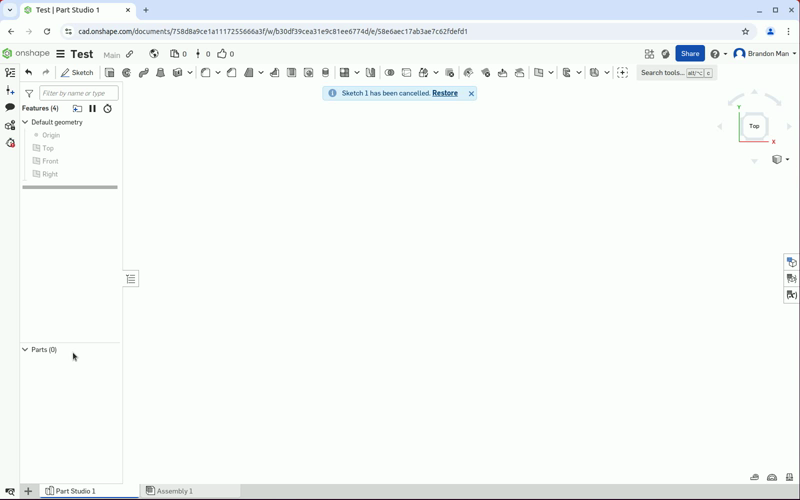
key(up)
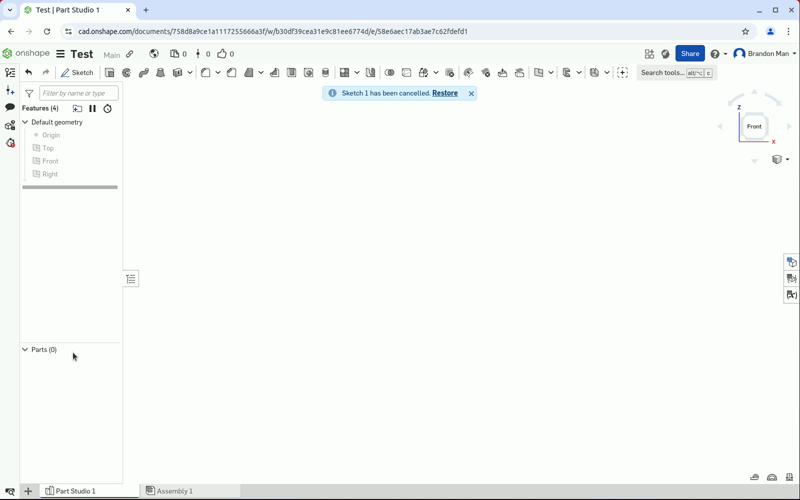
key_up(shift)
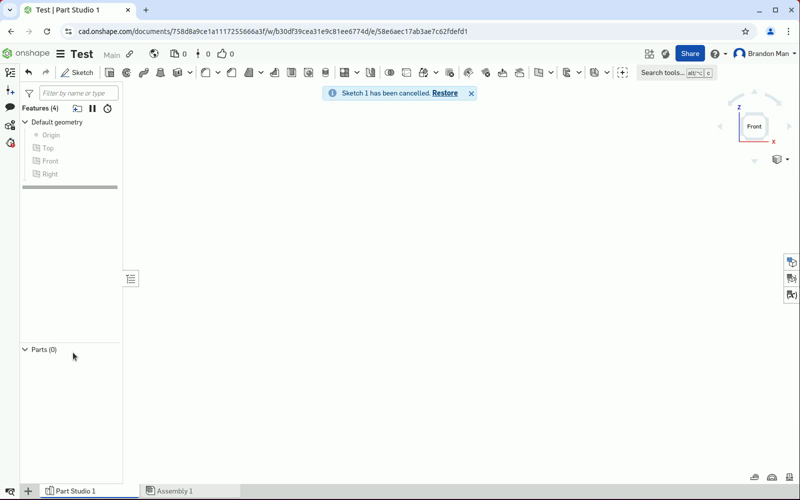
mouse_move(73, 352)
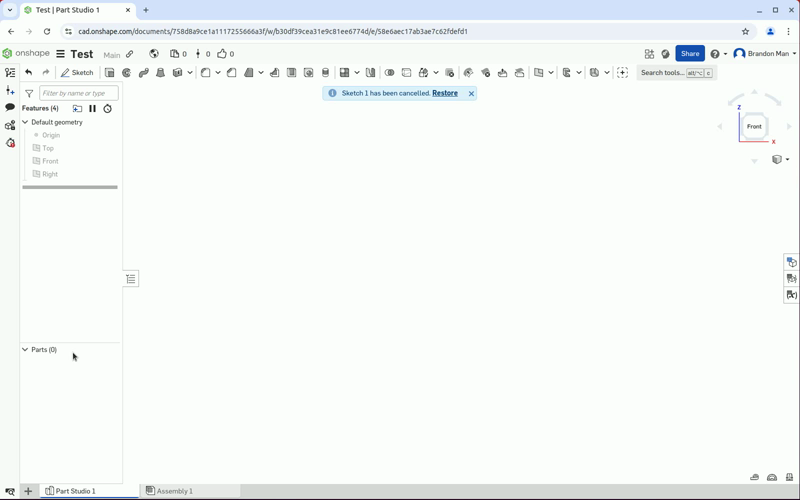
key(shift+y)
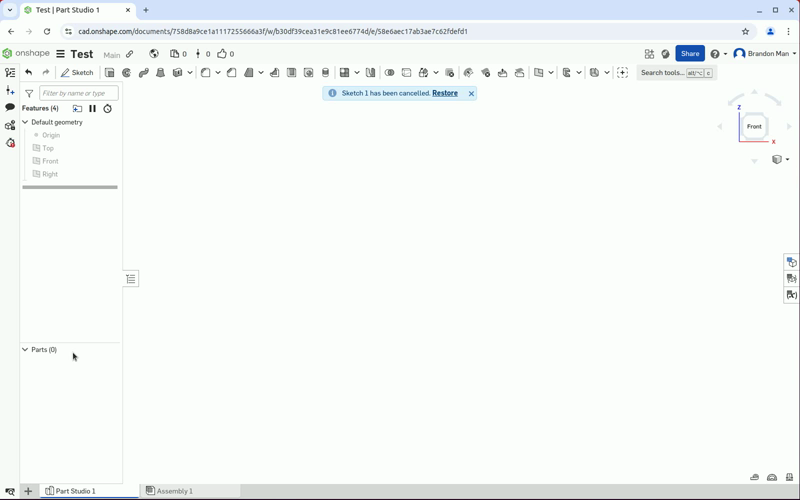
key(shift+s)
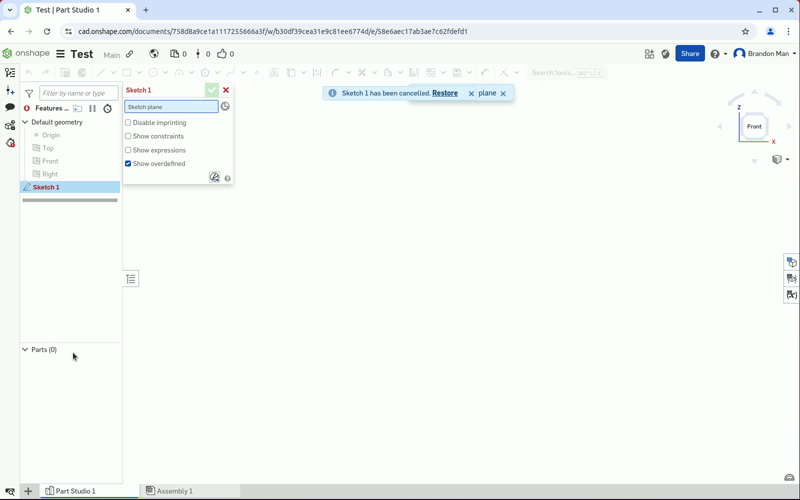
mouse_move(73, 163)
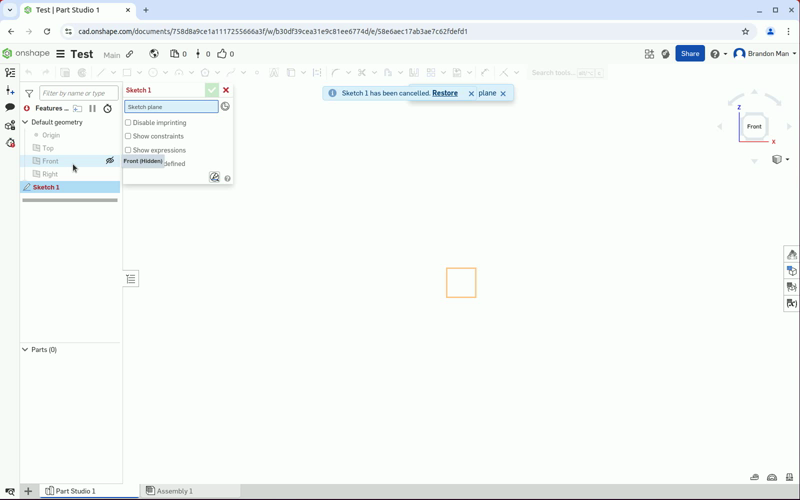
click(73, 163)
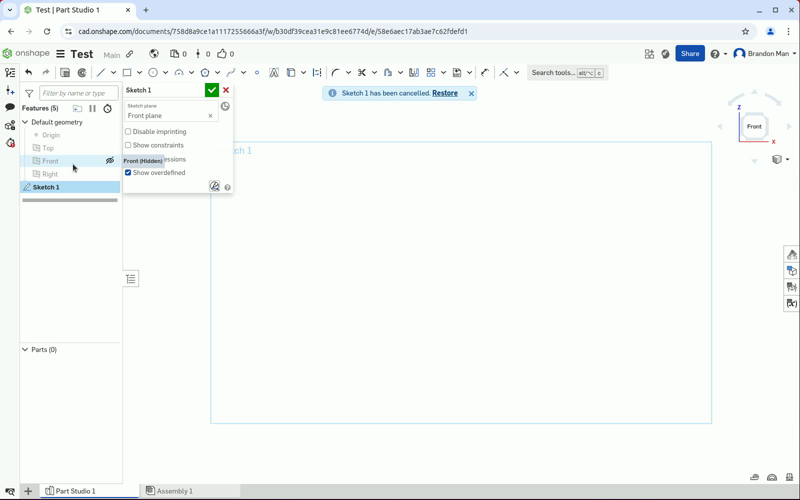
mouse_move(73, 352)
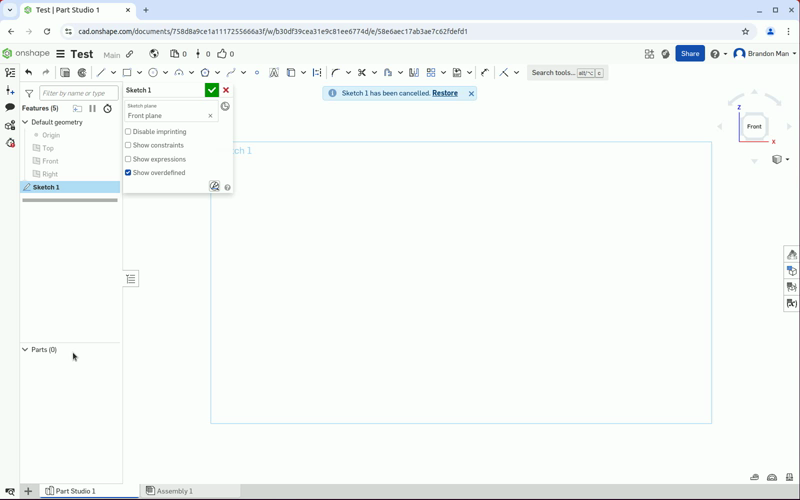
key(y)
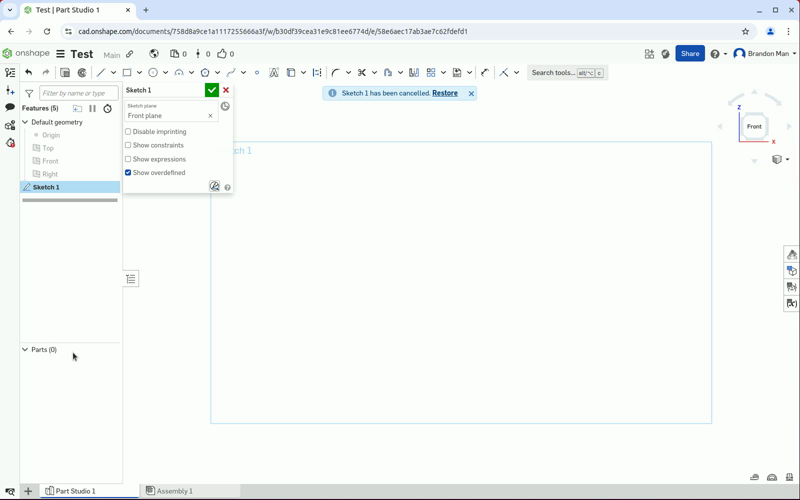
key(l)
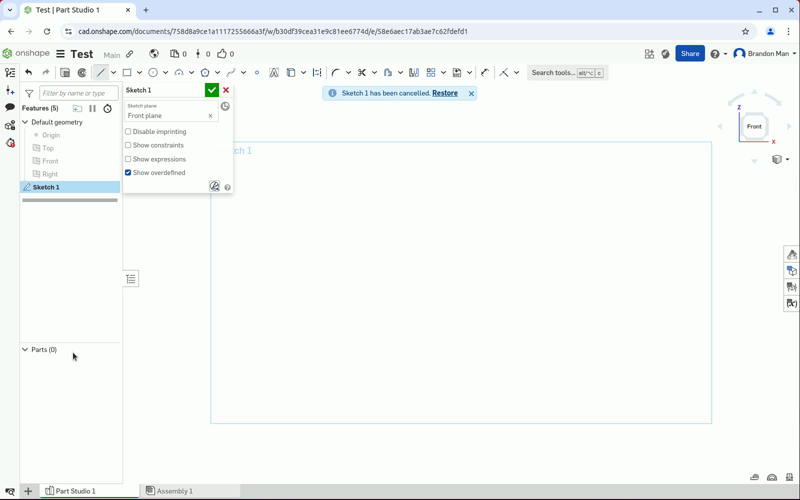
key_down(shift)
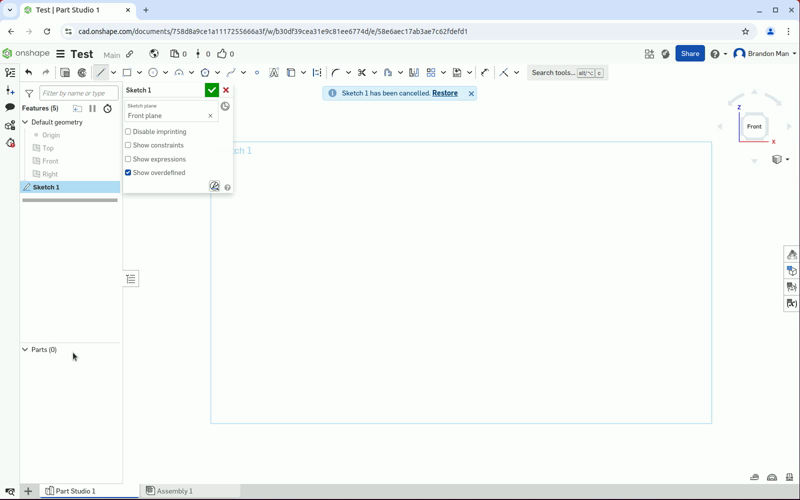
mouse_move(472, 329)
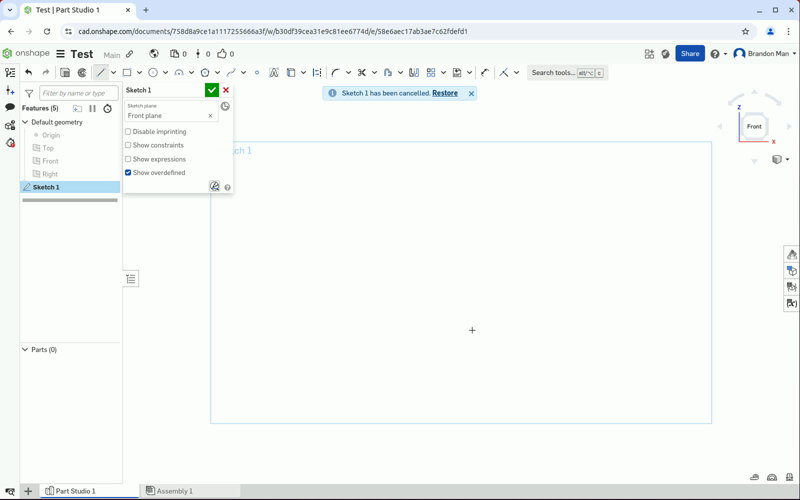
click(472, 329)
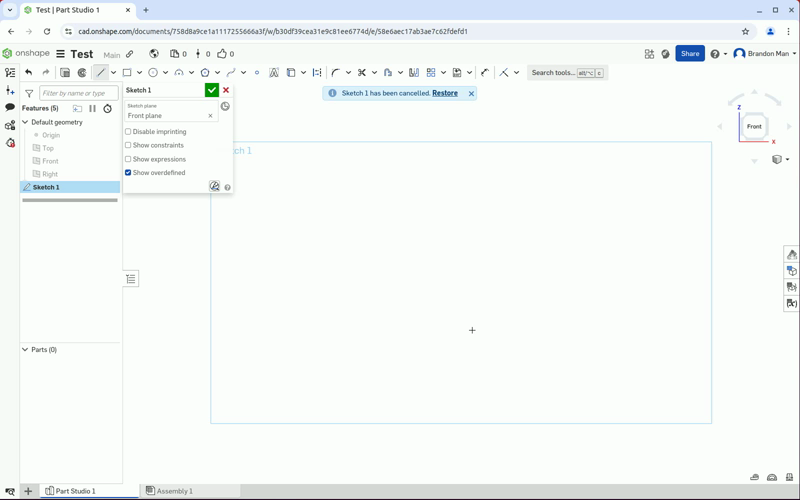
key_up(shift)
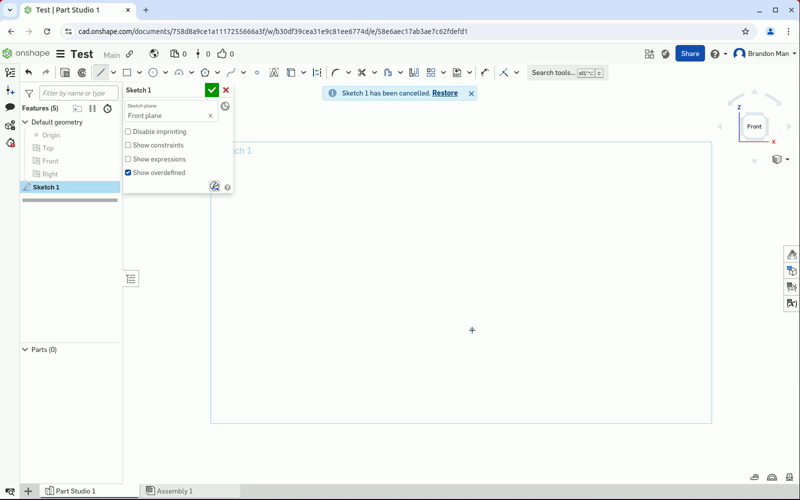
key_down(shift)
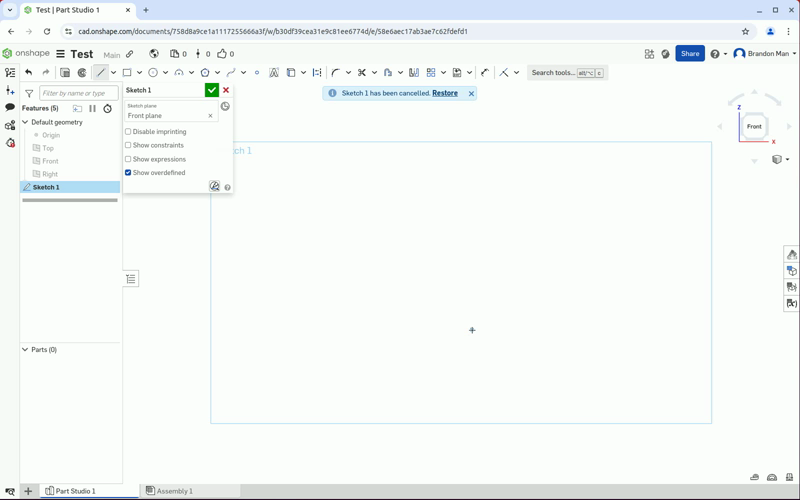
mouse_move(552, 309)
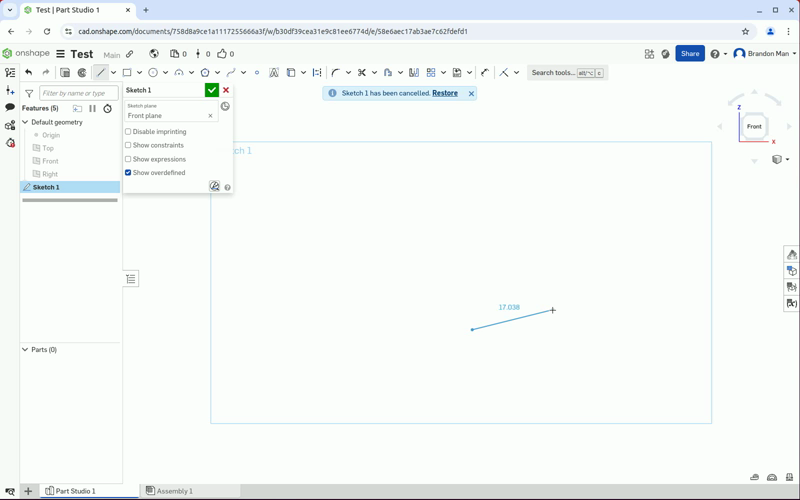
click(552, 309)
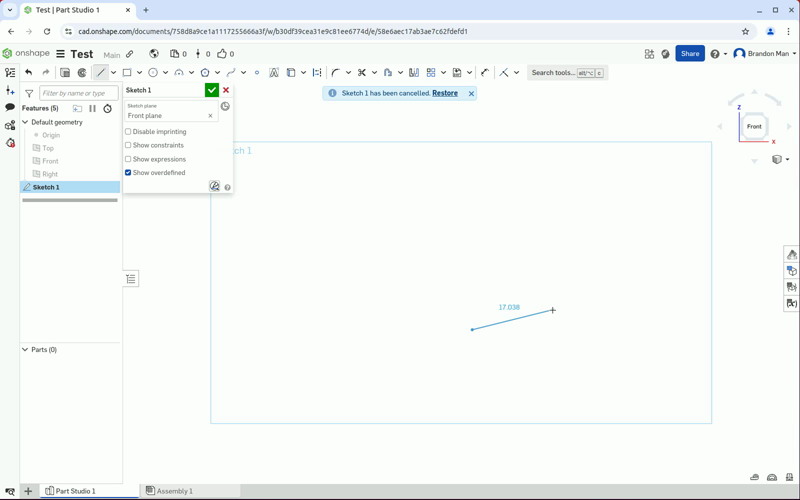
key_up(shift)
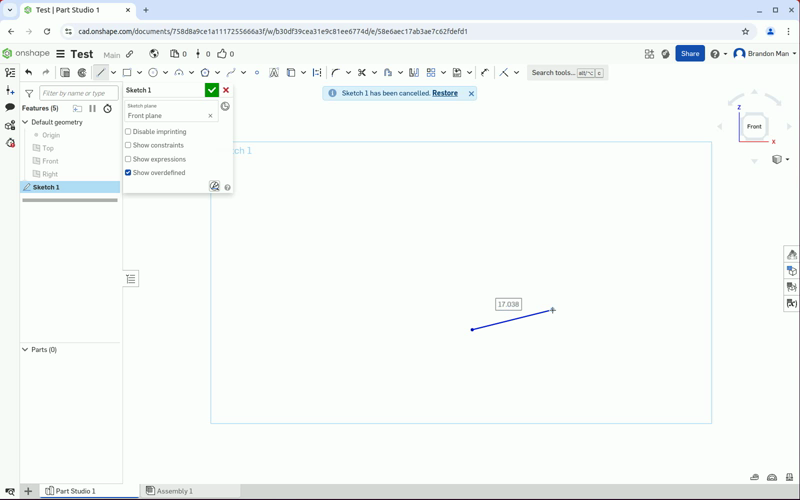
key(esc)
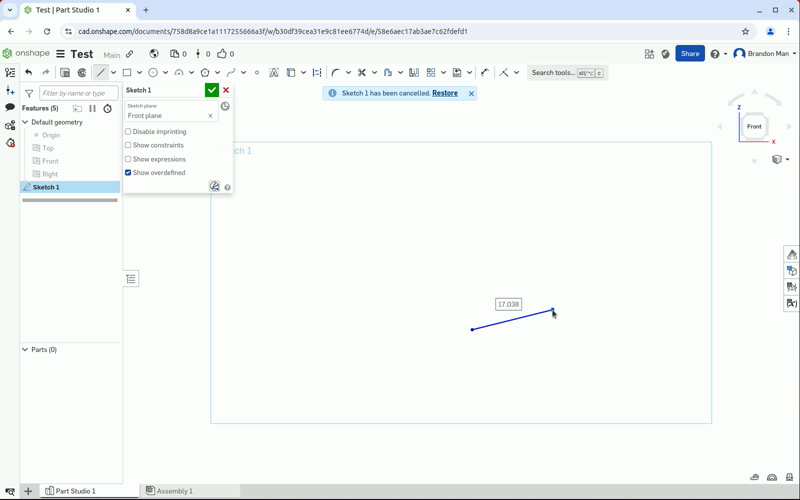
key(a)
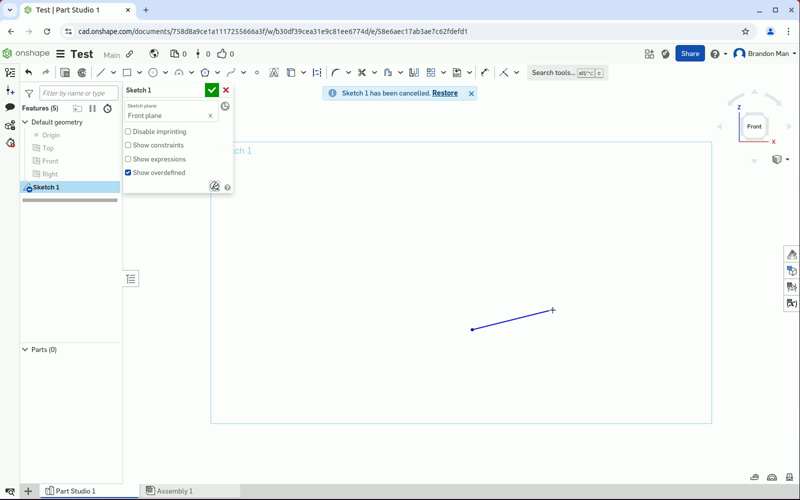
mouse_move(552, 309)
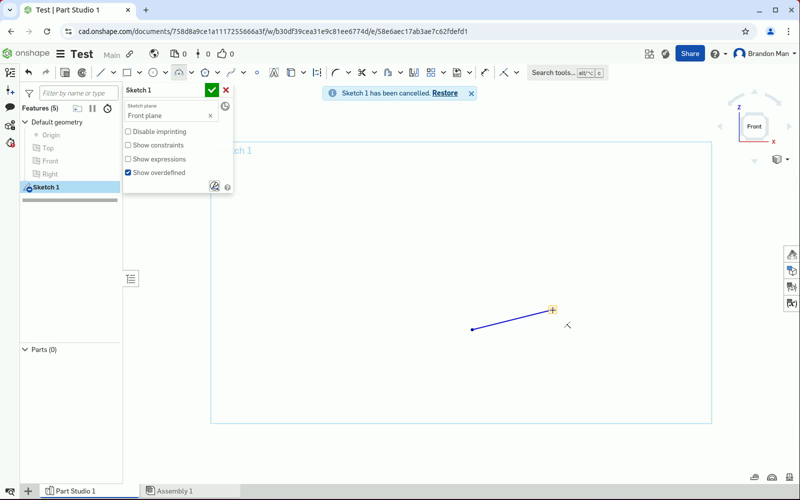
click(552, 309)
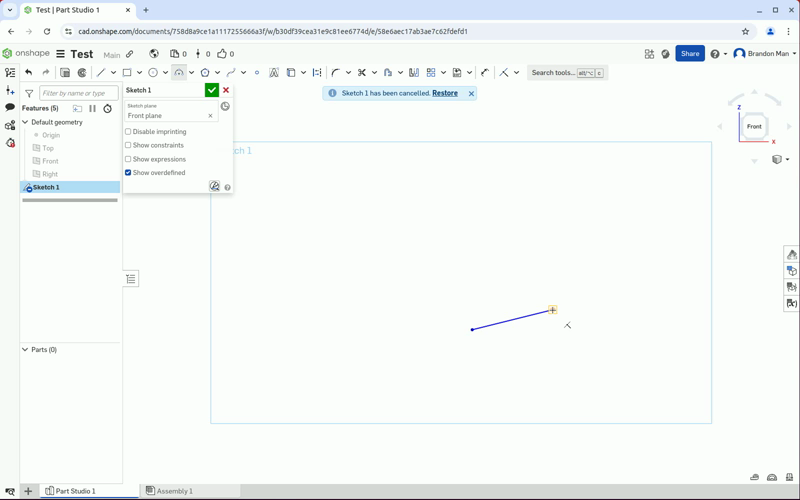
key_down(shift)
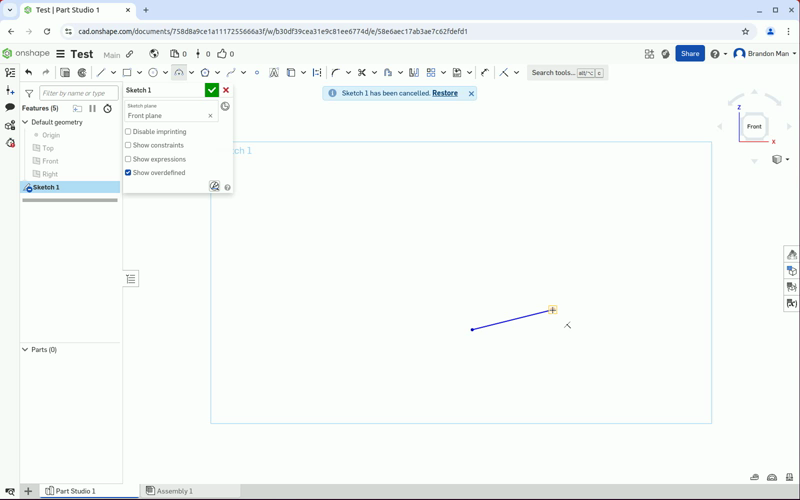
mouse_move(552, 255)
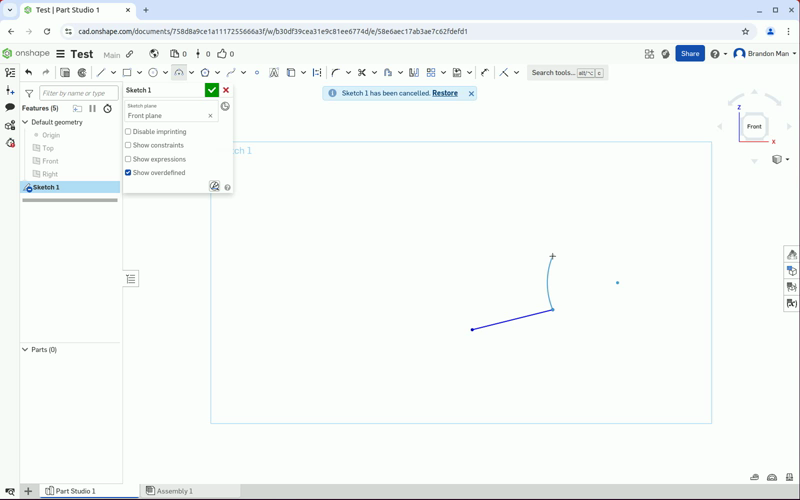
click(552, 255)
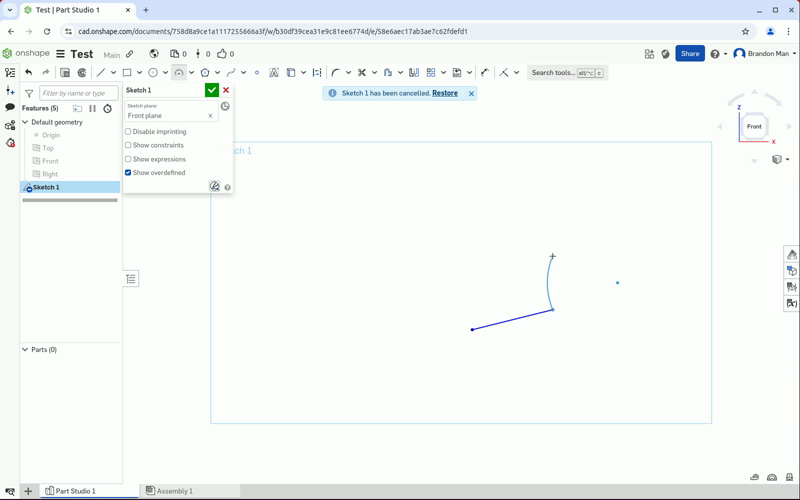
mouse_move(517, 282)
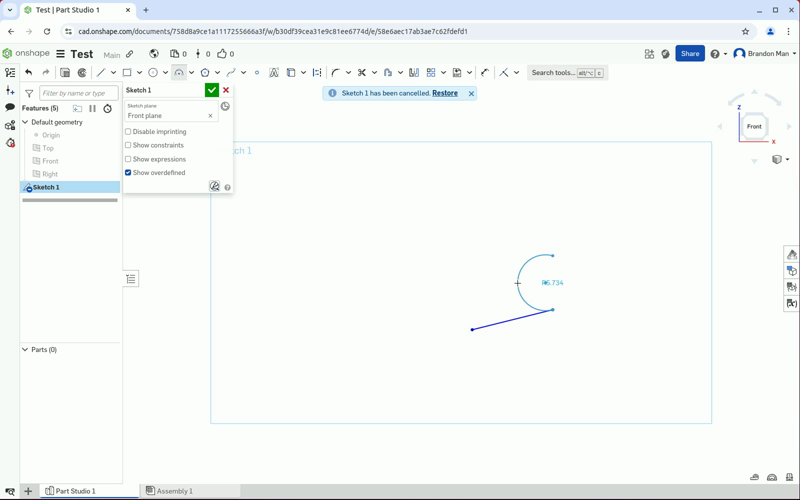
click(517, 282)
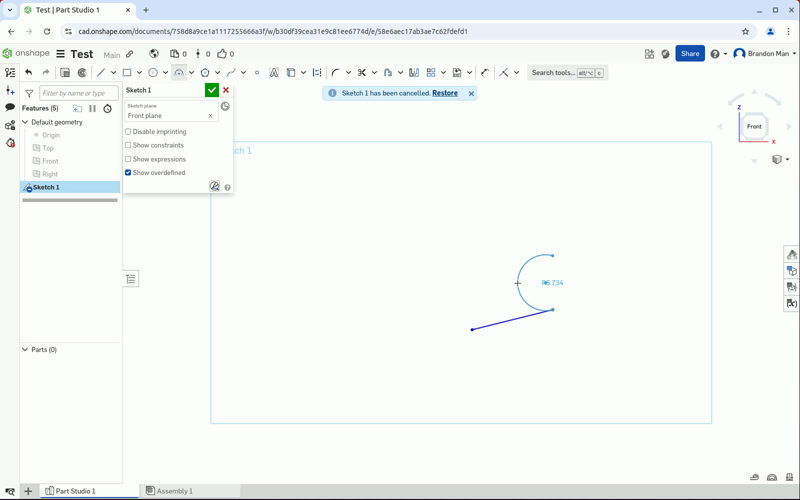
key_up(shift)
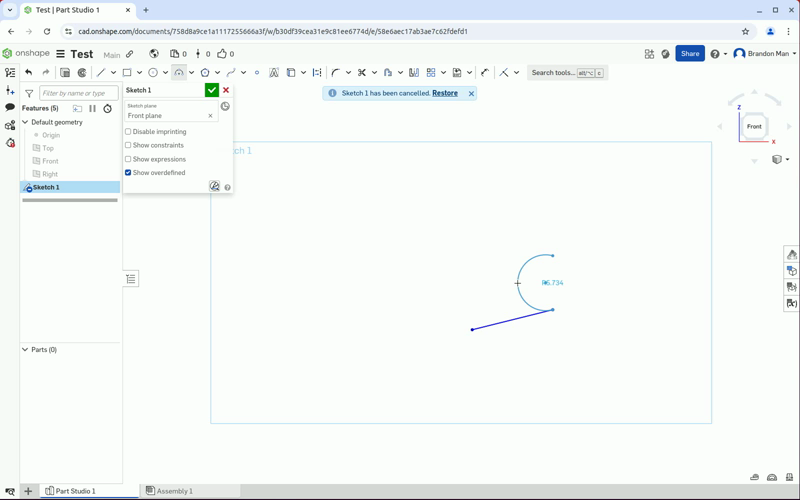
key(esc)
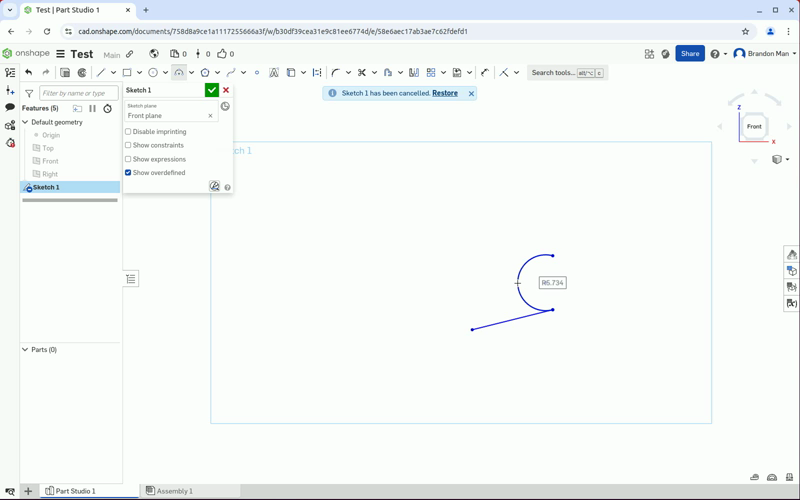
key(l)
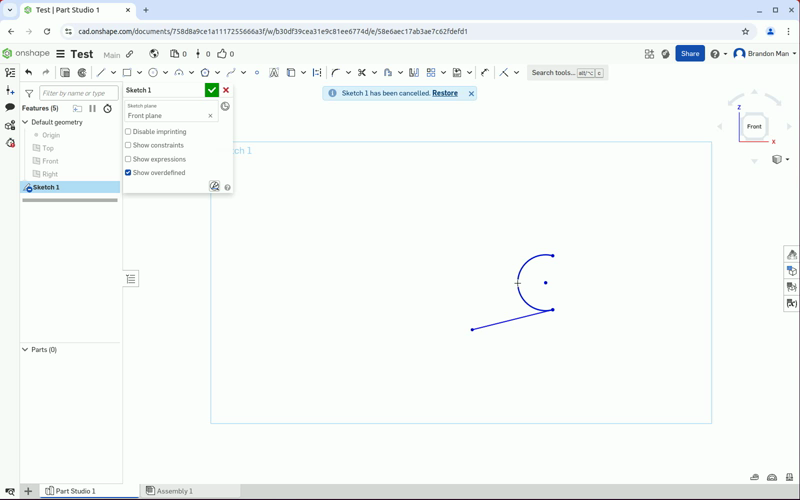
mouse_move(552, 255)
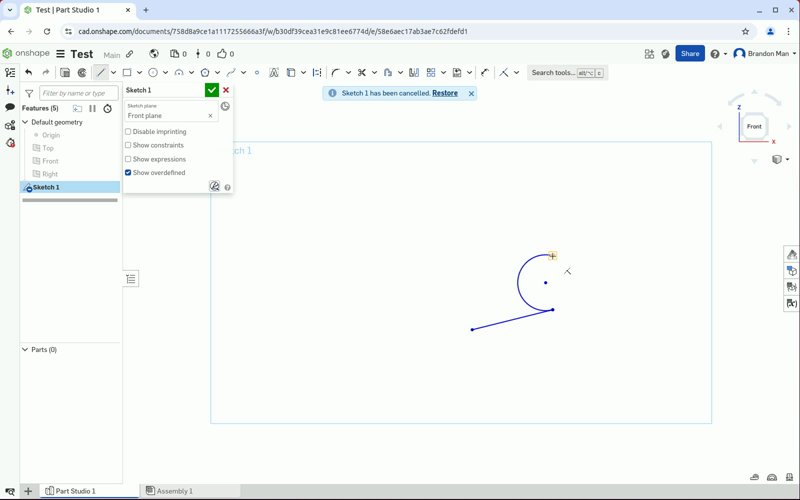
click(552, 255)
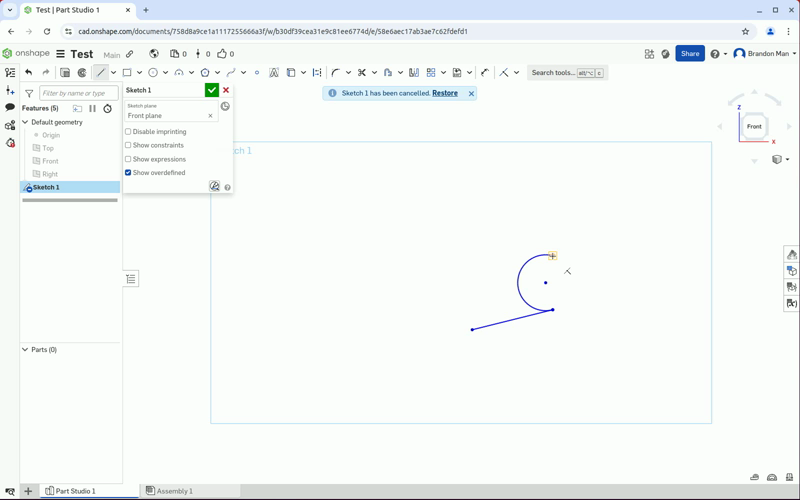
key_down(shift)
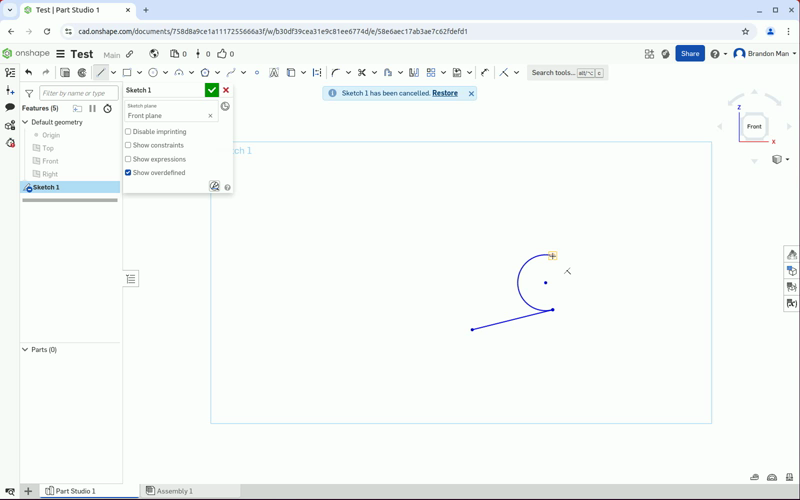
mouse_move(472, 235)
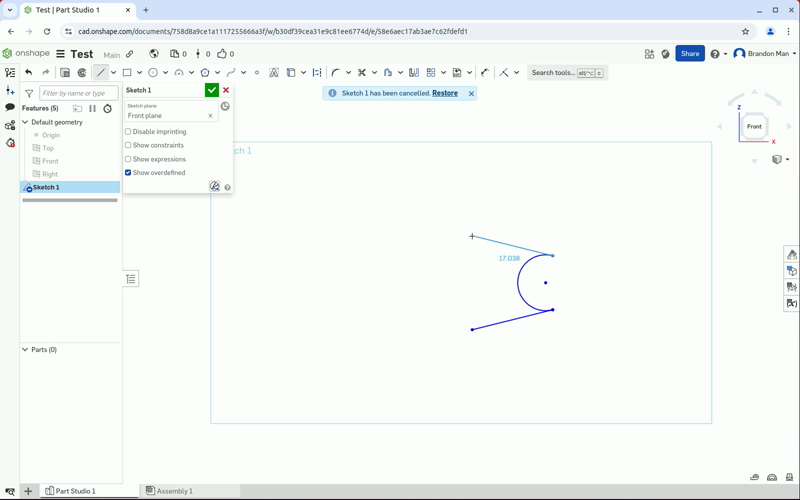
click(472, 235)
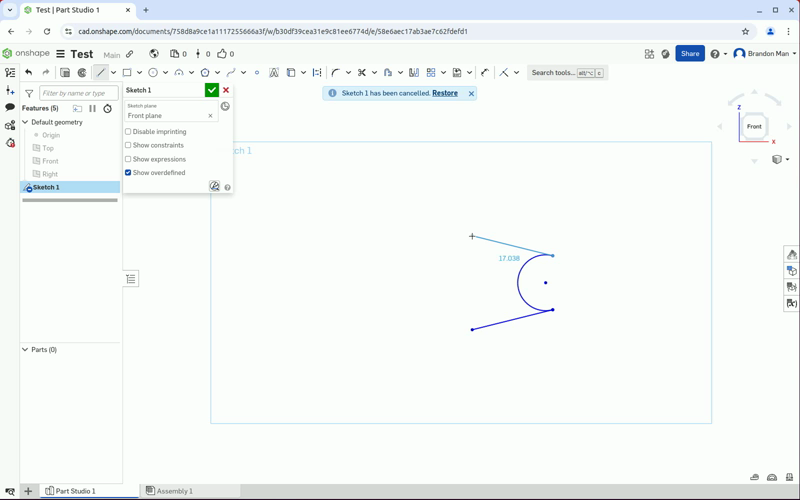
key_up(shift)
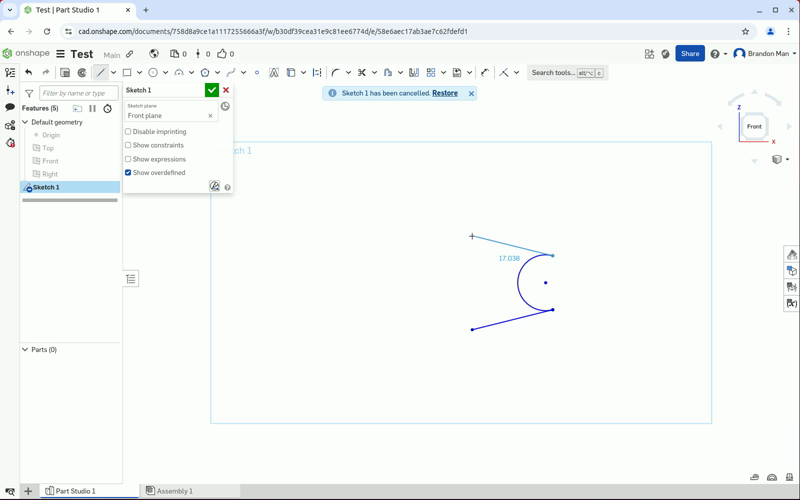
key(esc)
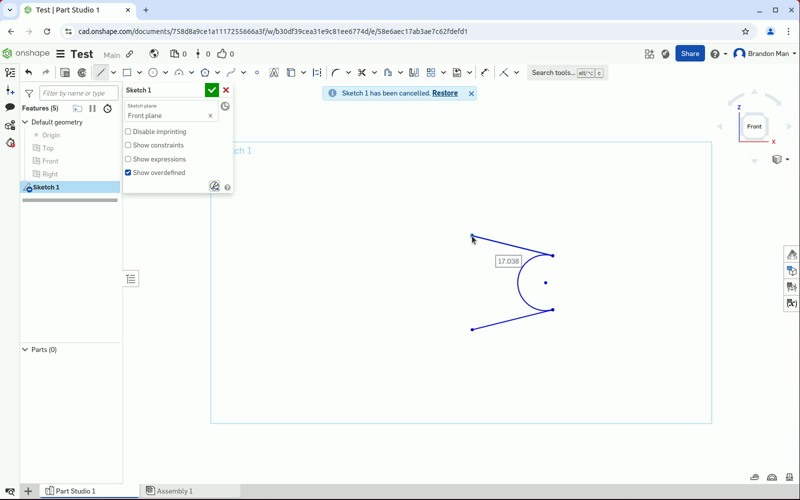
key(a)
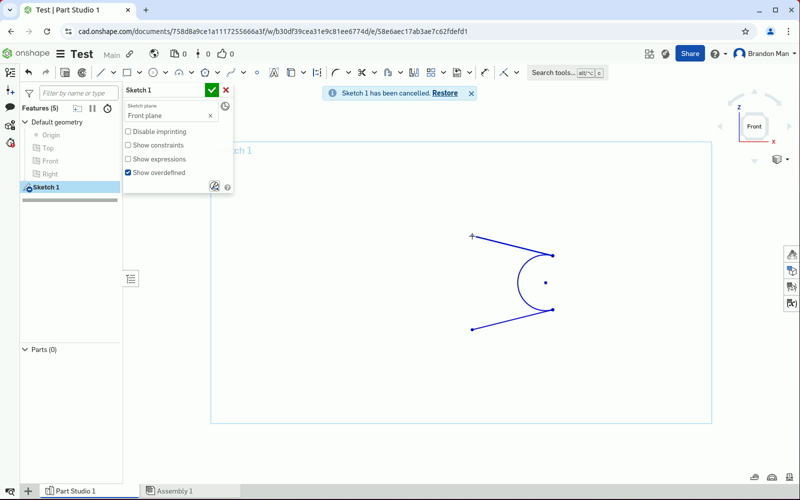
mouse_move(472, 235)
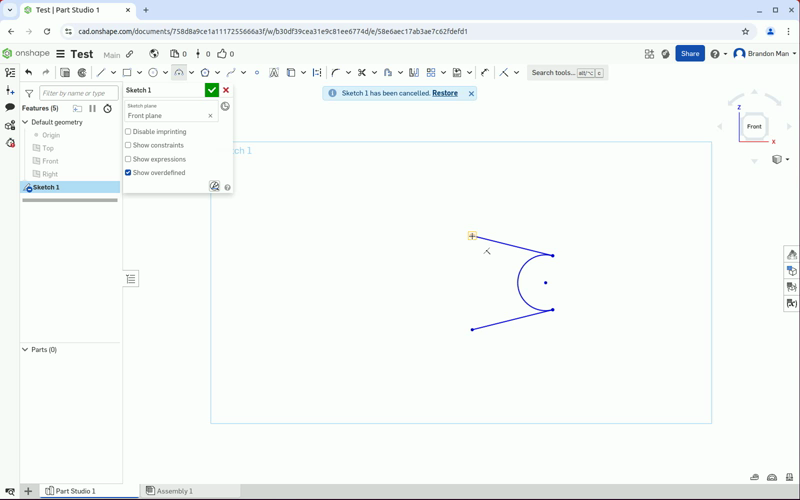
click(472, 235)
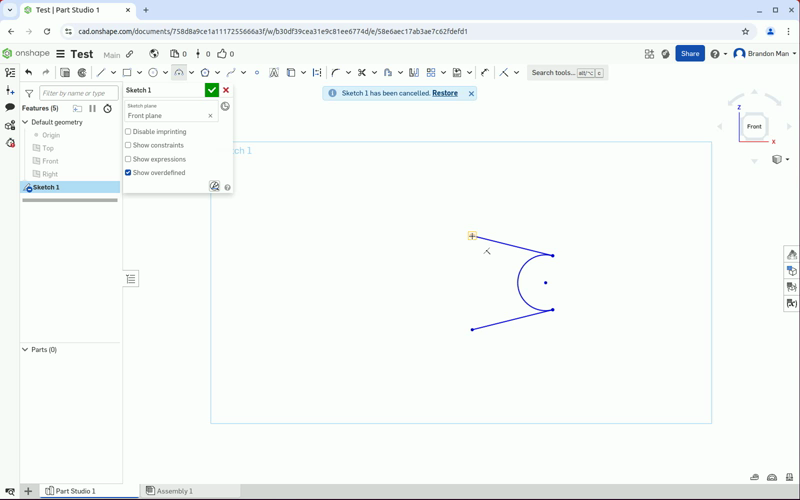
mouse_move(472, 329)
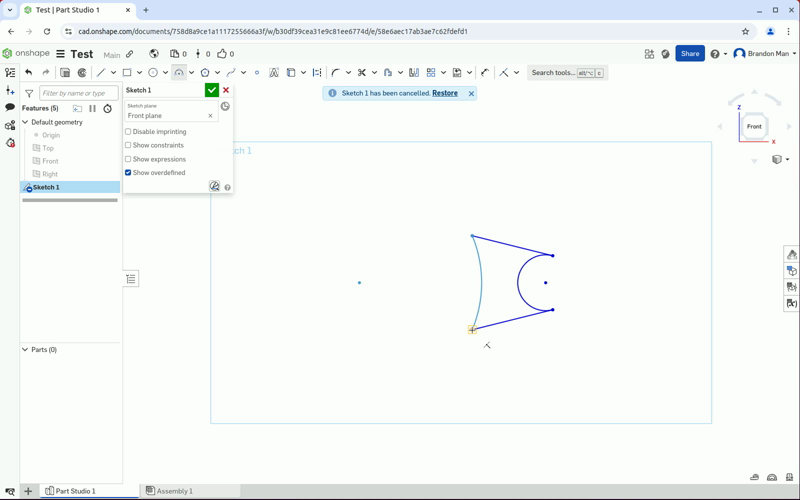
click(472, 329)
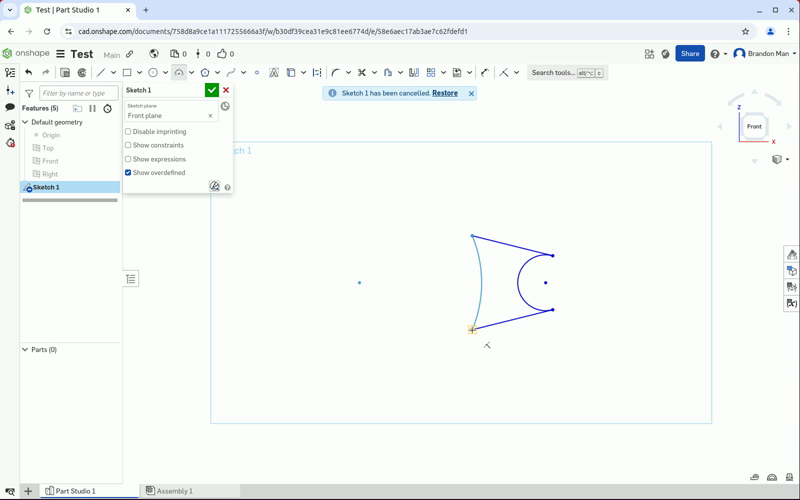
key_down(shift)
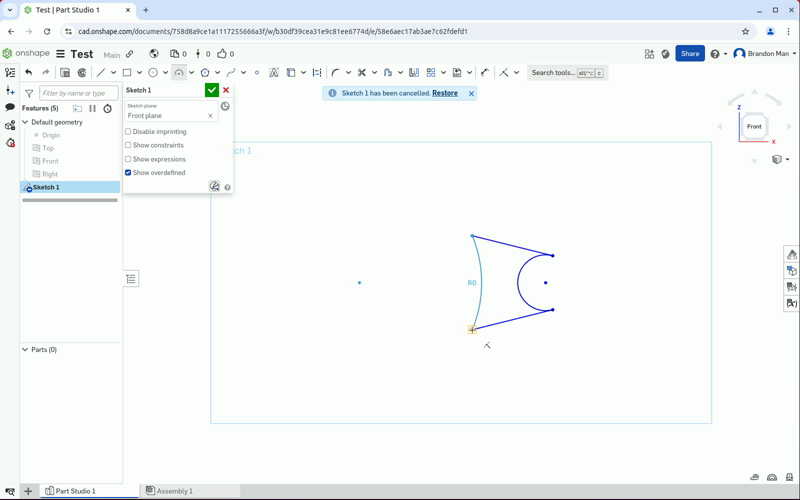
mouse_move(509, 282)
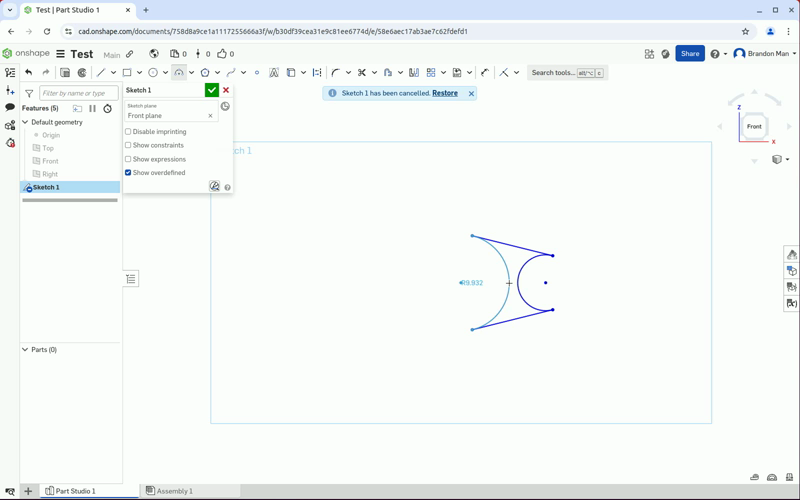
click(509, 282)
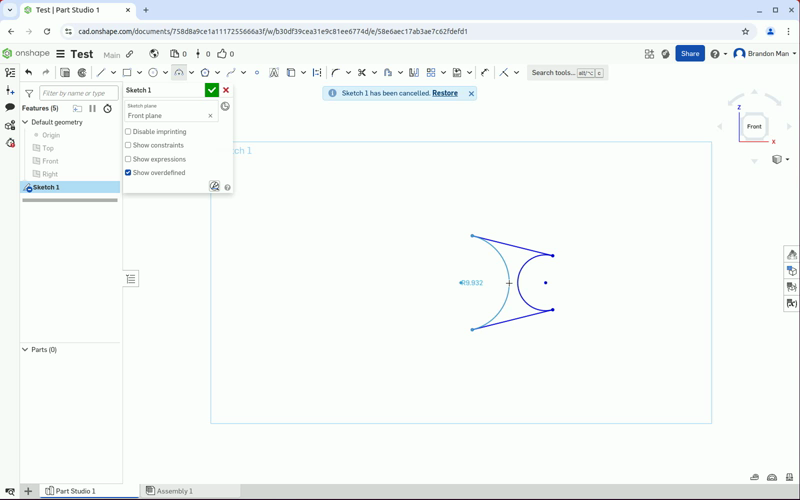
key_up(shift)
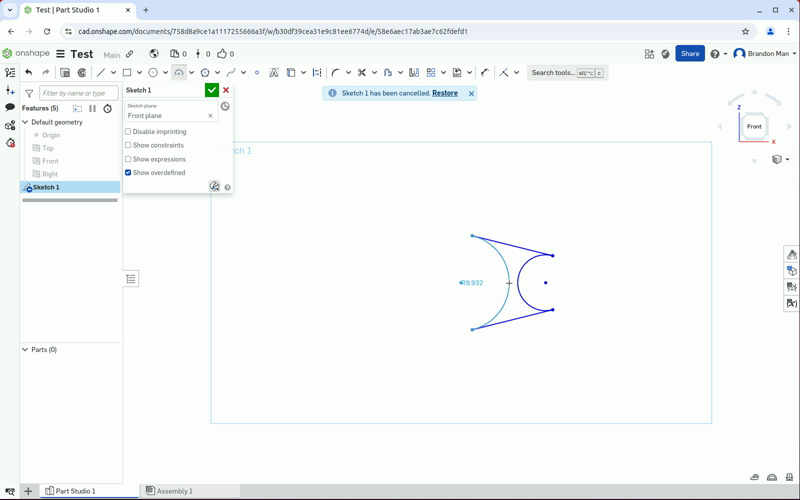
key(esc)
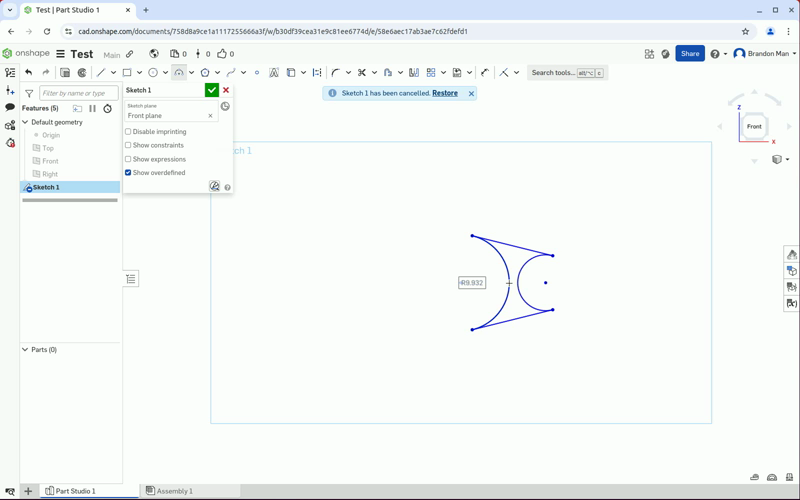
mouse_move(517, 260)
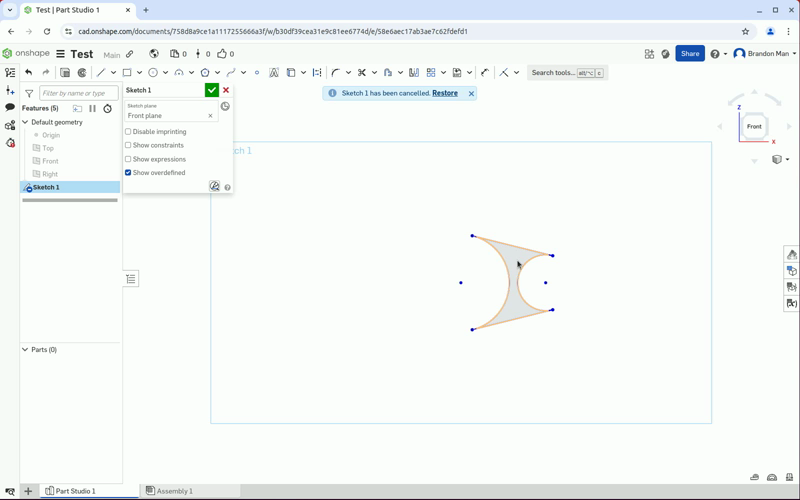
scroll(6)
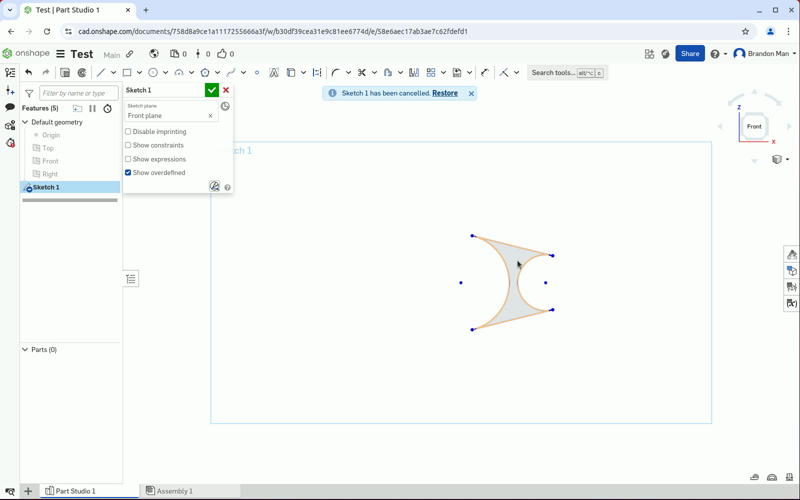
scroll(6)
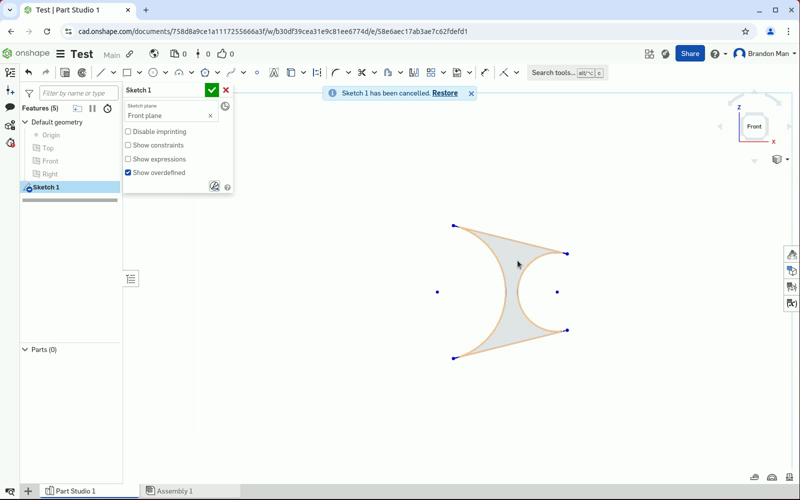
scroll(6)
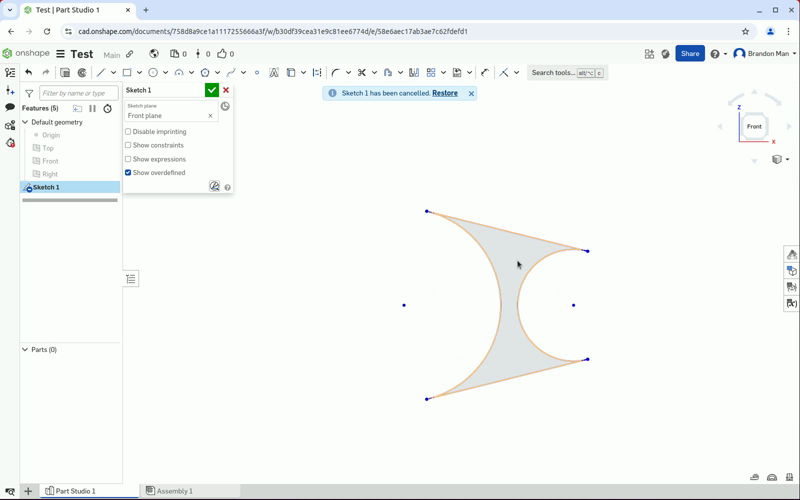
scroll(6)
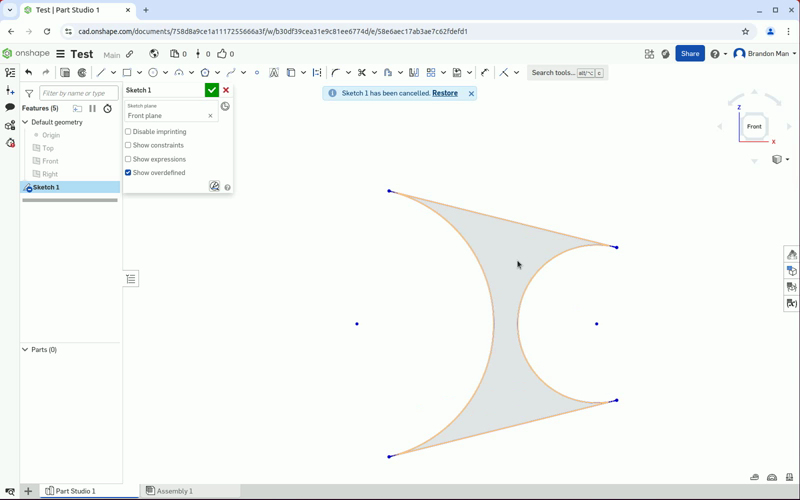
scroll(6)
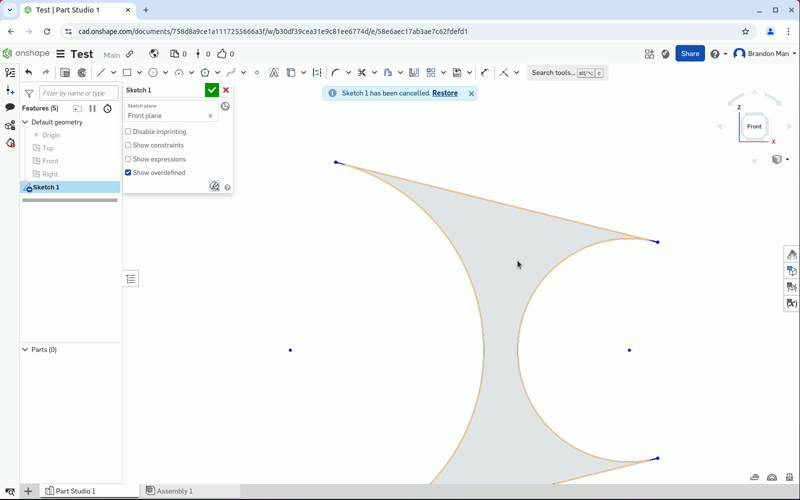
scroll(6)
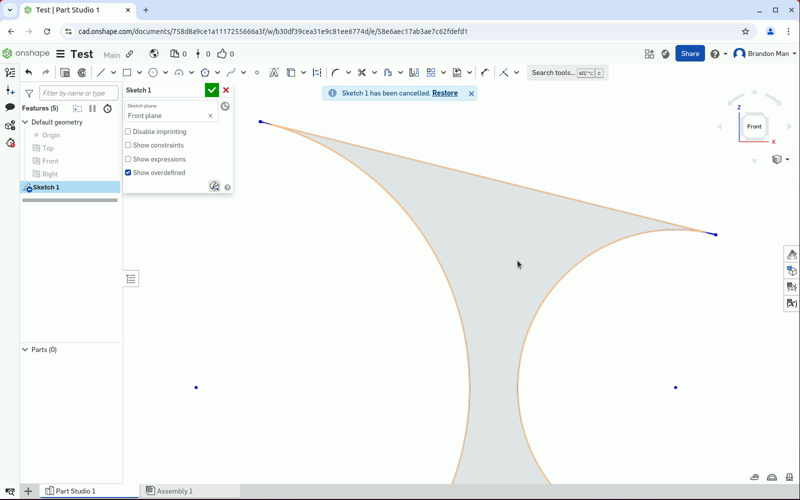
scroll(6)
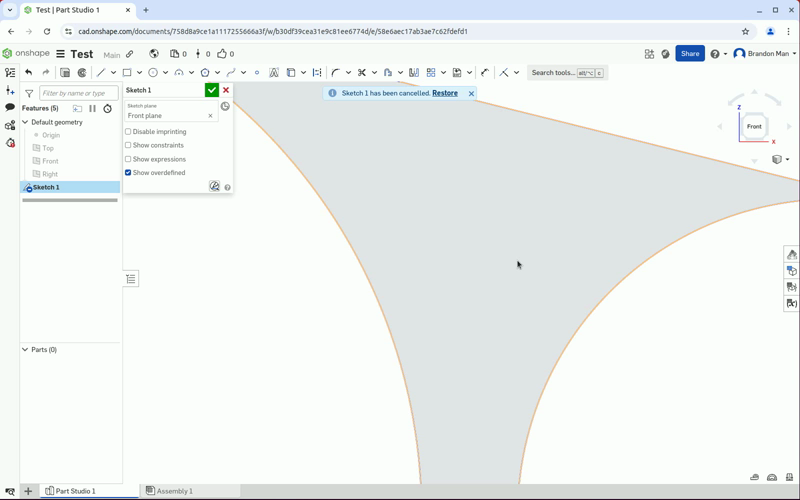
click(517, 260)
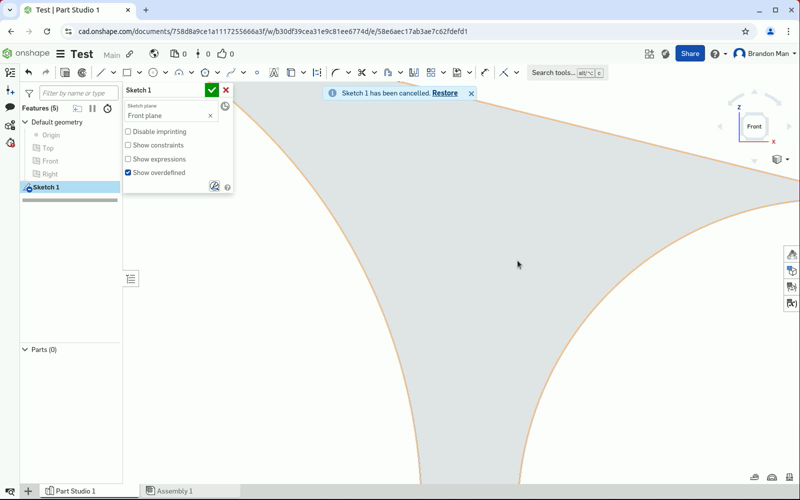
scroll(-6)
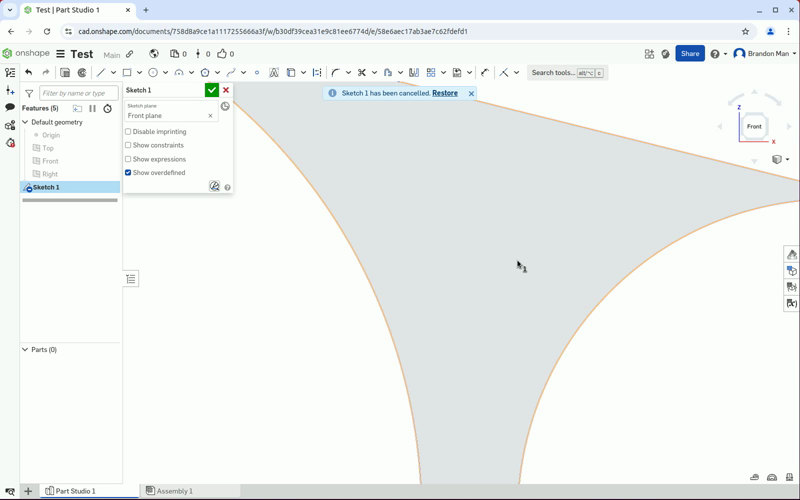
scroll(-6)
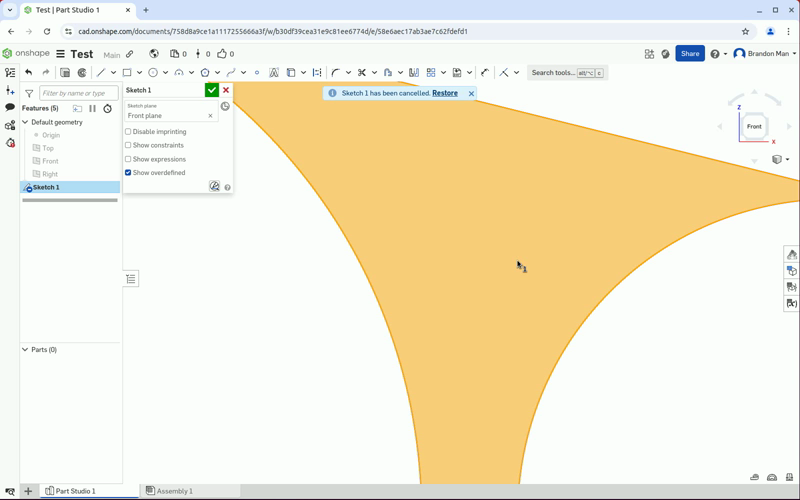
scroll(-6)
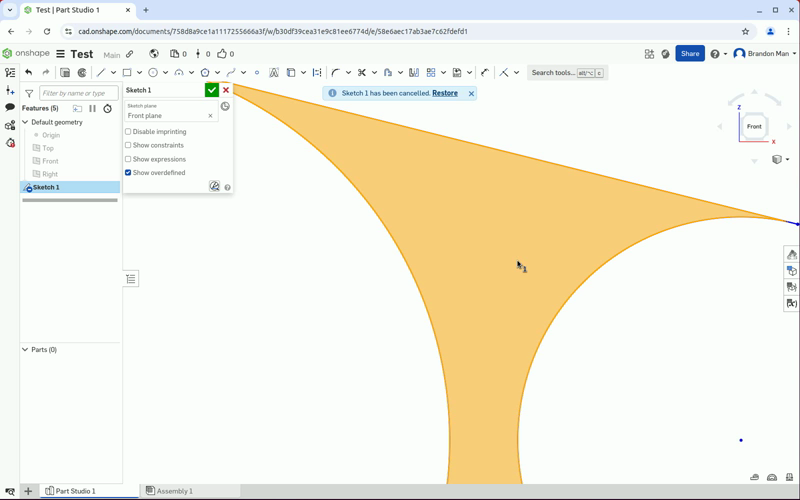
scroll(-6)
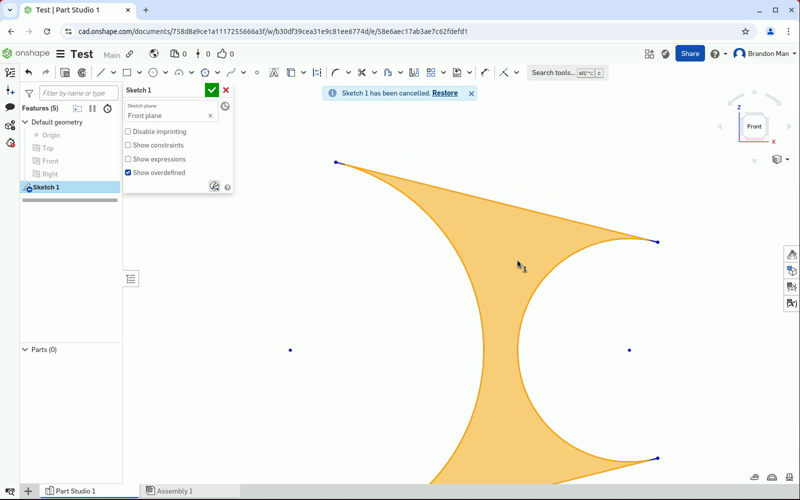
scroll(-6)
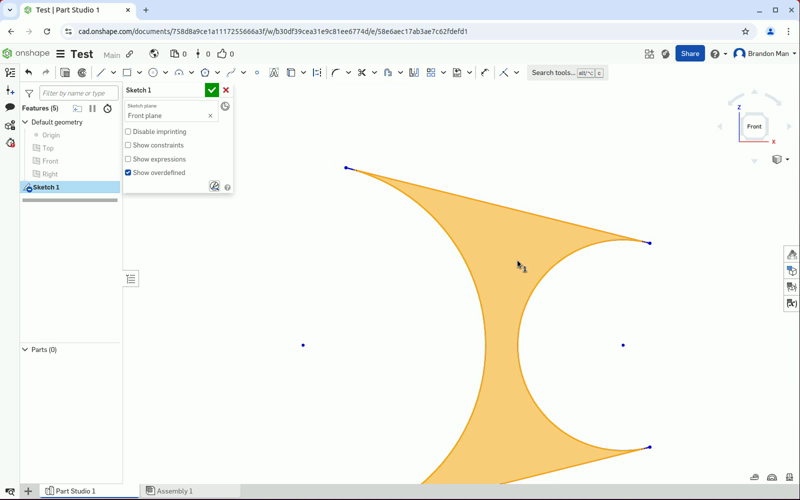
scroll(-6)
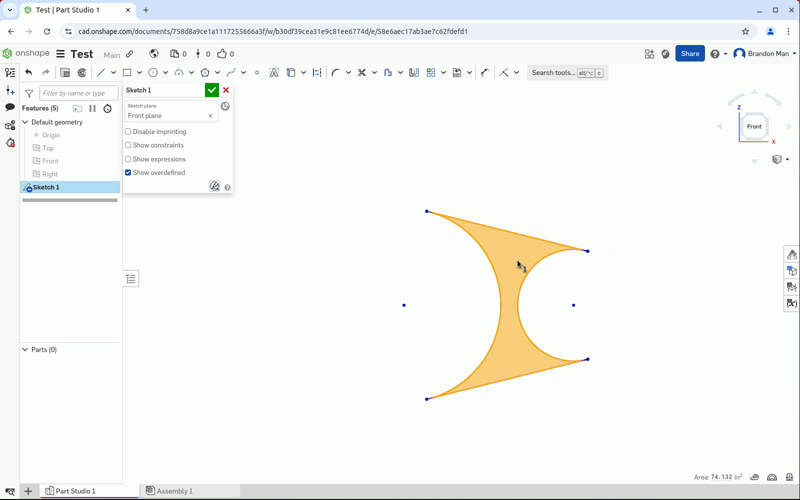
scroll(-6)
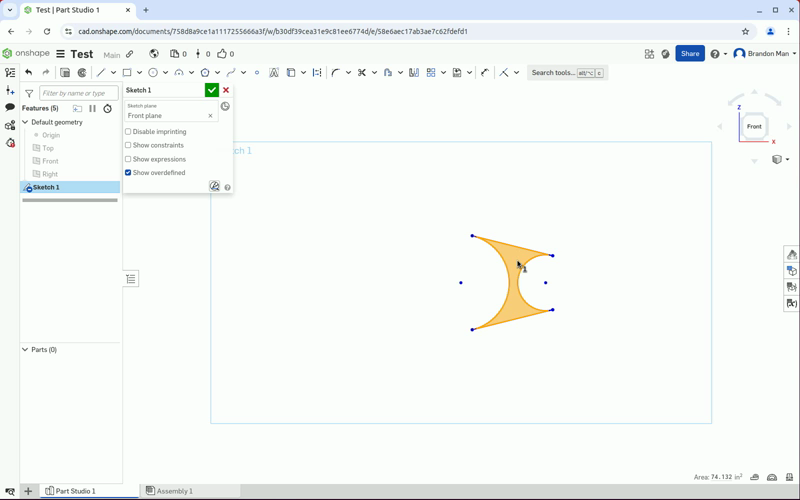
mouse_move(73, 352)
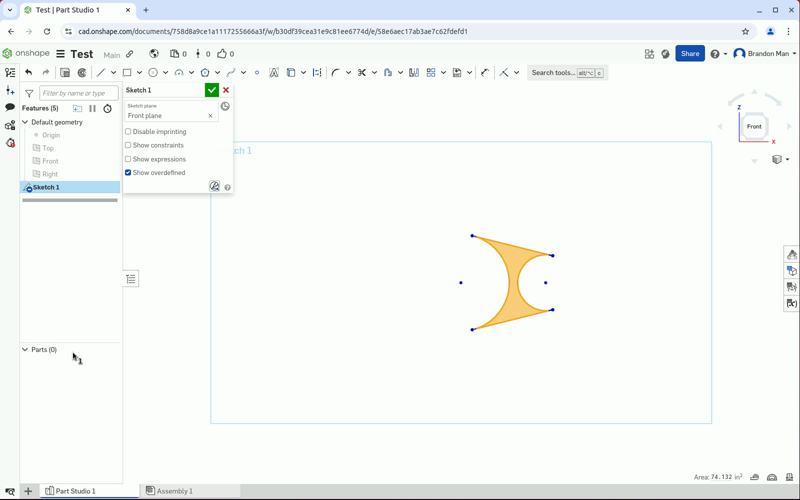
key(shift+y)
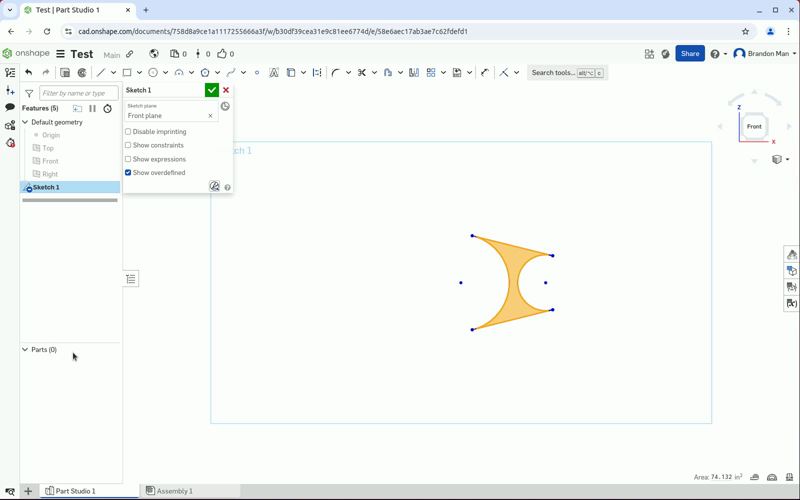
key(shift+e)
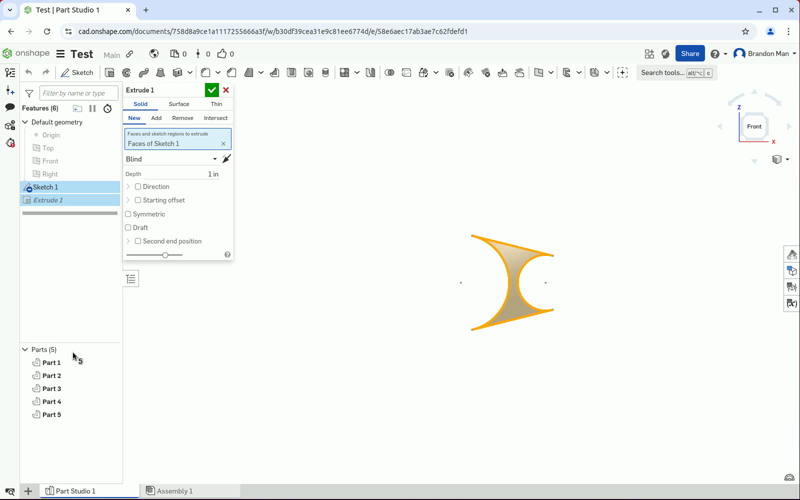
mouse_move(143, 106)
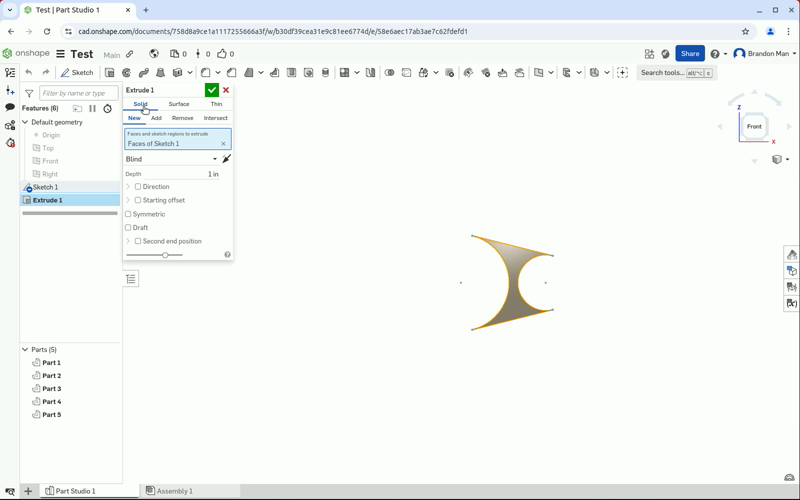
click(143, 106)
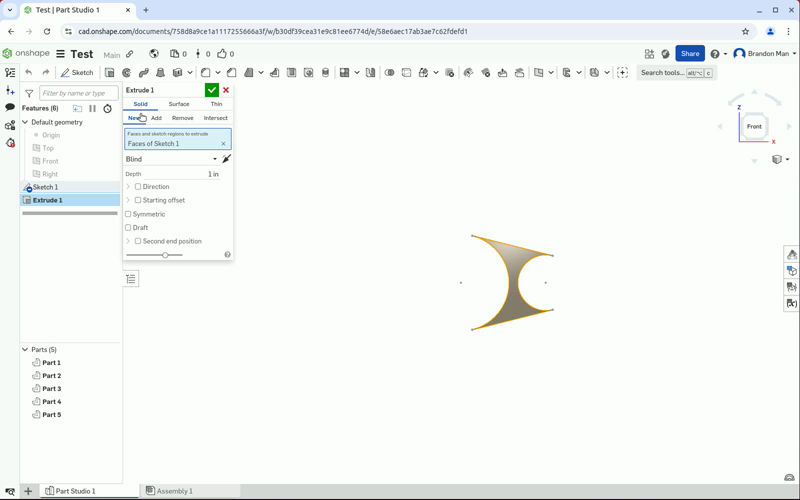
mouse_move(137, 120)
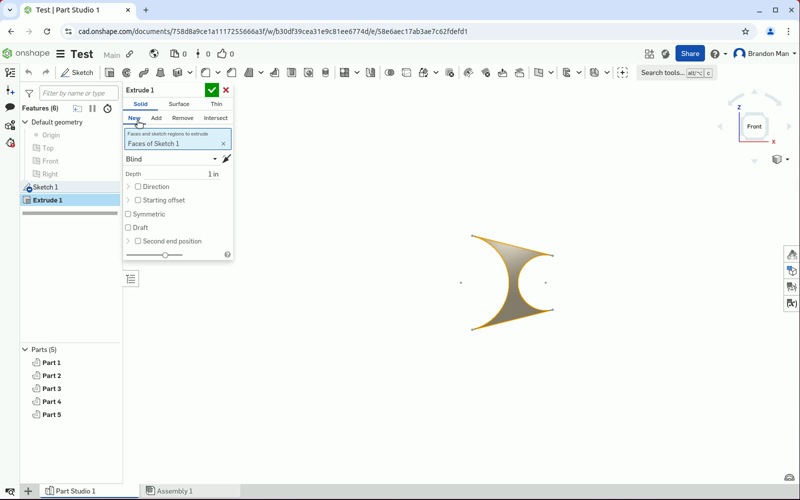
click(137, 120)
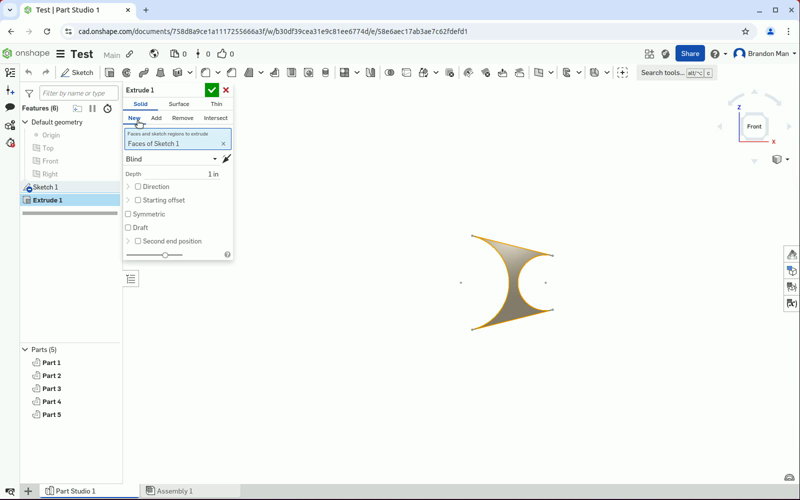
key(tab, 4)
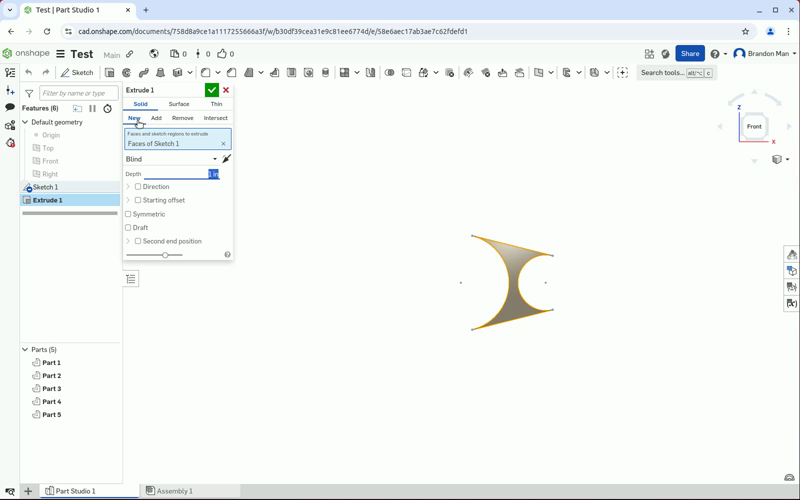
text(11.313)
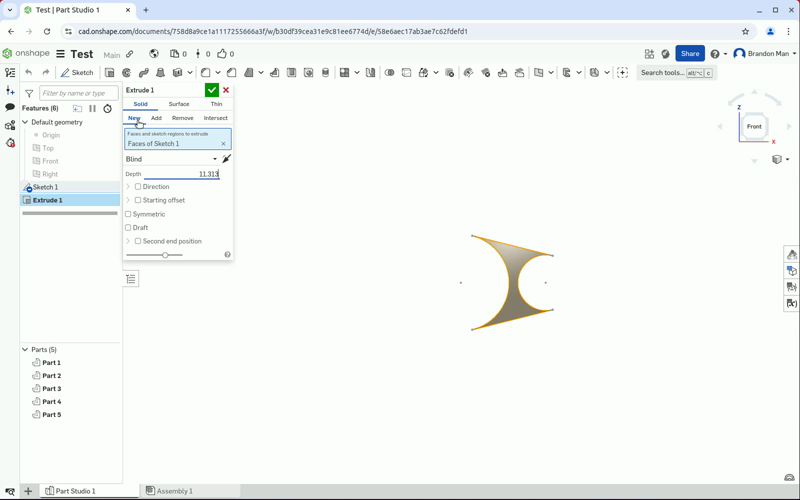
key(enter)
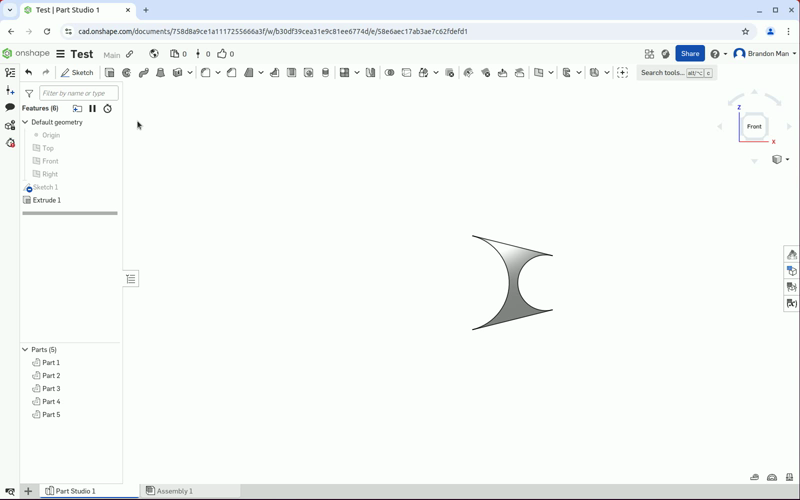
key(shift+h)
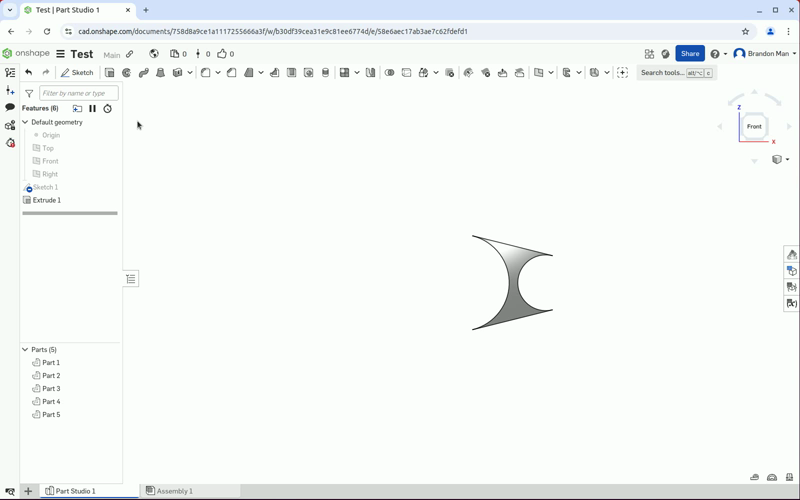
key(shift+h)
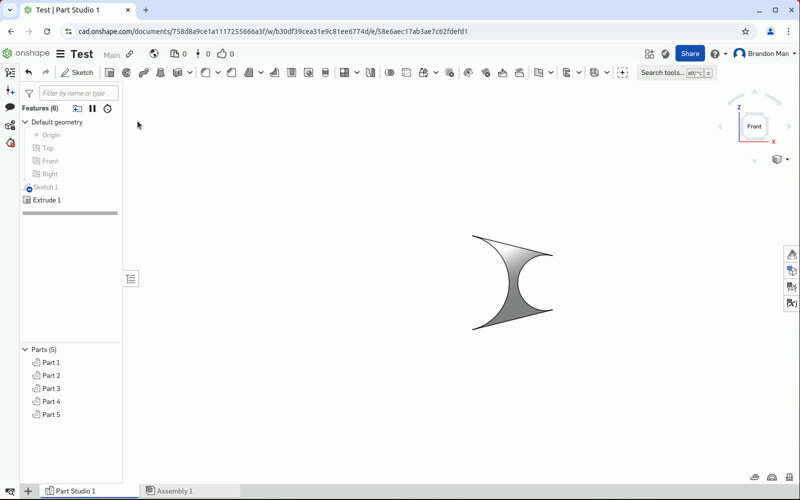
mouse_move(73, 189)
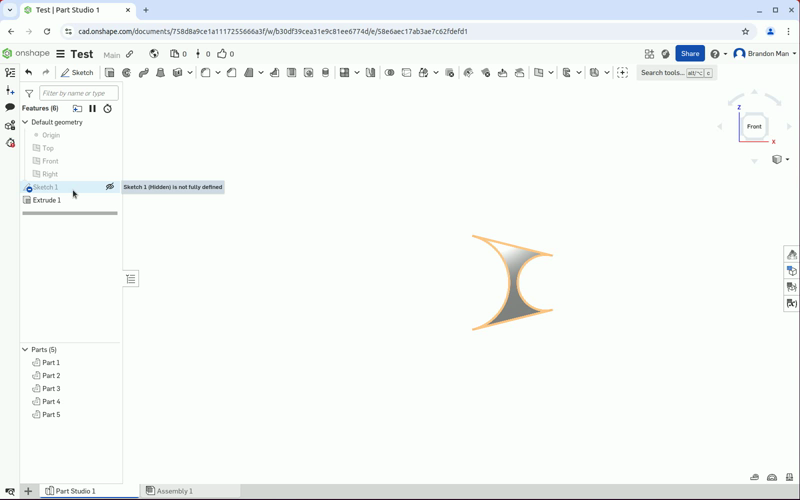
click(73, 189)
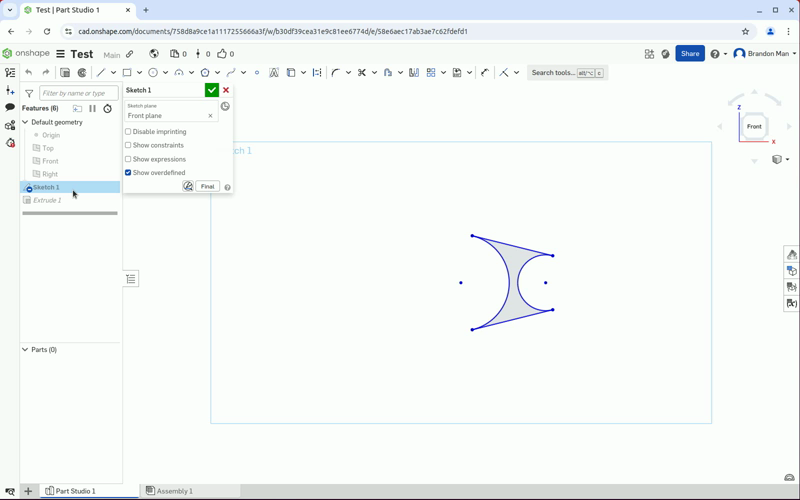
mouse_move(229, 92)
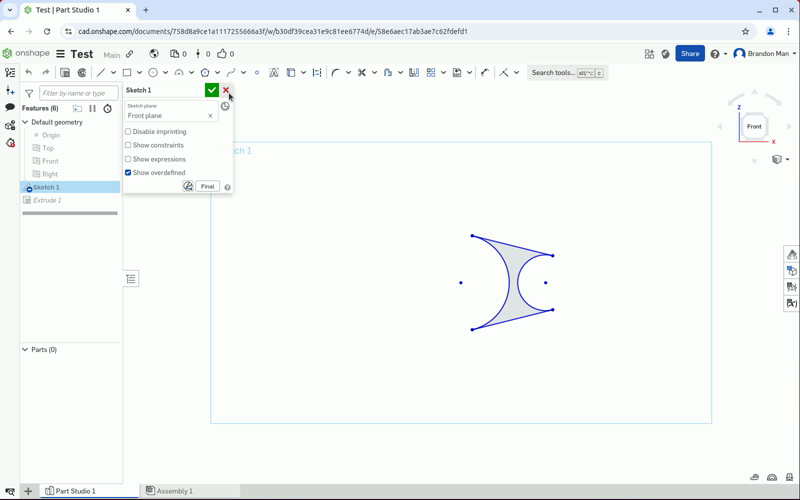
click(229, 92)
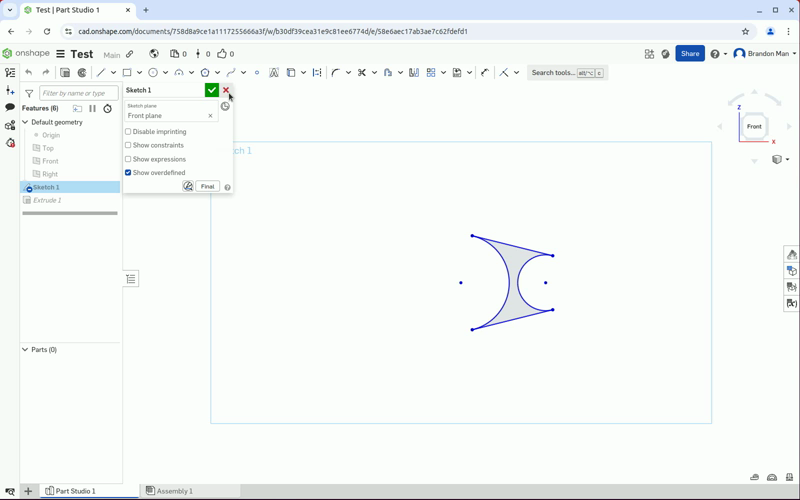
key(shift+s)
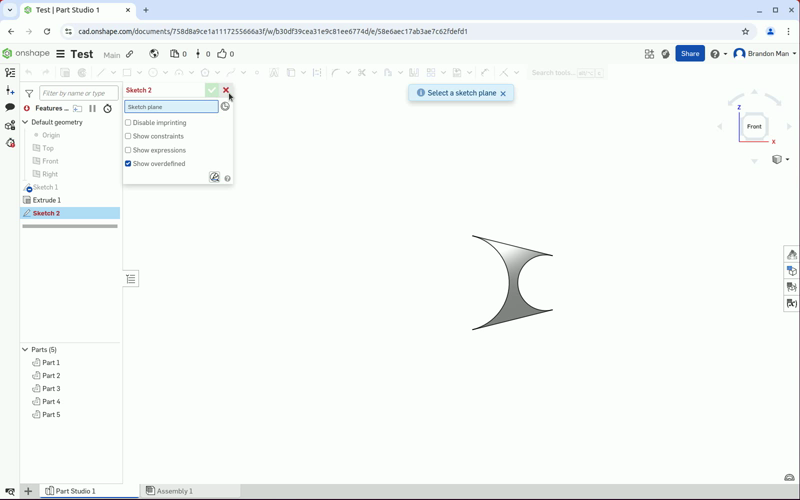
mouse_move(73, 163)
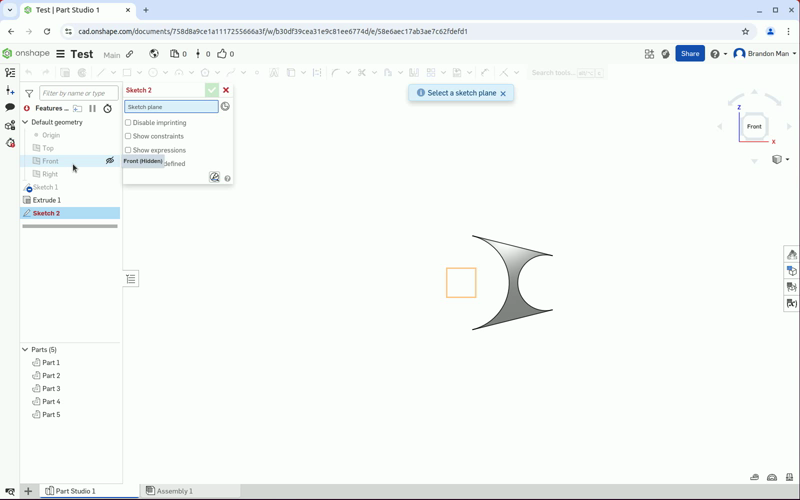
click(73, 163)
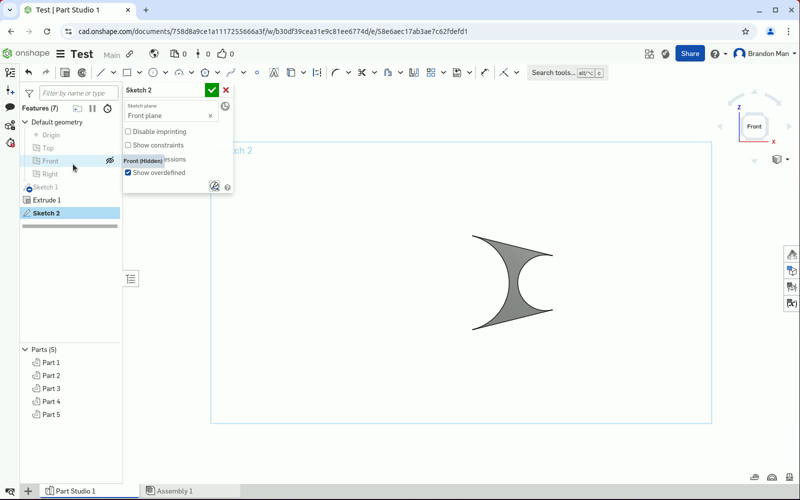
mouse_move(73, 352)
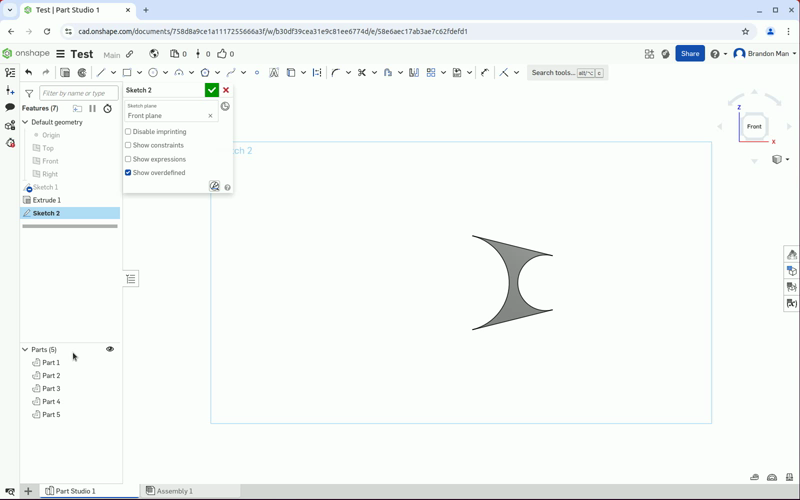
key(y)
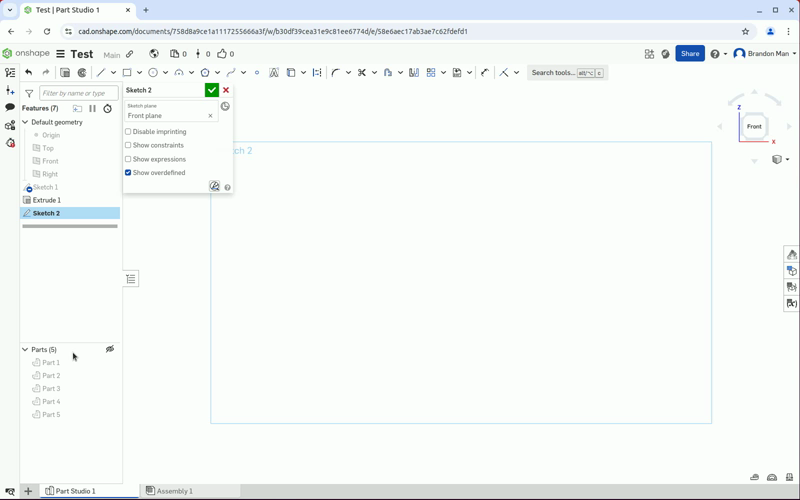
key(c)
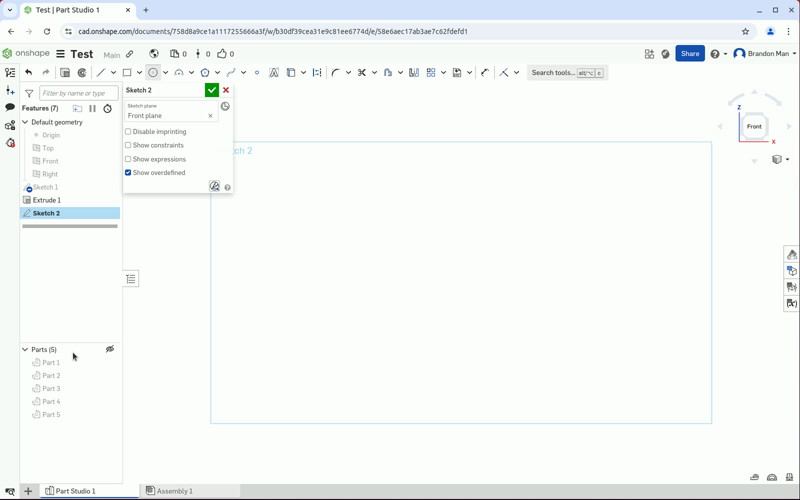
key_down(shift)
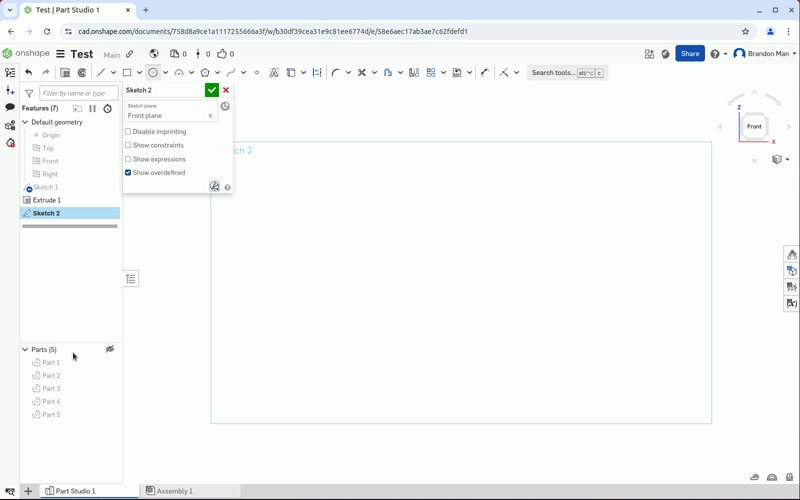
mouse_move(546, 282)
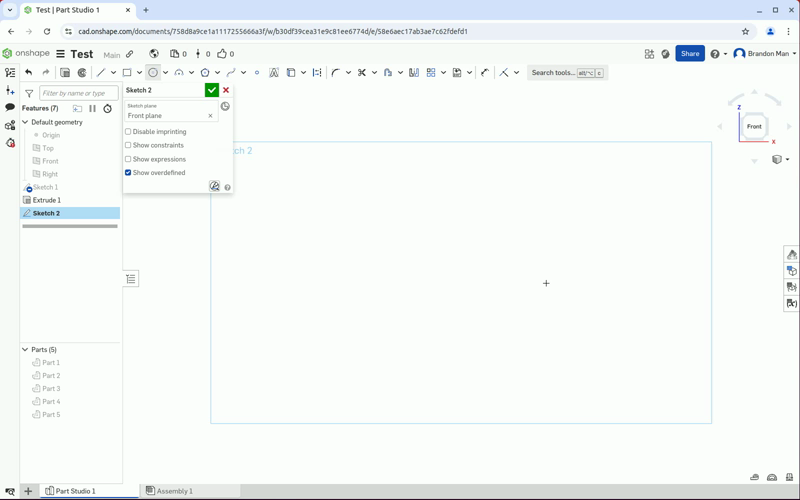
click(546, 282)
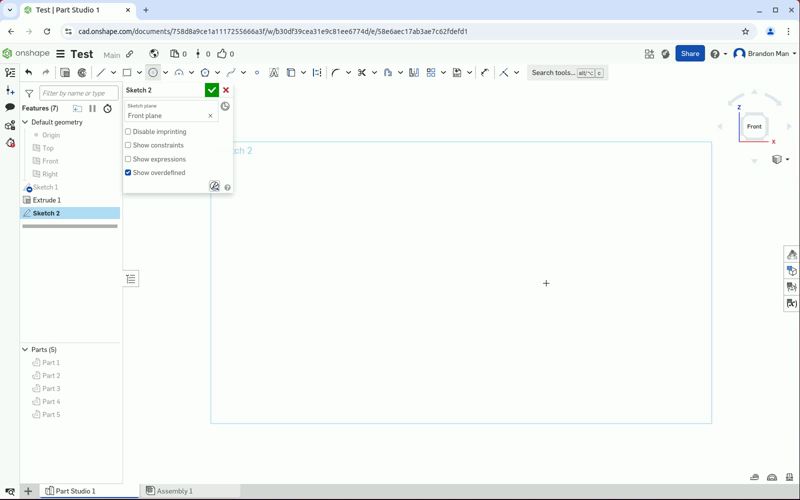
key_up(shift)
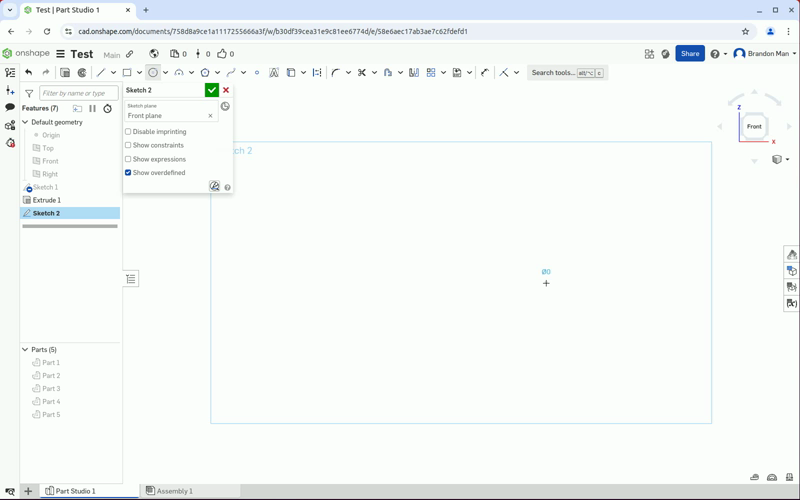
mouse_move(573, 282)
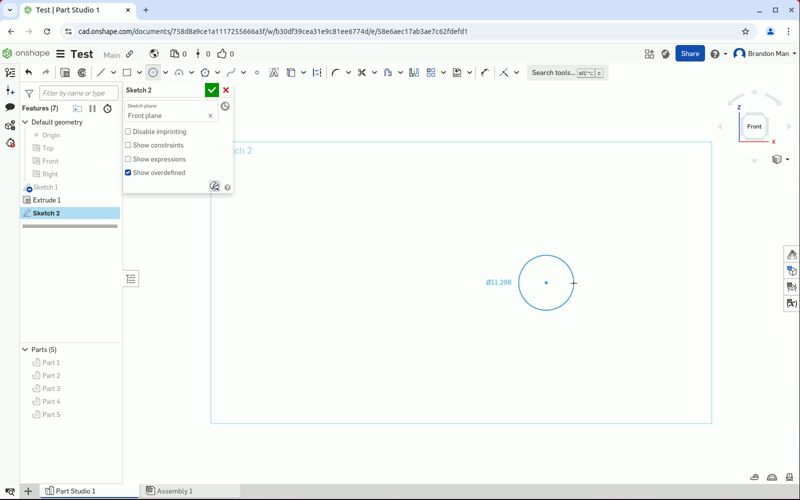
click(573, 282)
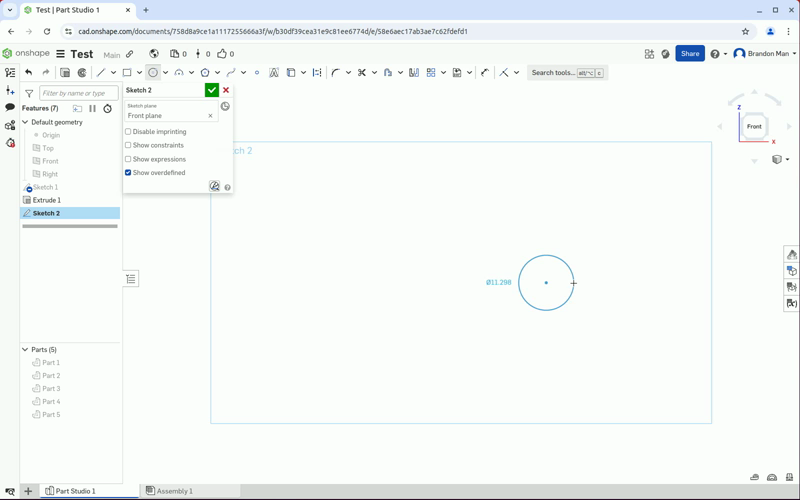
key(esc)
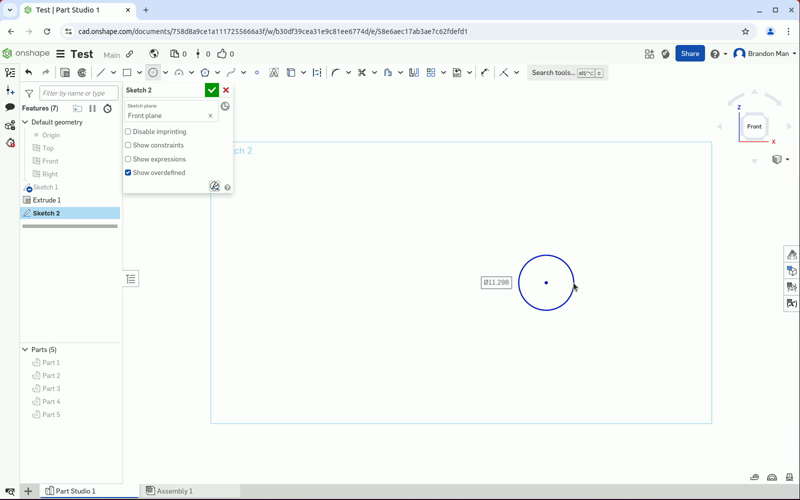
key(c)
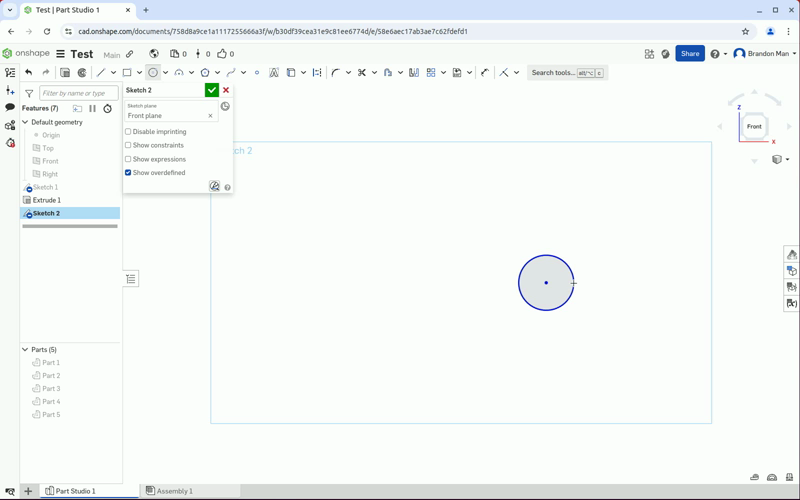
key_down(shift)
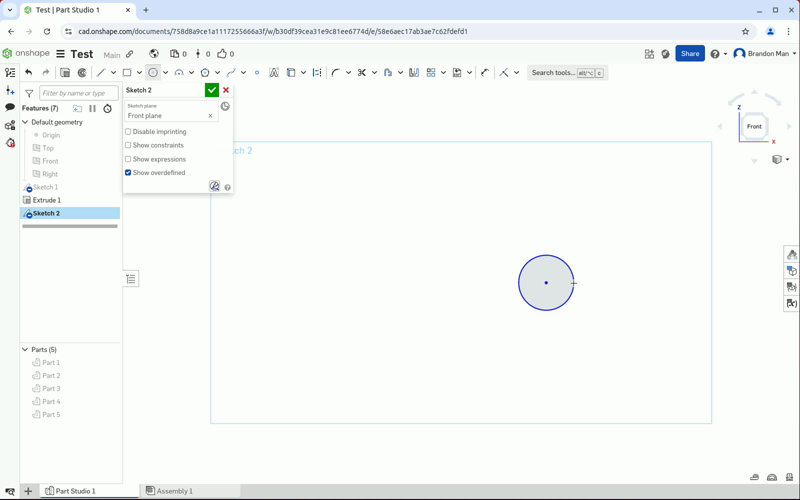
mouse_move(546, 282)
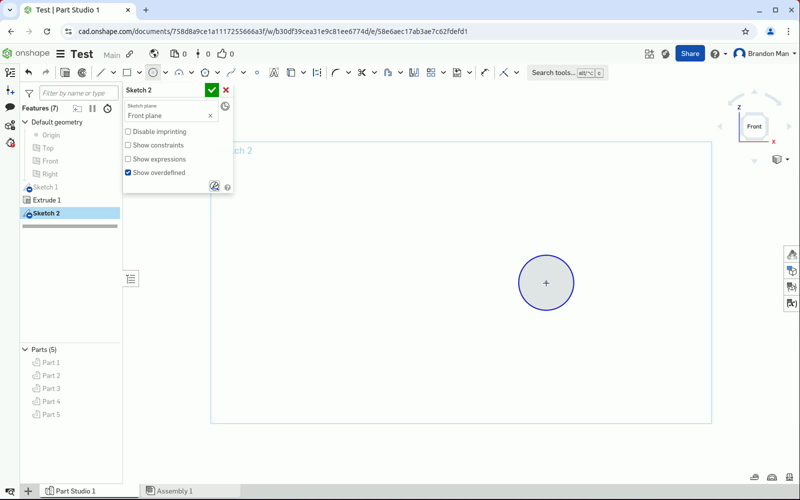
click(546, 282)
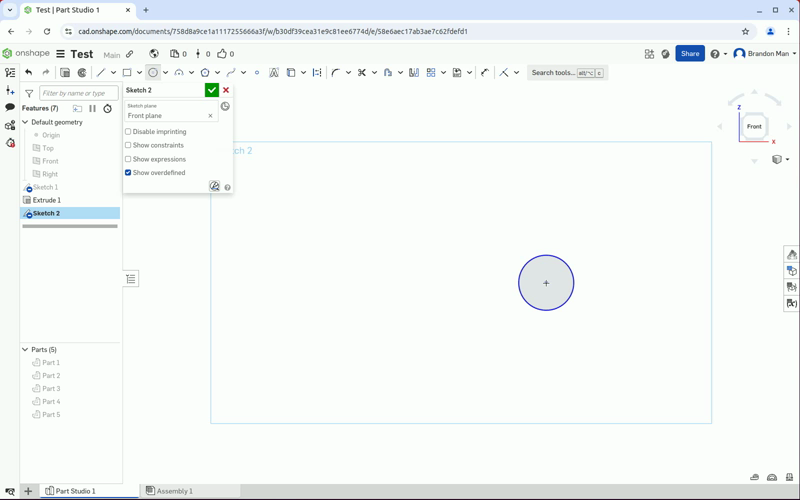
key_up(shift)
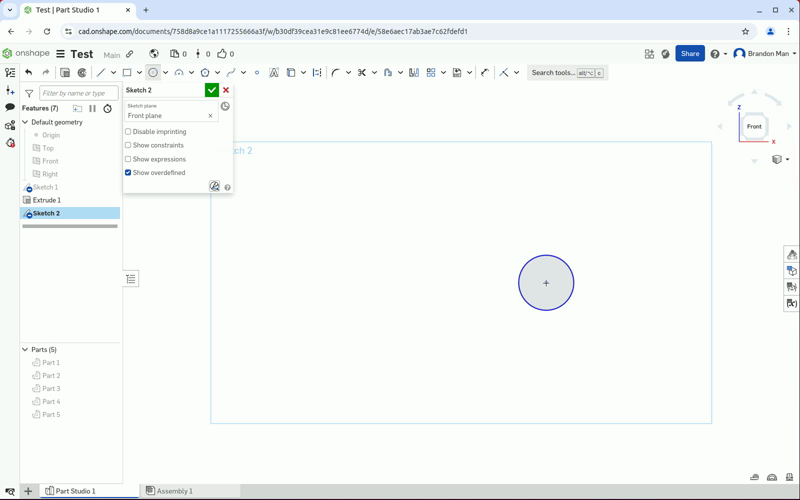
mouse_move(564, 282)
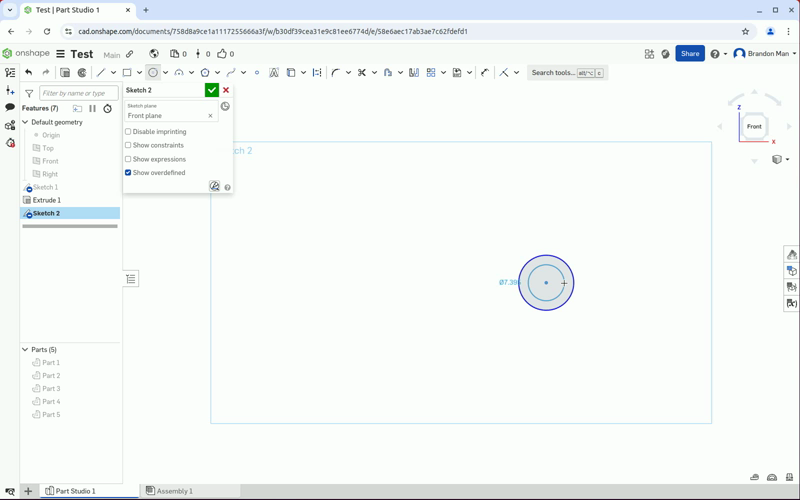
click(564, 282)
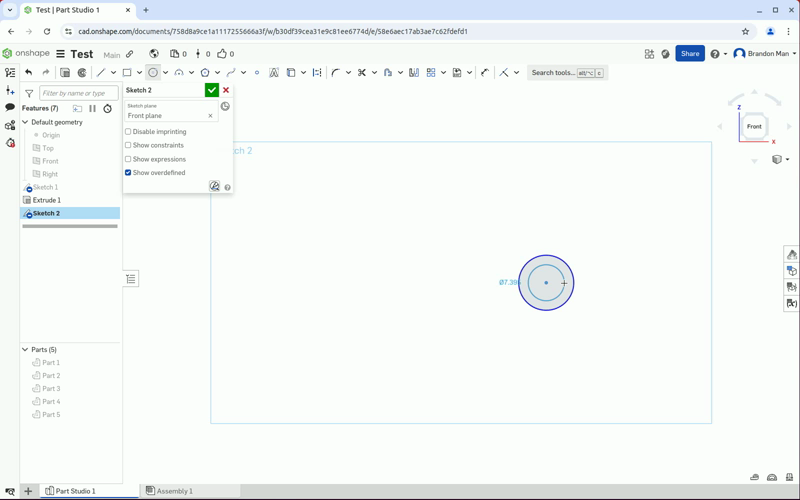
key(esc)
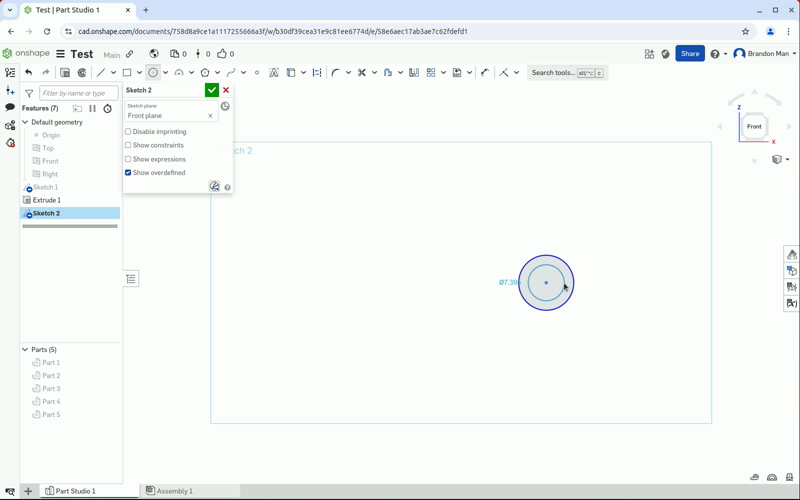
mouse_move(569, 288)
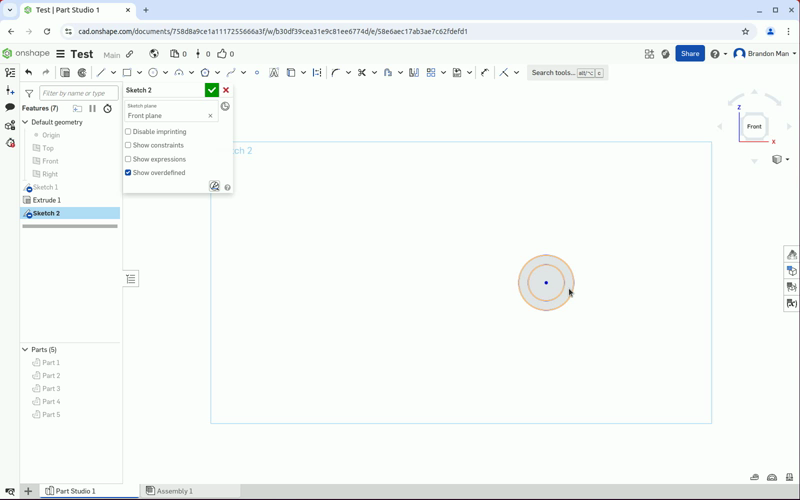
scroll(6)
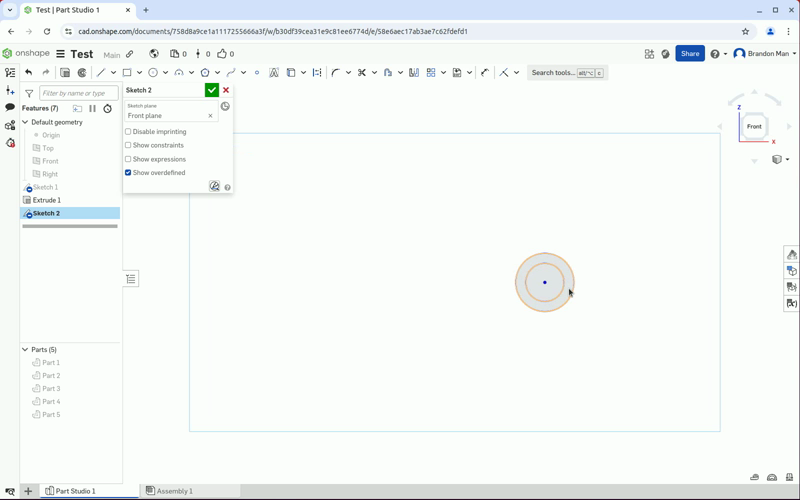
scroll(6)
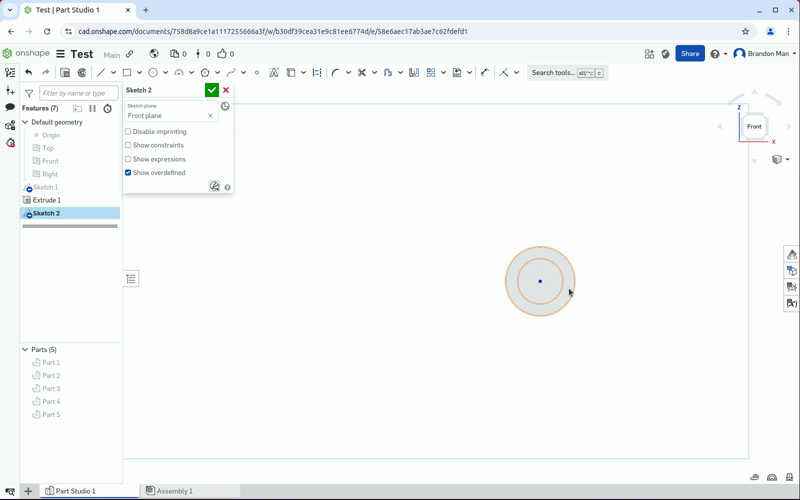
scroll(6)
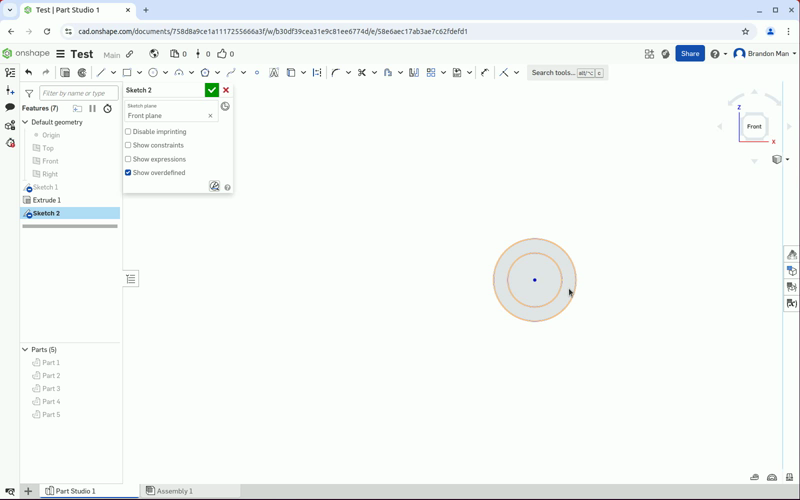
scroll(6)
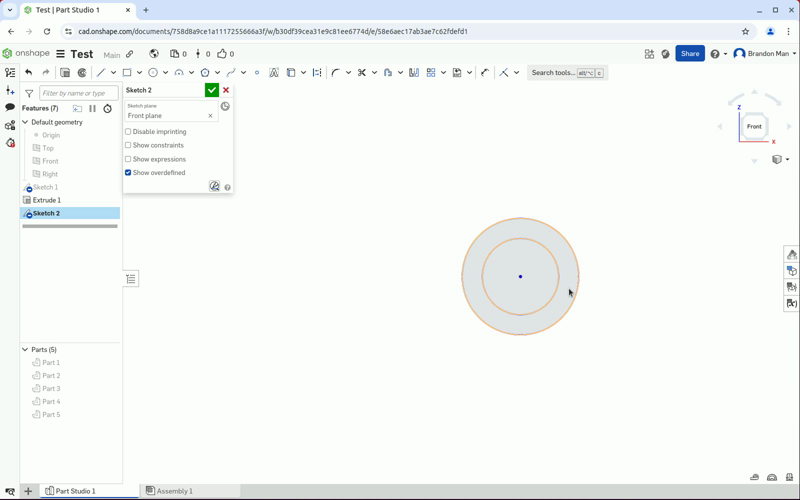
scroll(6)
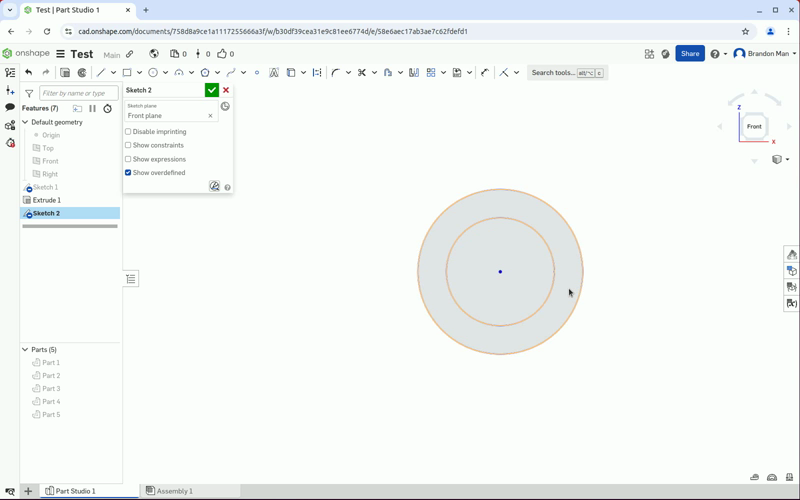
scroll(6)
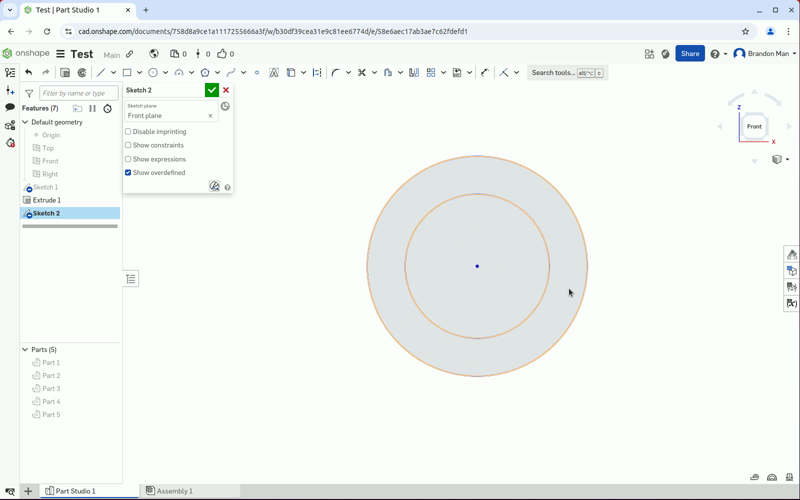
scroll(6)
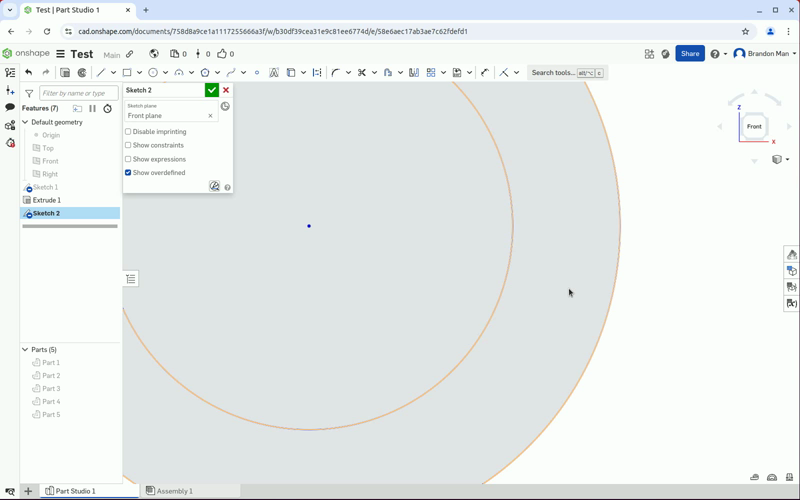
click(569, 288)
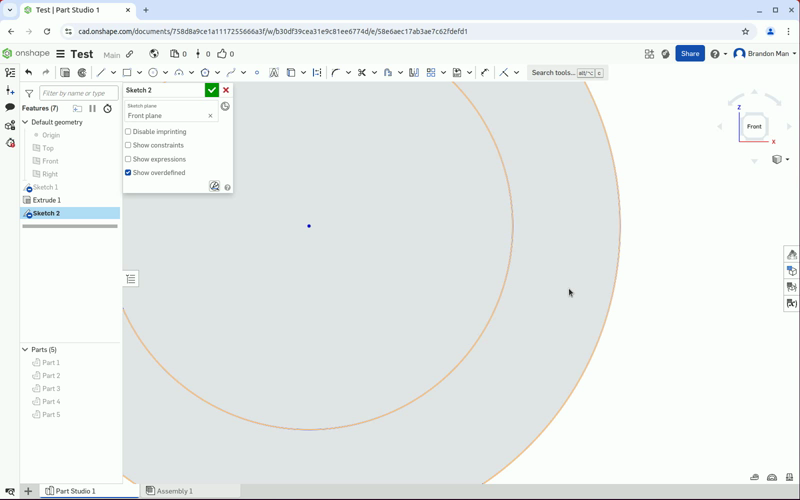
scroll(-6)
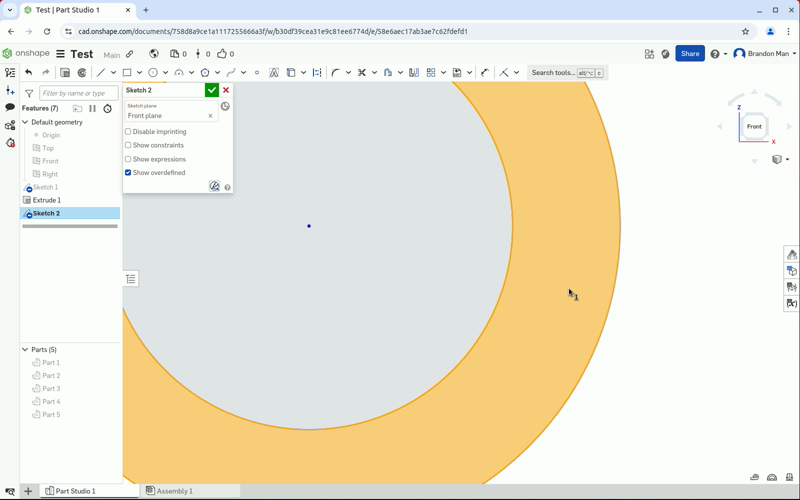
scroll(-6)
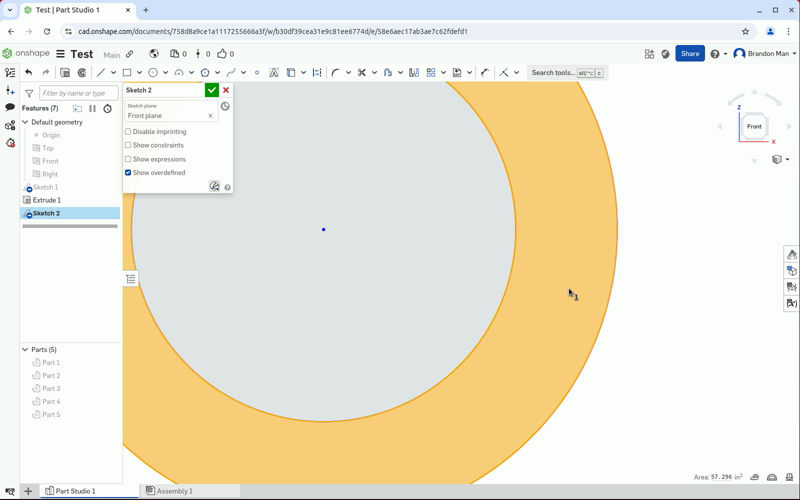
scroll(-6)
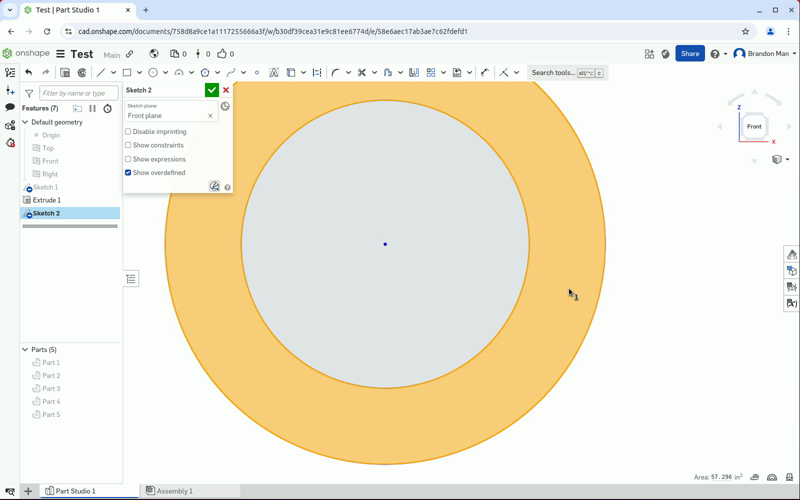
scroll(-6)
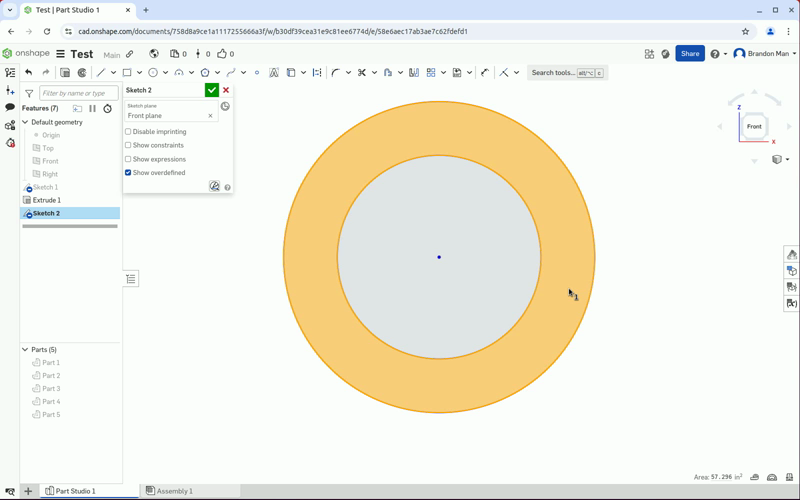
scroll(-6)
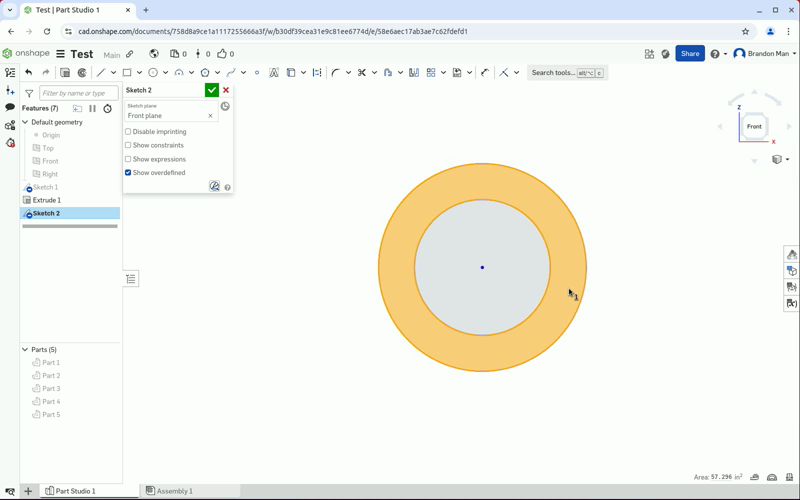
scroll(-6)
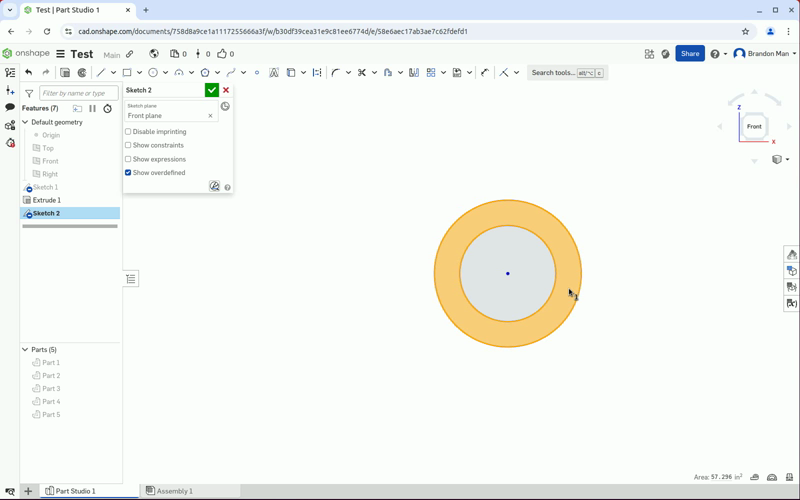
scroll(-6)
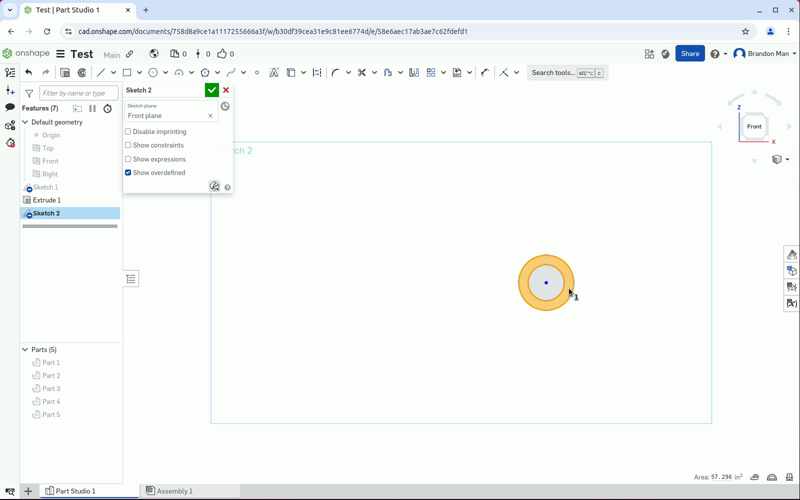
mouse_move(73, 352)
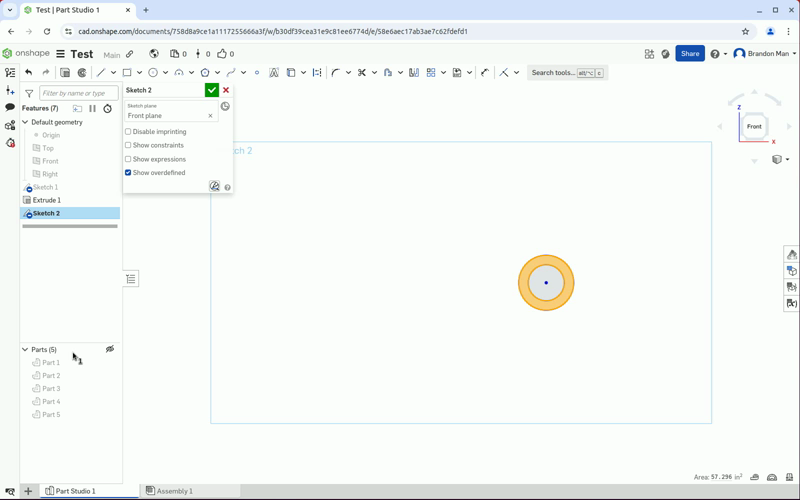
key(shift+y)
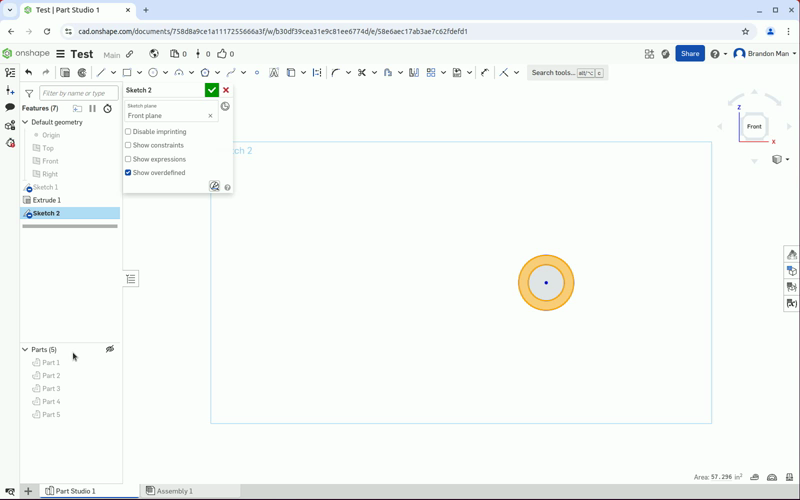
key(shift+e)
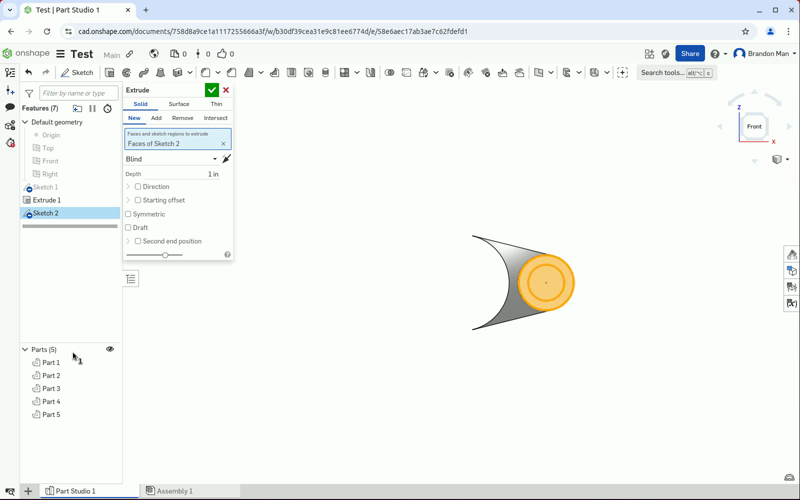
mouse_move(143, 106)
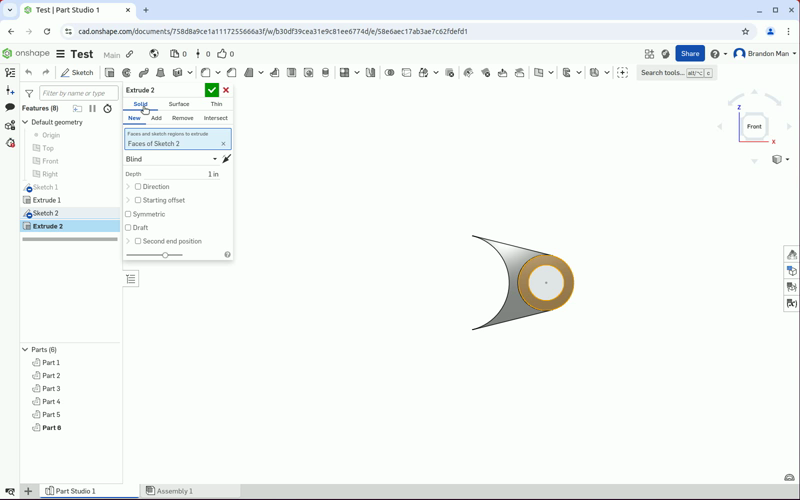
click(143, 106)
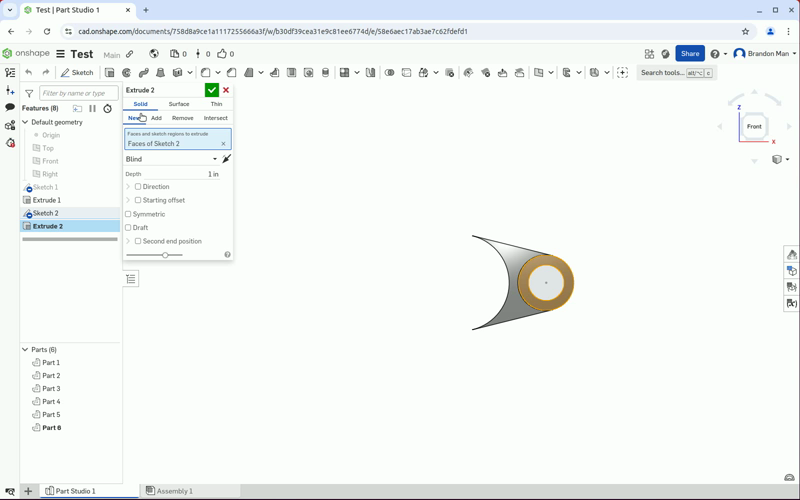
mouse_move(137, 120)
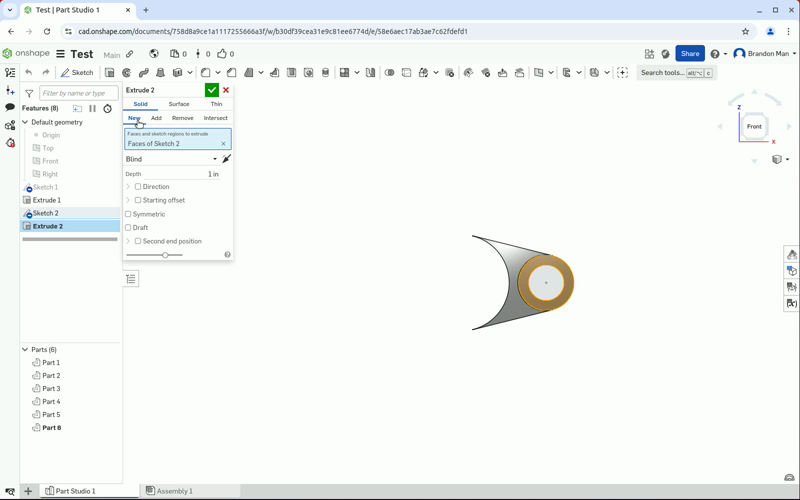
click(137, 120)
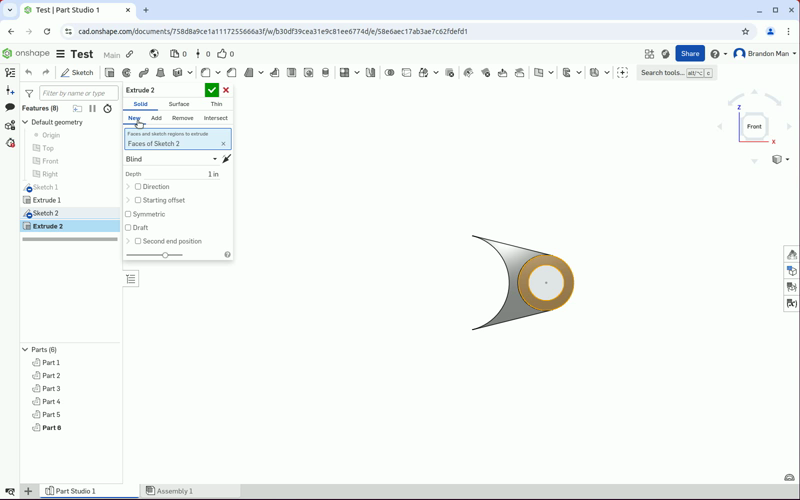
key(tab, 4)
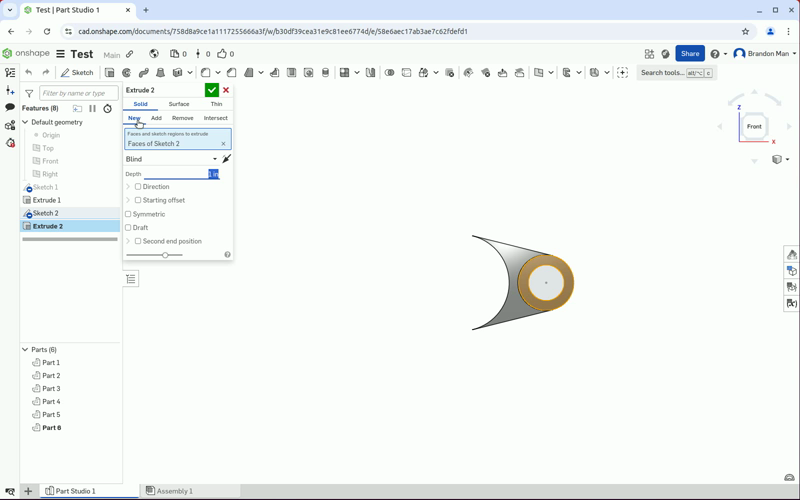
text(11.313)
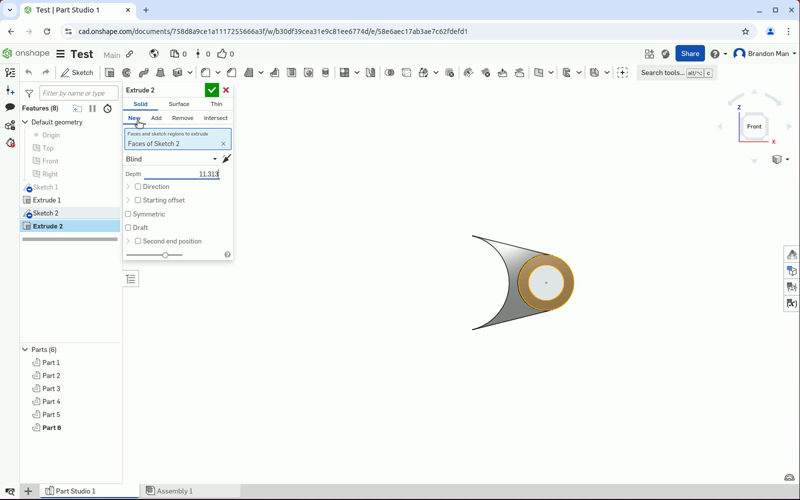
key(enter)
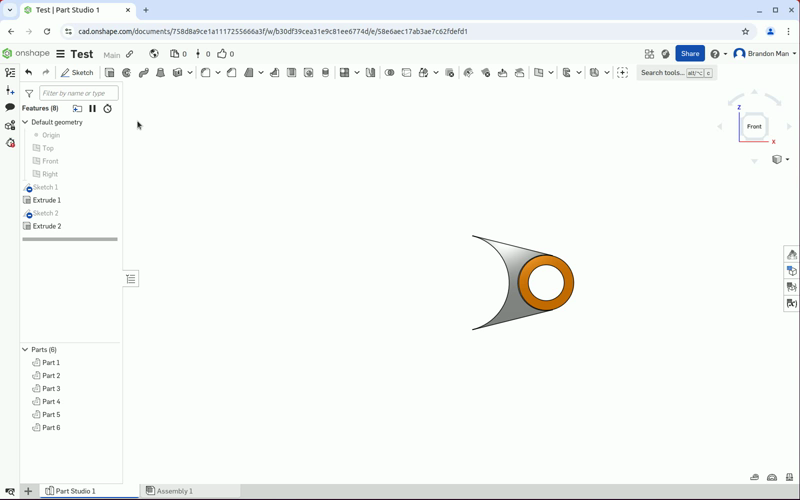
key(shift+h)
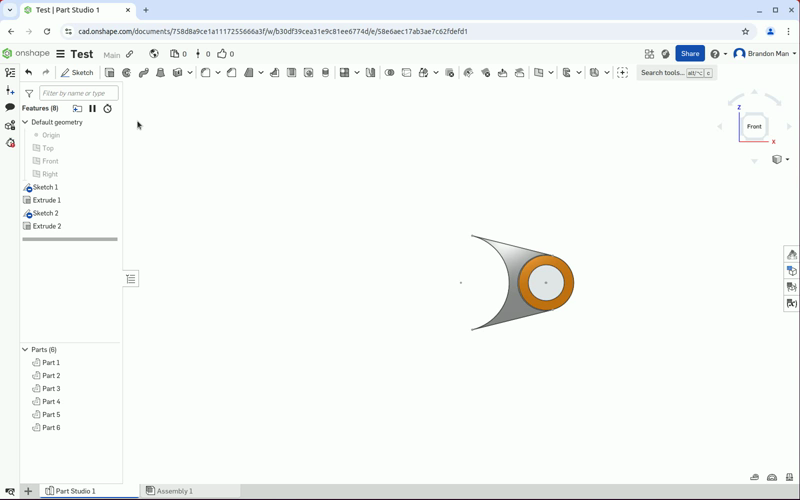
key(shift+h)
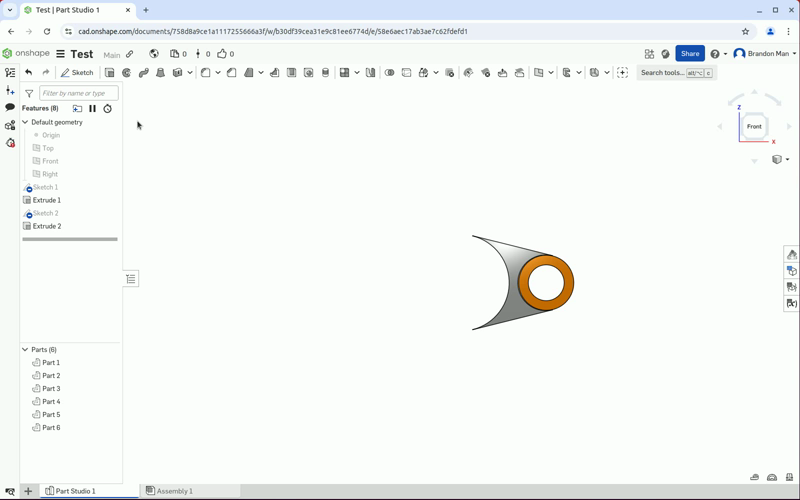
mouse_move(73, 189)
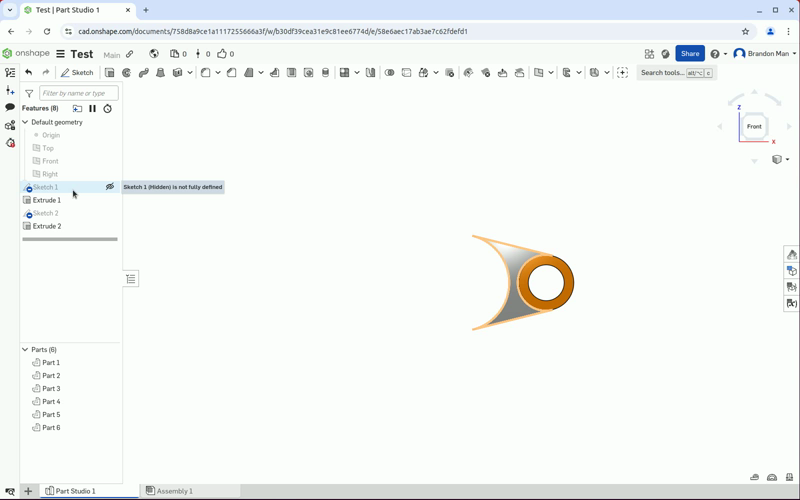
click(73, 189)
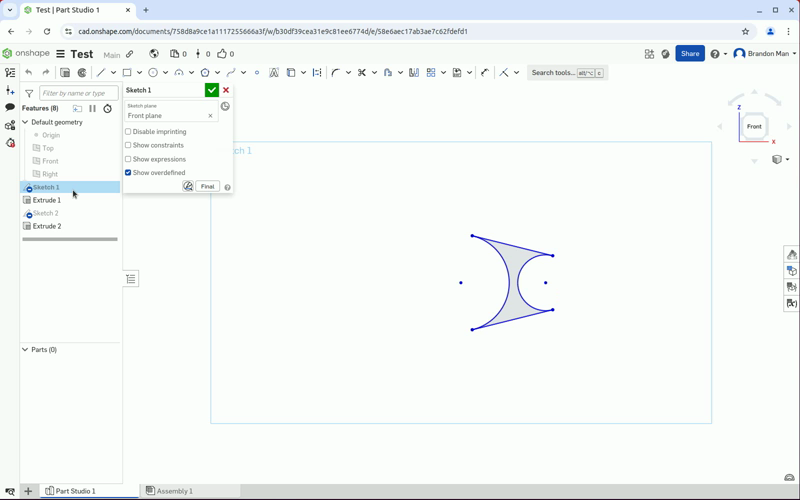
mouse_move(229, 92)
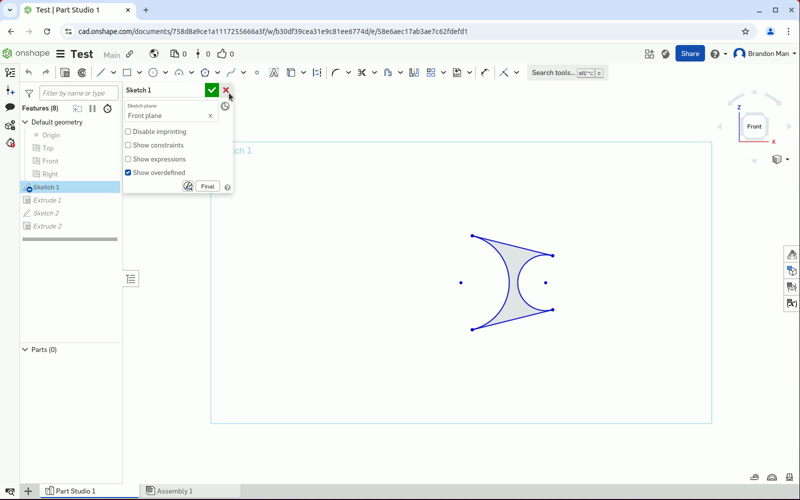
click(229, 92)
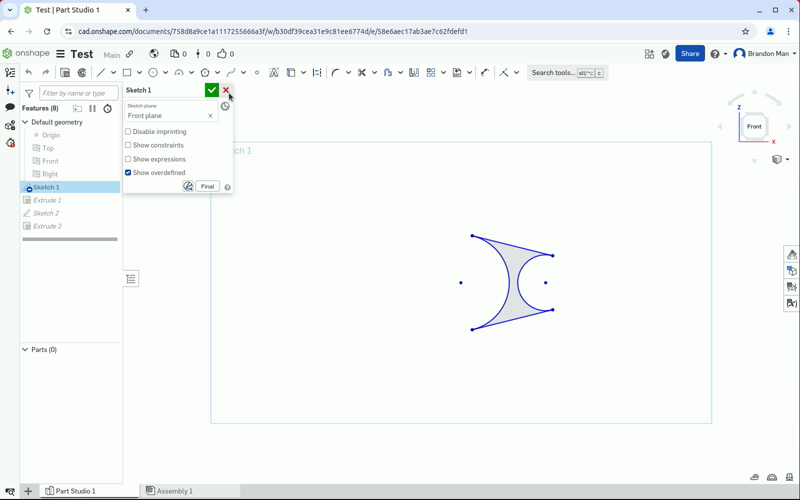
key(shift+s)
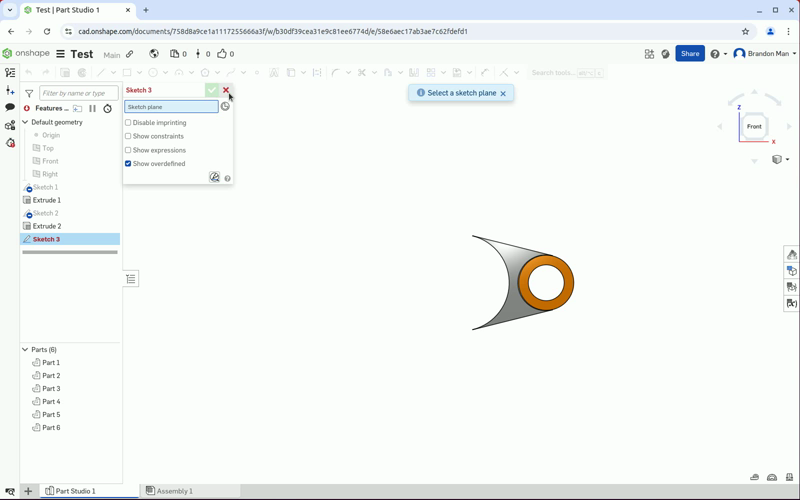
mouse_move(73, 163)
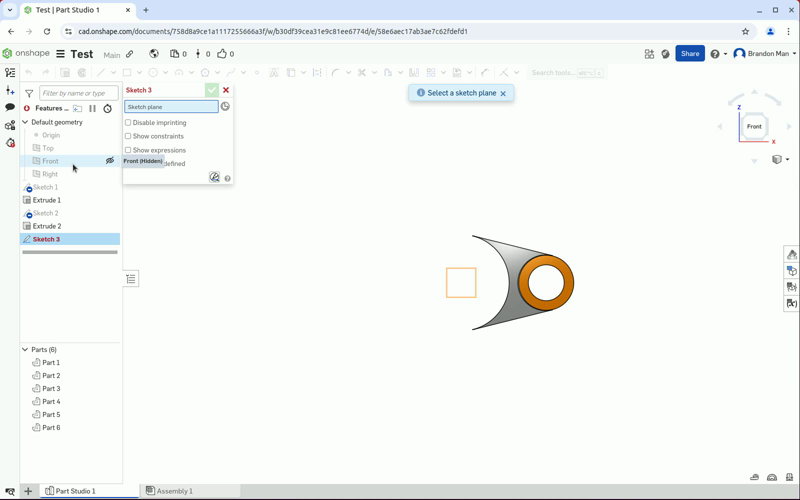
click(73, 163)
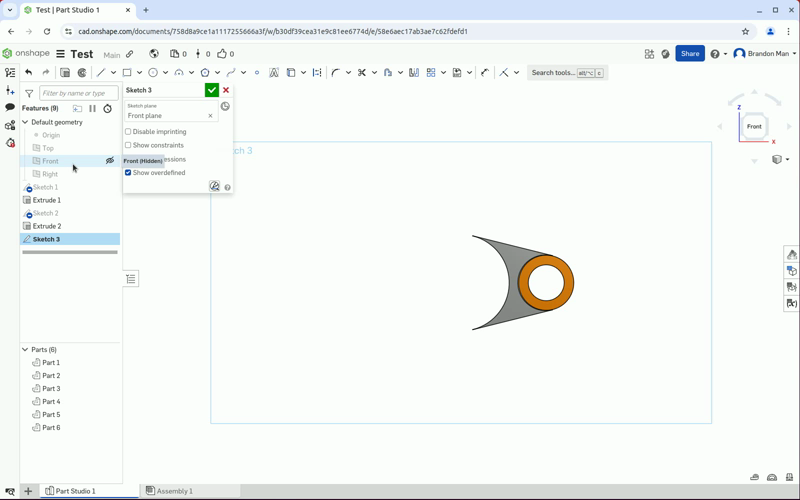
mouse_move(73, 352)
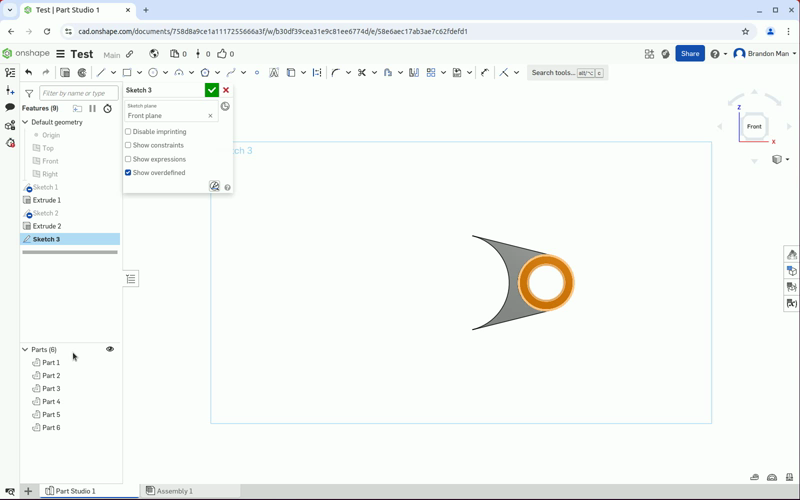
key(y)
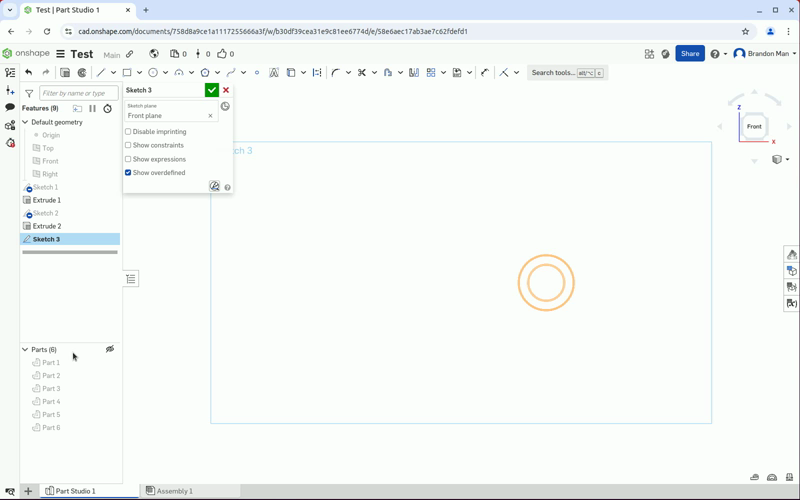
key(c)
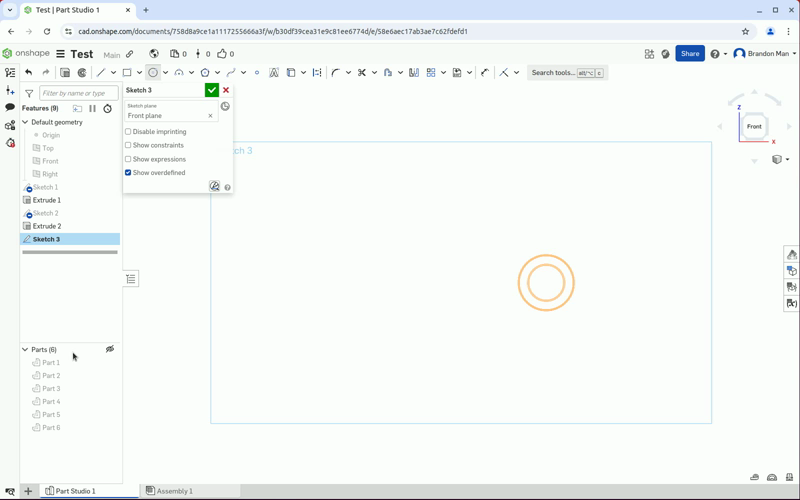
key_down(shift)
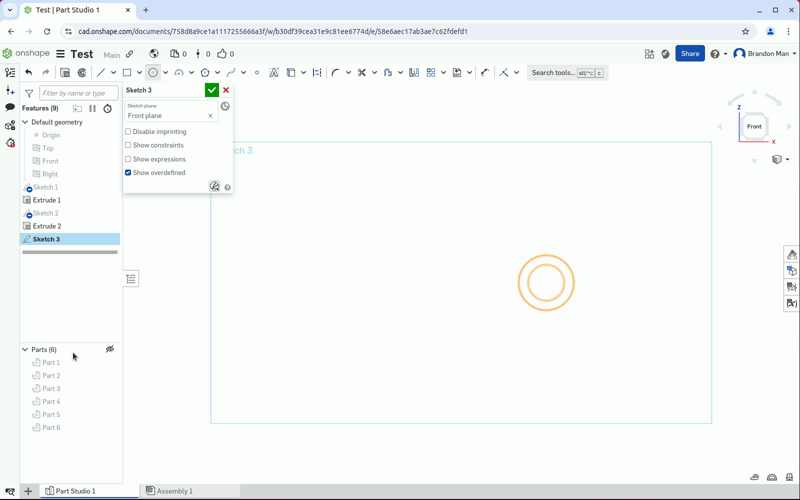
mouse_move(461, 282)
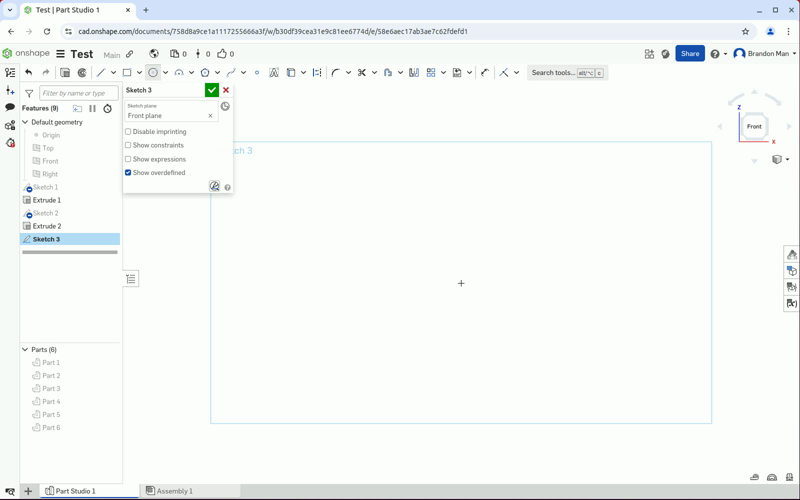
click(461, 282)
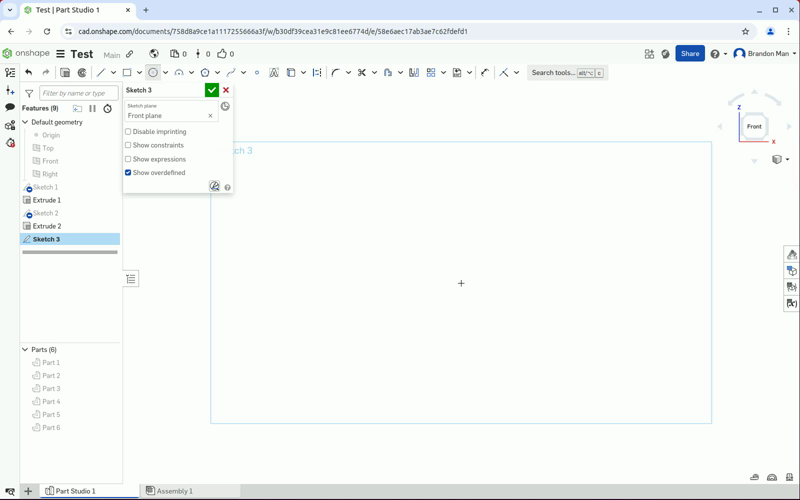
key_up(shift)
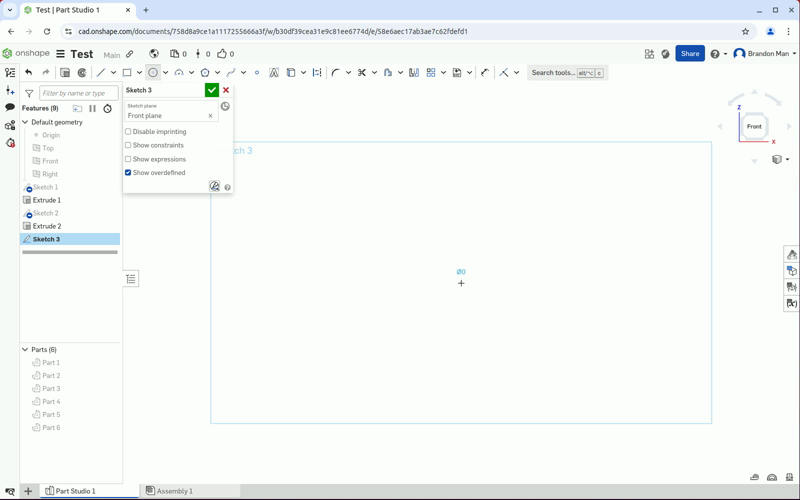
mouse_move(510, 282)
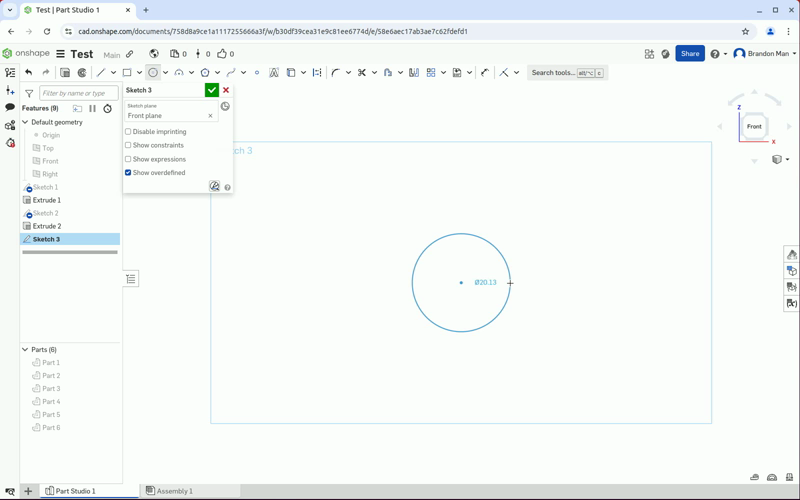
click(510, 282)
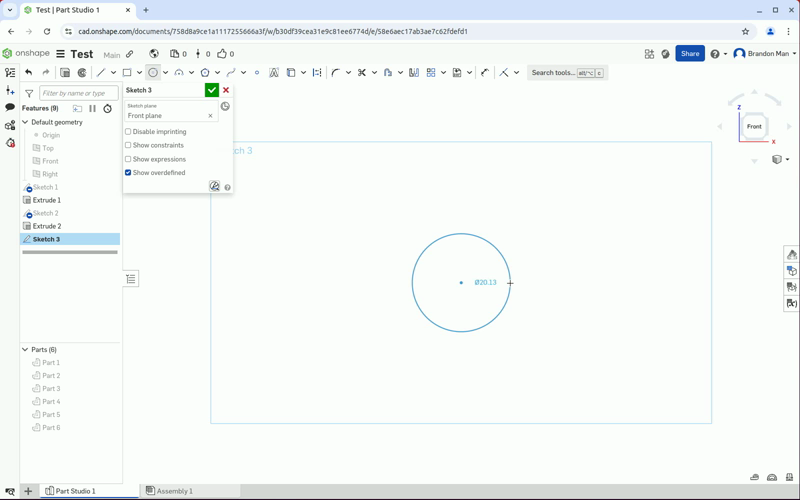
key(esc)
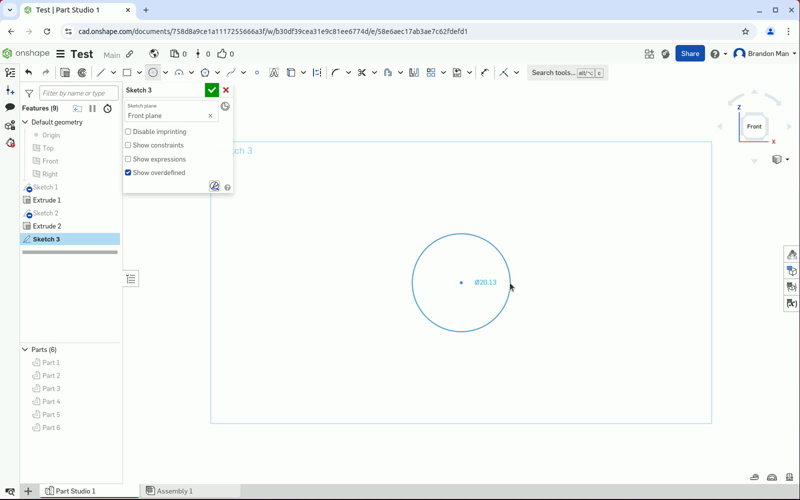
key(l)
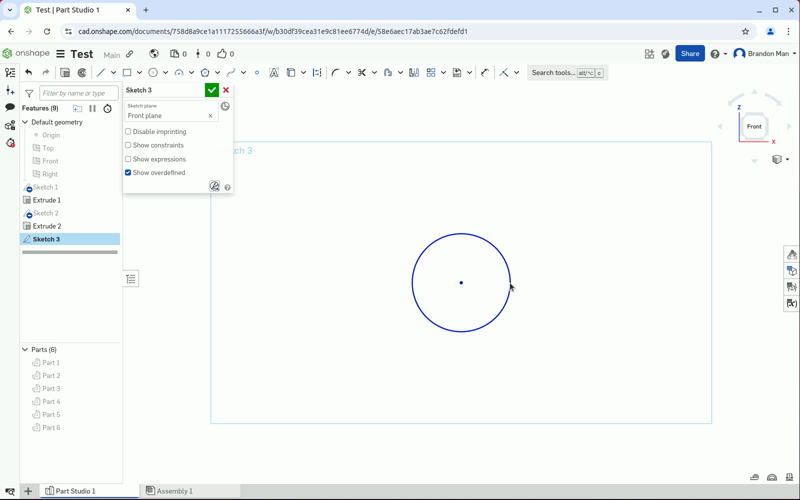
key_down(shift)
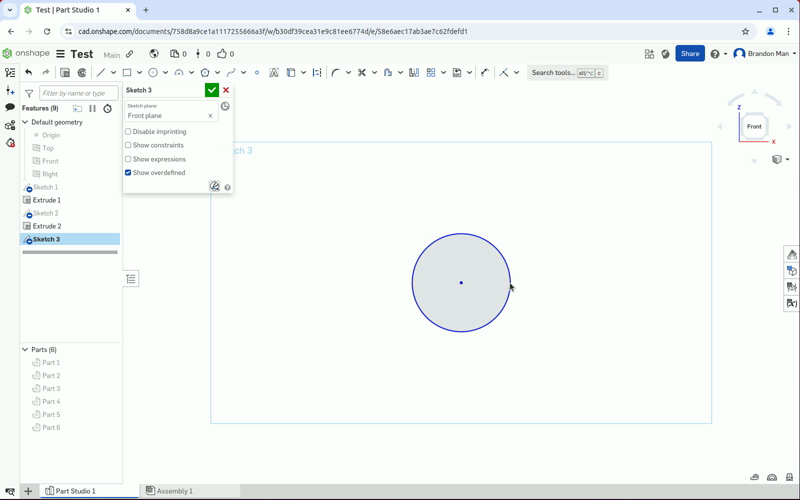
mouse_move(426, 290)
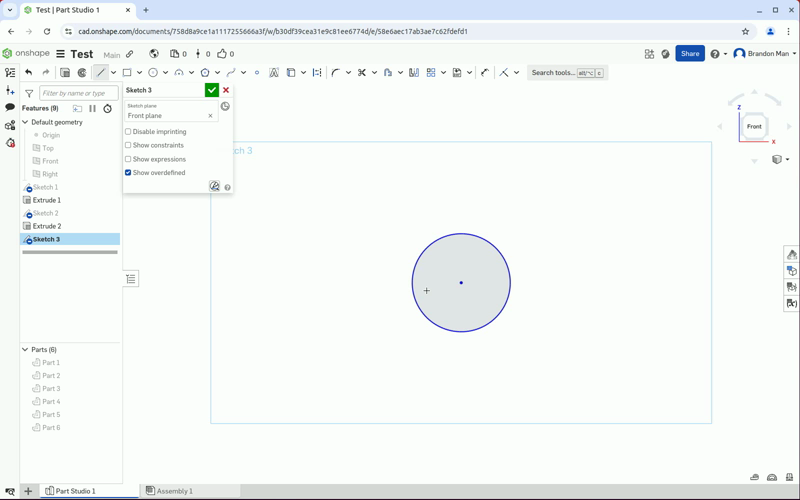
click(426, 290)
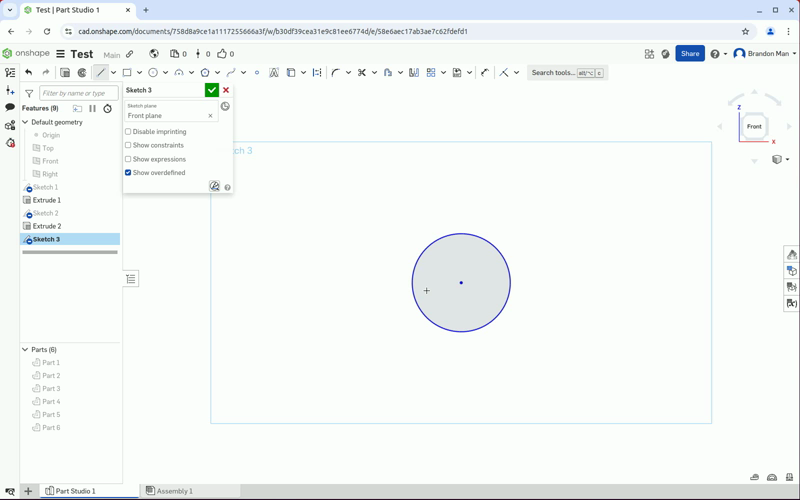
key_up(shift)
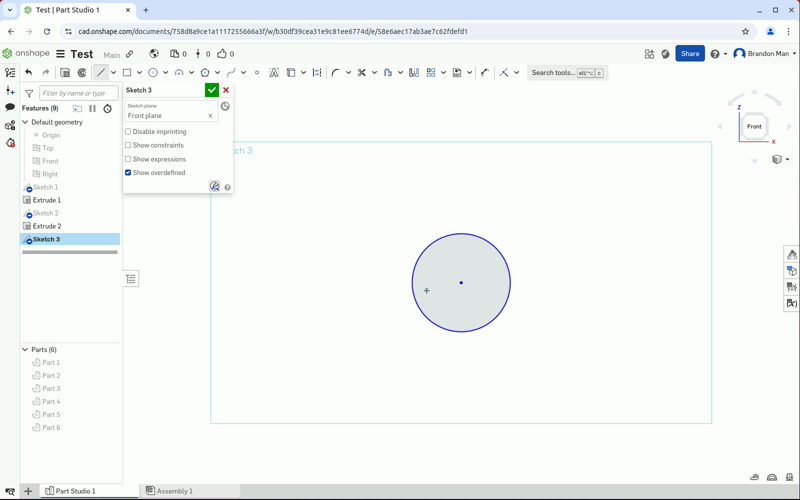
key_down(shift)
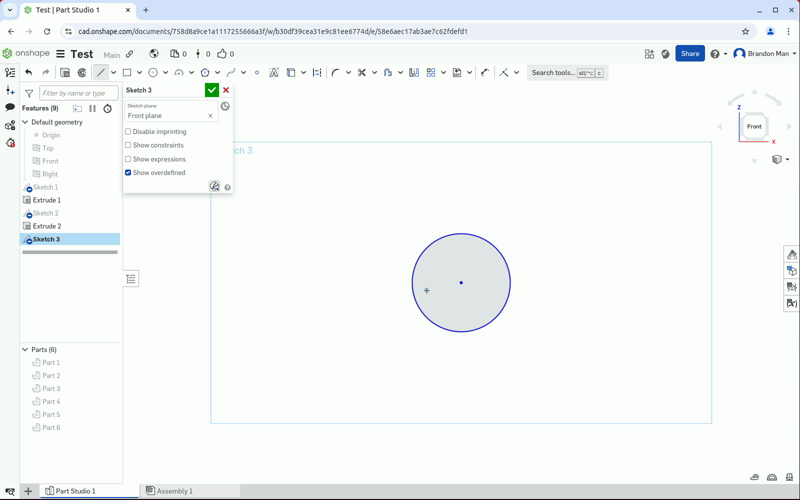
mouse_move(456, 290)
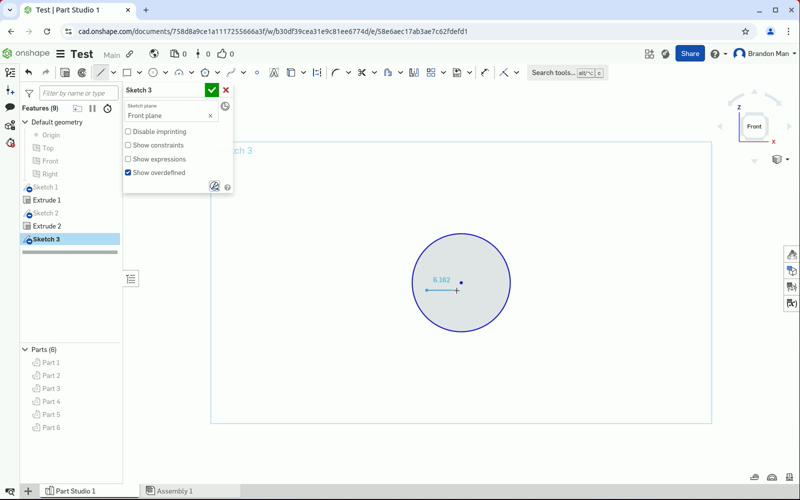
mouse_move(434, 290)
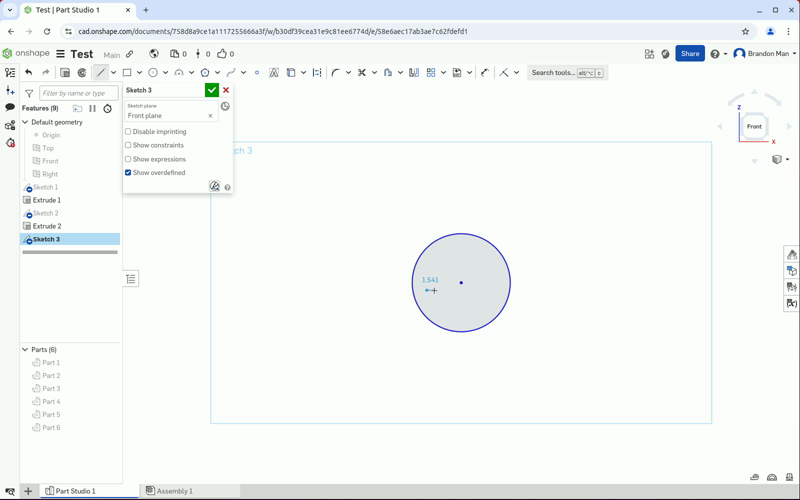
scroll(6)
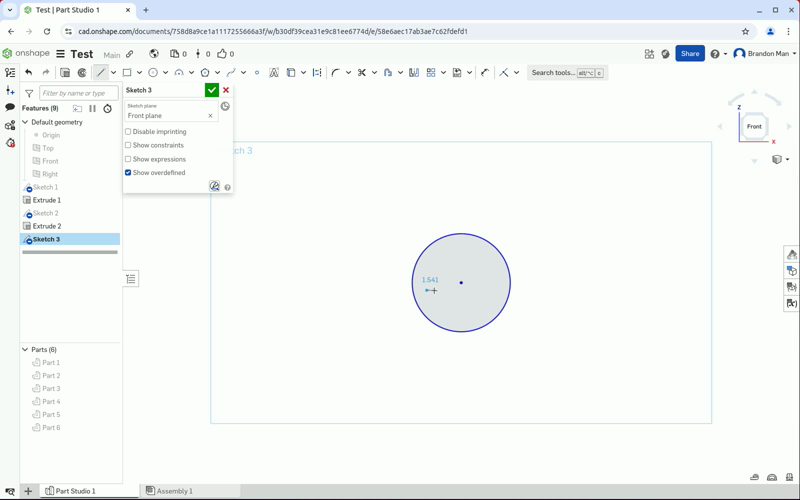
scroll(6)
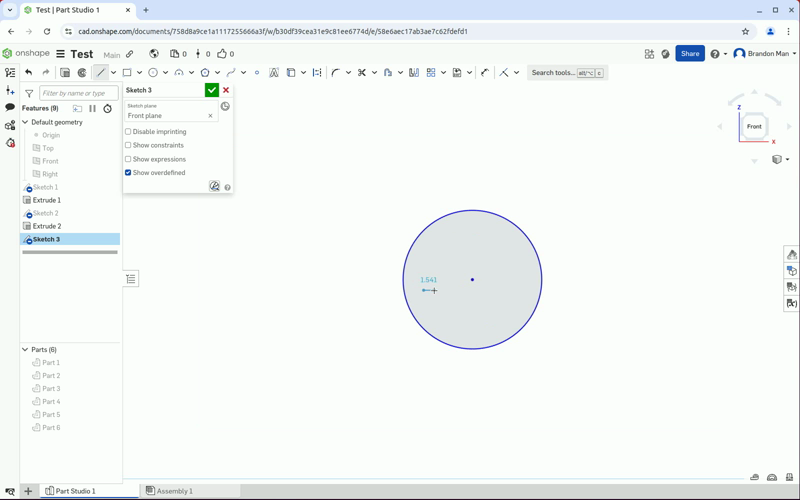
scroll(6)
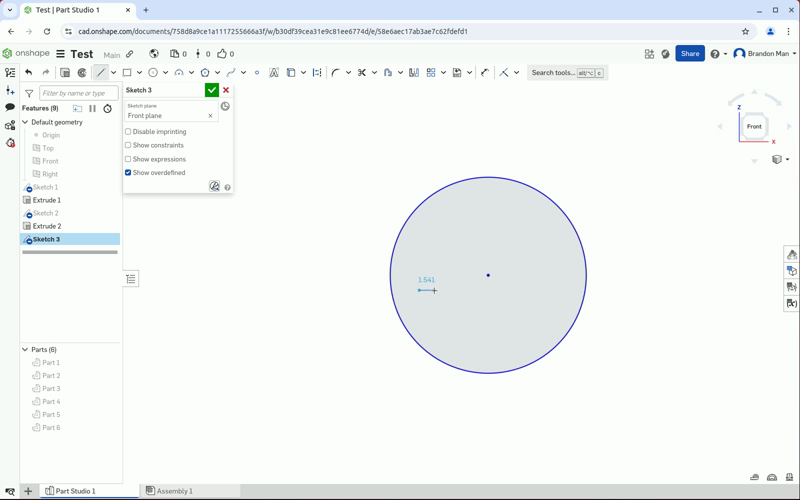
scroll(6)
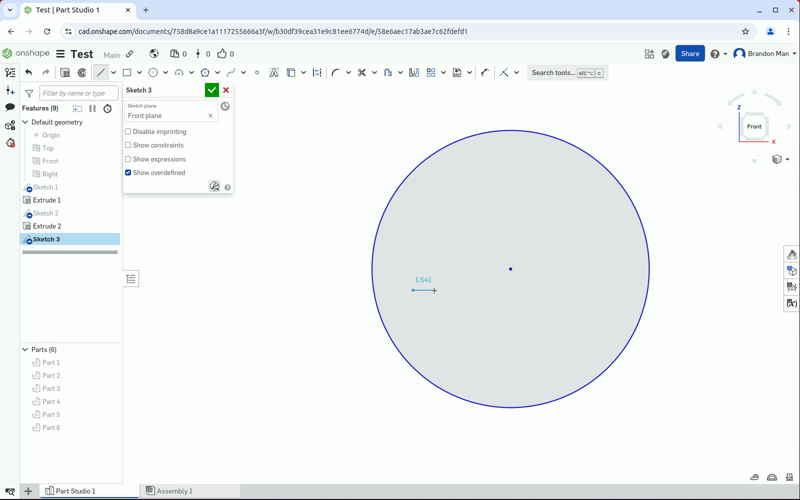
scroll(6)
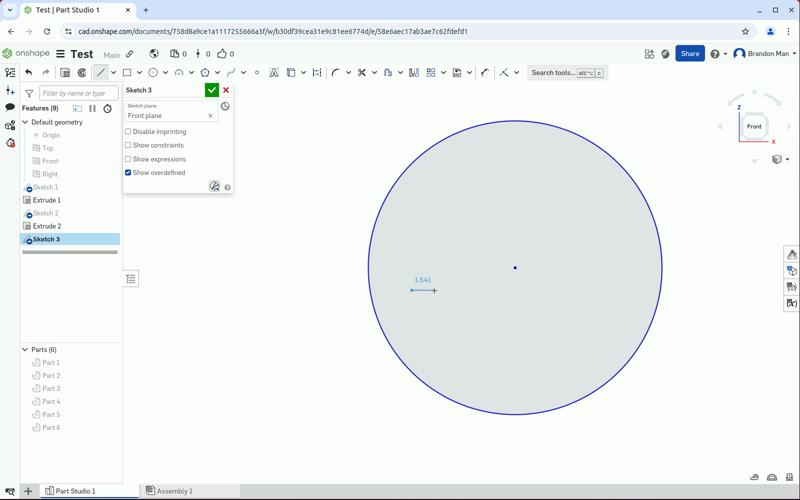
scroll(6)
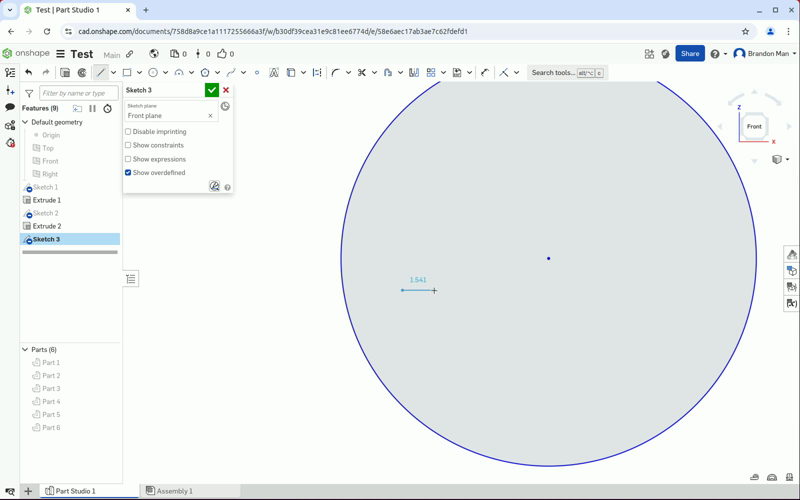
scroll(6)
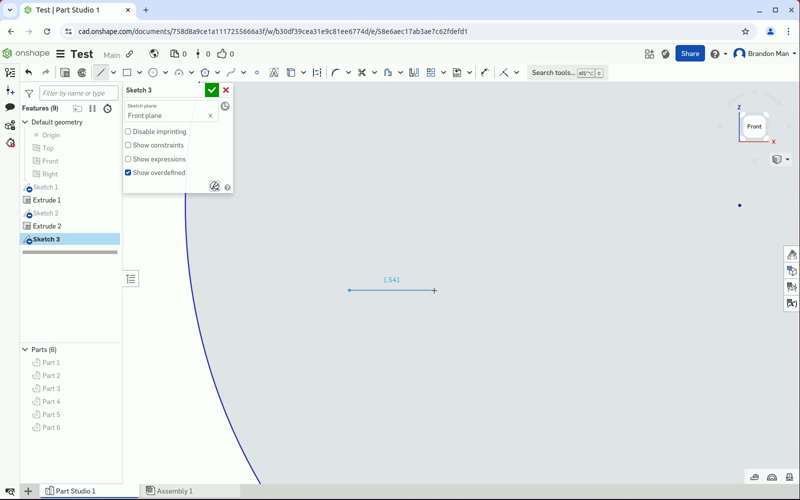
click(434, 290)
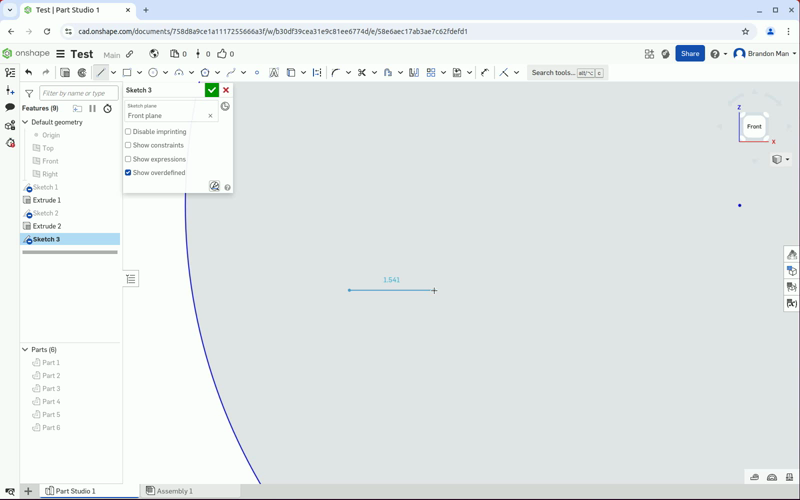
scroll(-6)
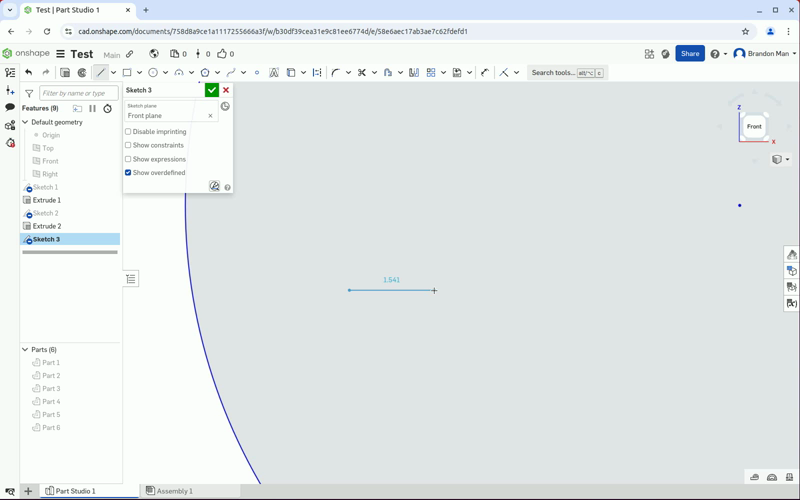
scroll(-6)
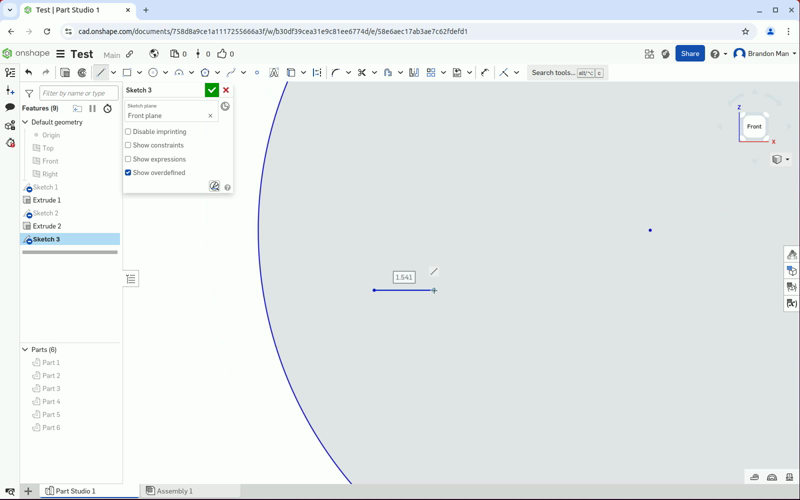
scroll(-6)
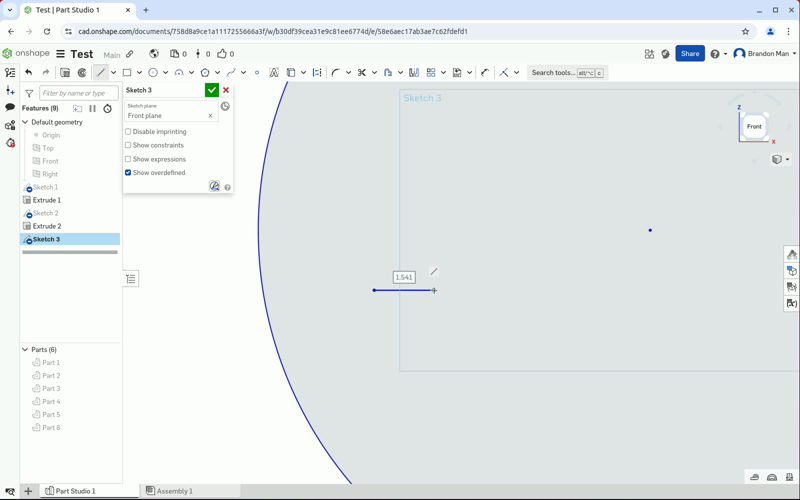
scroll(-6)
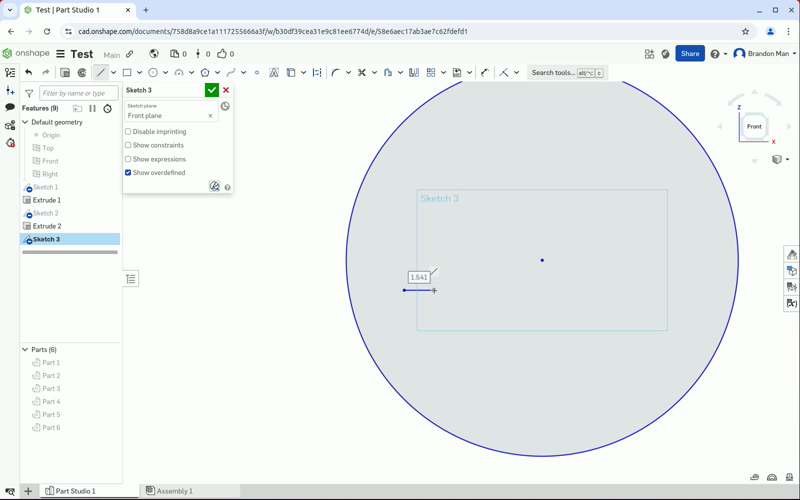
scroll(-6)
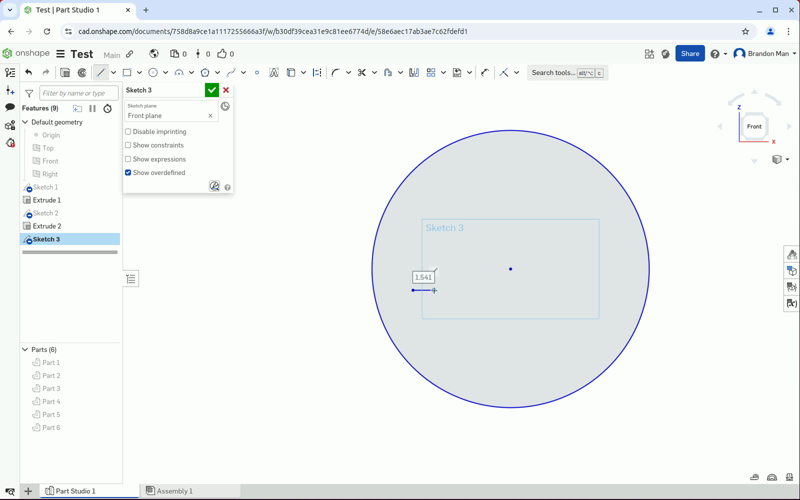
scroll(-6)
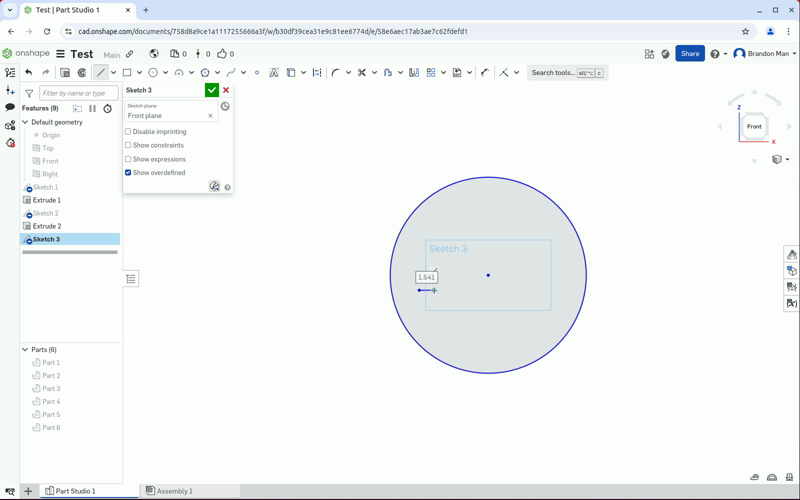
scroll(-6)
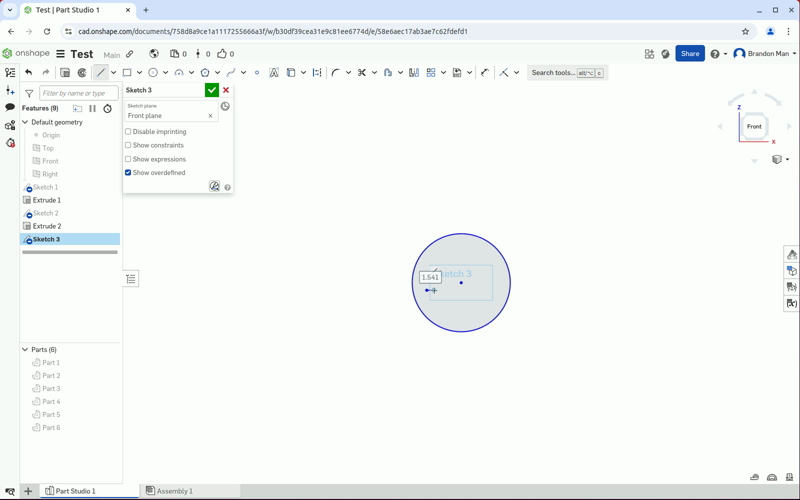
key_up(shift)
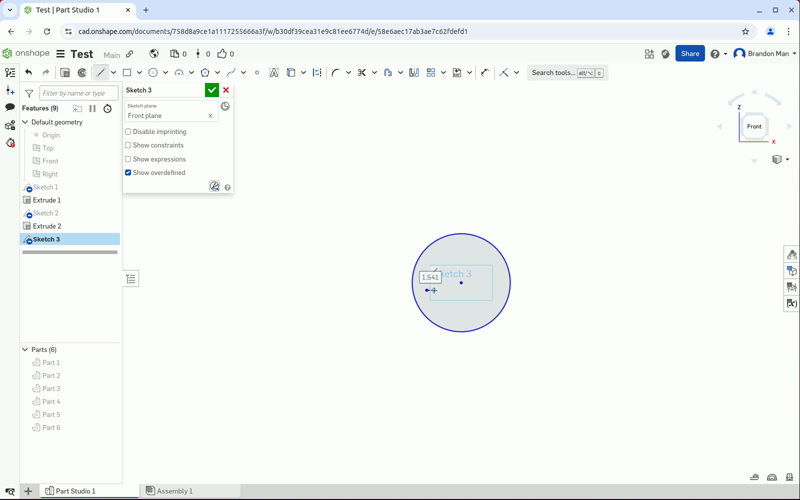
key(esc)
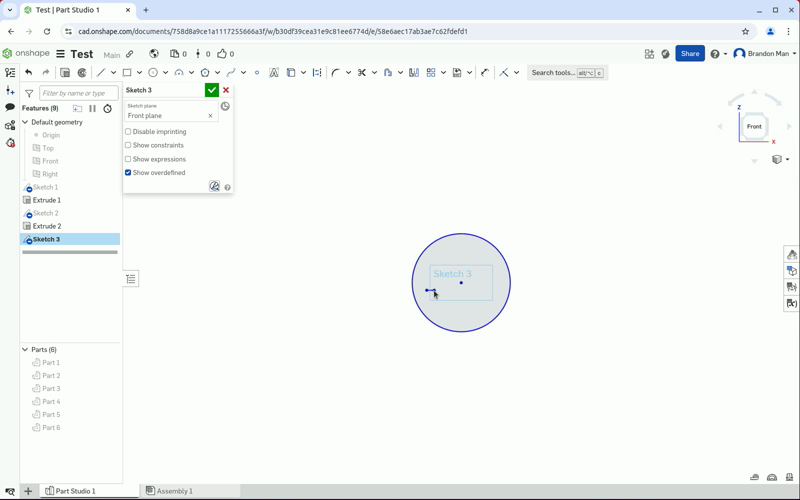
key(a)
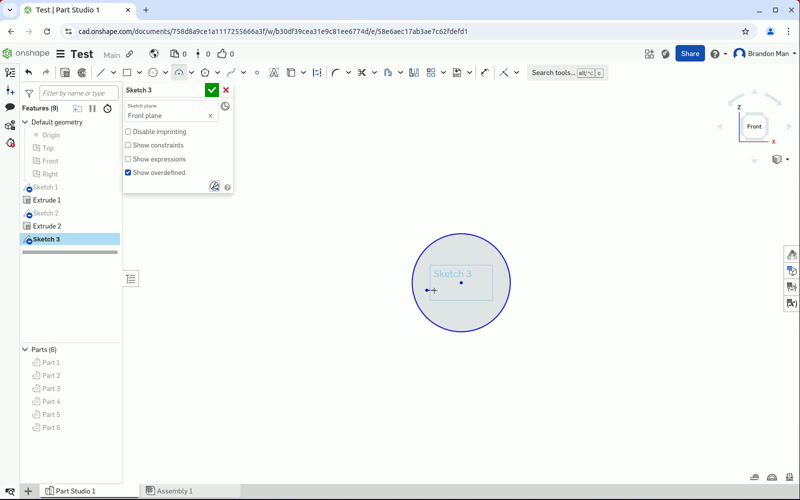
mouse_move(434, 290)
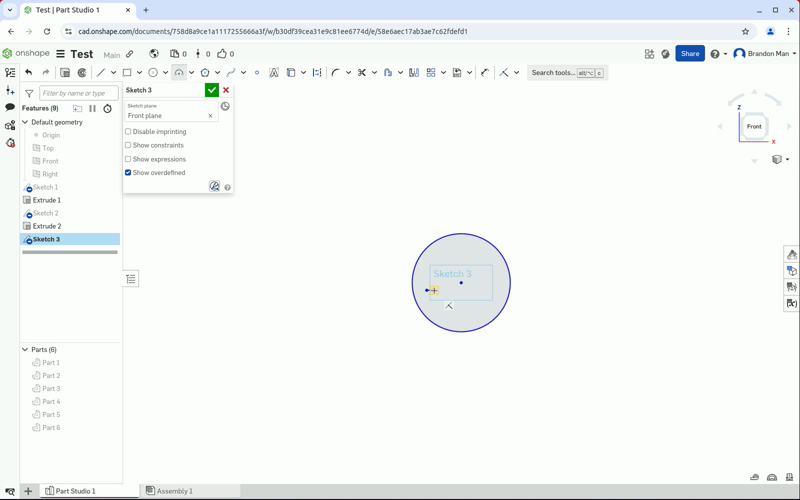
click(434, 290)
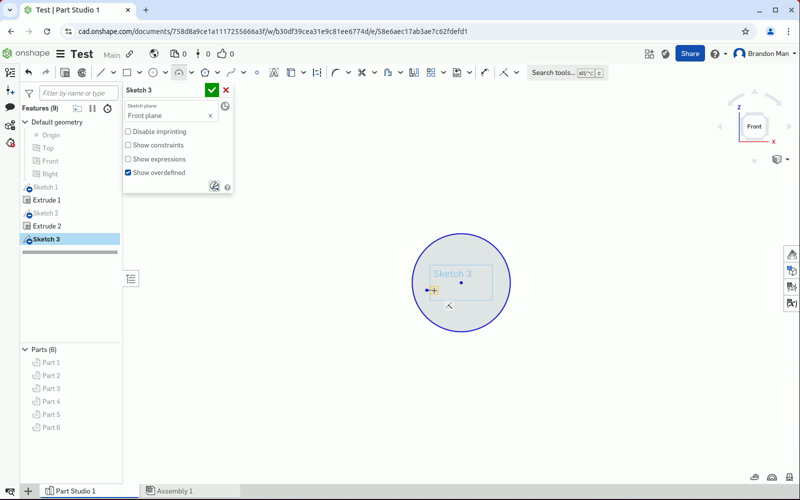
key_down(shift)
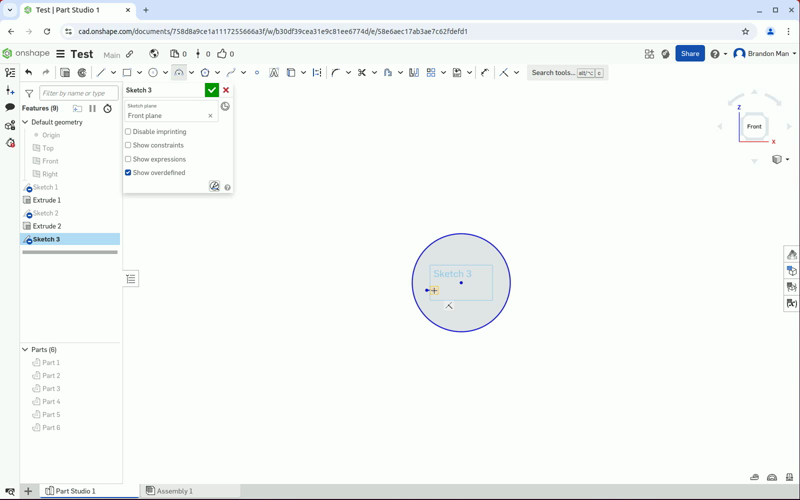
mouse_move(487, 290)
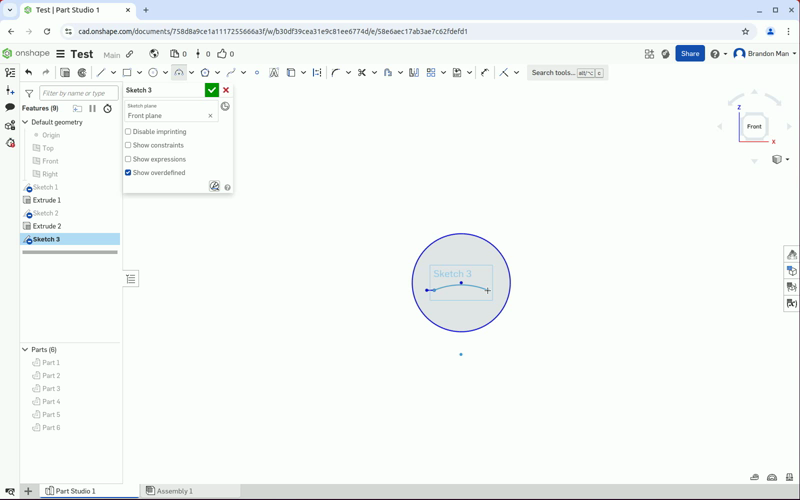
click(487, 290)
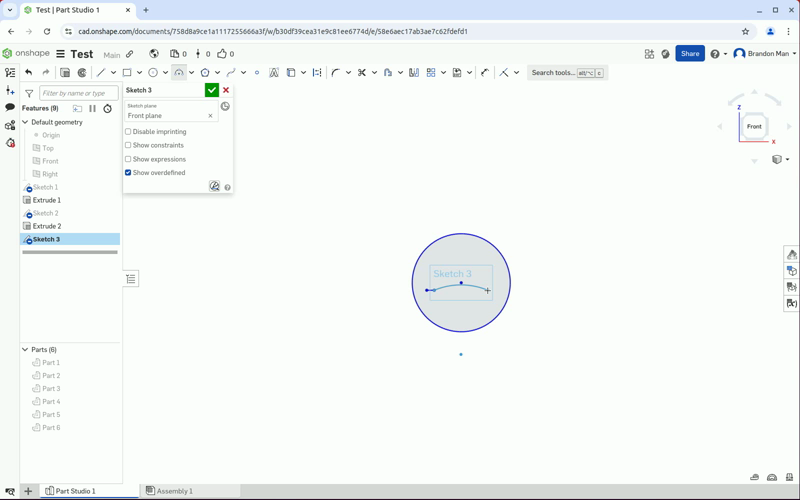
mouse_move(460, 310)
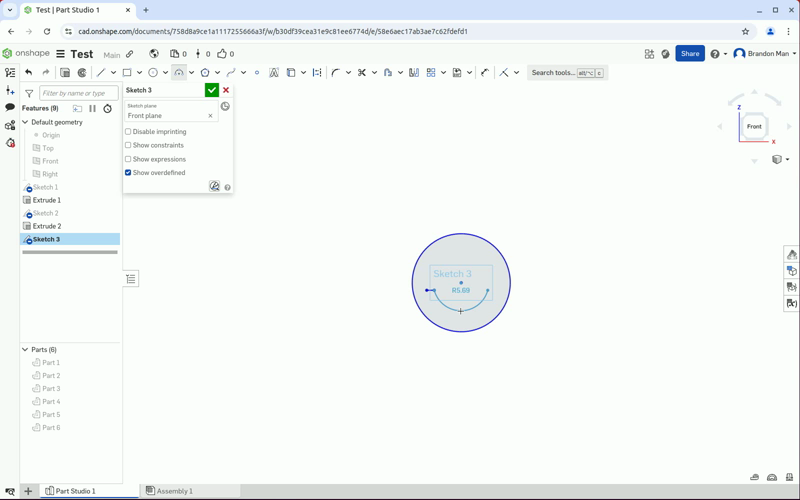
click(460, 310)
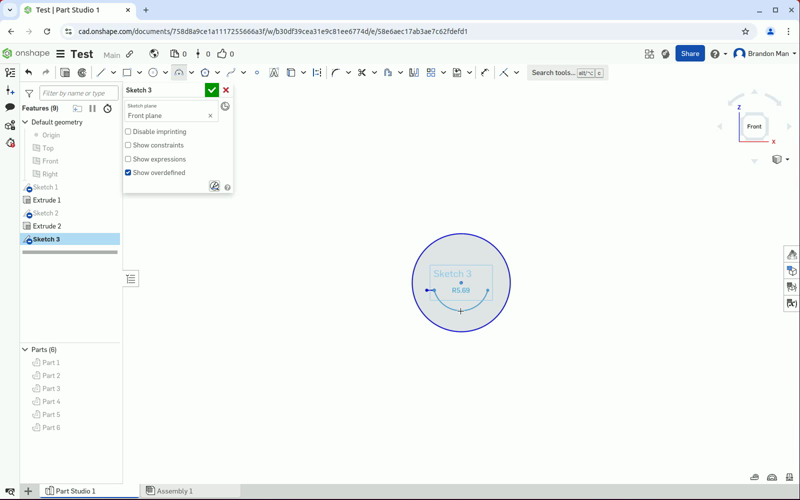
key_up(shift)
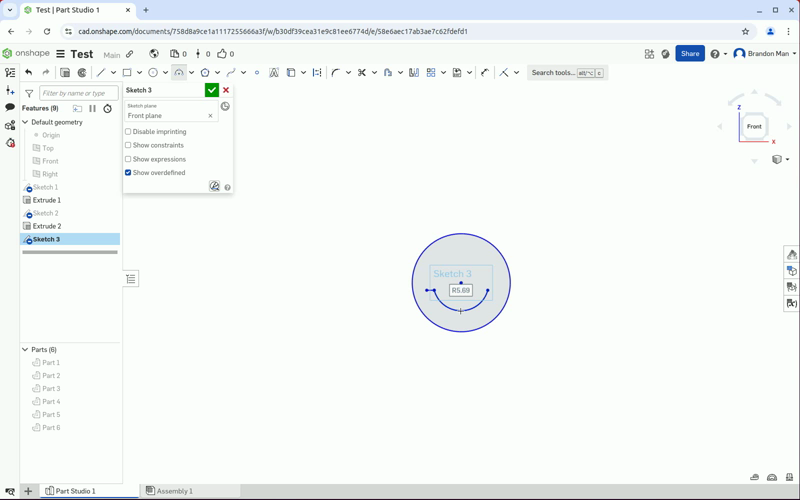
key(esc)
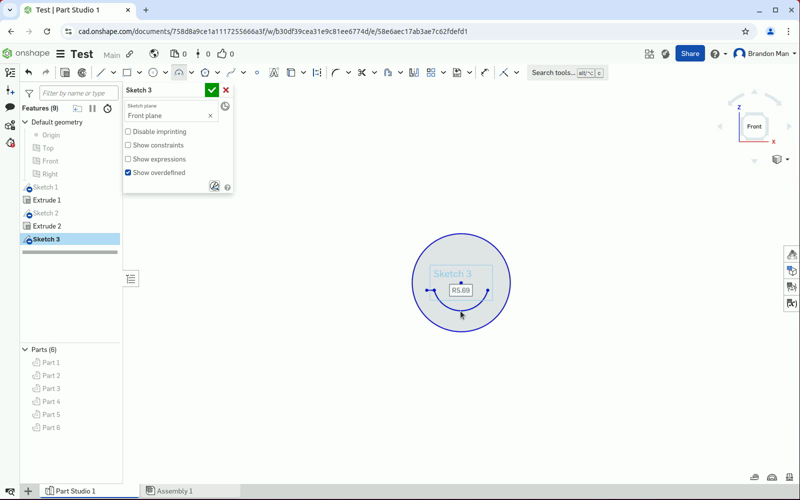
key(l)
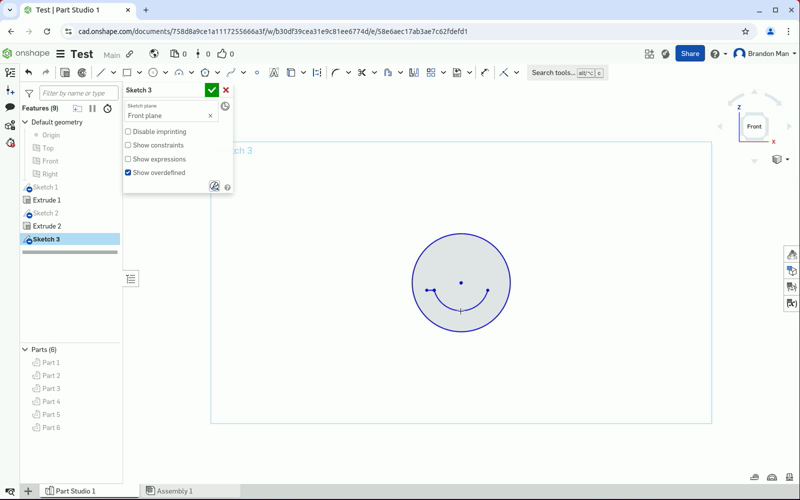
mouse_move(487, 290)
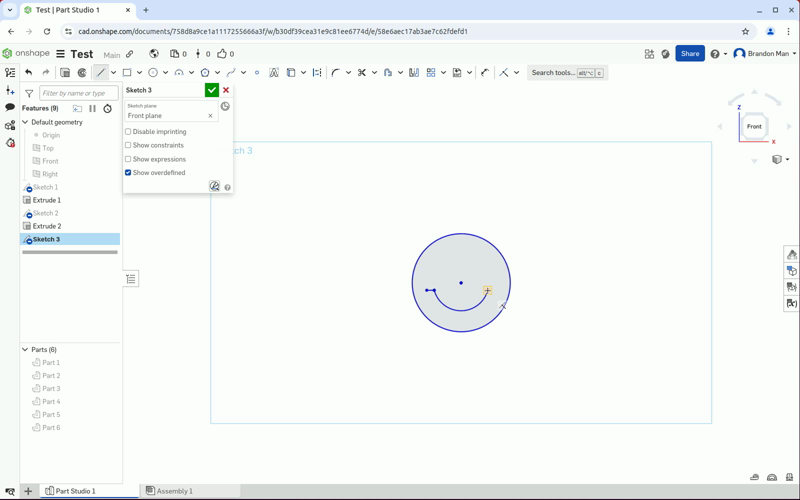
click(487, 290)
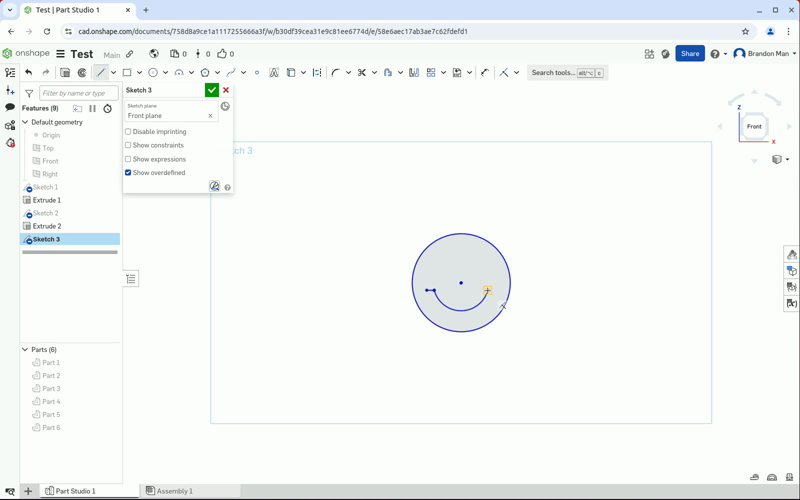
key_down(shift)
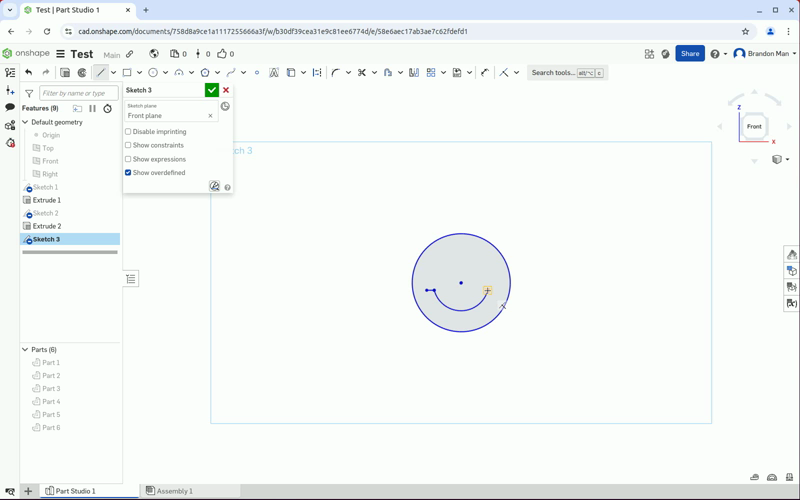
mouse_move(517, 290)
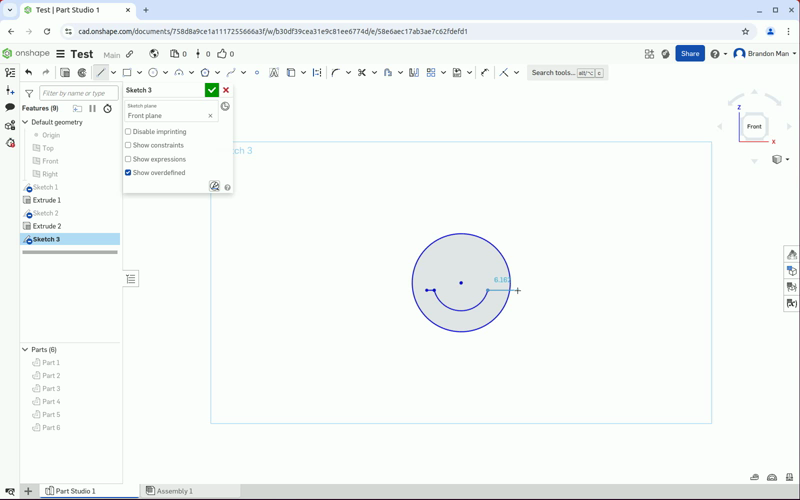
mouse_move(495, 290)
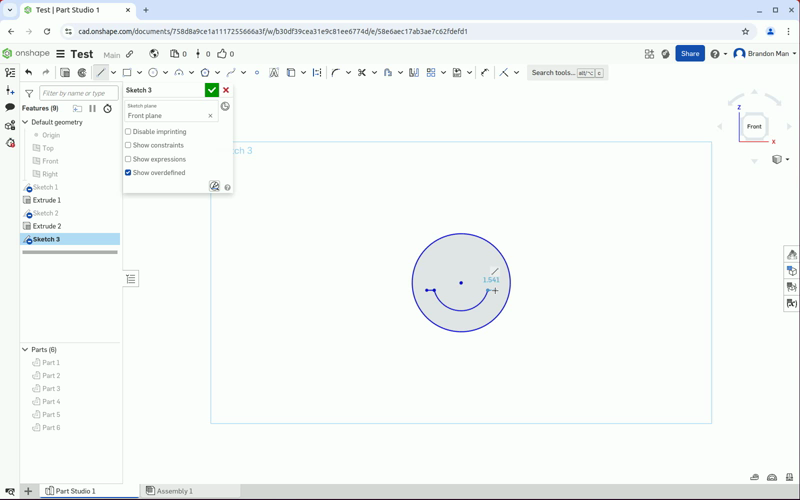
scroll(6)
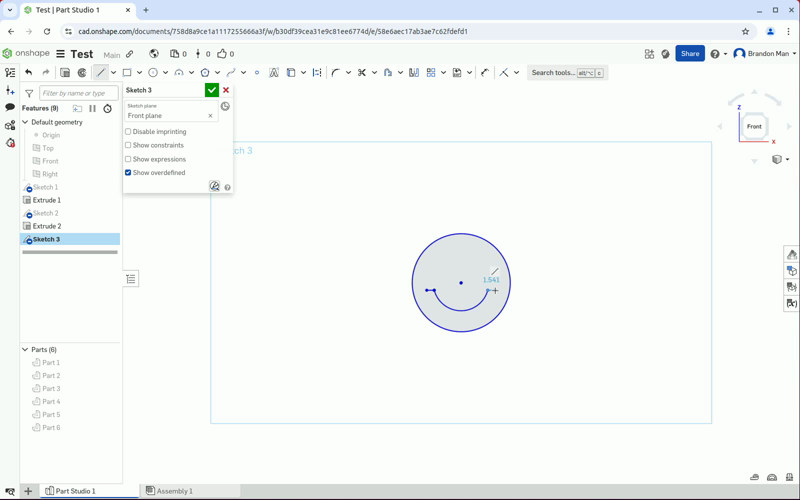
scroll(6)
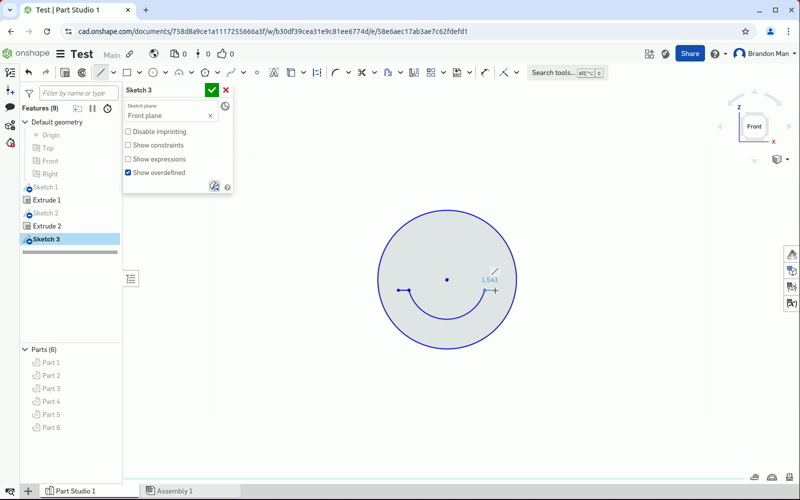
scroll(6)
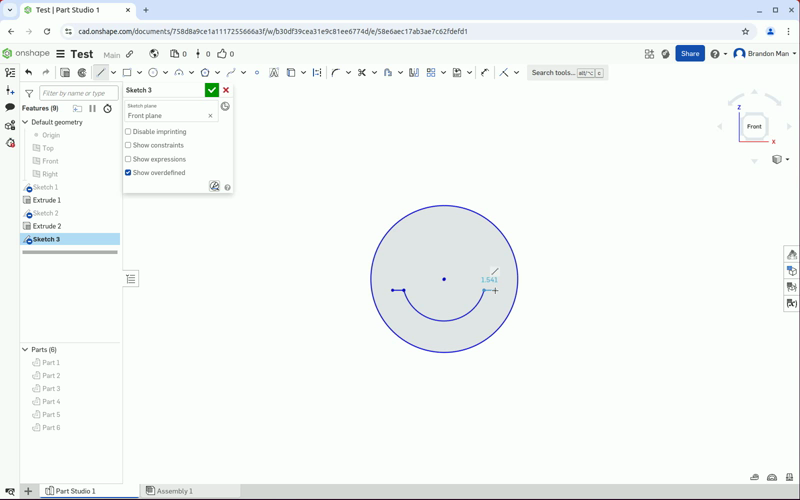
scroll(6)
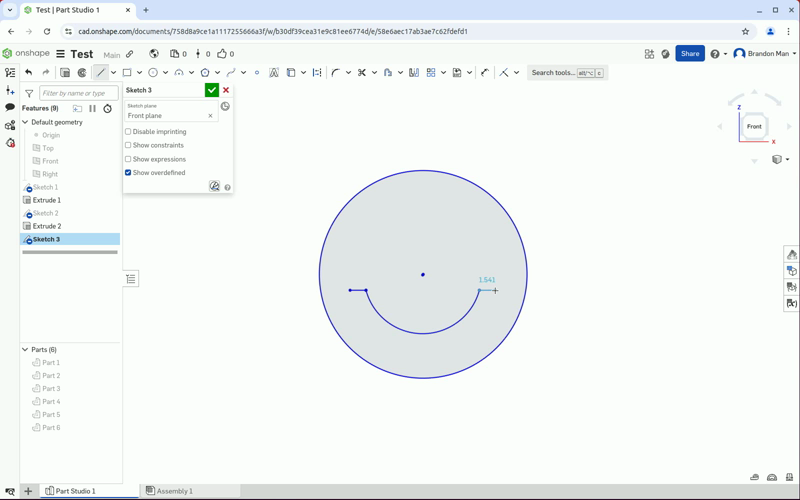
scroll(6)
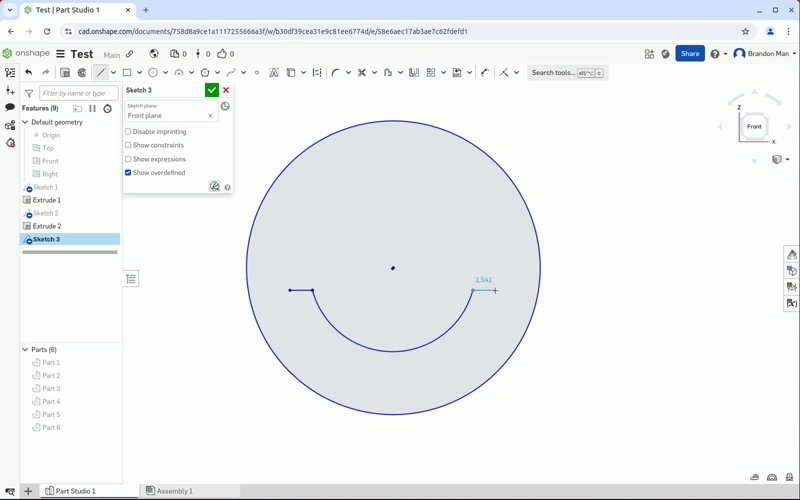
scroll(6)
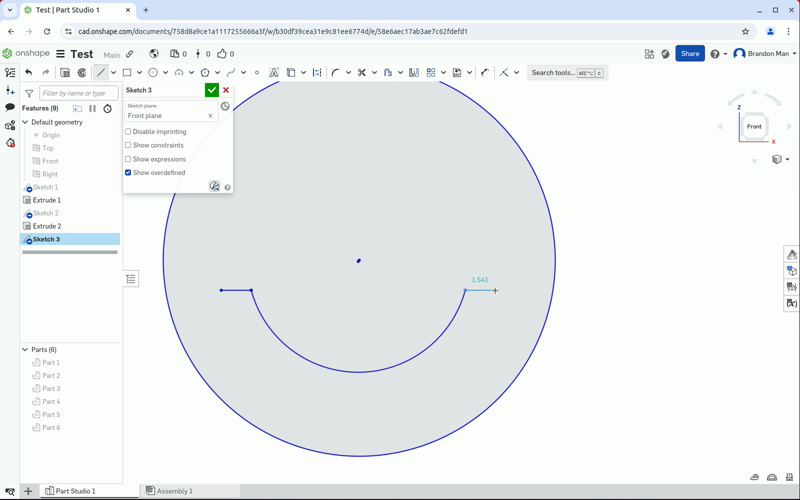
scroll(6)
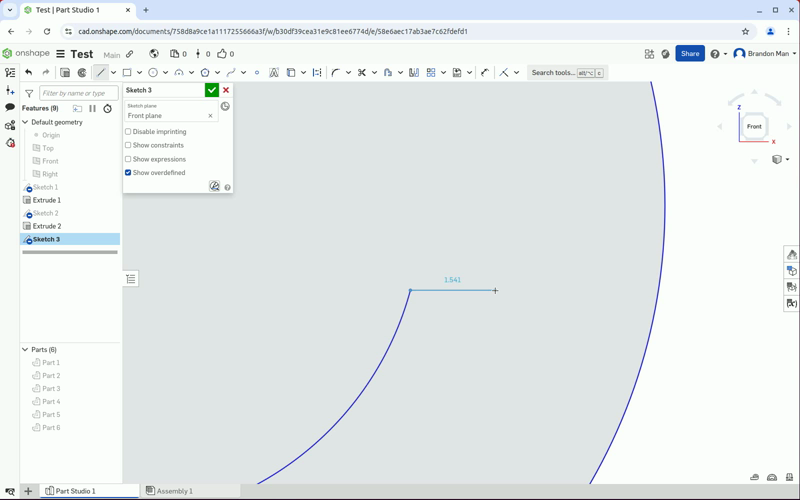
click(495, 290)
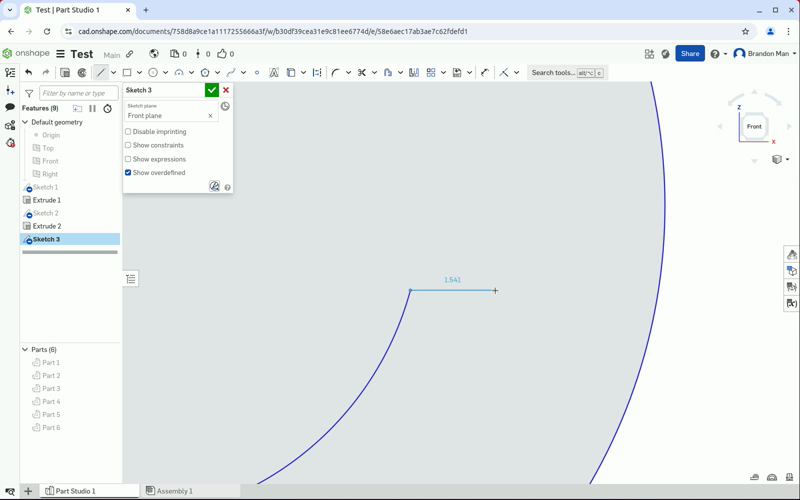
scroll(-6)
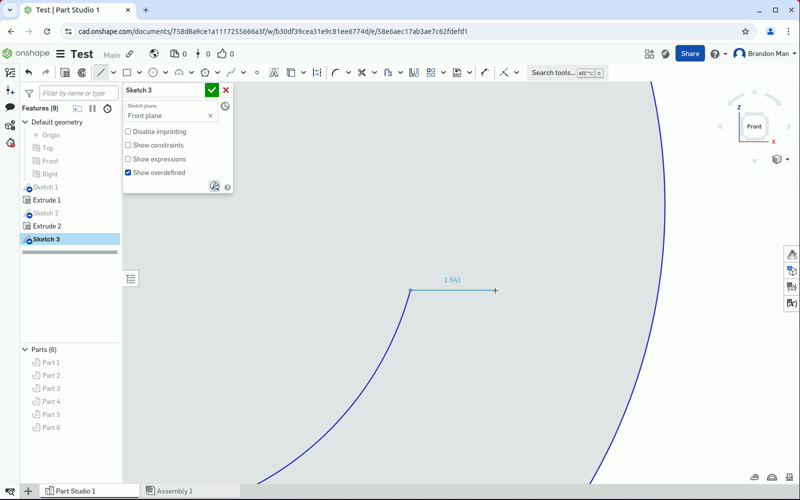
scroll(-6)
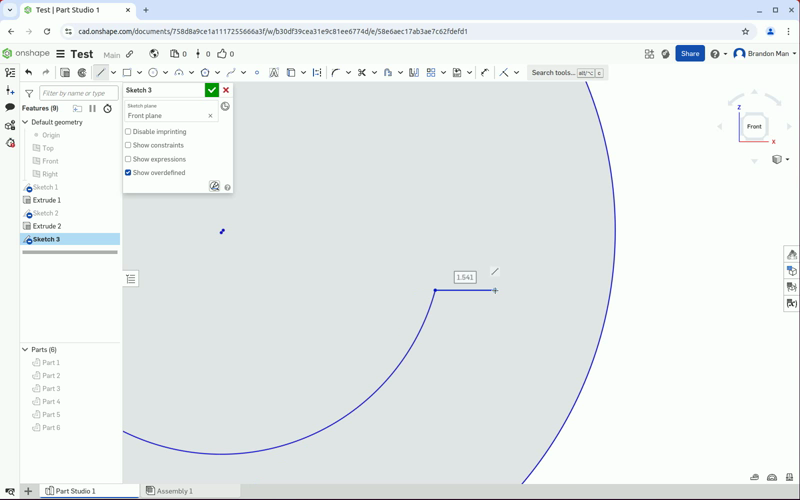
scroll(-6)
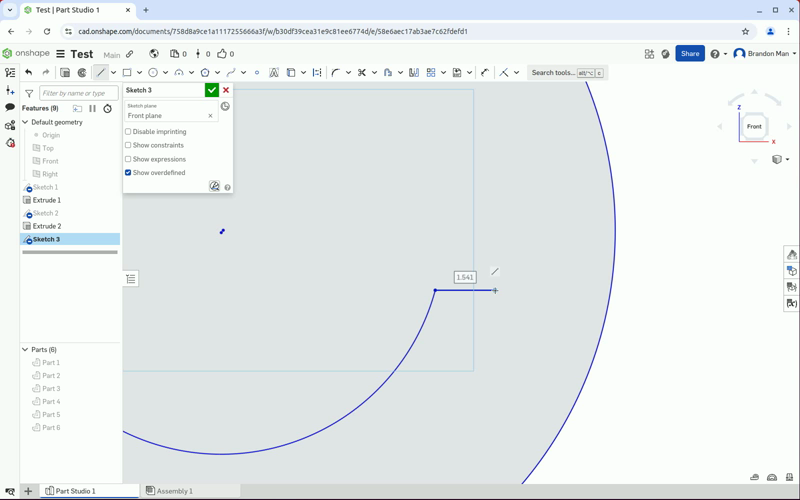
scroll(-6)
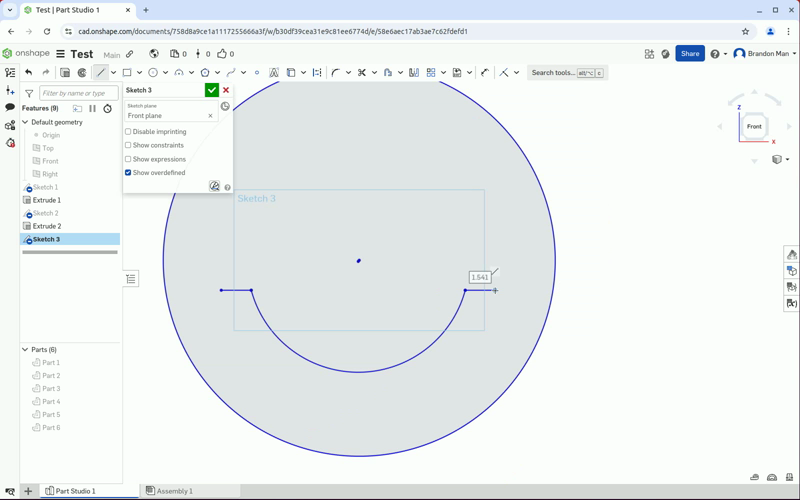
scroll(-6)
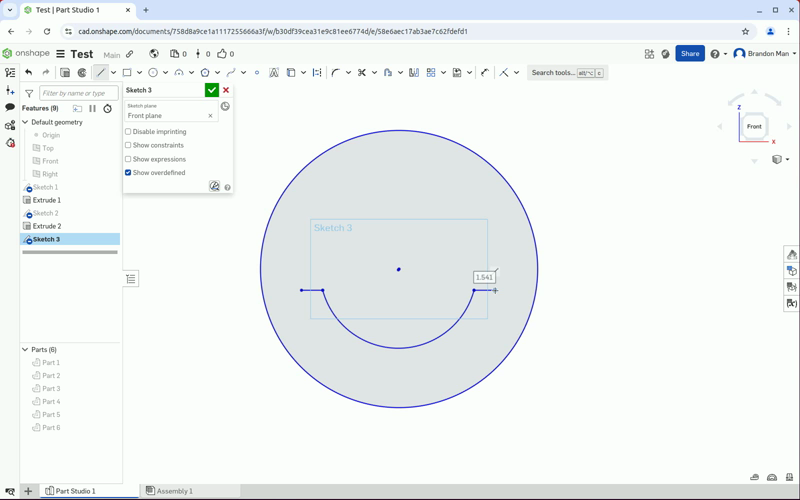
scroll(-6)
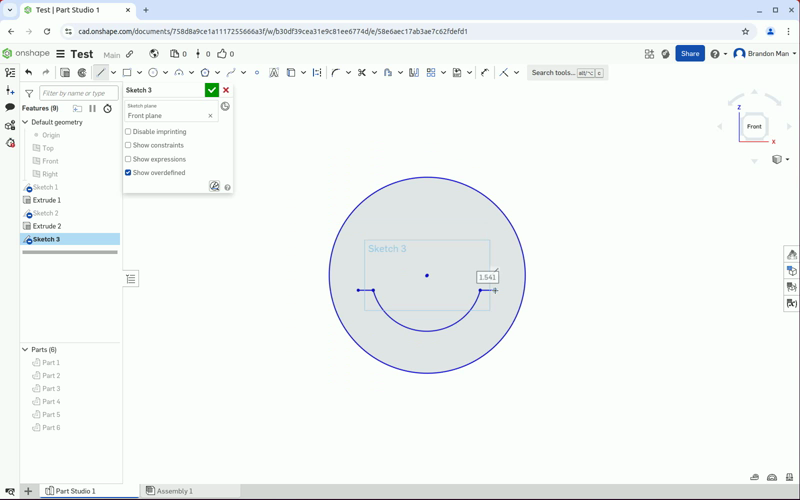
scroll(-6)
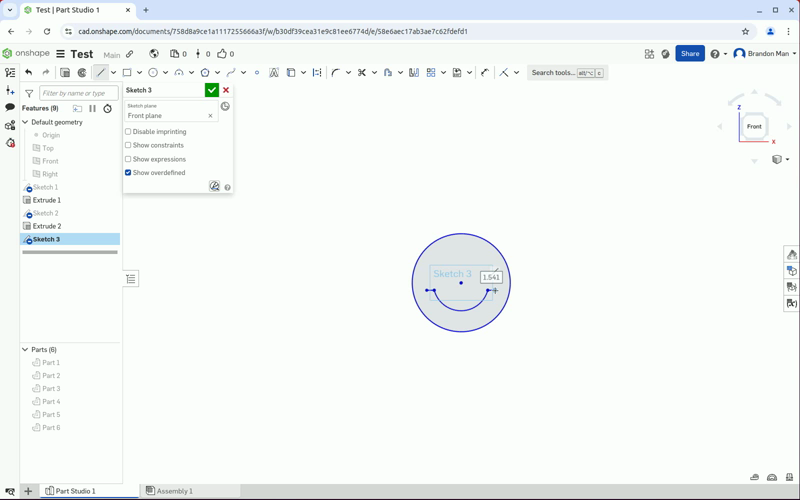
key_up(shift)
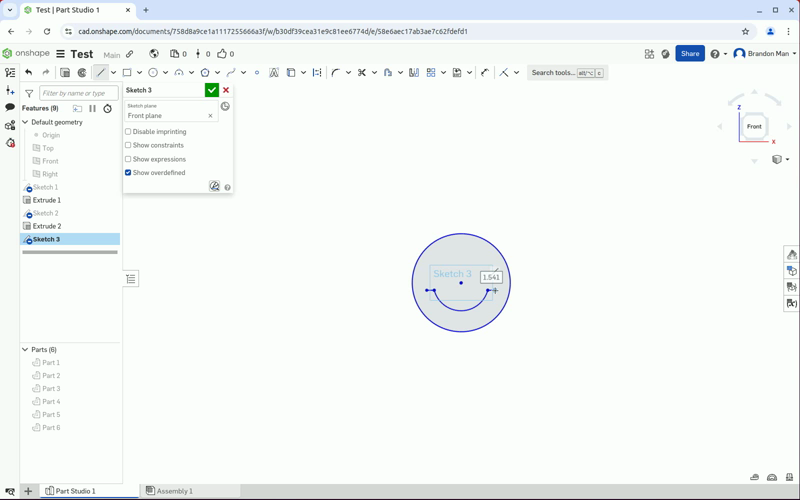
key_down(shift)
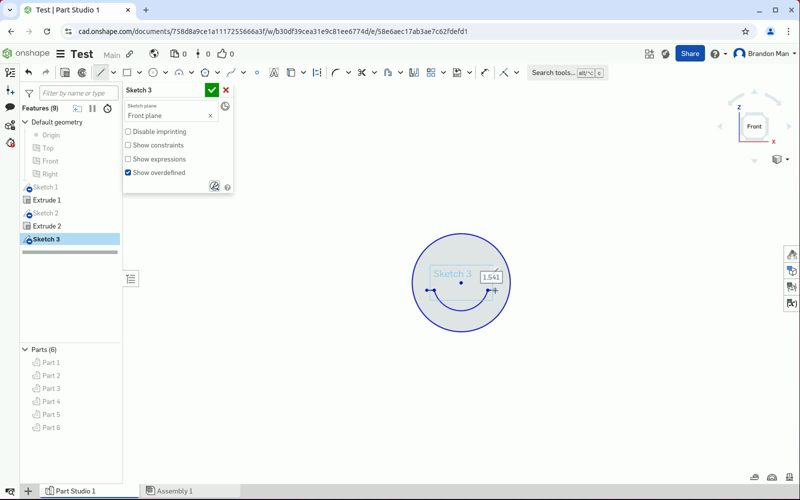
mouse_move(525, 290)
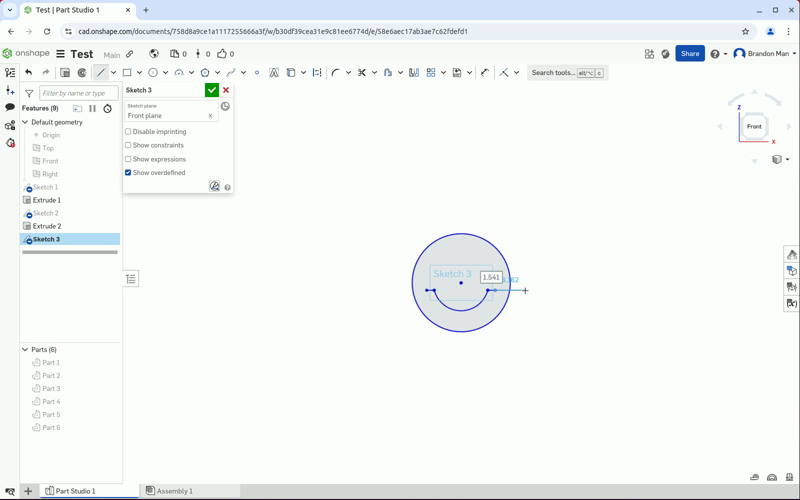
mouse_move(495, 275)
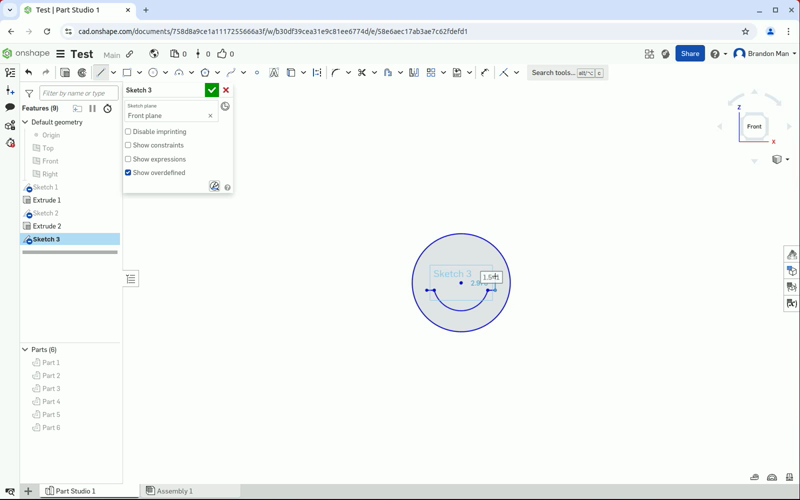
click(495, 275)
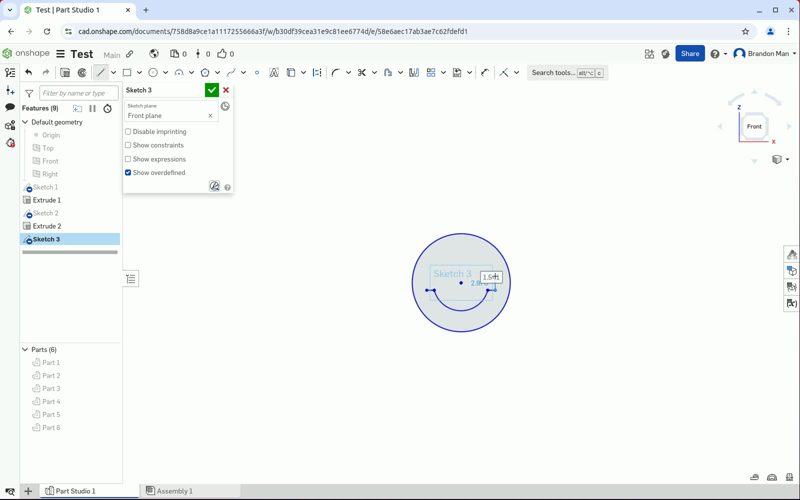
key_up(shift)
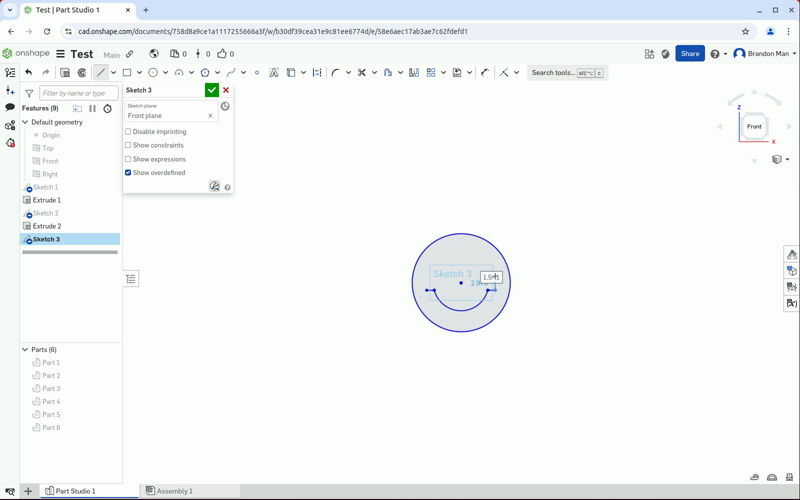
key_down(shift)
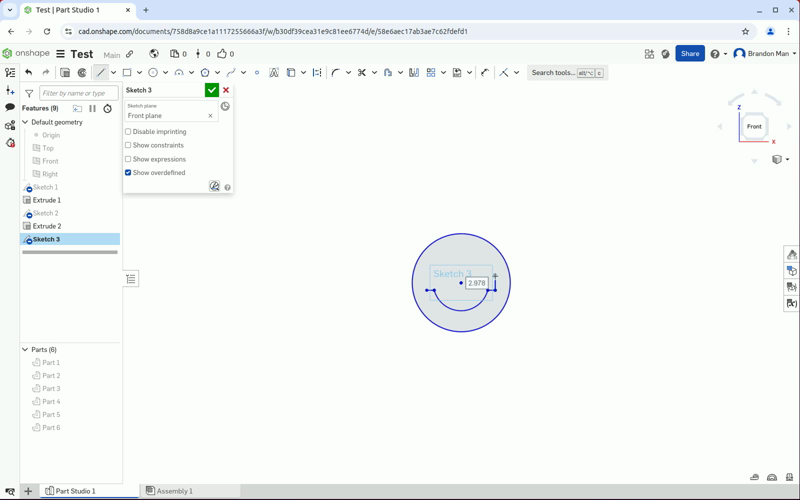
mouse_move(525, 275)
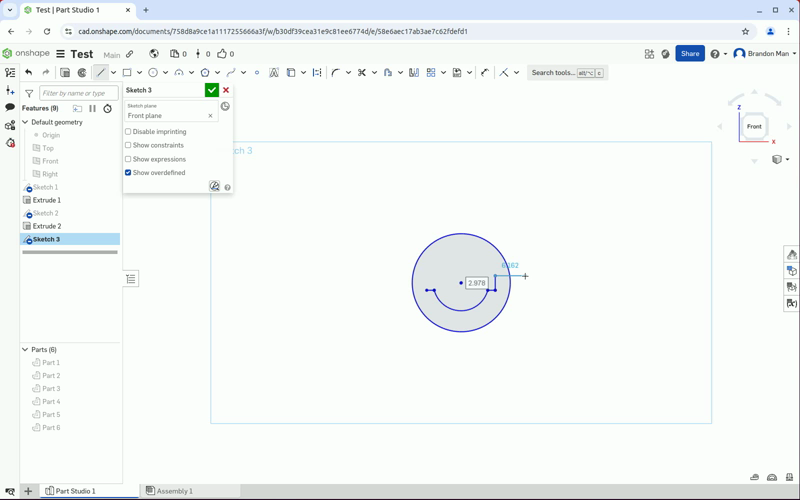
mouse_move(487, 275)
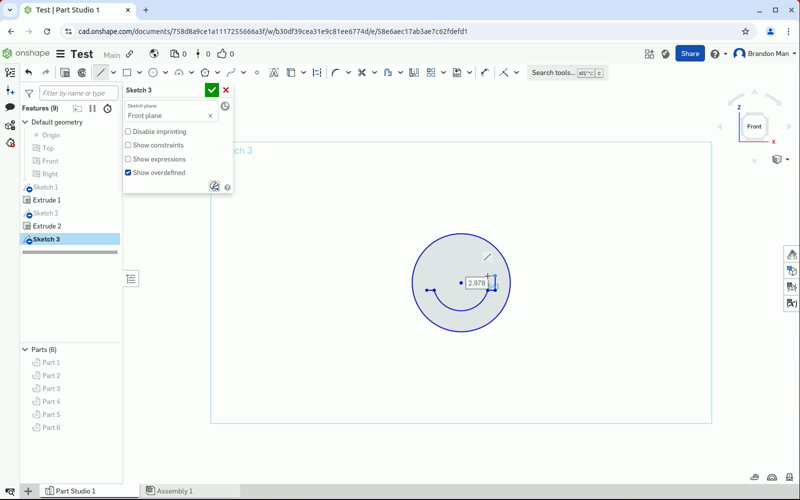
scroll(6)
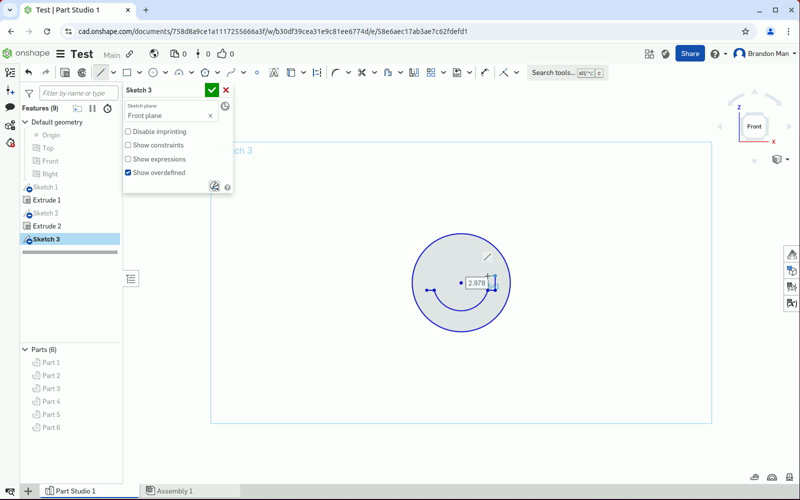
scroll(6)
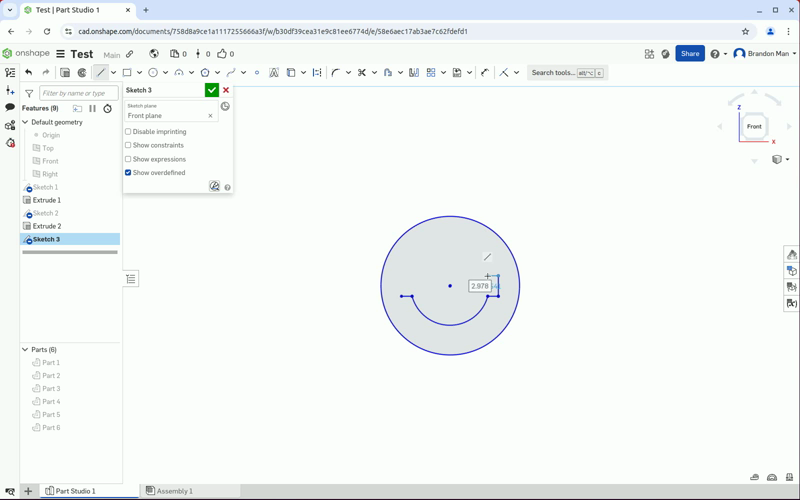
scroll(6)
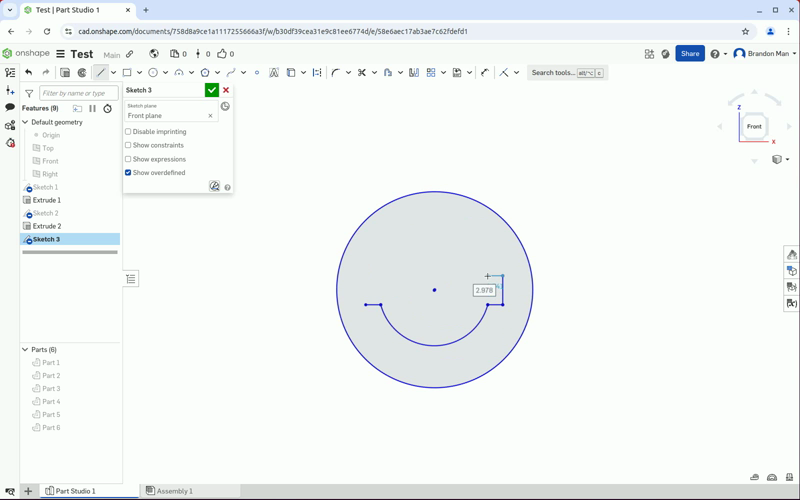
scroll(6)
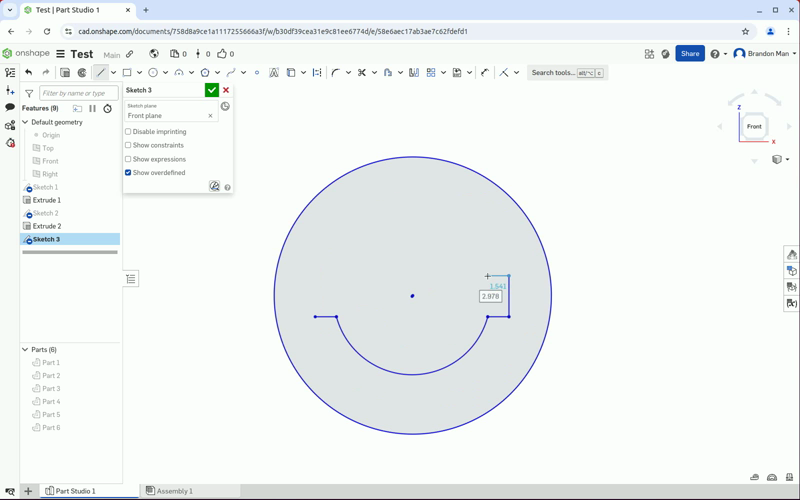
scroll(6)
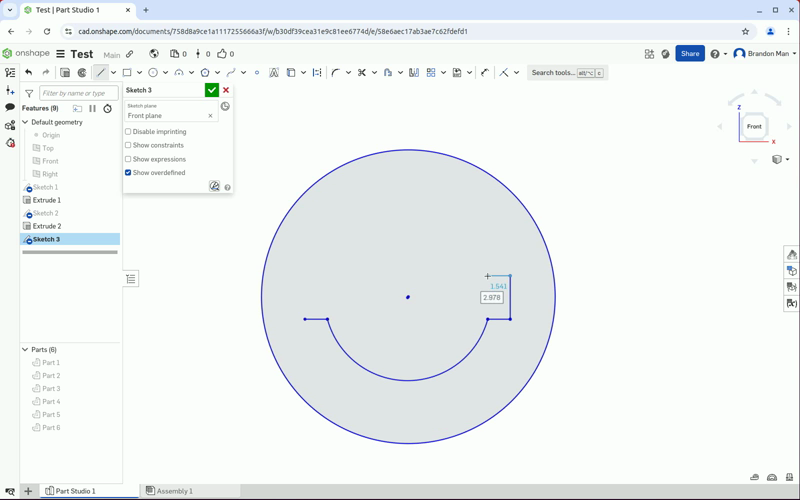
scroll(6)
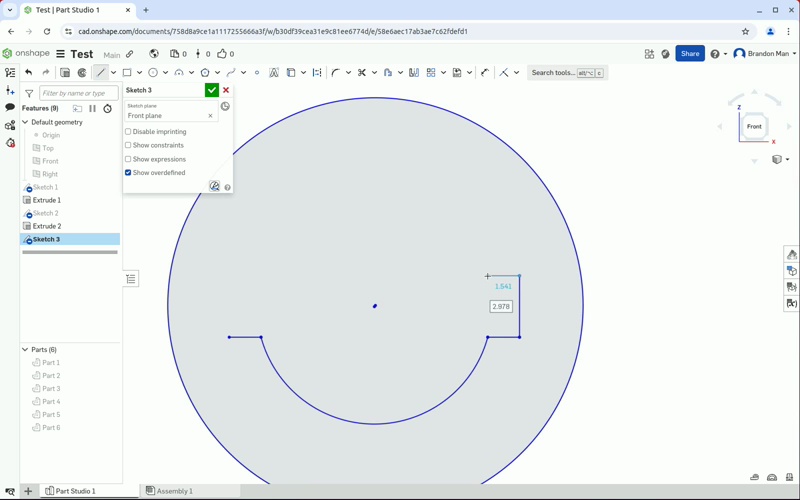
scroll(6)
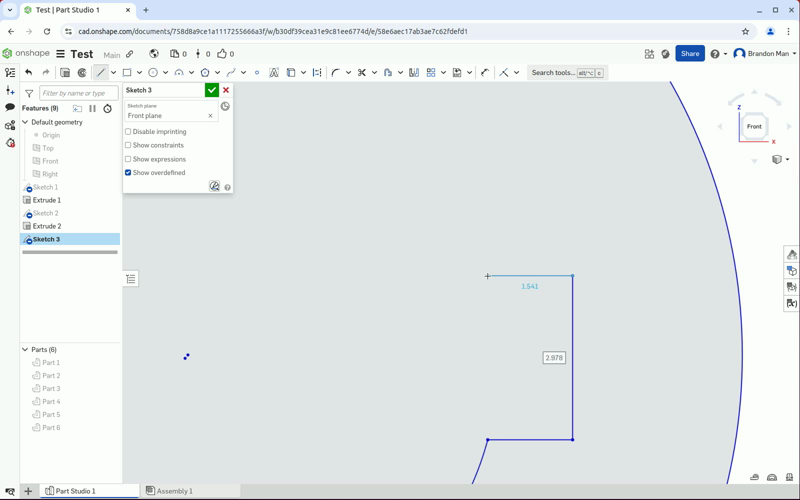
click(487, 275)
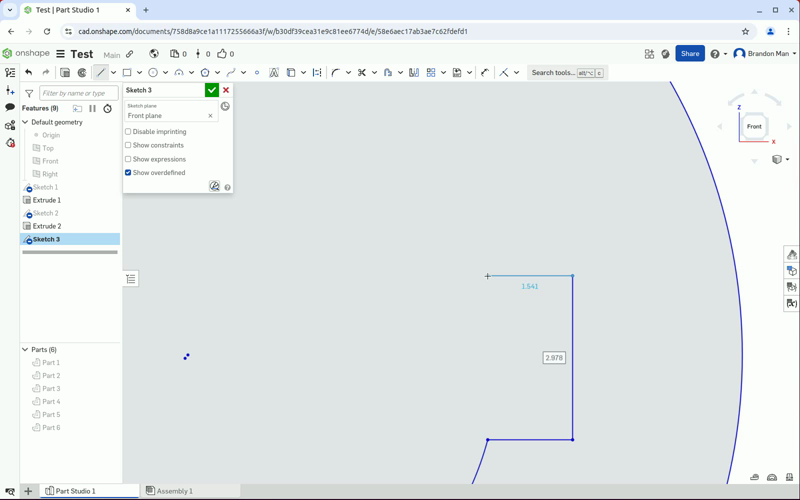
scroll(-6)
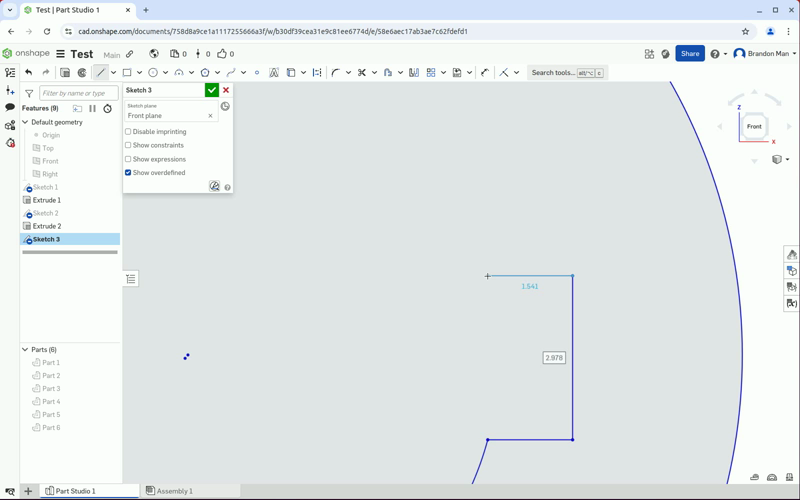
scroll(-6)
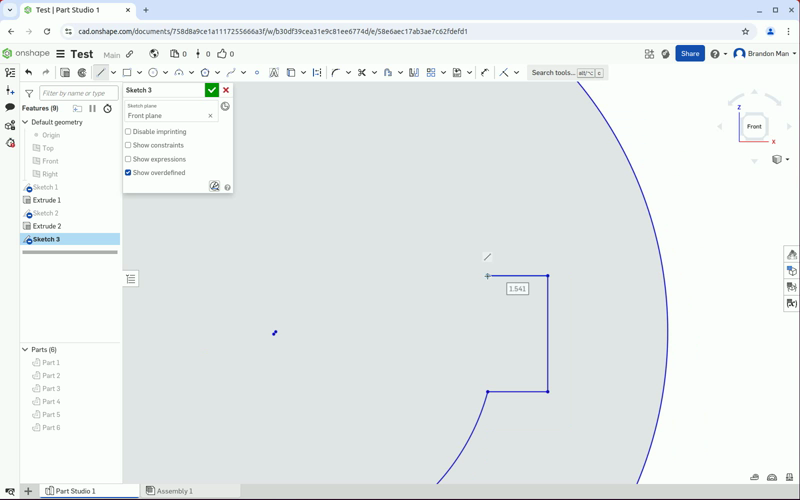
scroll(-6)
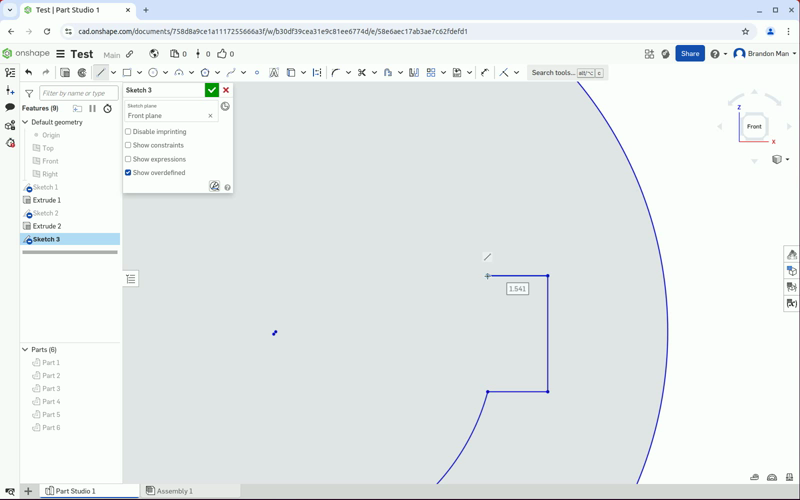
scroll(-6)
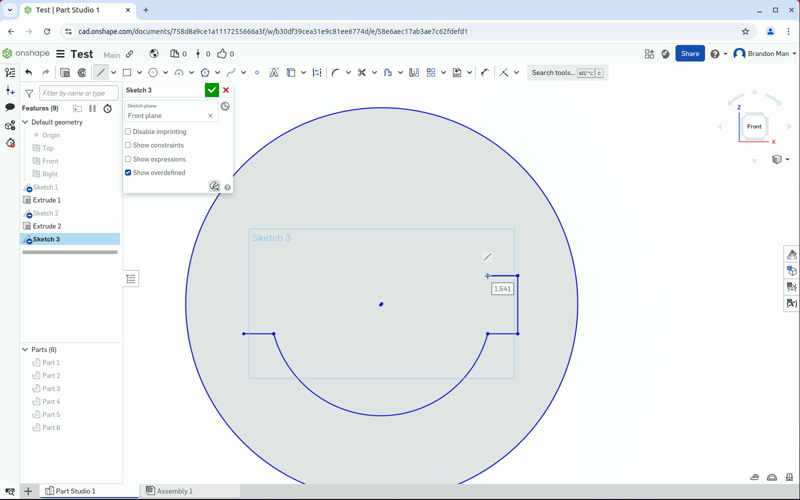
scroll(-6)
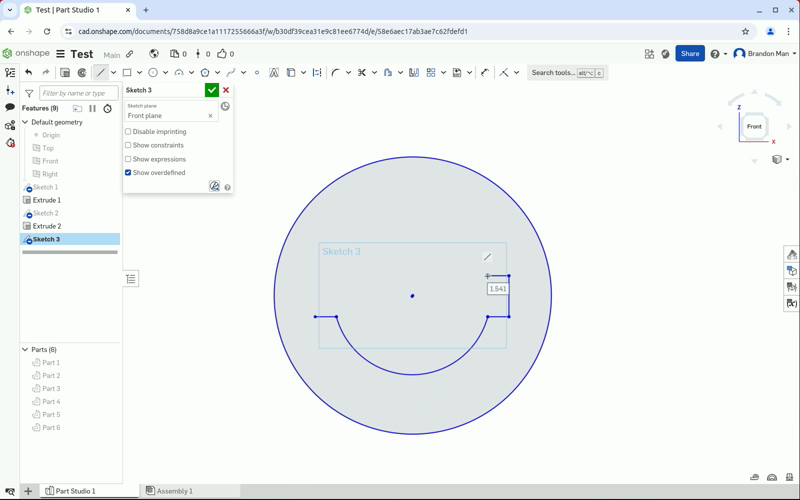
scroll(-6)
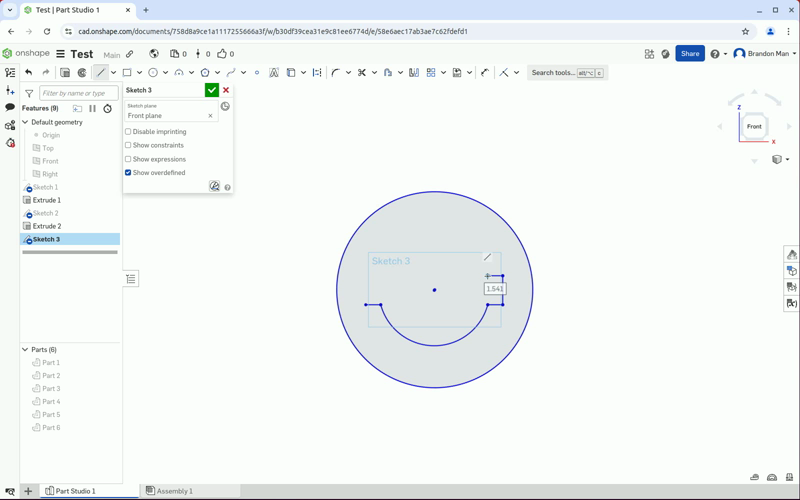
scroll(-6)
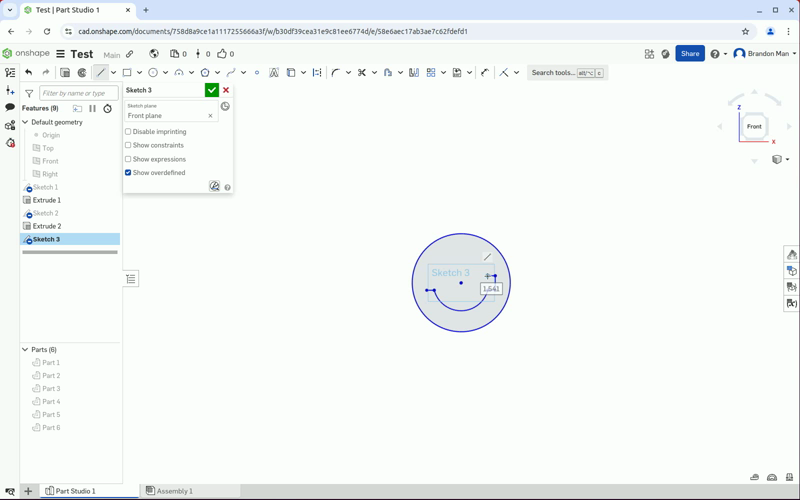
key_up(shift)
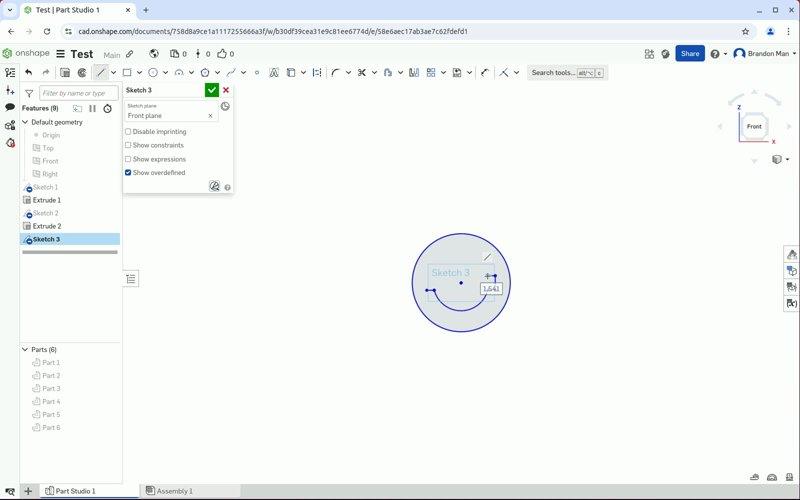
key(esc)
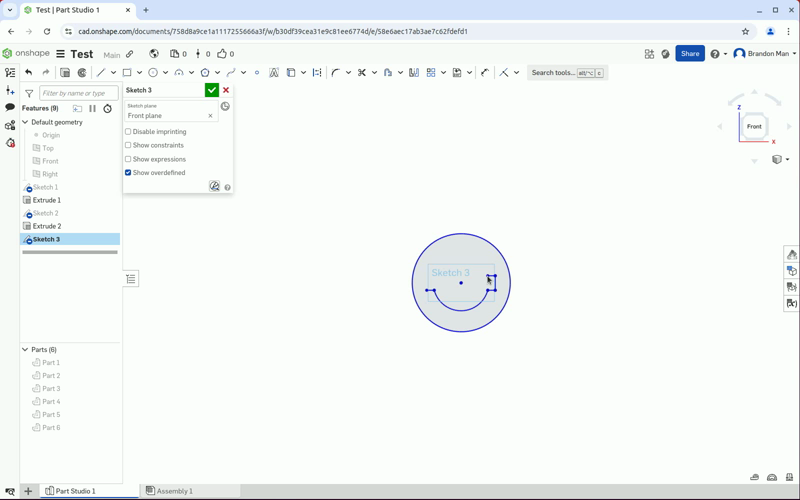
key(a)
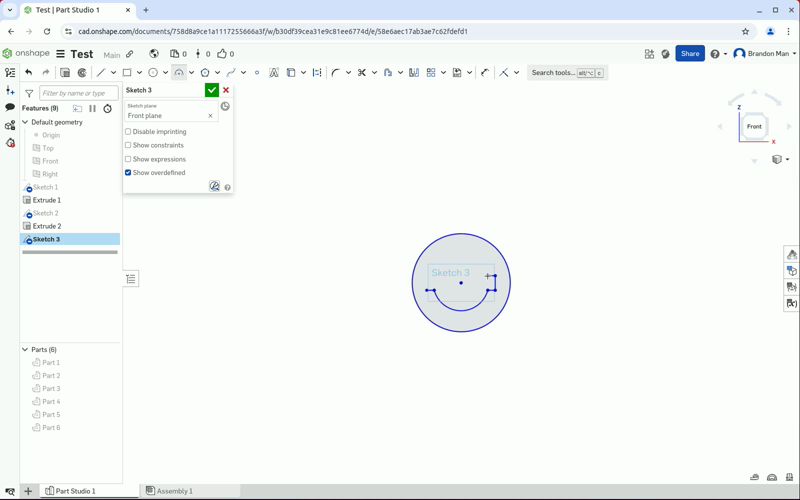
mouse_move(487, 275)
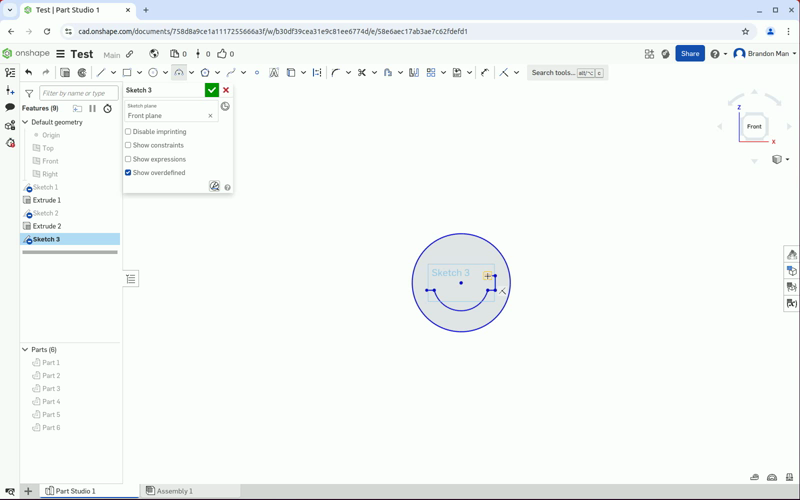
click(487, 275)
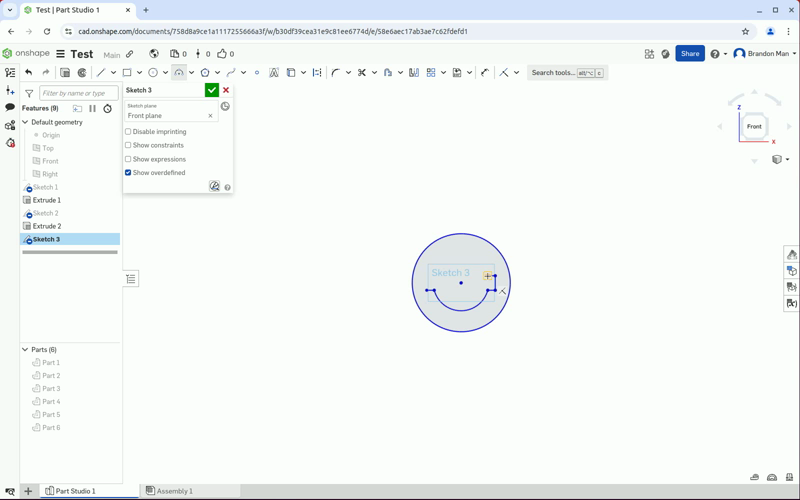
key_down(shift)
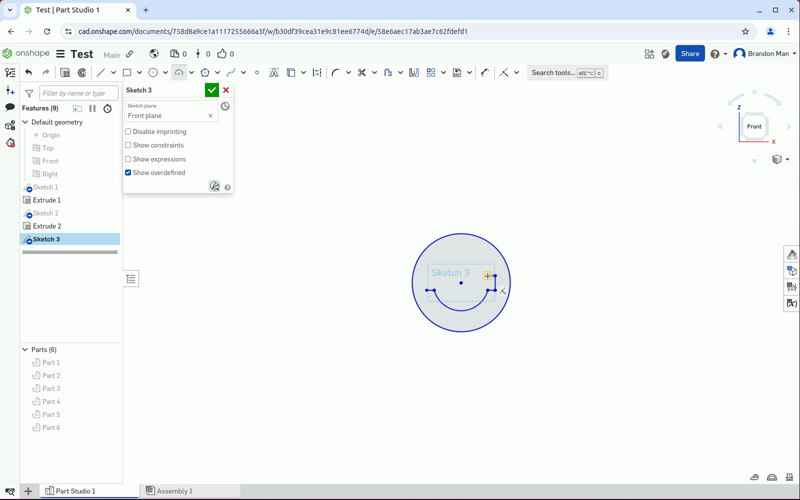
mouse_move(434, 275)
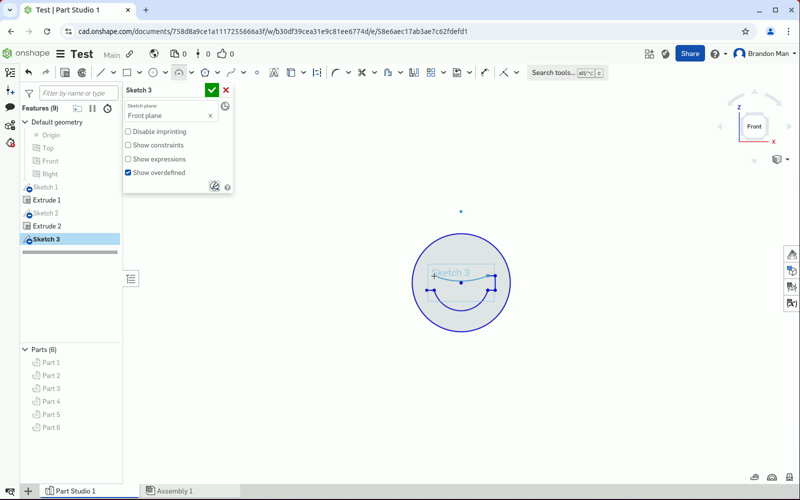
click(434, 275)
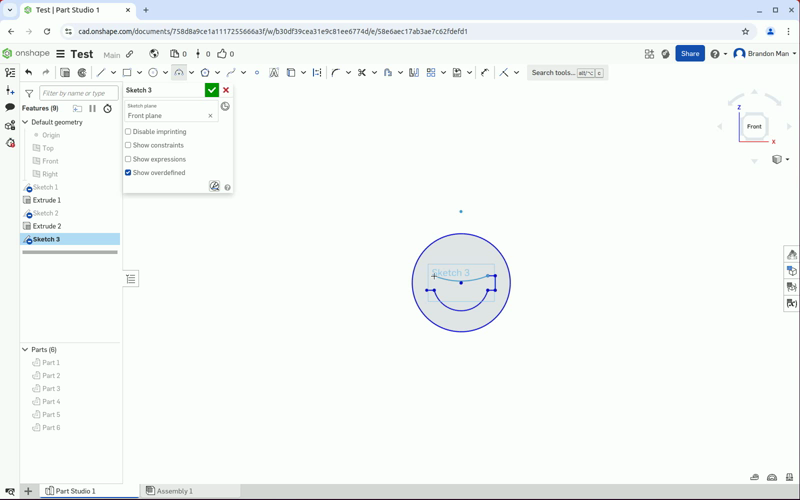
mouse_move(460, 255)
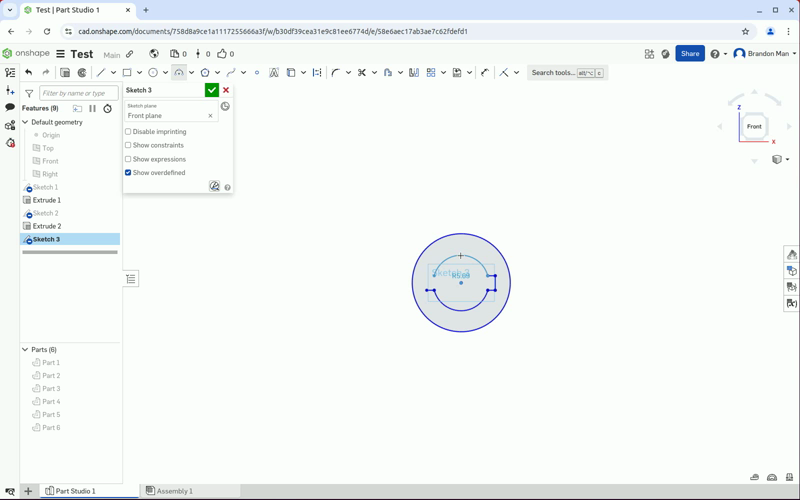
click(460, 255)
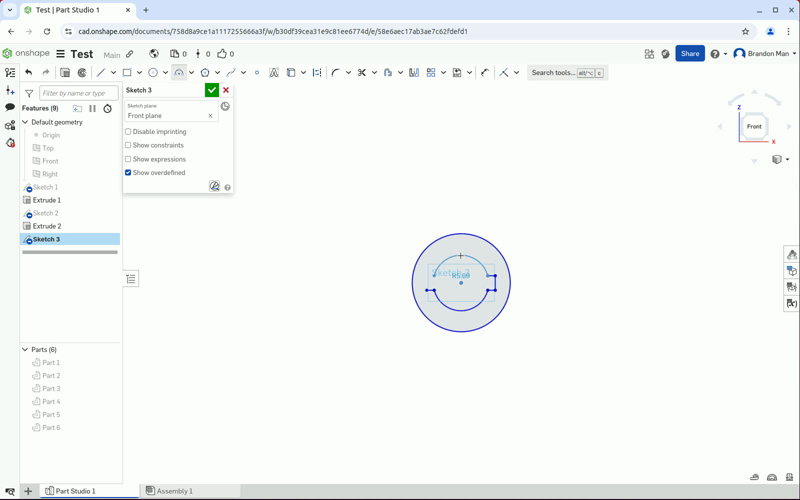
key_up(shift)
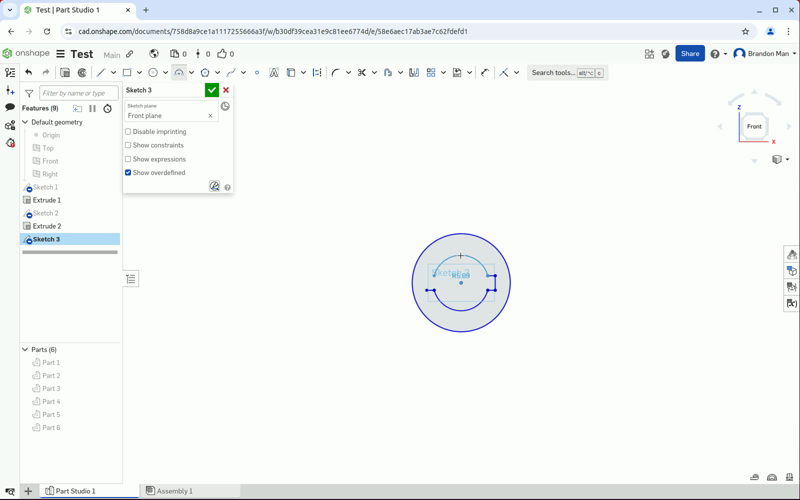
key(esc)
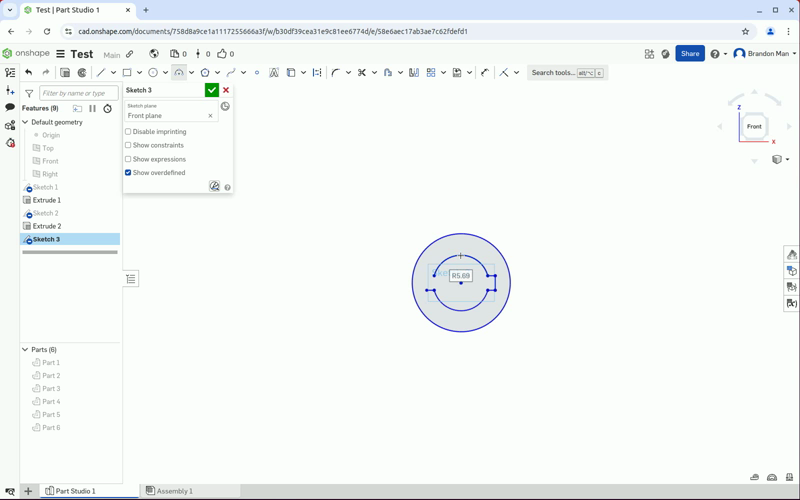
key(l)
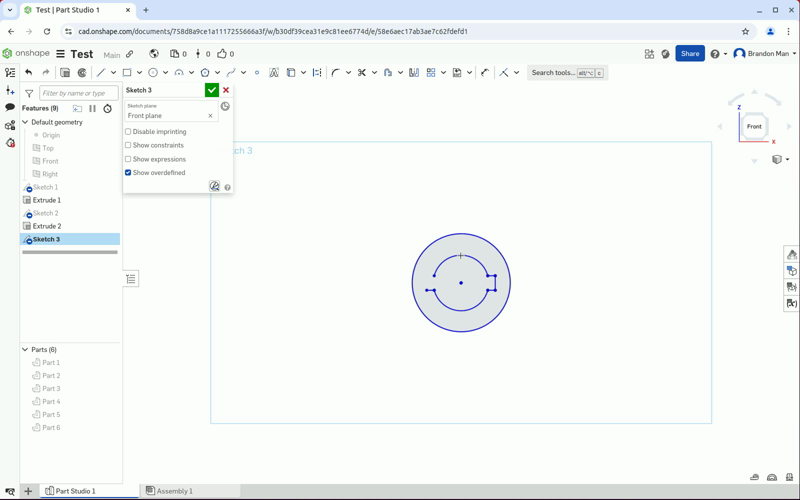
mouse_move(434, 275)
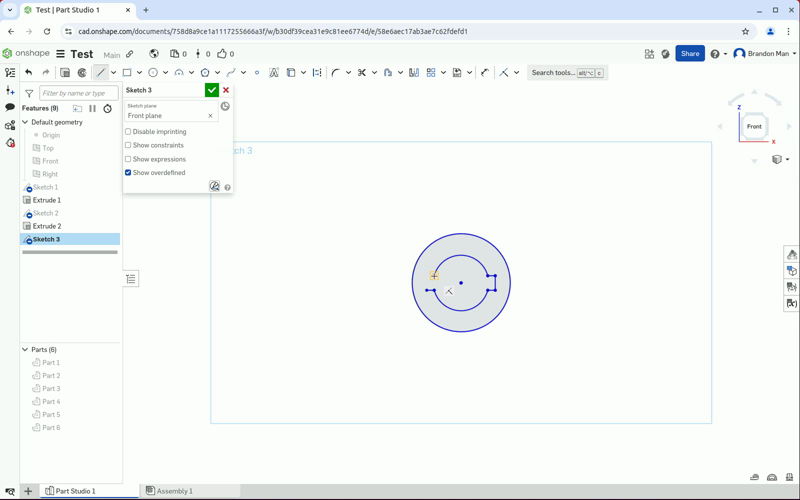
click(434, 275)
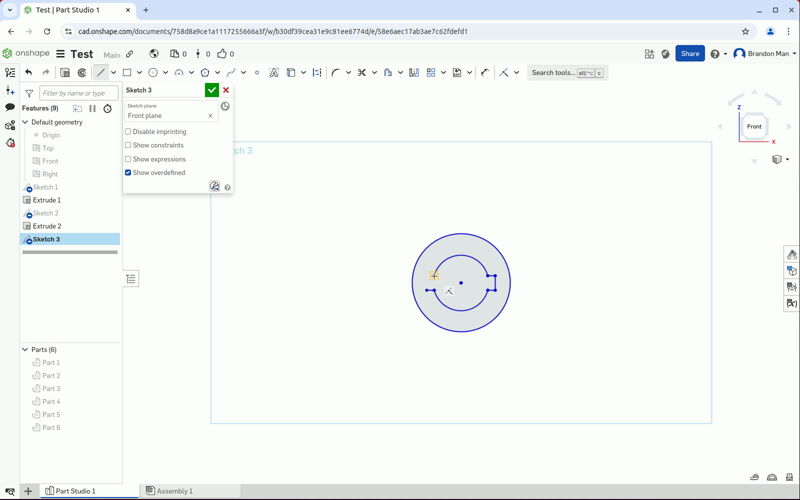
key_down(shift)
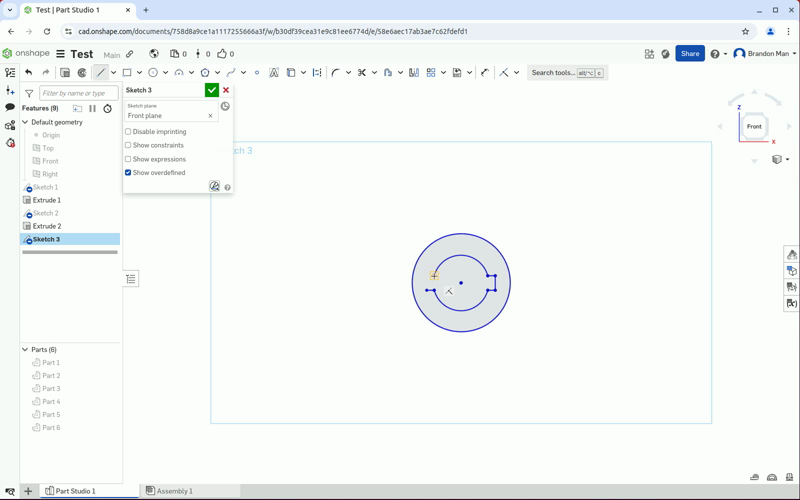
mouse_move(464, 275)
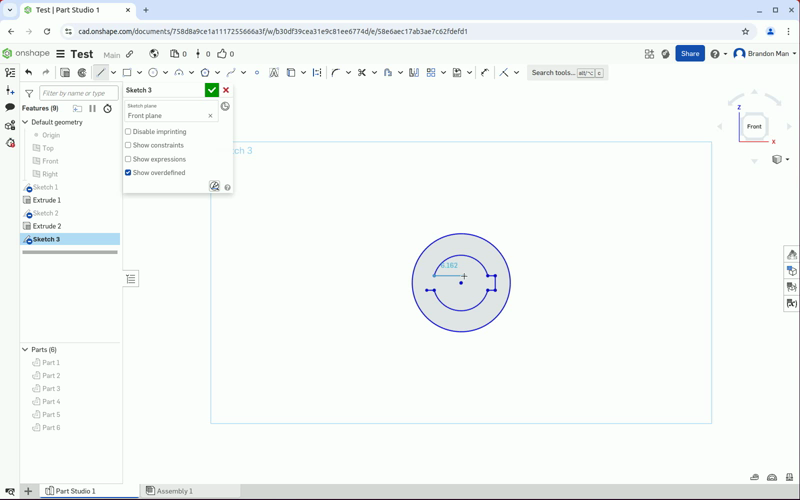
mouse_move(426, 275)
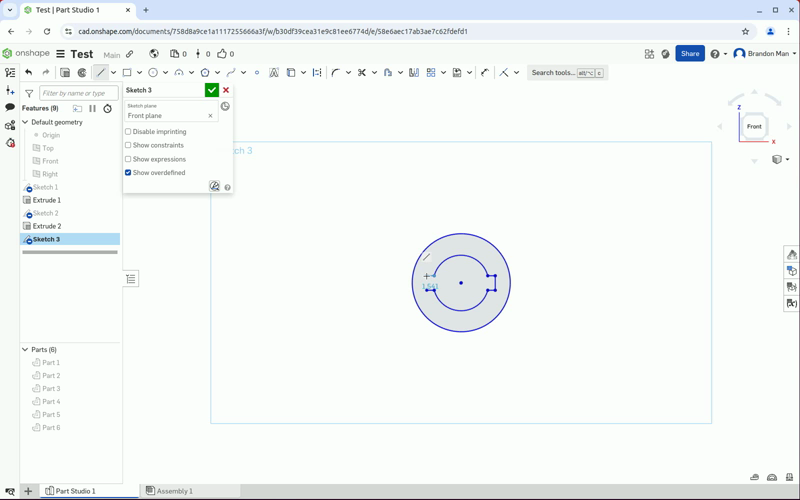
scroll(6)
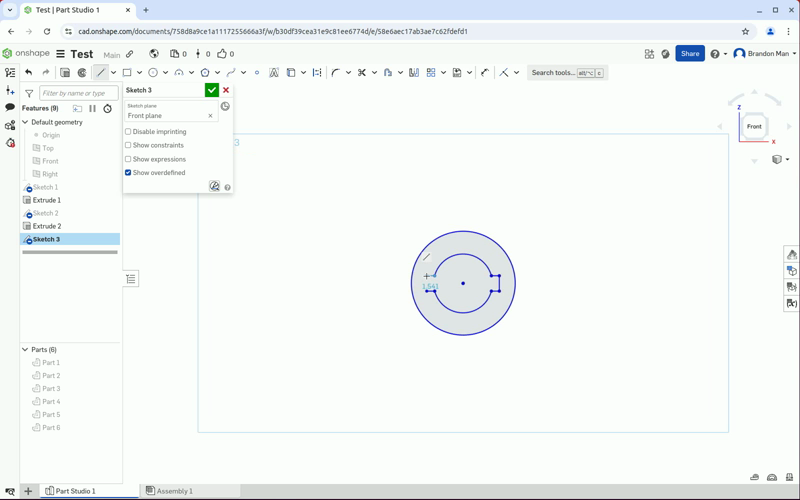
scroll(6)
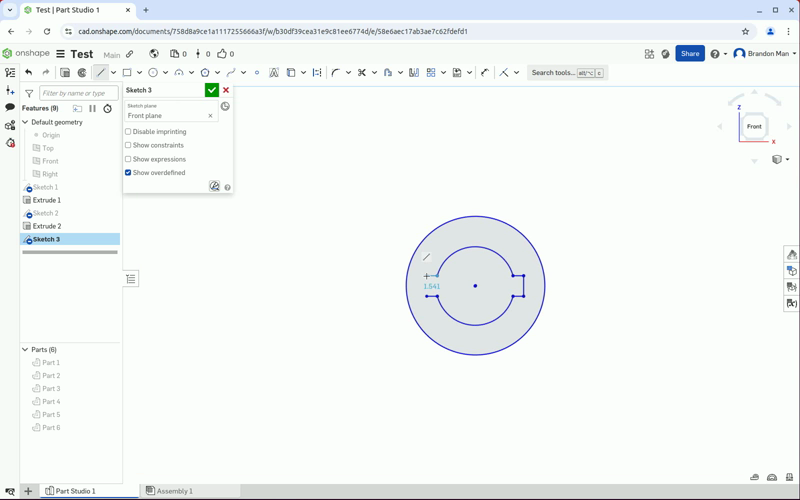
scroll(6)
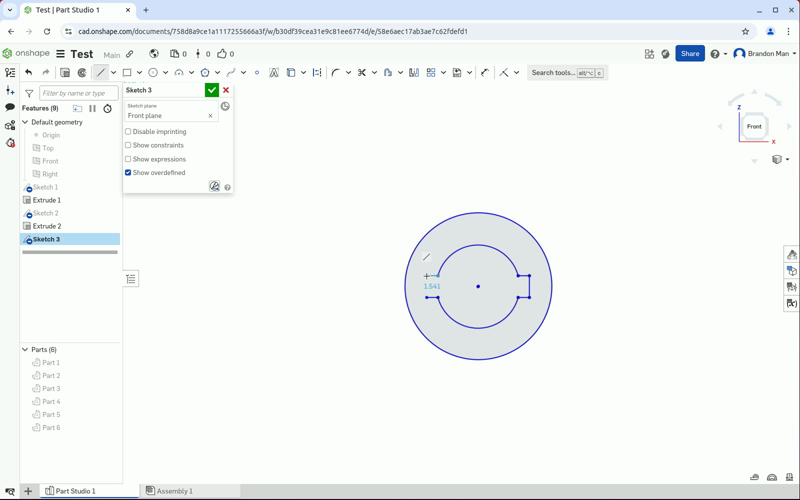
scroll(6)
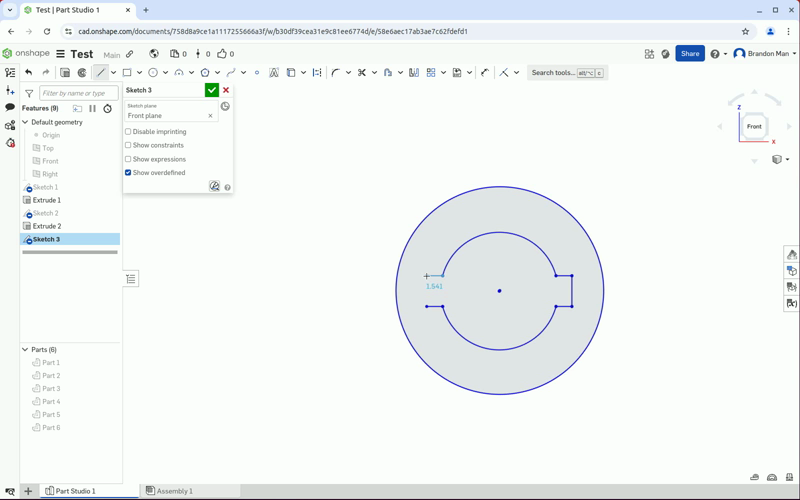
scroll(6)
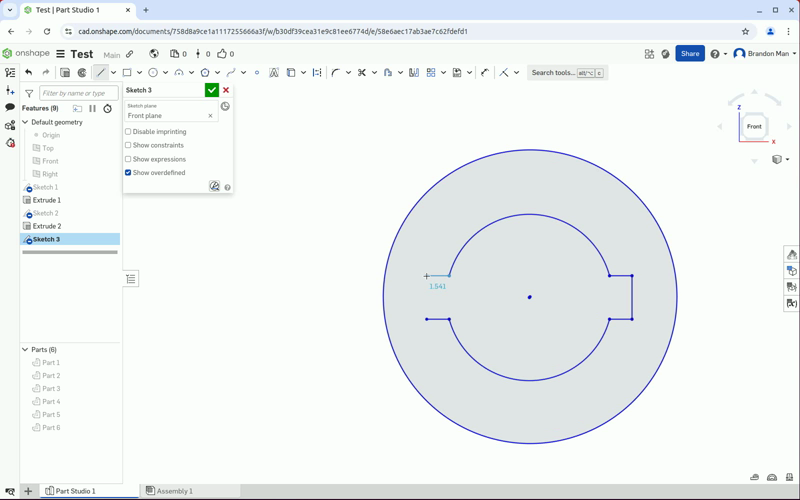
scroll(6)
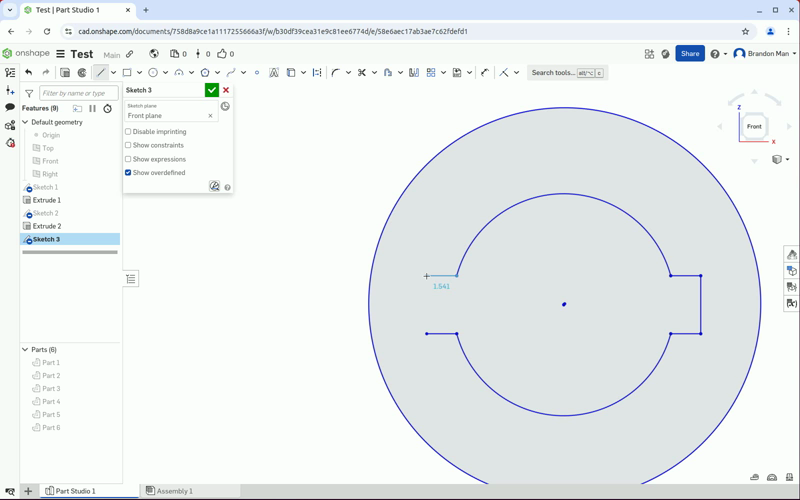
scroll(6)
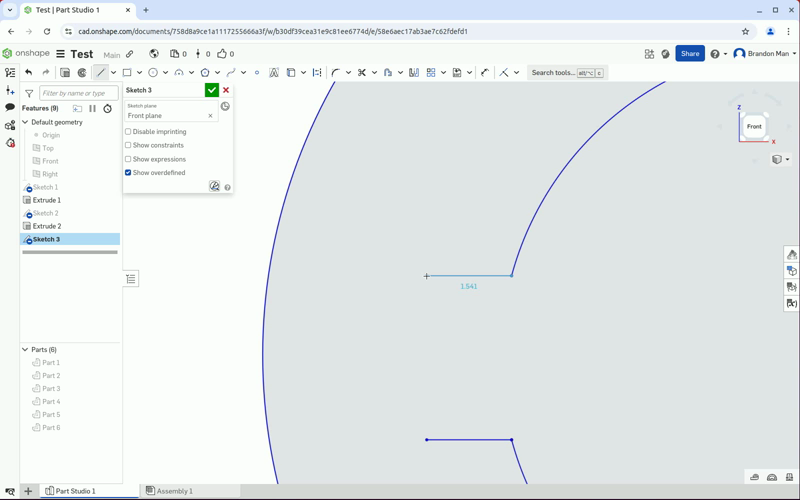
click(426, 275)
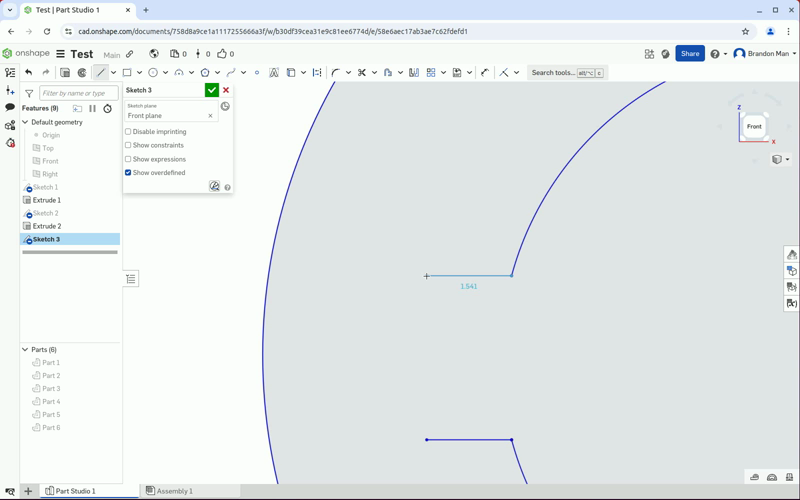
scroll(-6)
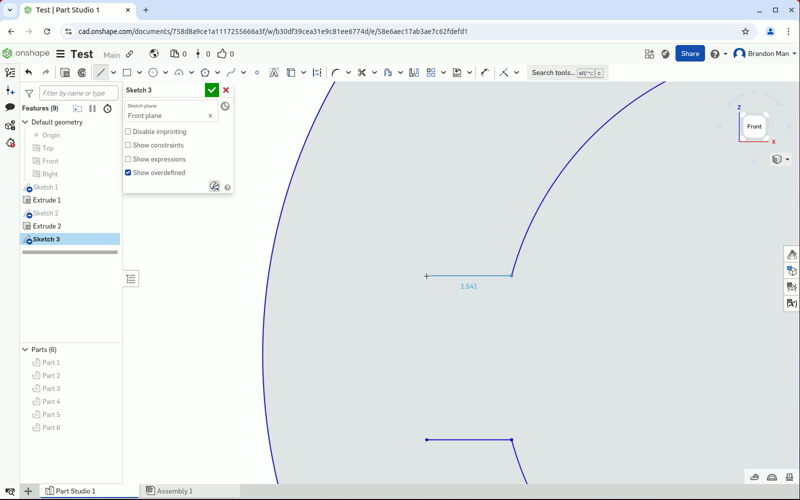
scroll(-6)
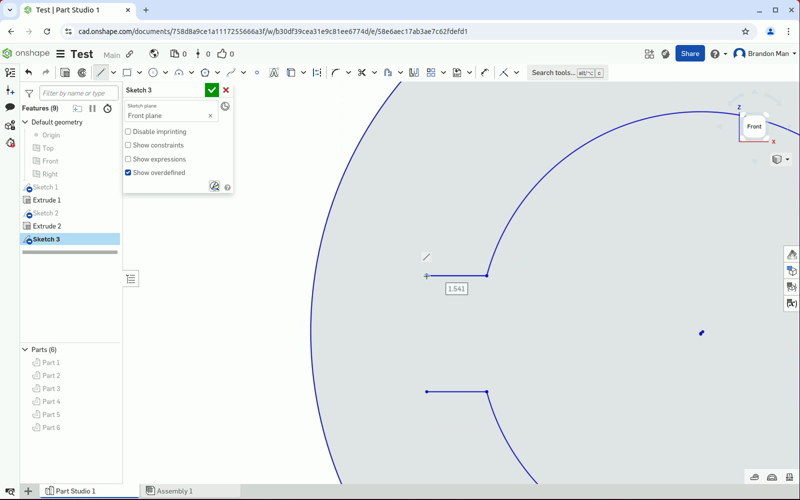
scroll(-6)
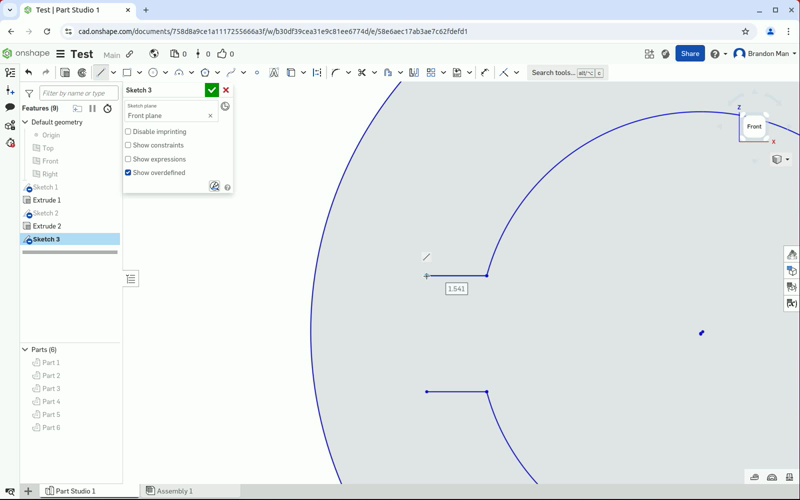
scroll(-6)
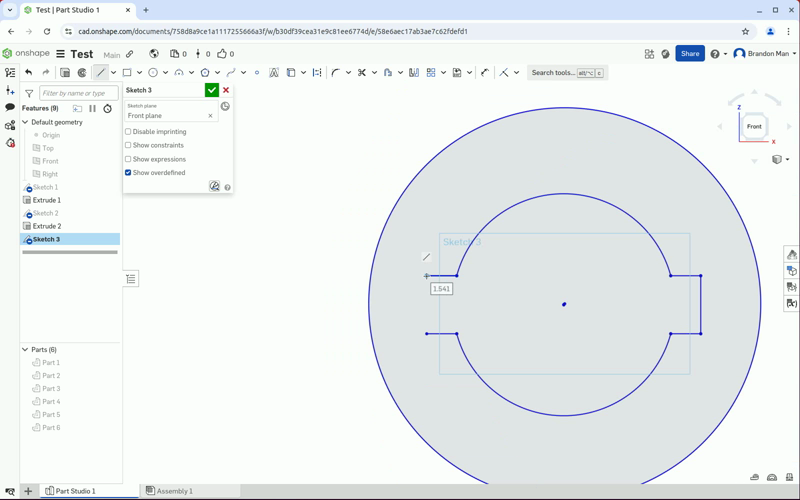
scroll(-6)
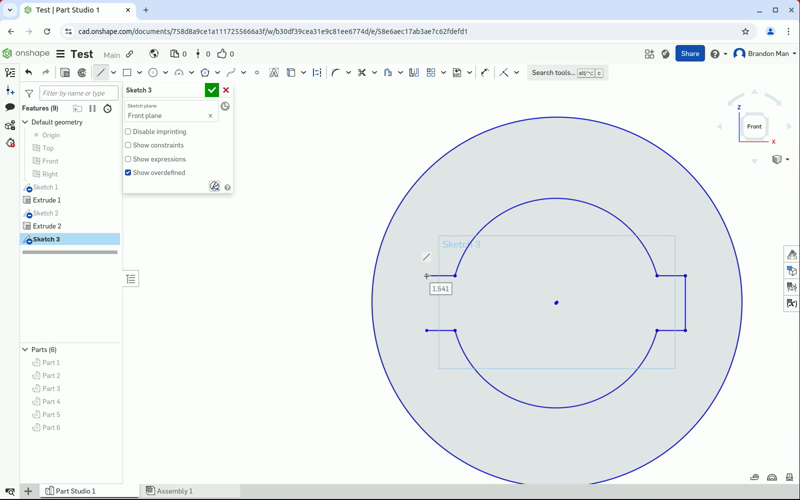
scroll(-6)
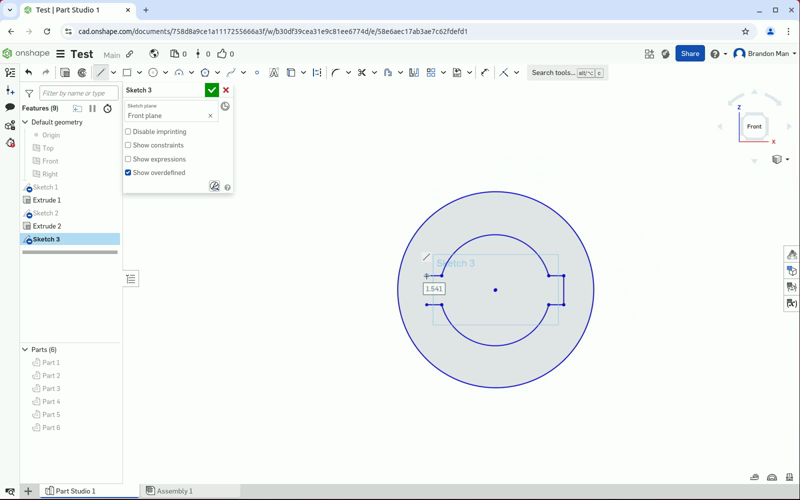
scroll(-6)
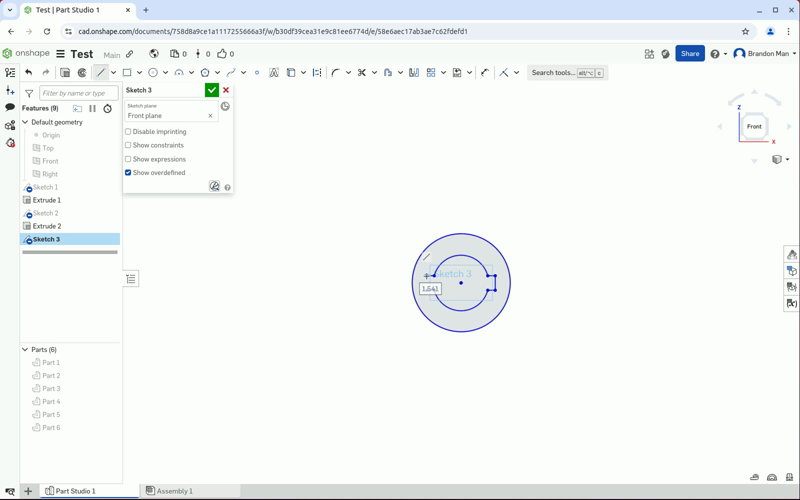
key_up(shift)
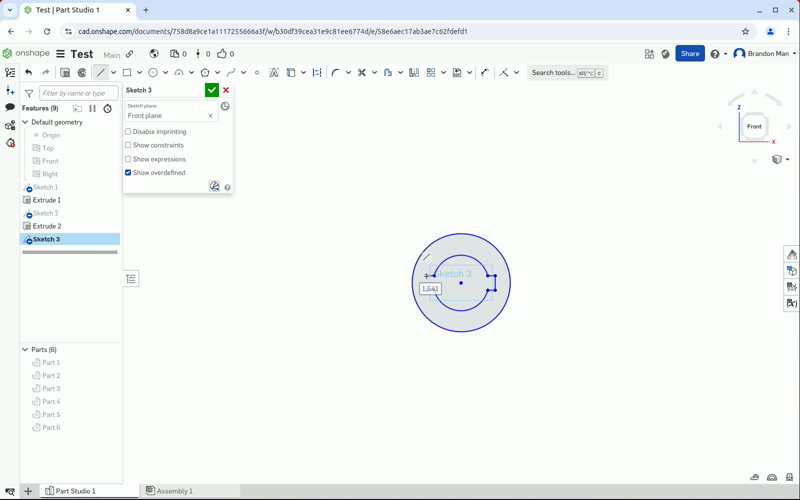
mouse_move(456, 275)
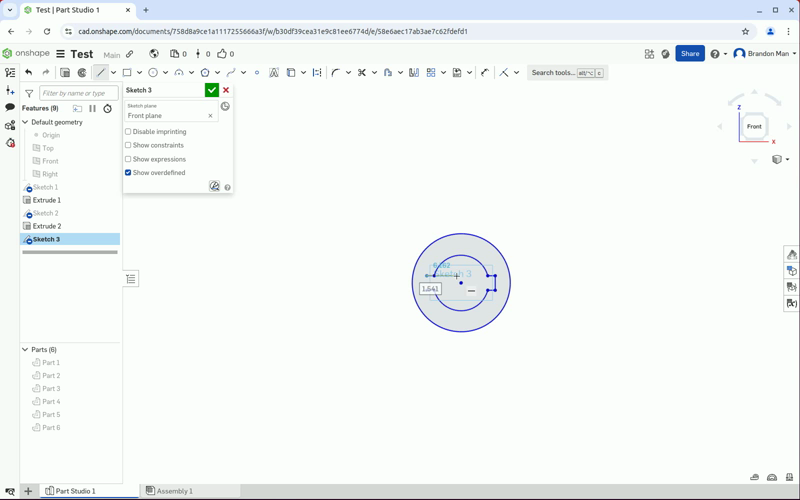
key_down(shift)
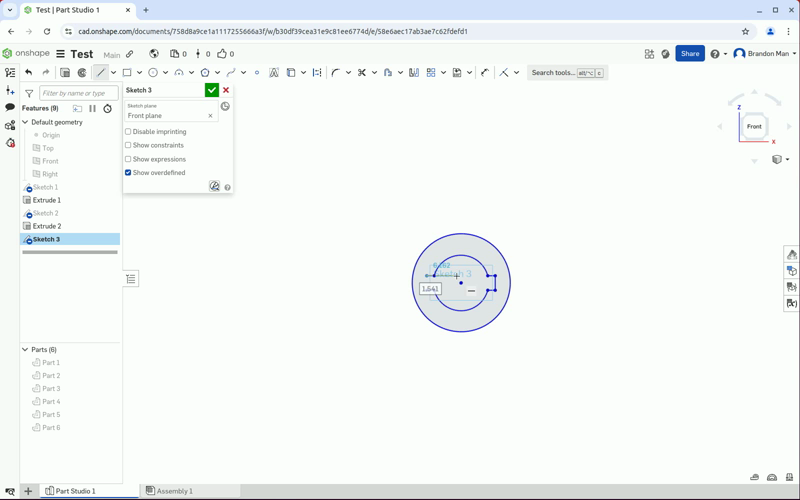
mouse_move(426, 290)
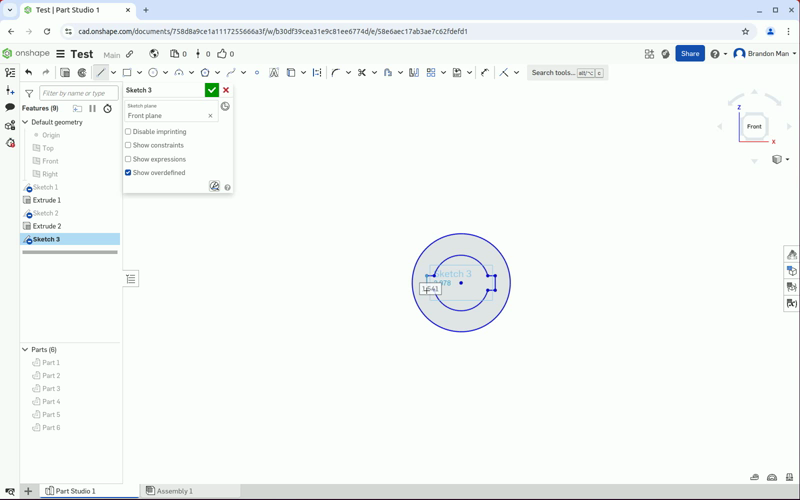
key_up(shift)
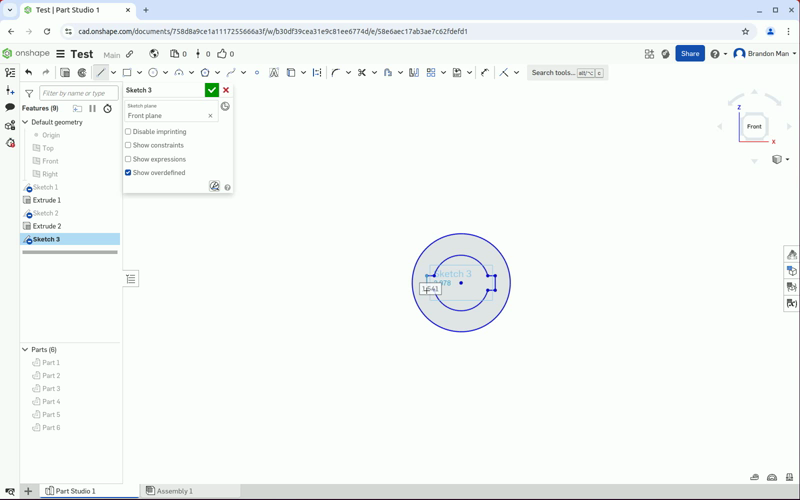
click(426, 290)
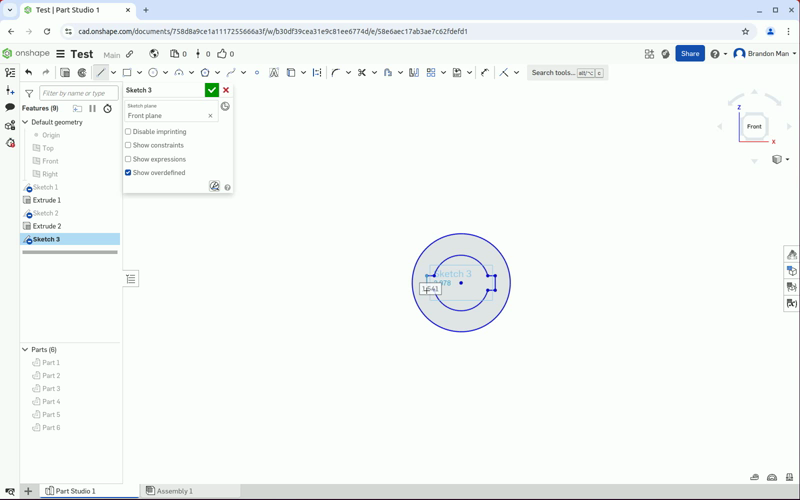
key(esc)
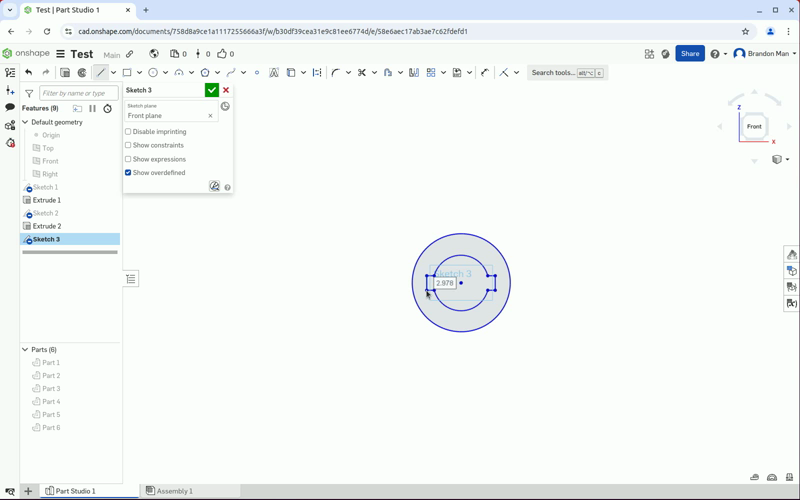
mouse_move(463, 325)
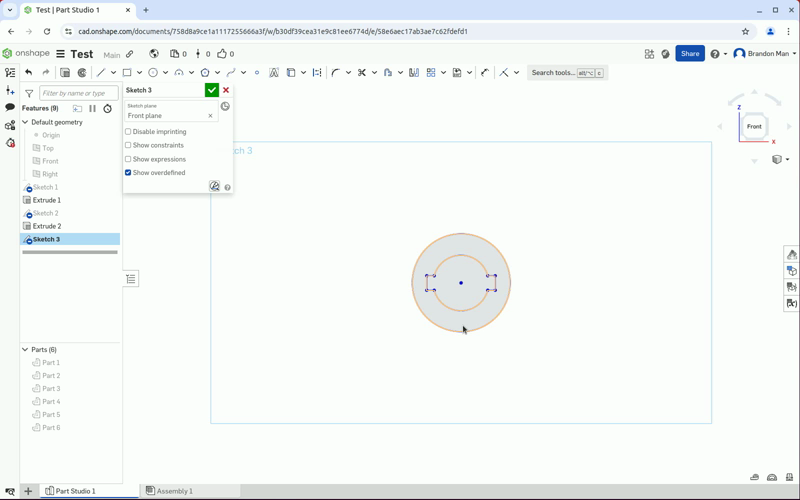
click(463, 325)
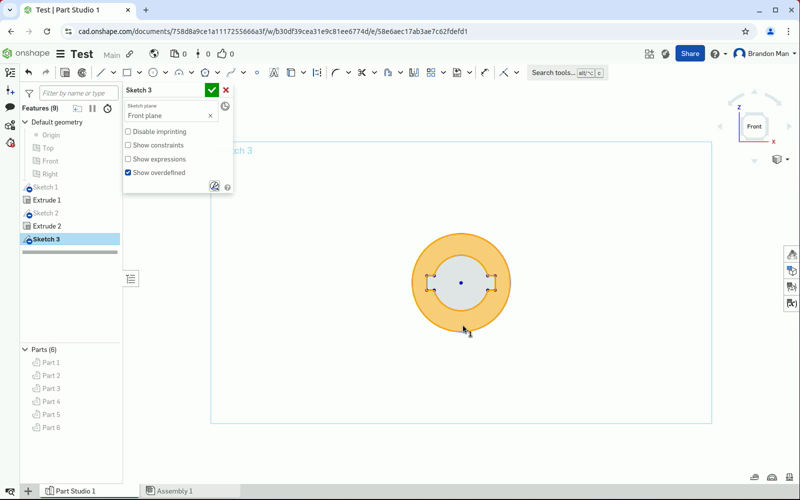
mouse_move(73, 352)
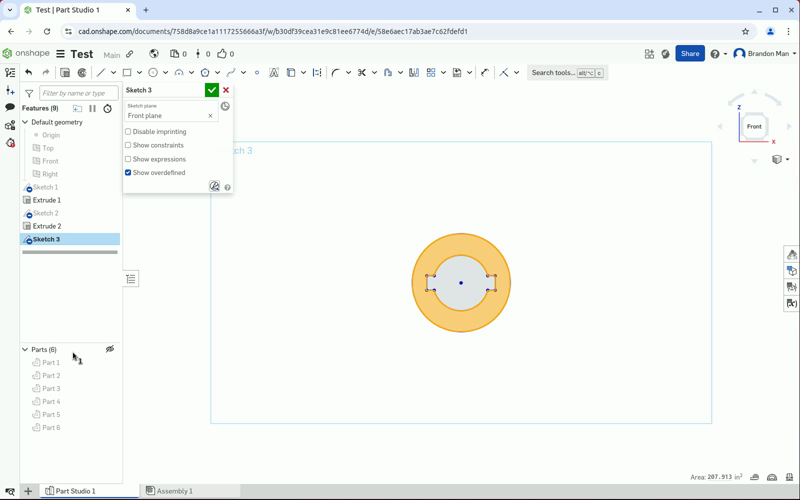
key(shift+y)
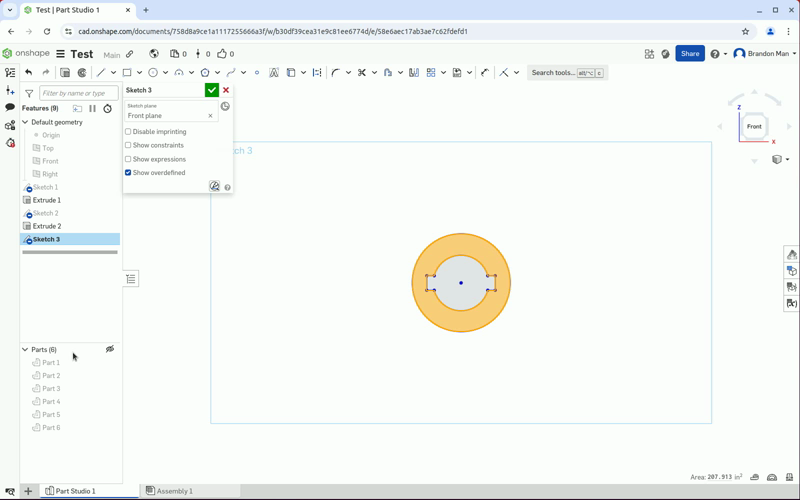
key(shift+e)
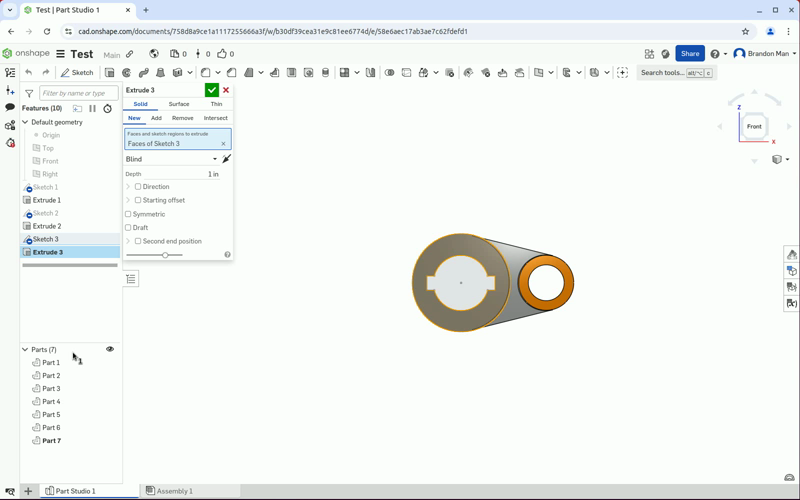
mouse_move(143, 106)
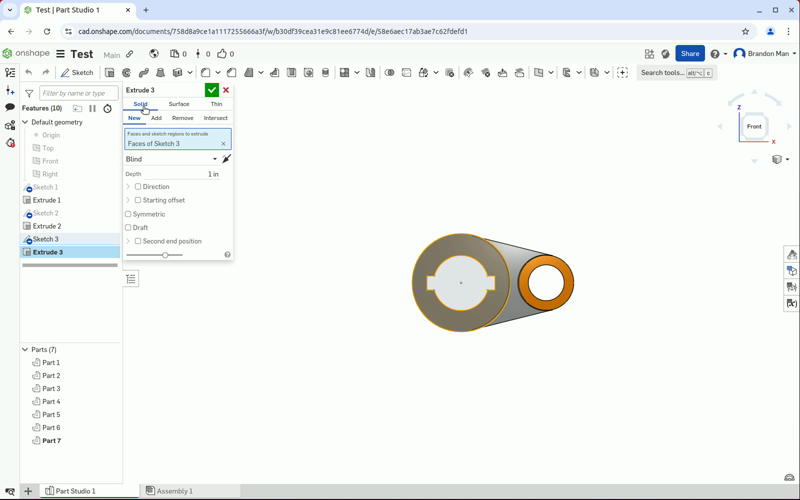
click(143, 106)
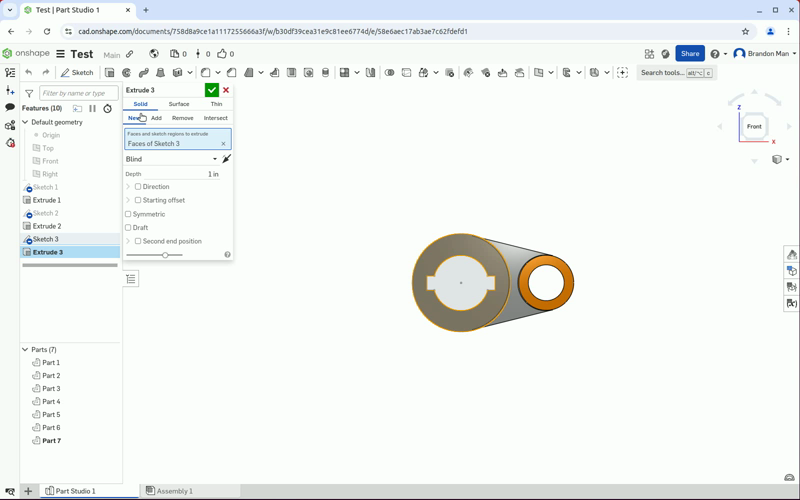
mouse_move(137, 120)
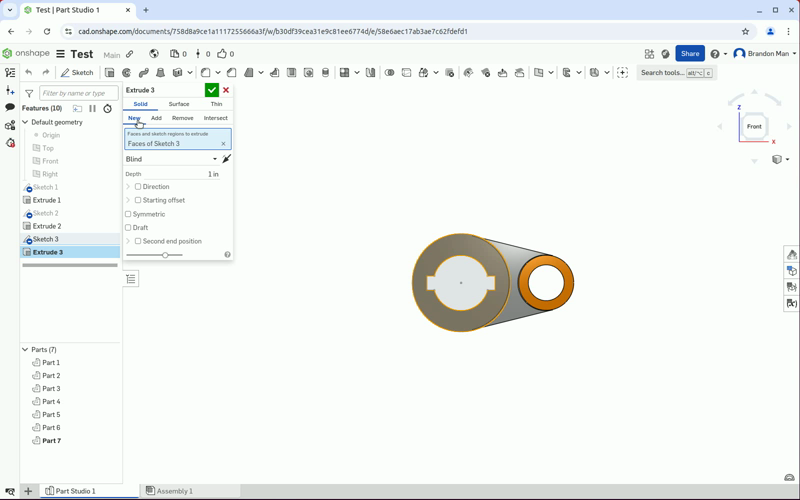
click(137, 120)
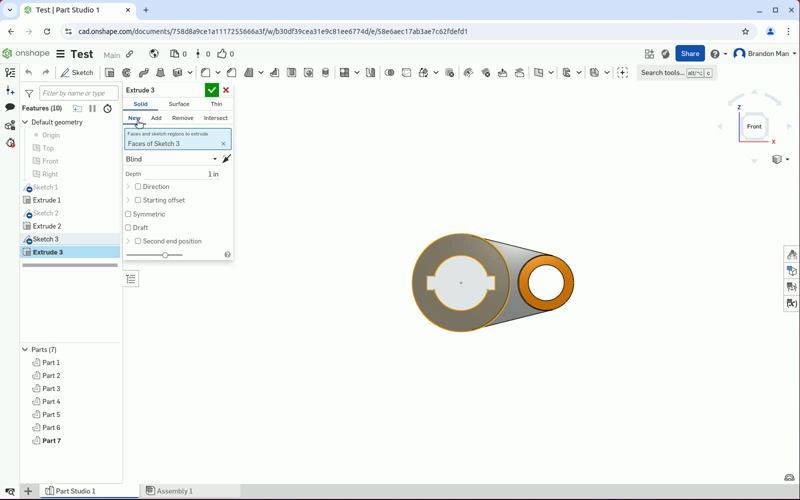
key(tab, 4)
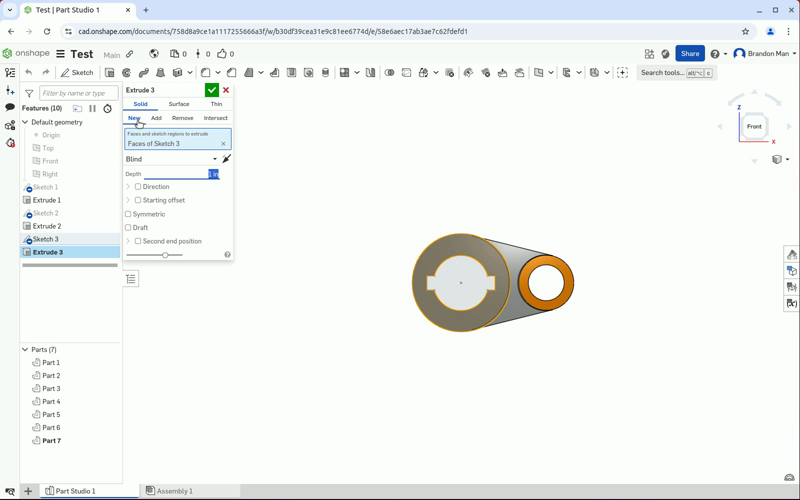
text(11.313)
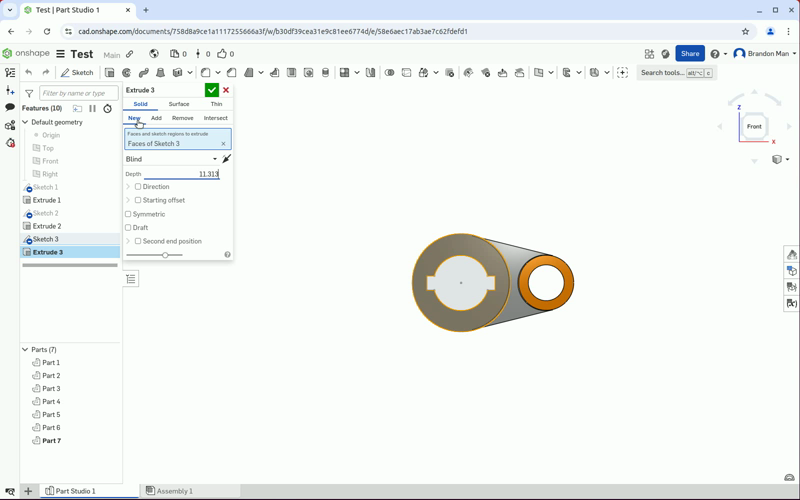
key(enter)
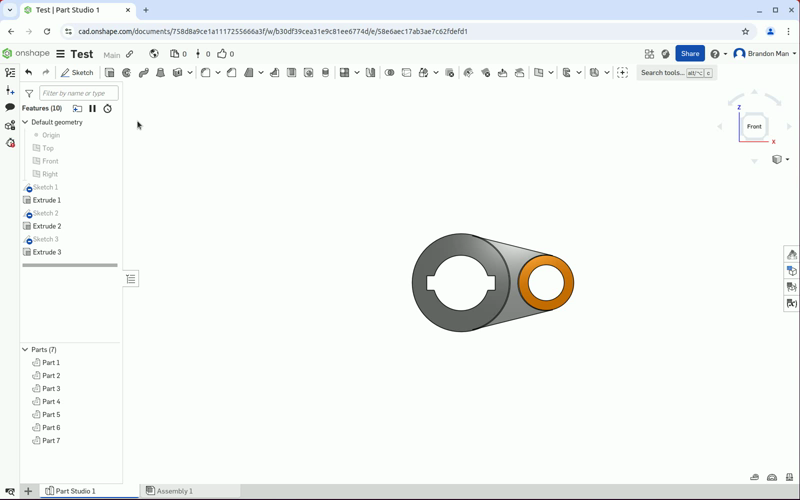
key(shift+h)
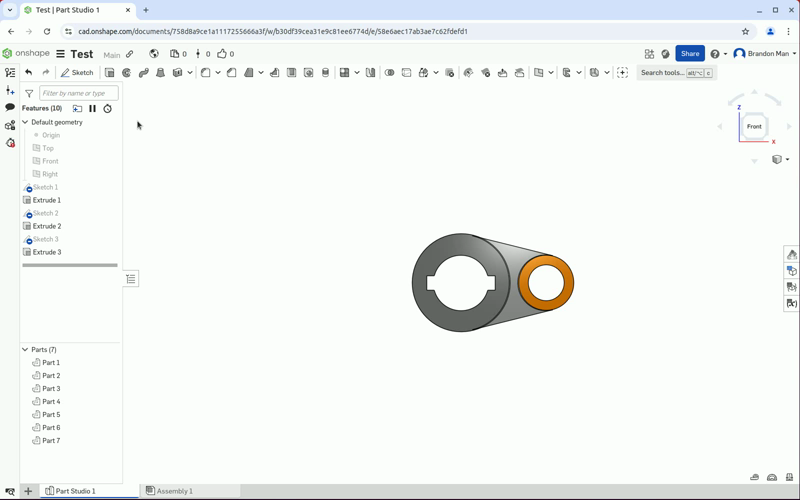
key(shift+h)
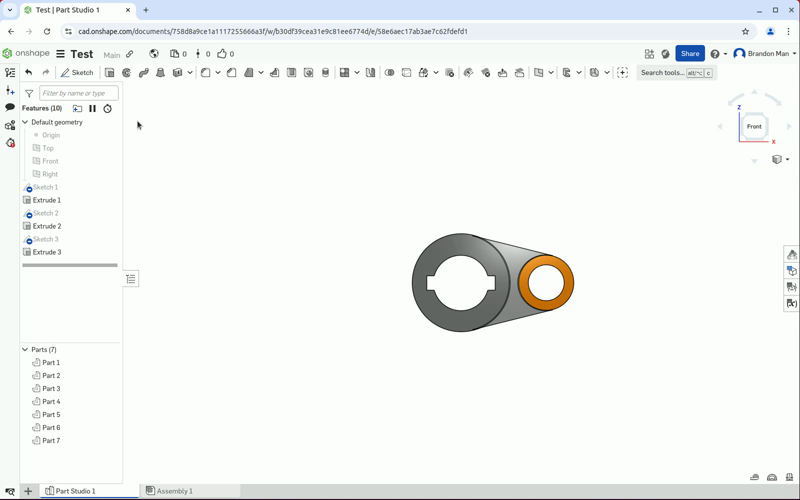
mouse_move(73, 189)
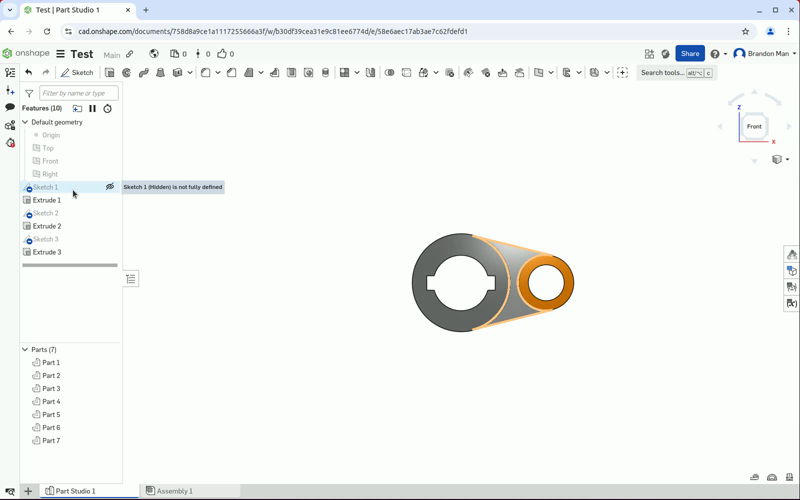
click(73, 189)
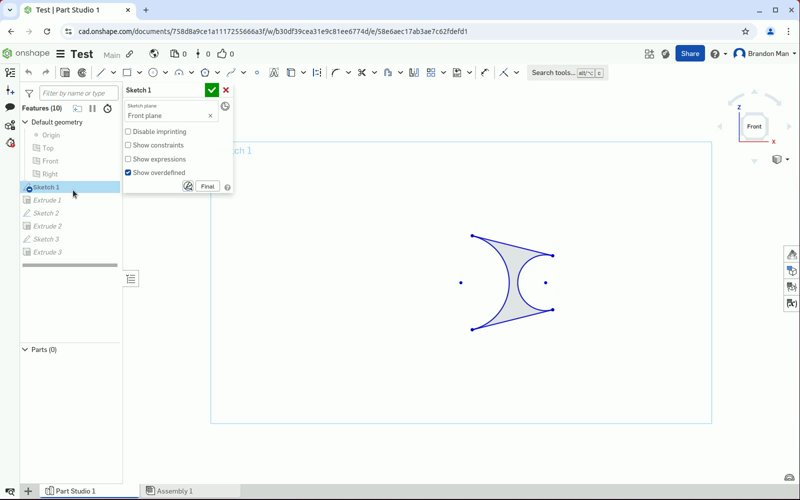
mouse_move(229, 92)
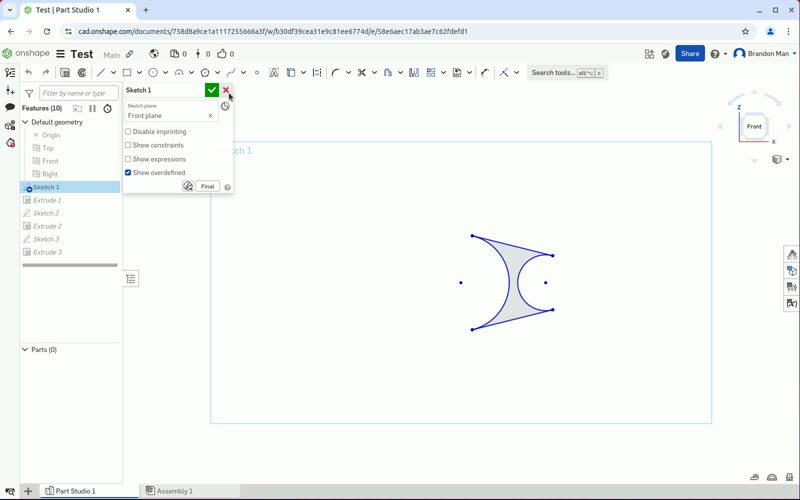
click(229, 92)
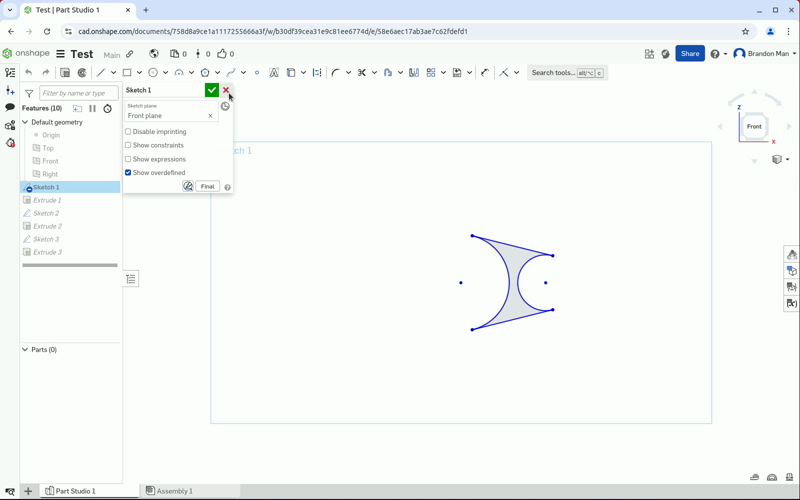
key(shift+s)
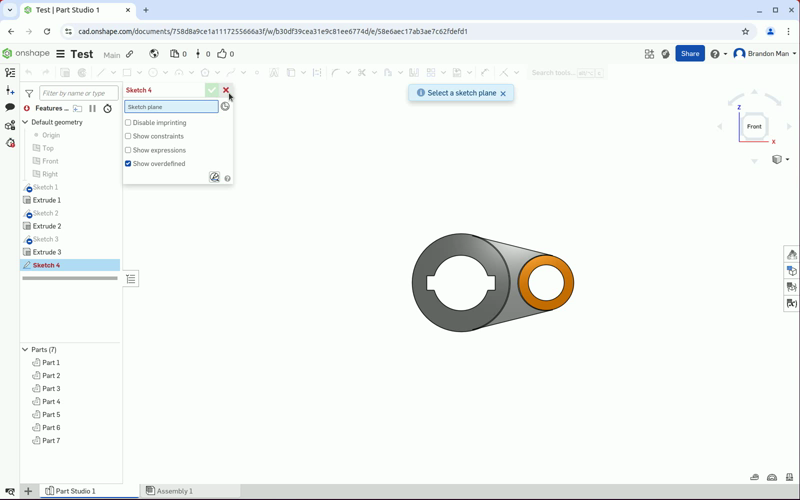
mouse_move(73, 163)
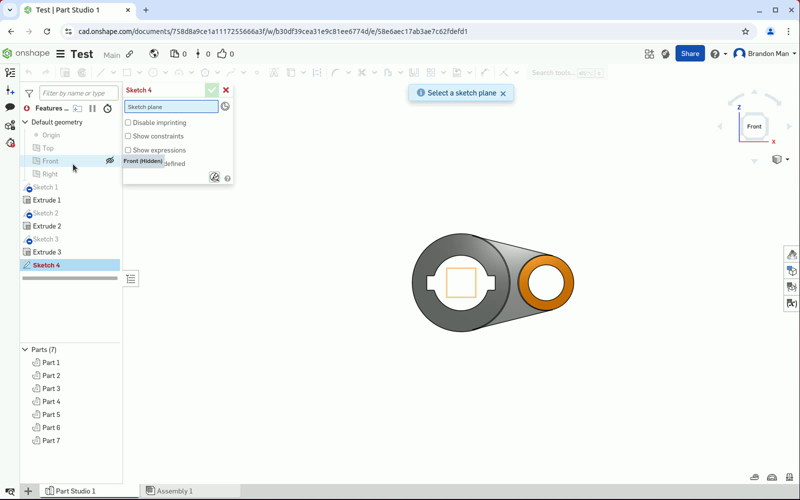
click(73, 163)
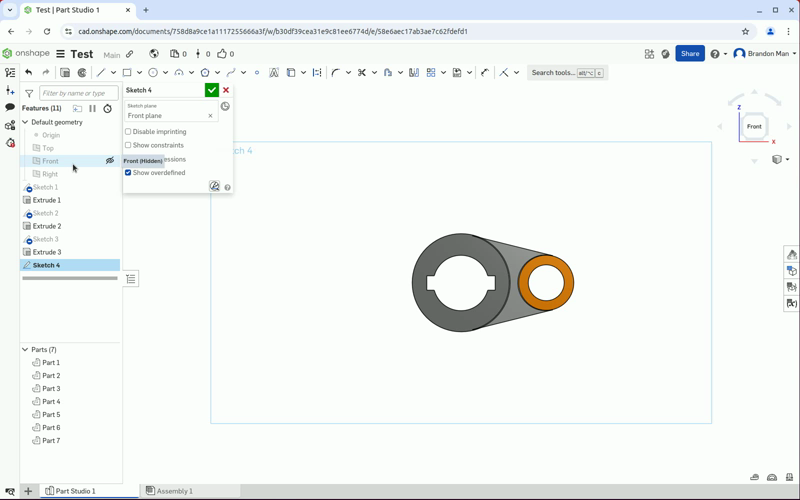
mouse_move(73, 352)
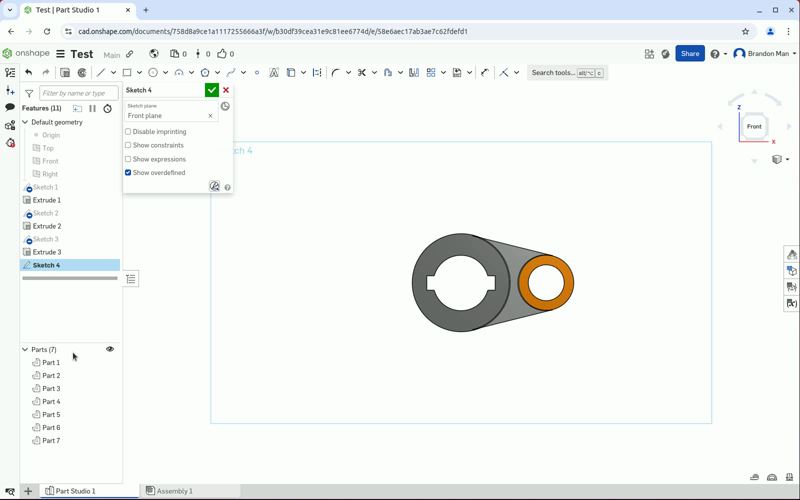
key(y)
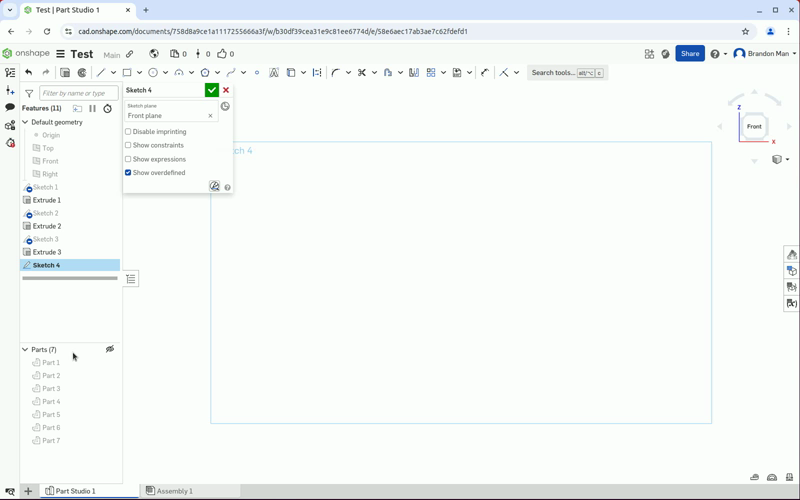
key(l)
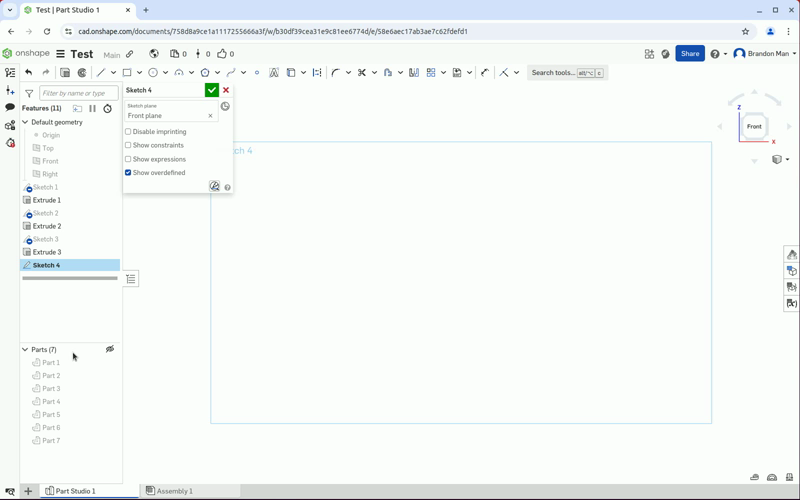
key_down(shift)
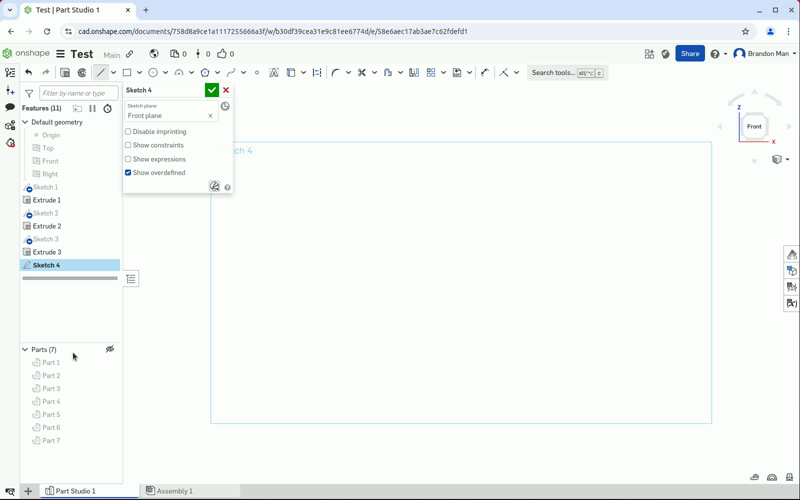
mouse_move(426, 290)
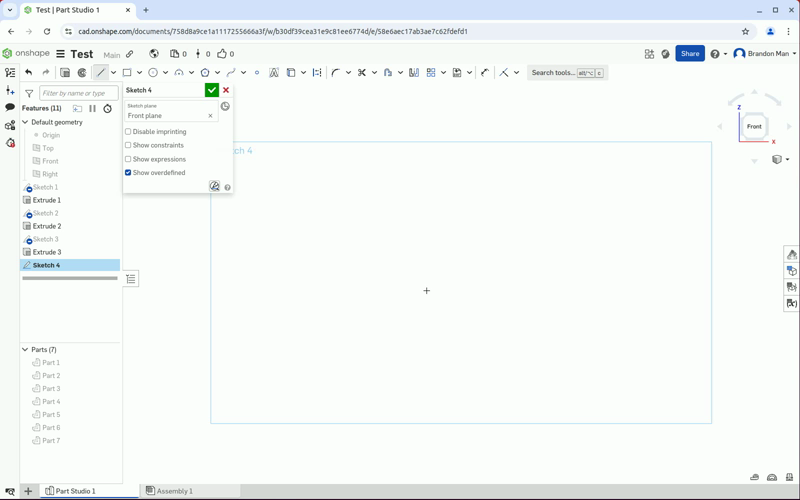
click(426, 290)
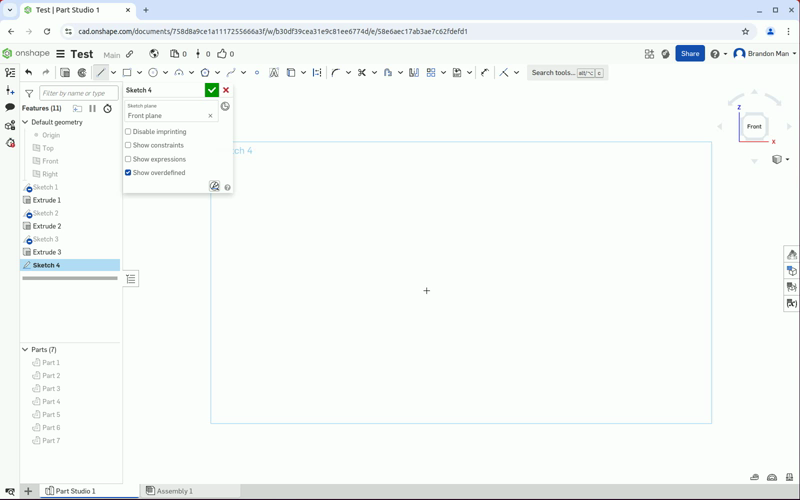
key_up(shift)
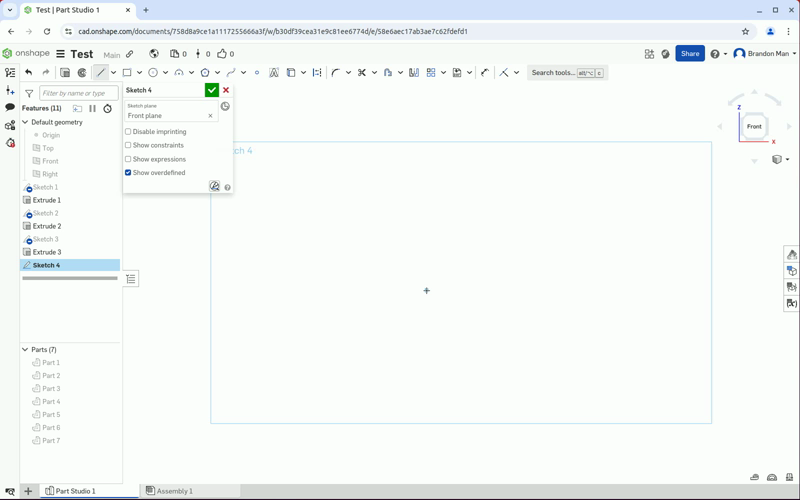
key_down(shift)
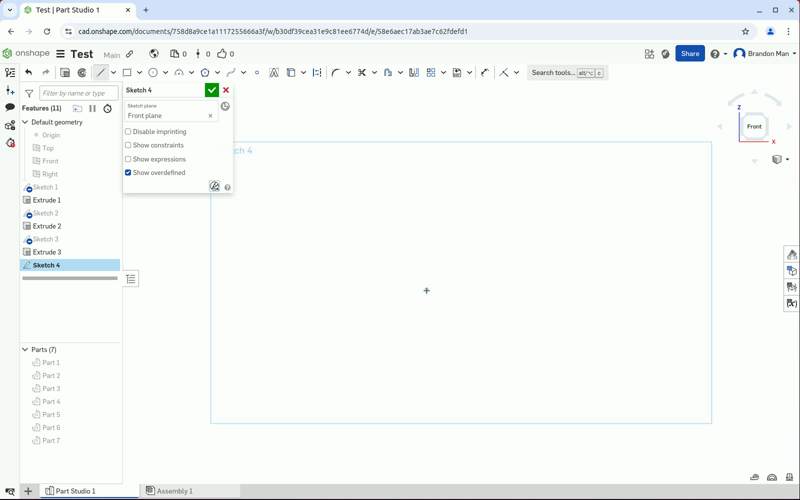
mouse_move(456, 290)
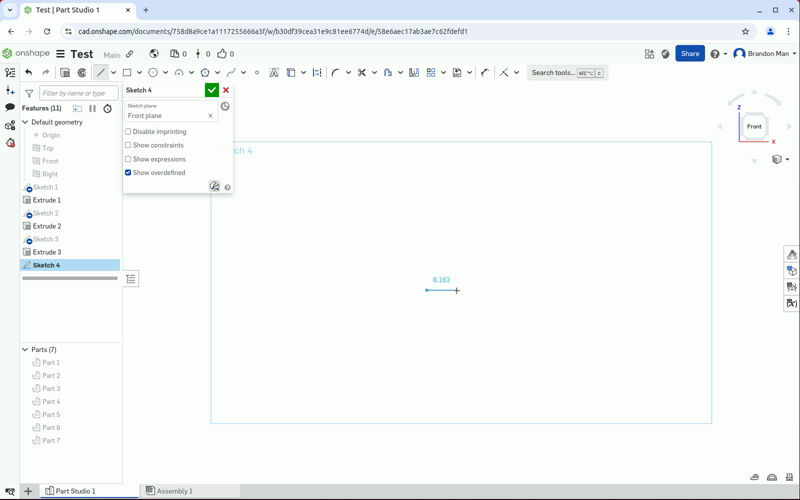
mouse_move(435, 290)
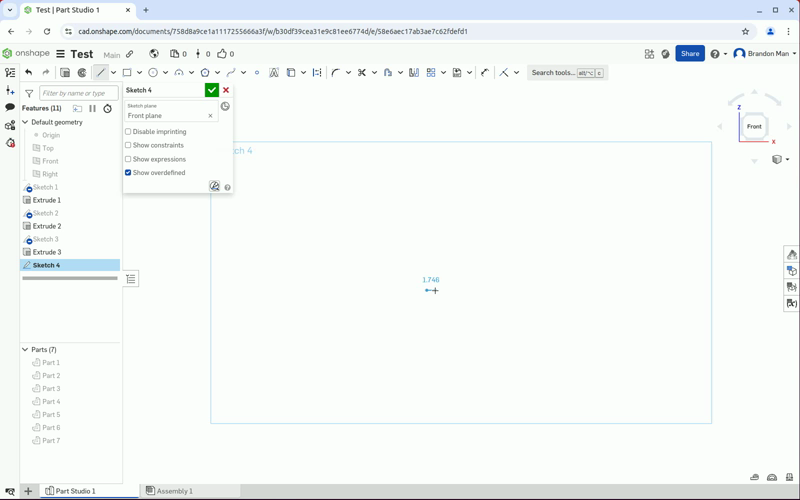
click(435, 290)
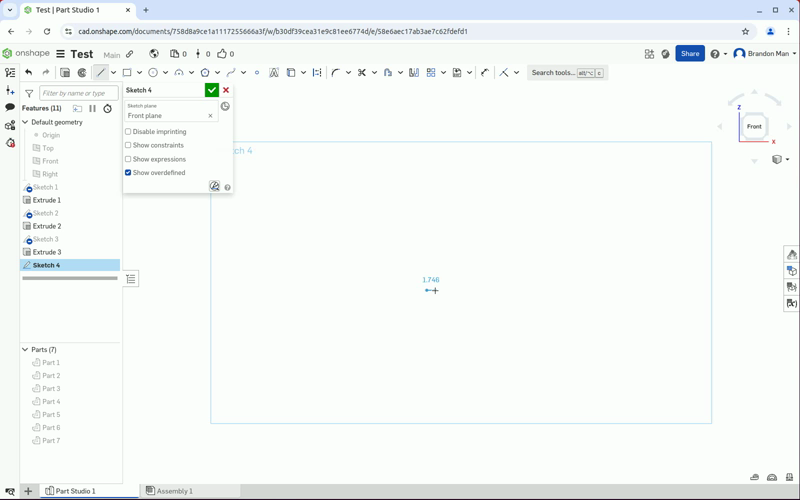
key_up(shift)
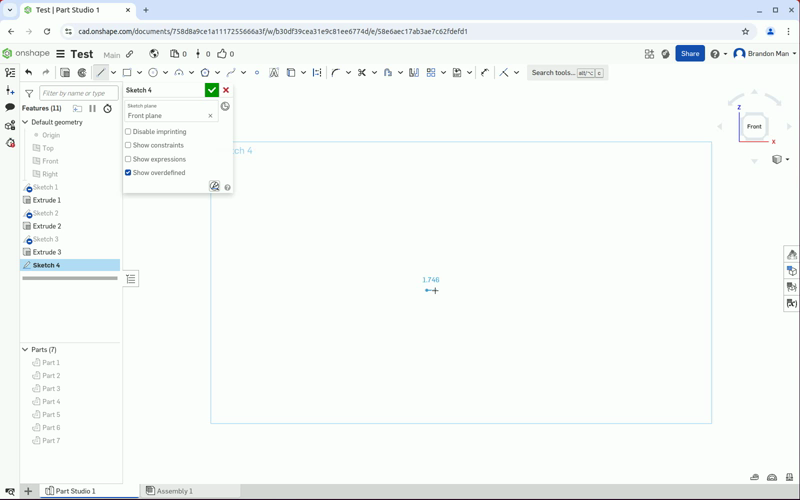
key(esc)
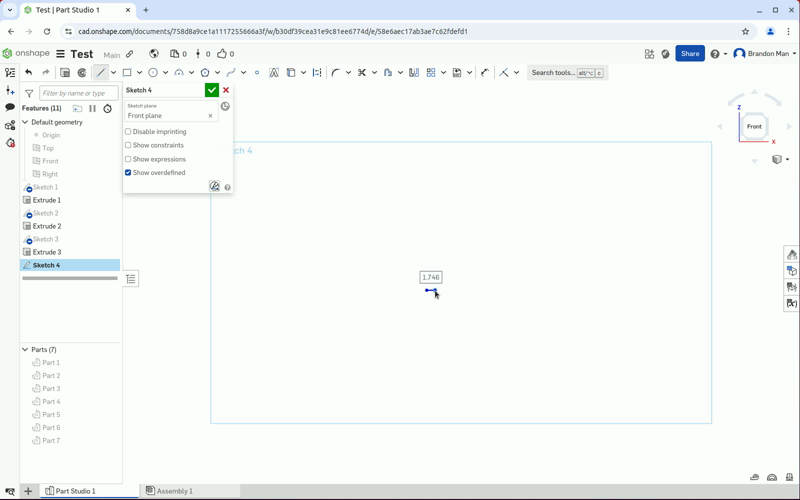
key(a)
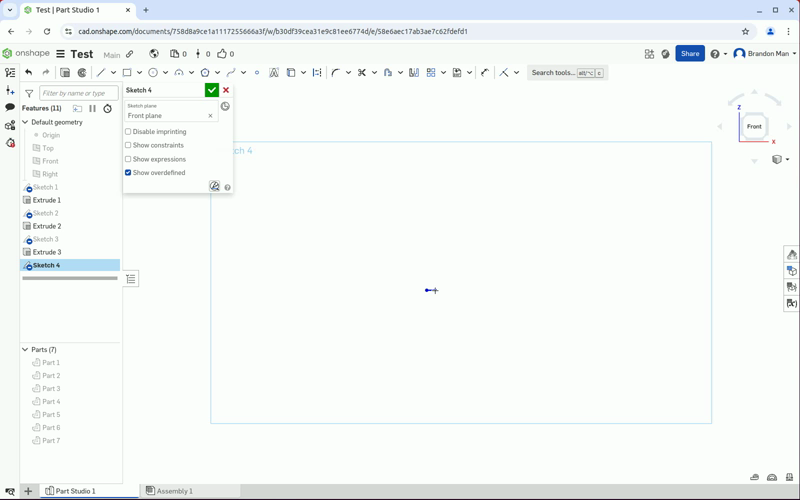
mouse_move(435, 290)
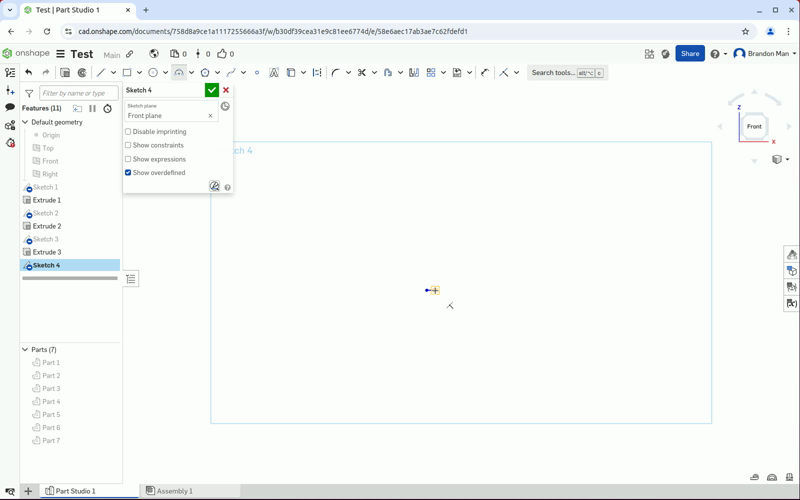
click(435, 290)
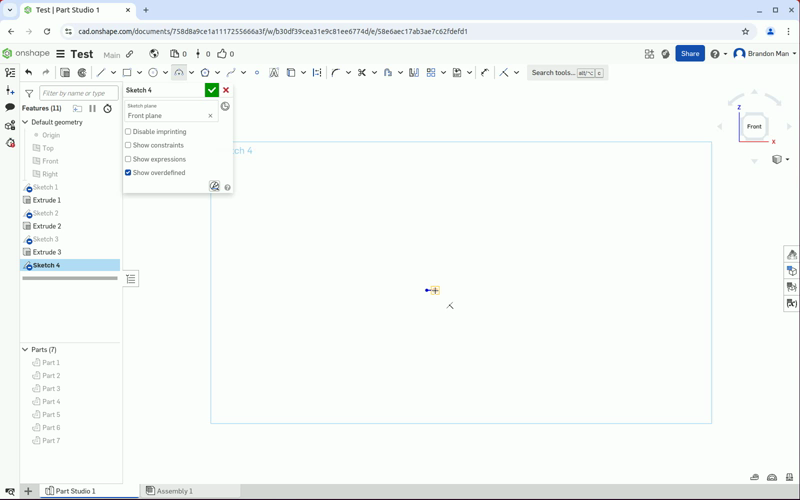
key_down(shift)
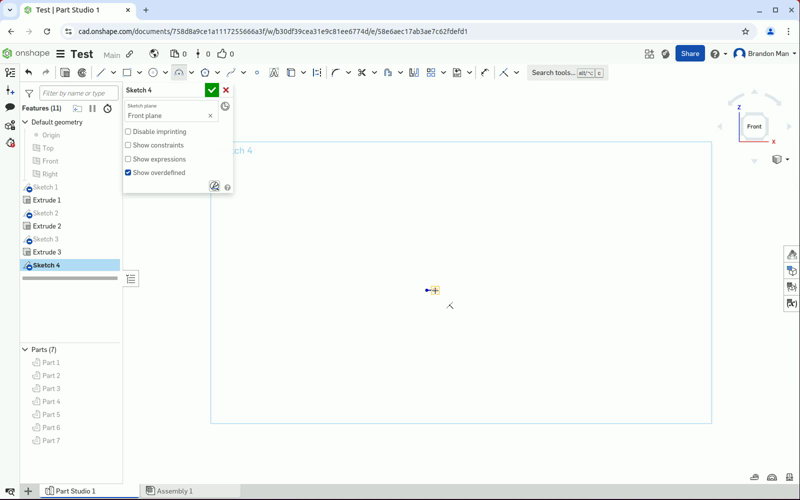
mouse_move(435, 274)
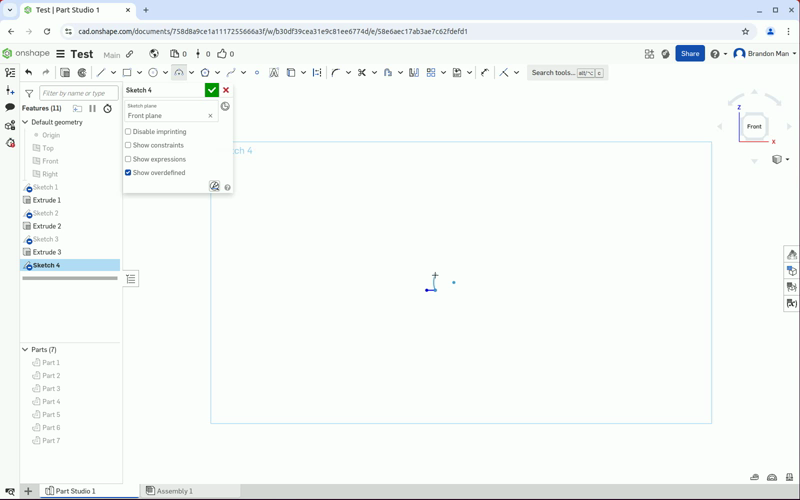
click(435, 274)
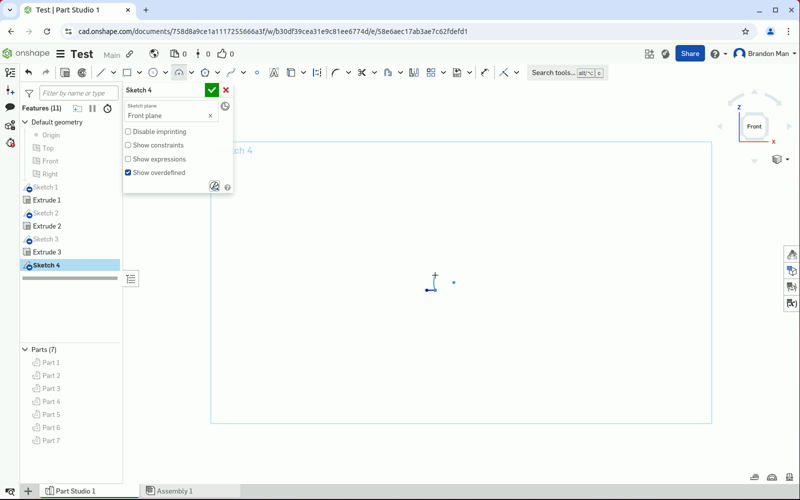
mouse_move(434, 282)
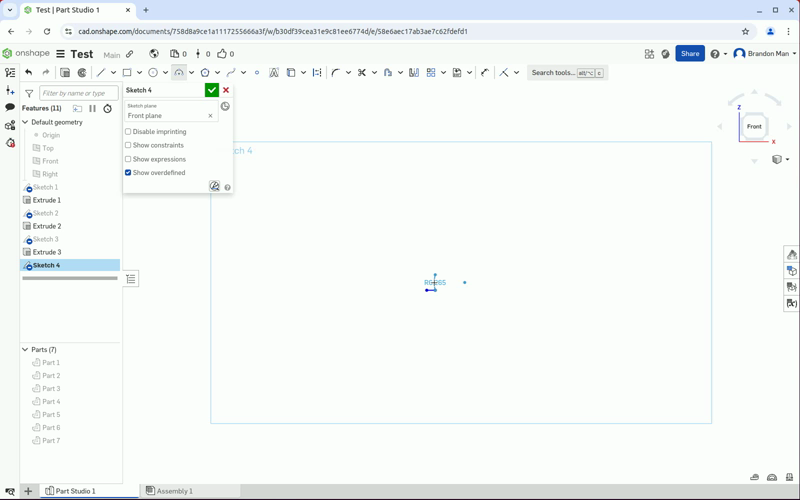
click(434, 282)
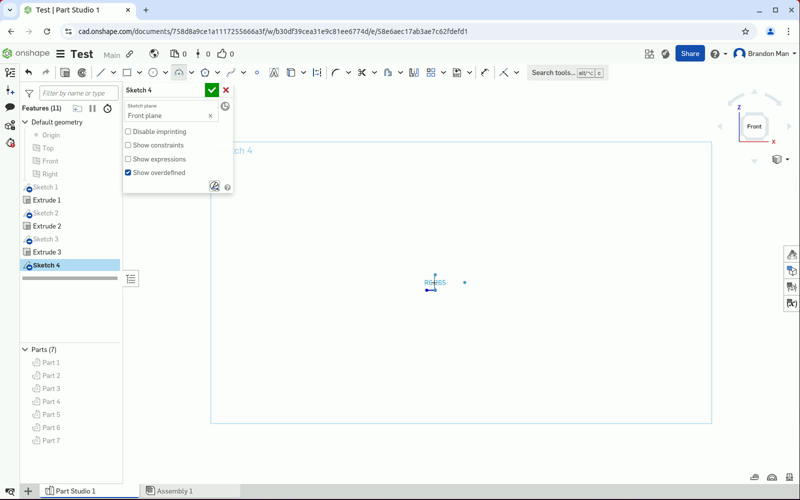
key_up(shift)
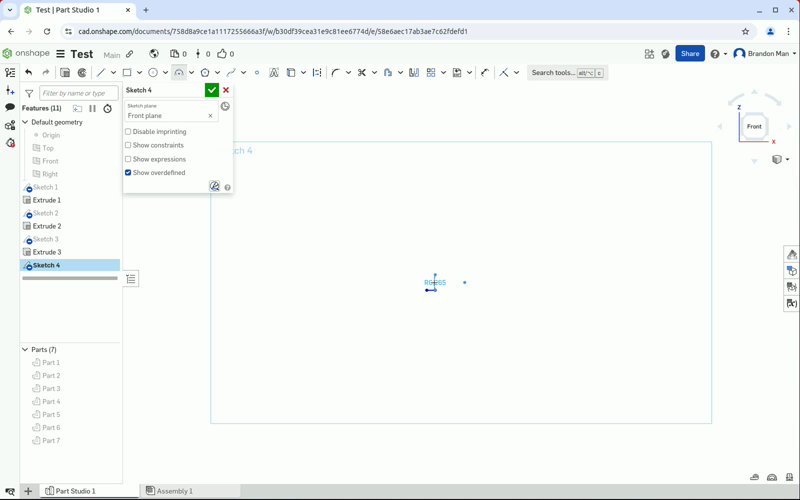
key(esc)
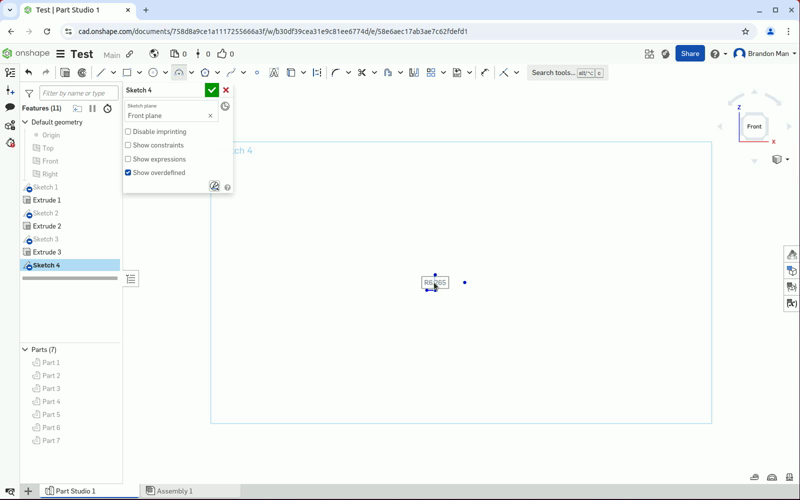
key(l)
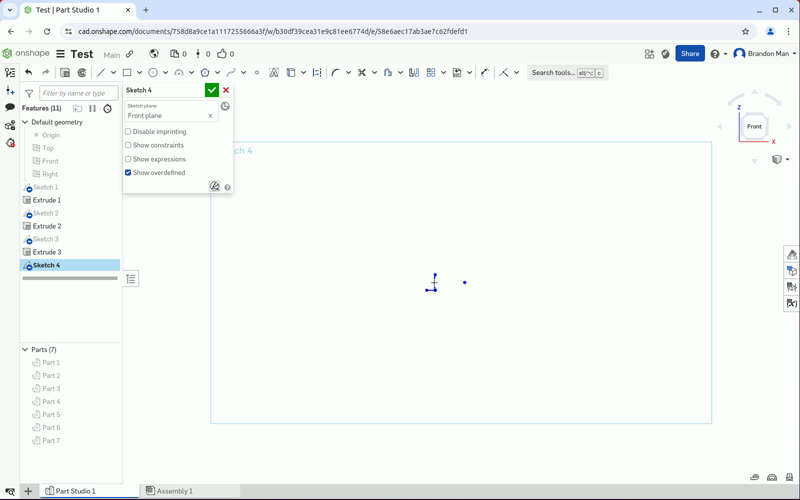
mouse_move(435, 274)
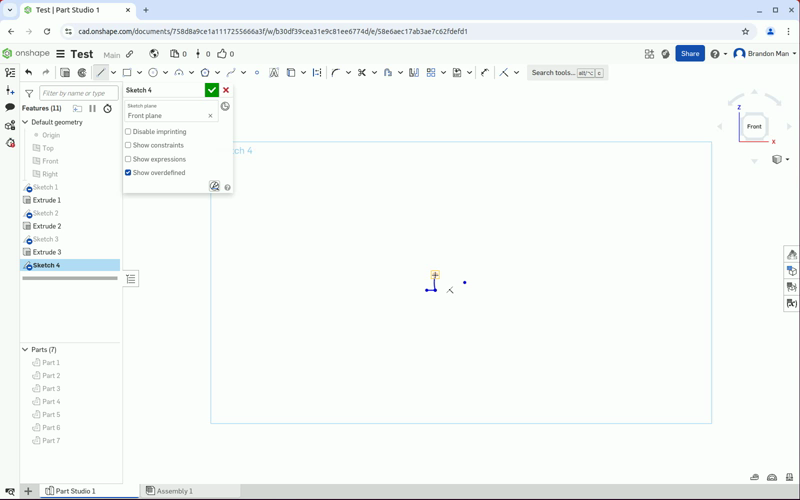
click(435, 274)
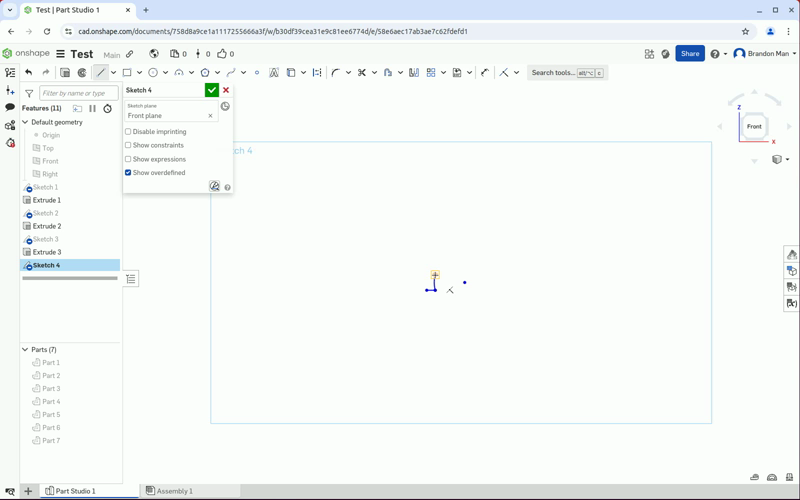
key_down(shift)
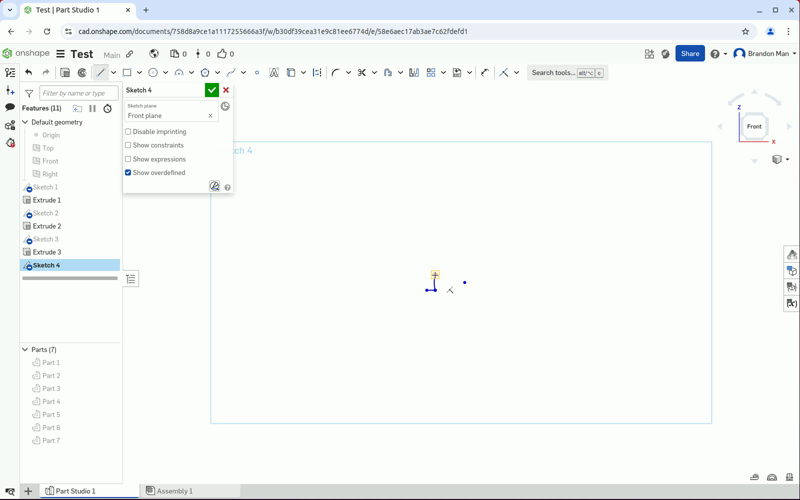
mouse_move(465, 274)
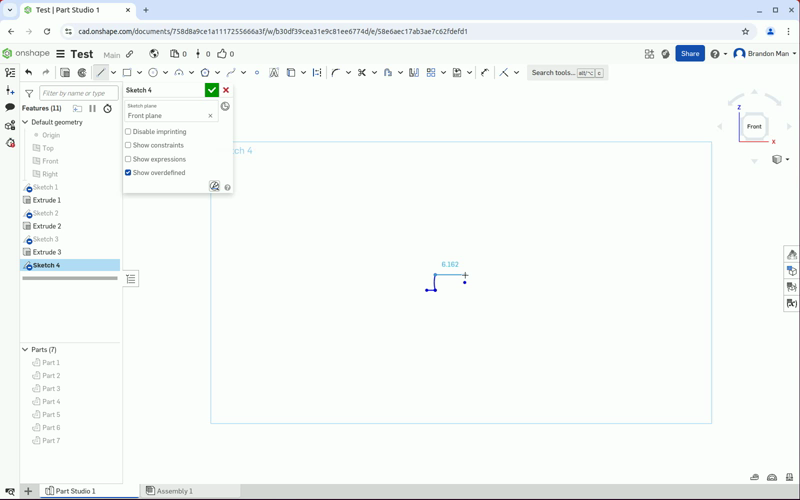
mouse_move(426, 274)
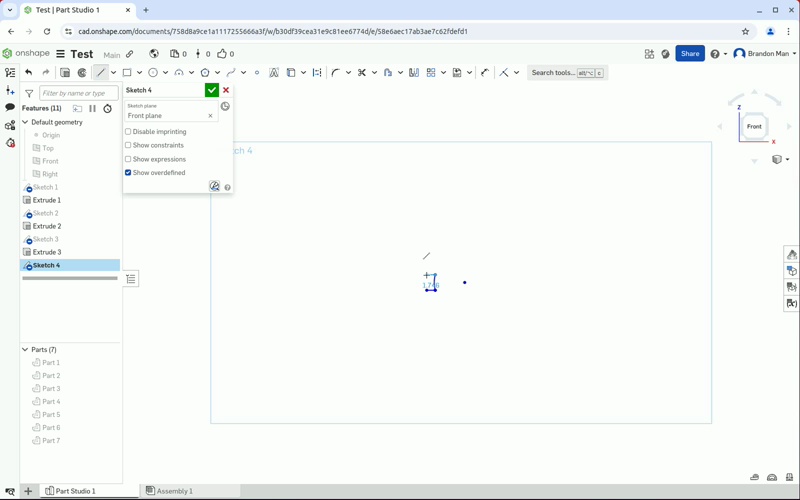
click(426, 274)
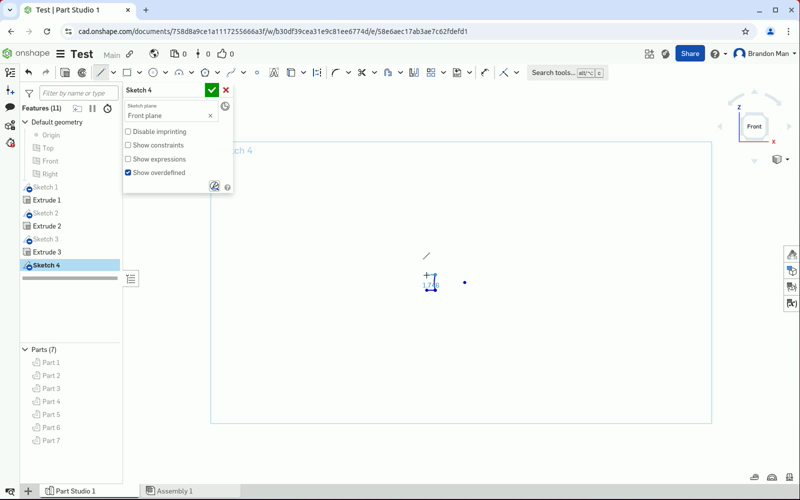
key_up(shift)
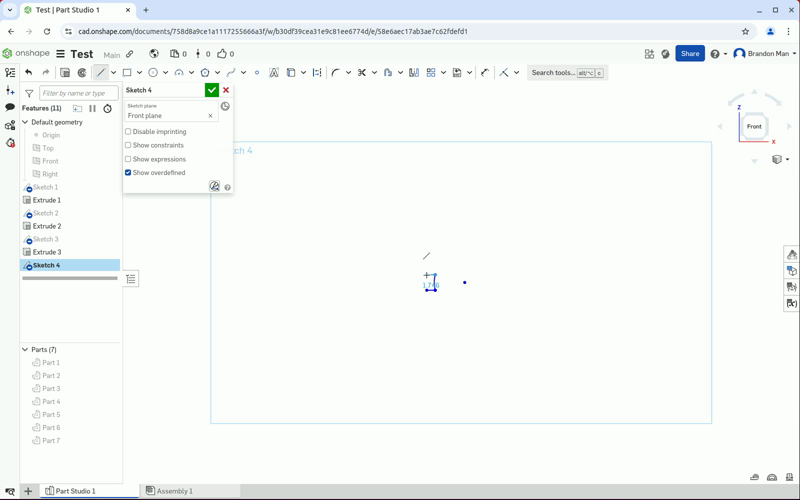
mouse_move(456, 274)
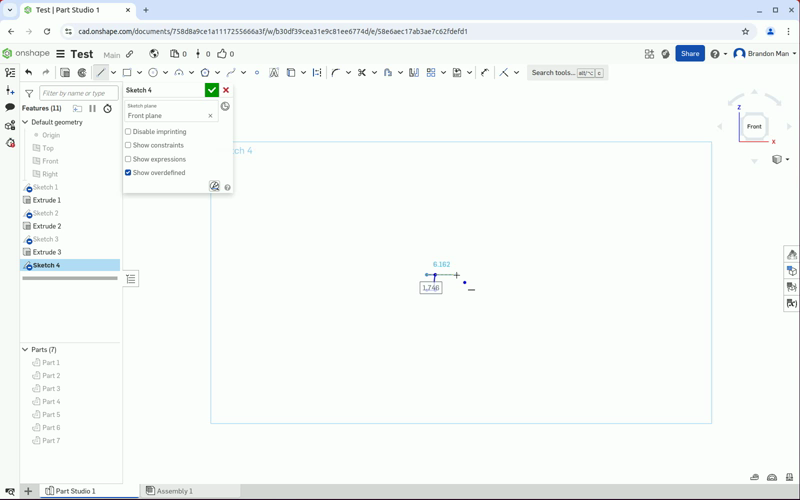
key_down(shift)
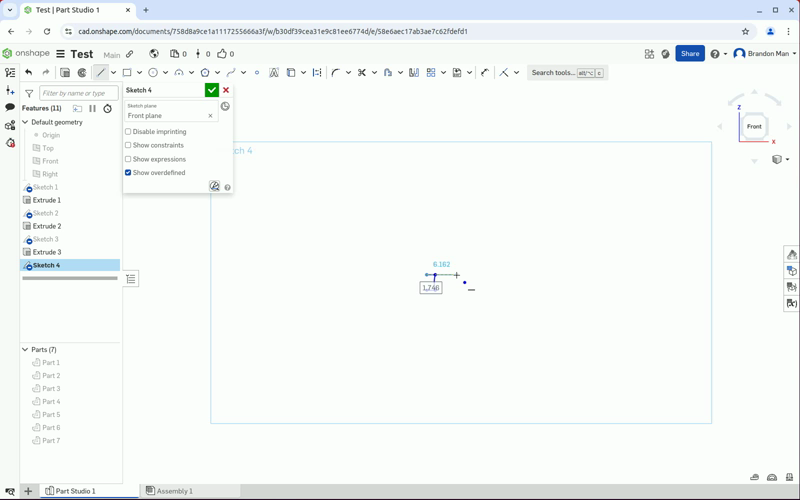
mouse_move(426, 290)
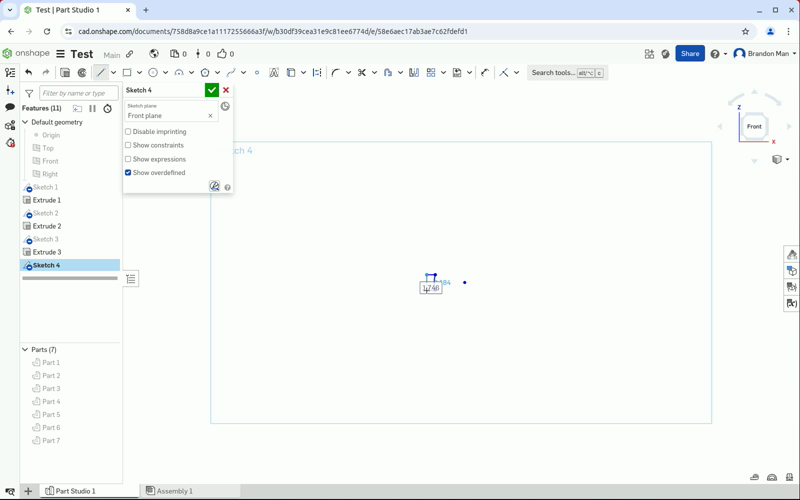
key_up(shift)
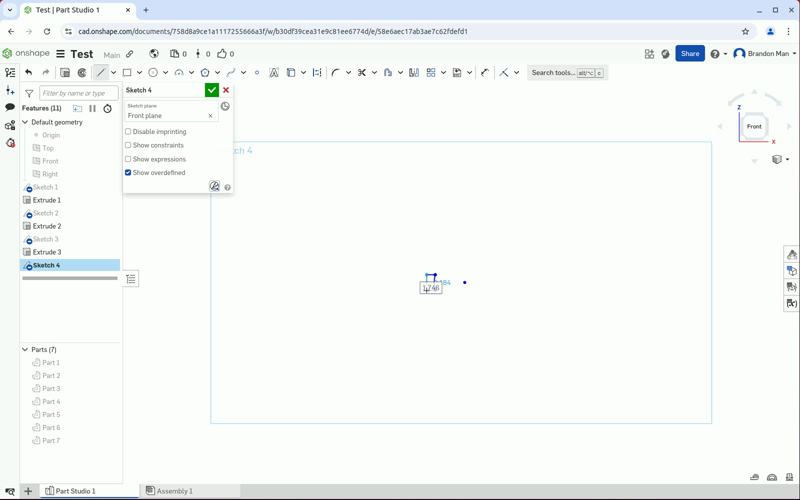
click(426, 290)
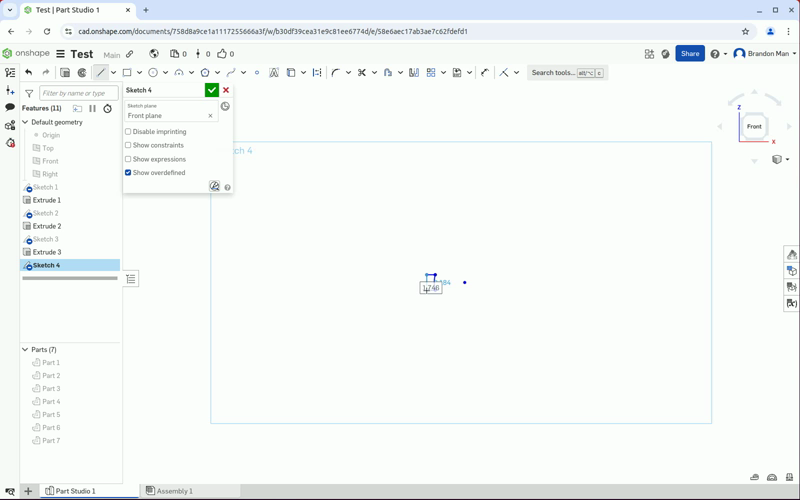
key(esc)
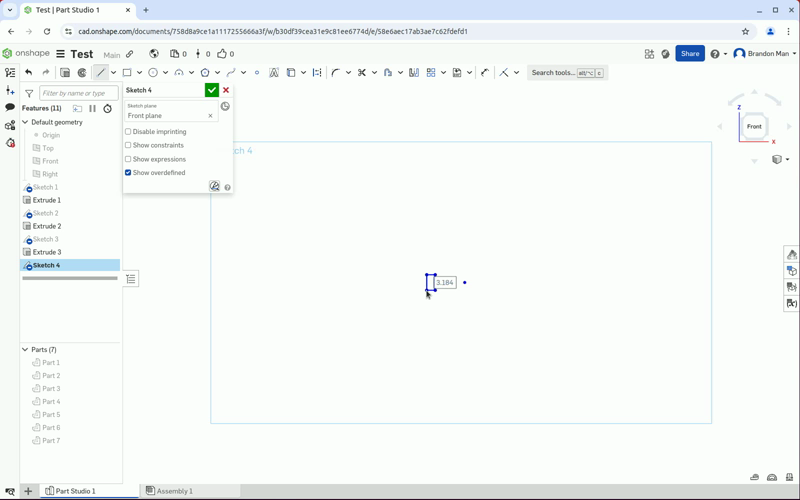
mouse_move(428, 283)
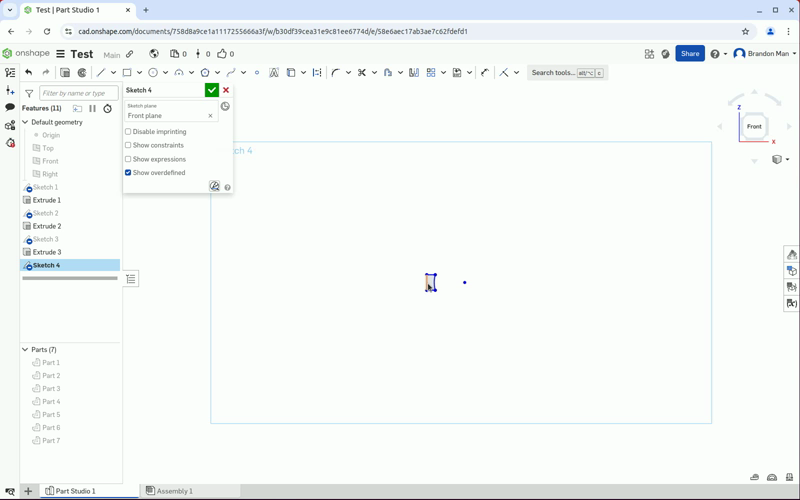
scroll(6)
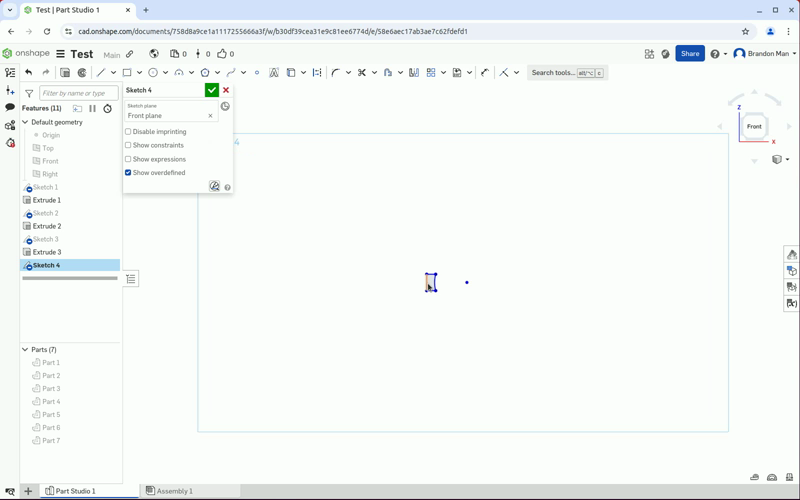
scroll(6)
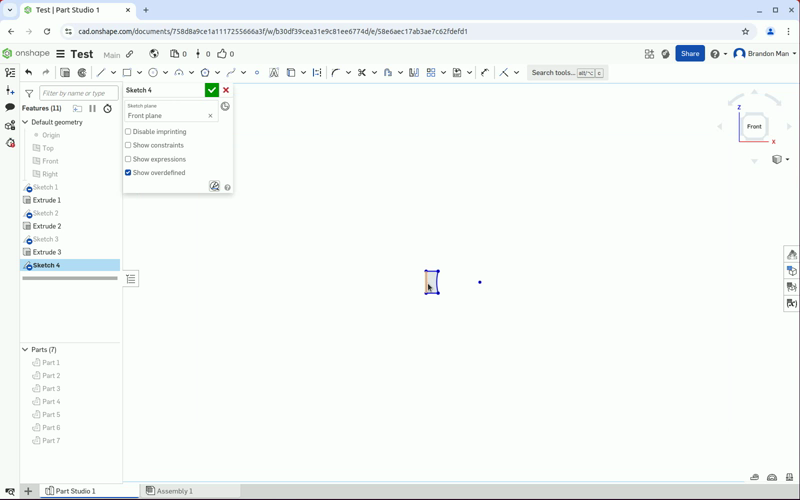
scroll(6)
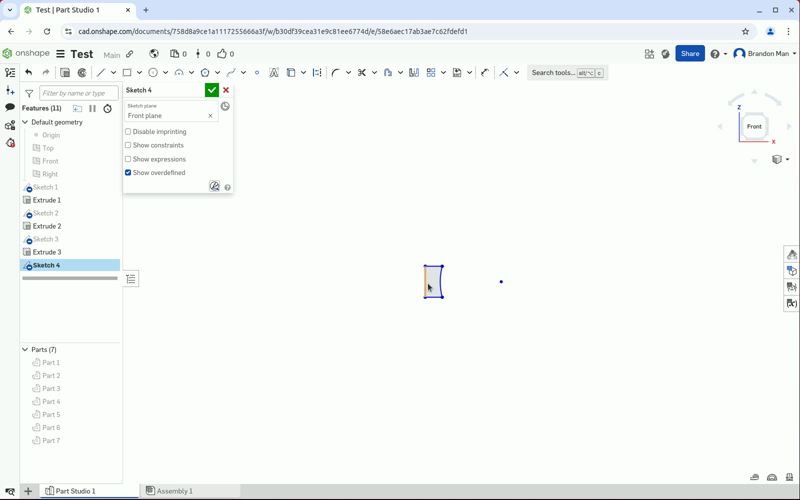
scroll(6)
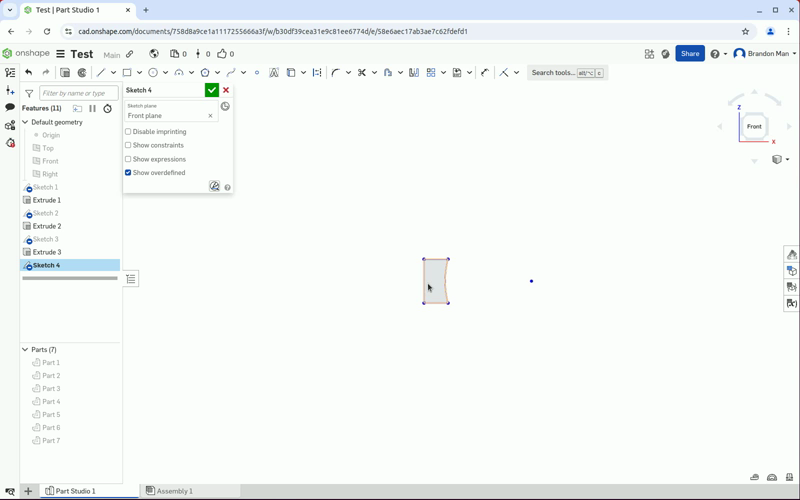
scroll(6)
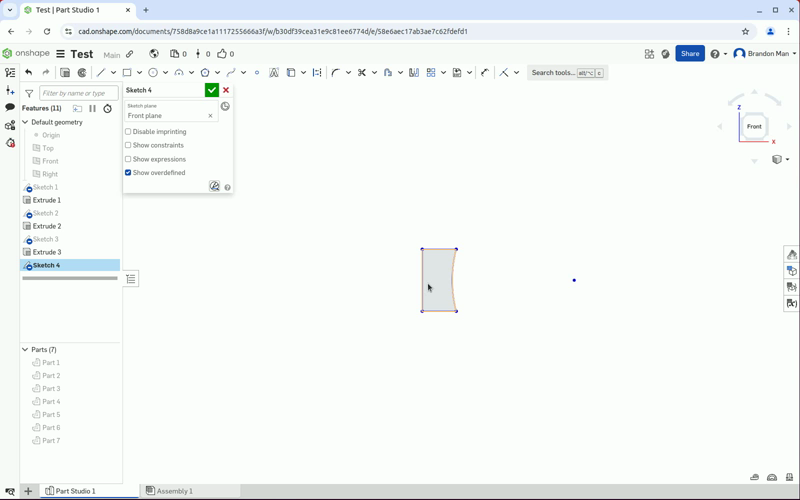
scroll(6)
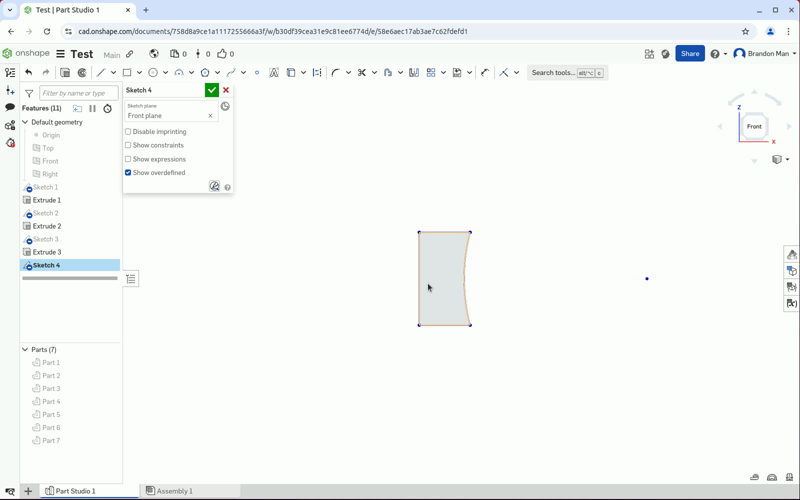
scroll(6)
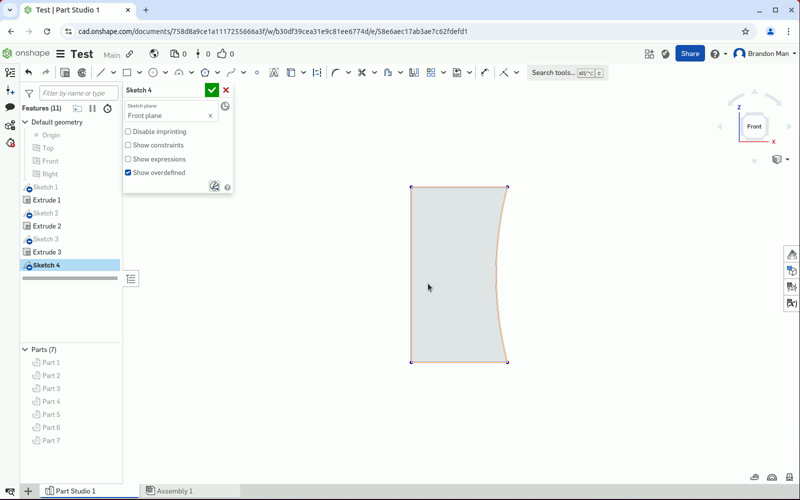
click(428, 283)
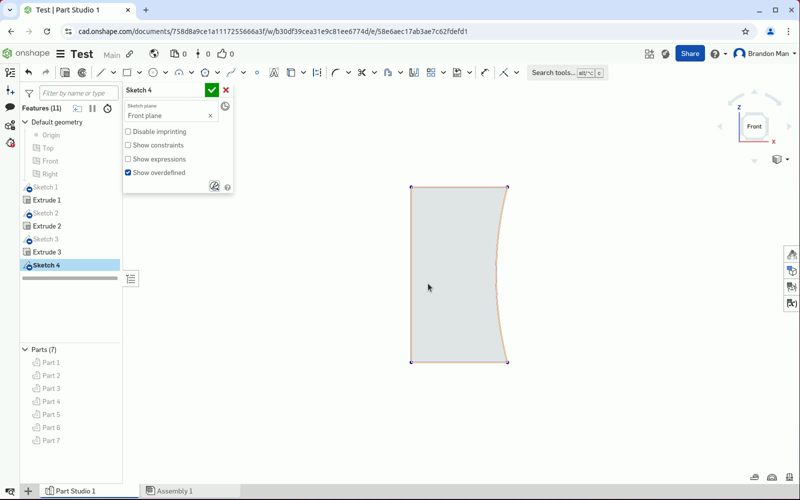
scroll(-6)
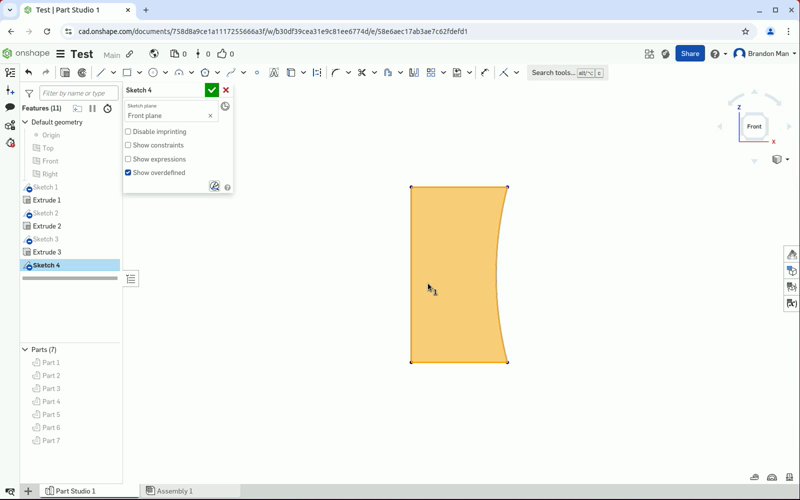
scroll(-6)
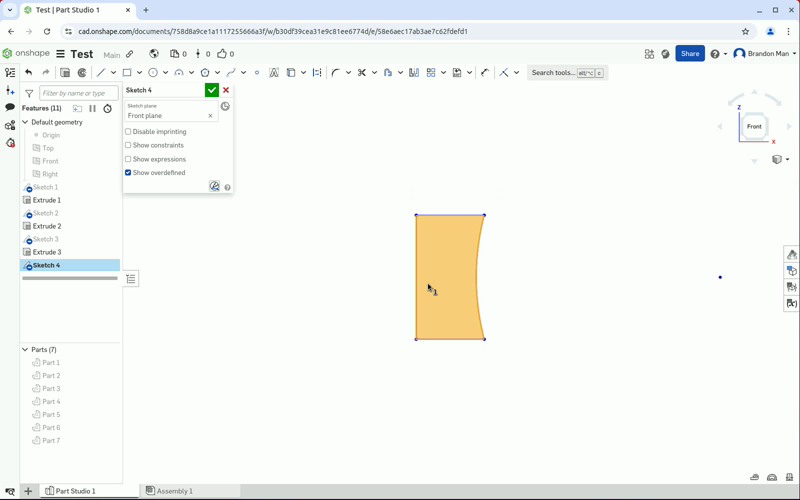
scroll(-6)
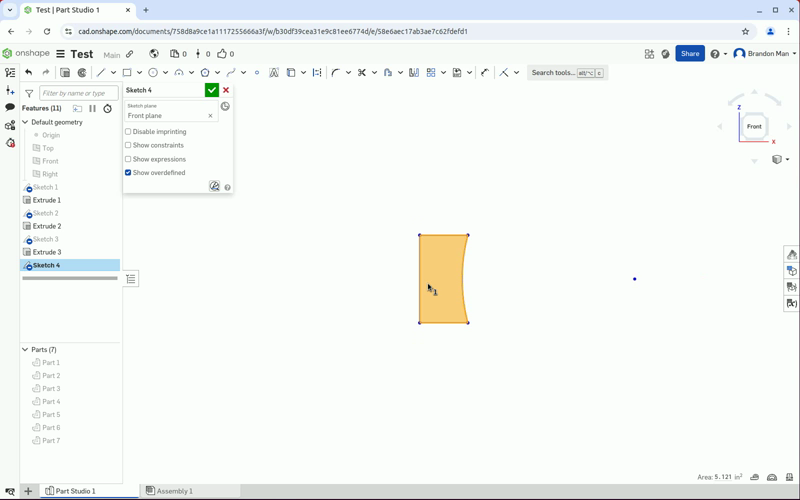
scroll(-6)
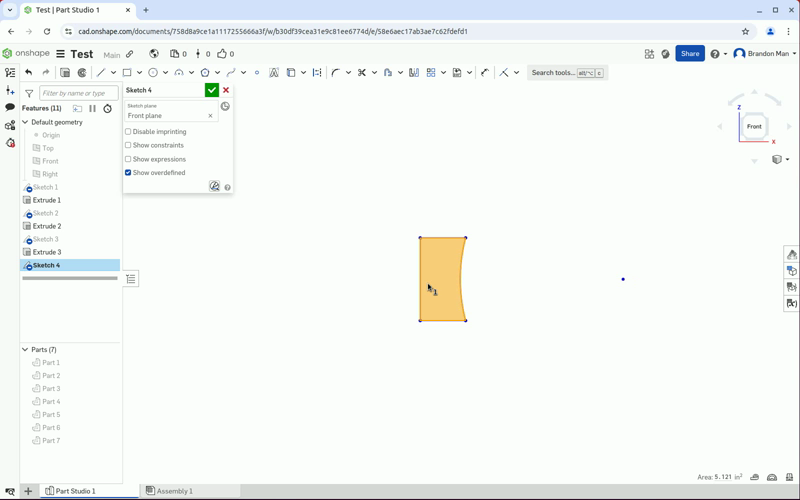
scroll(-6)
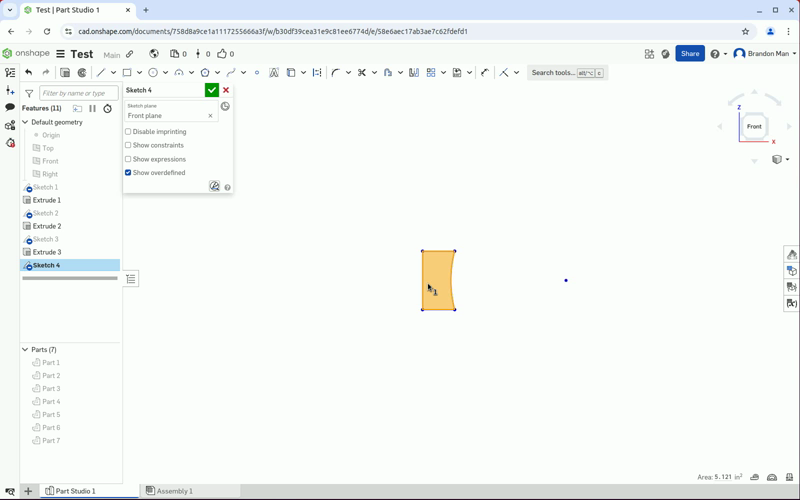
scroll(-6)
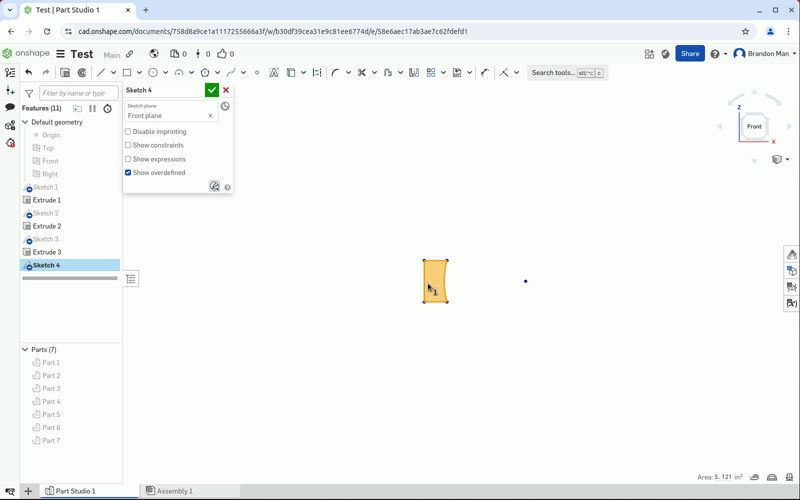
scroll(-6)
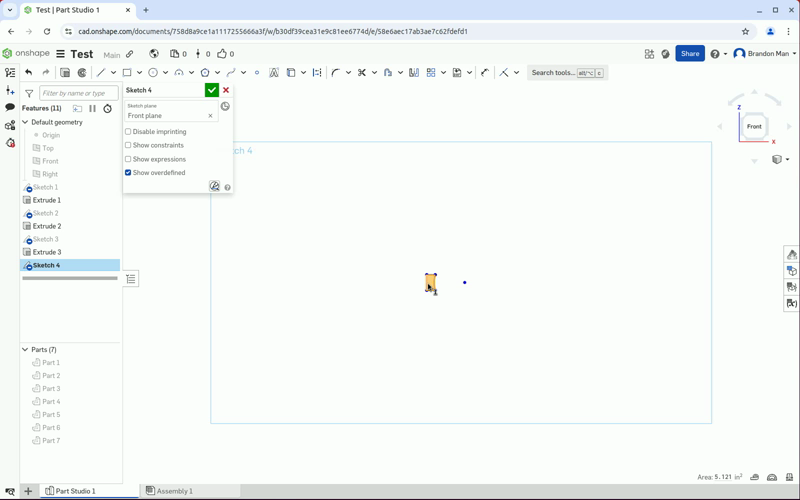
mouse_move(73, 352)
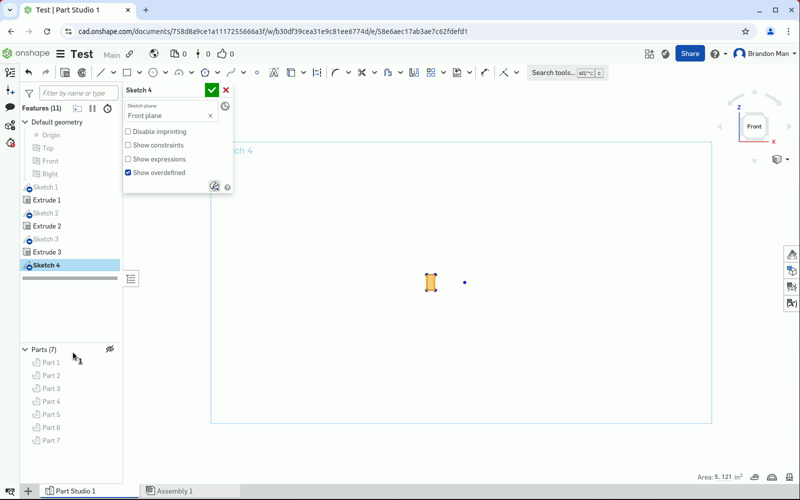
key(shift+y)
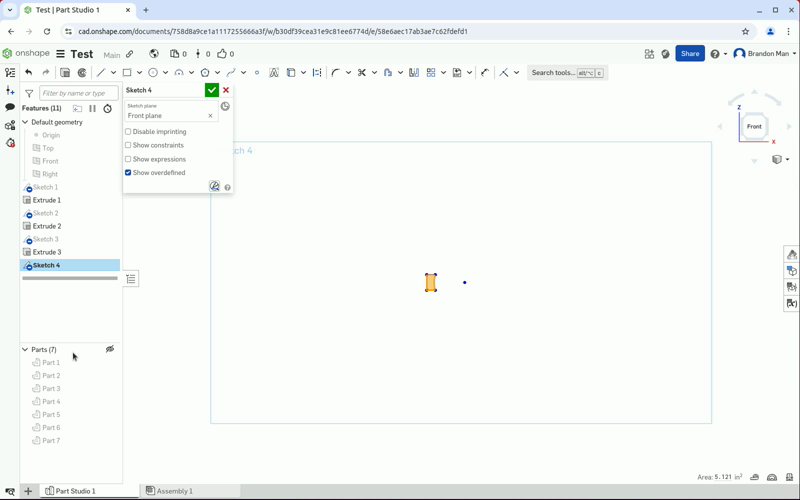
key(shift+e)
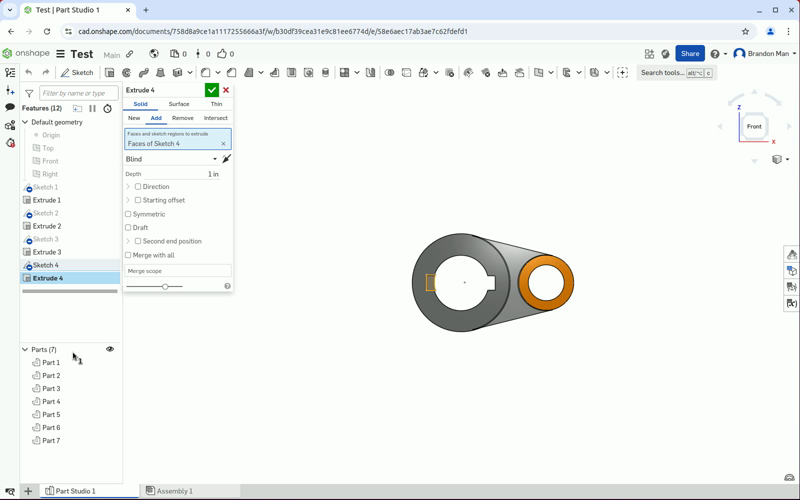
mouse_move(143, 106)
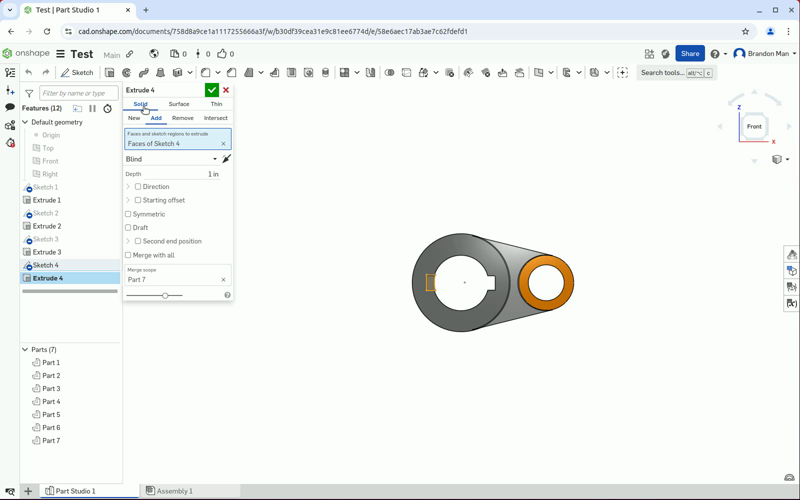
click(143, 106)
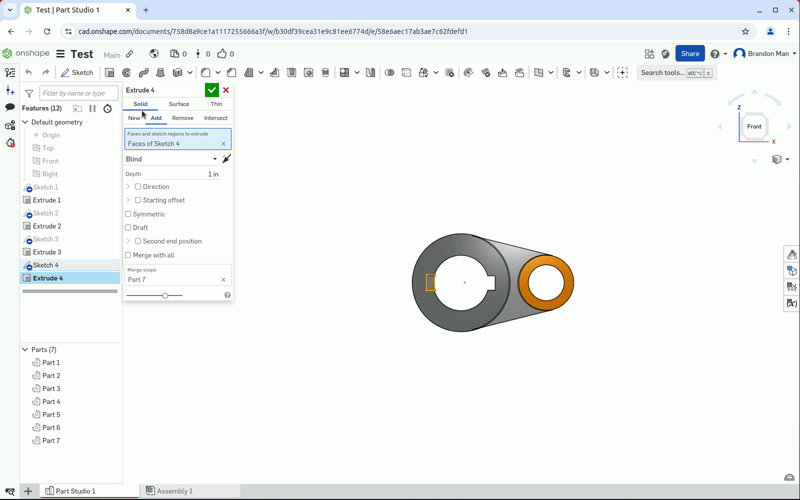
mouse_move(137, 120)
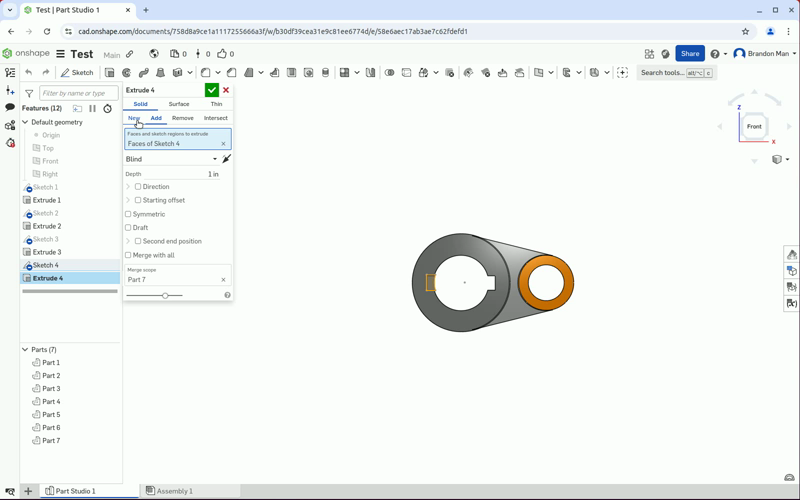
click(137, 120)
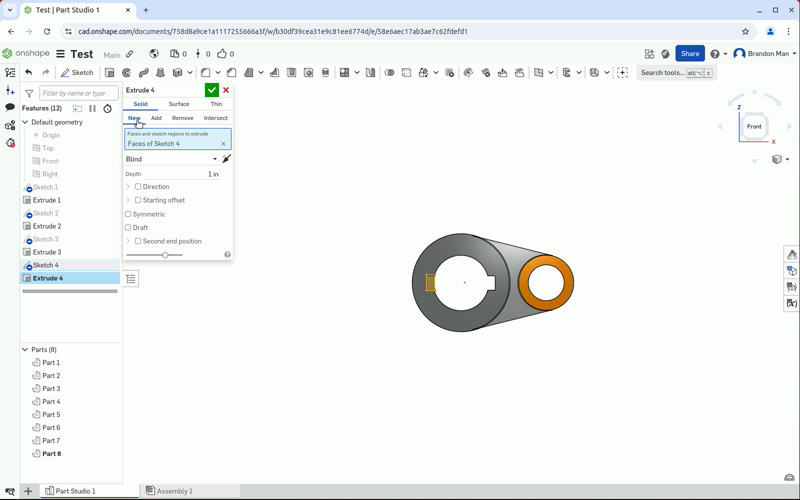
key(tab, 4)
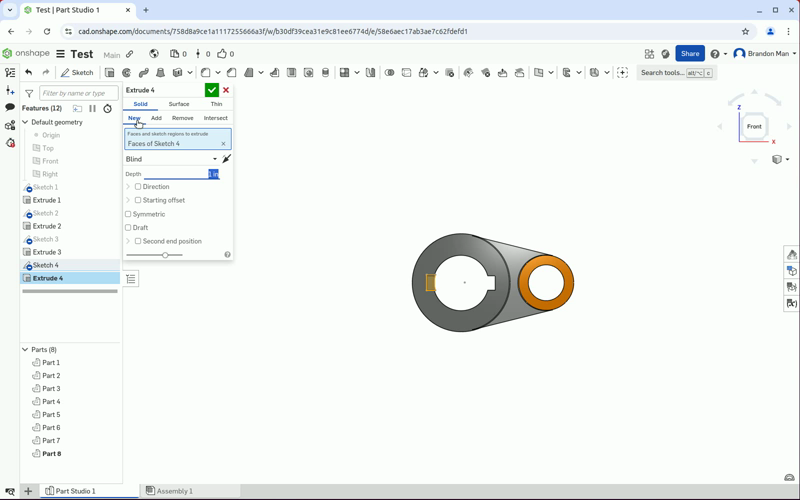
text(11.313)
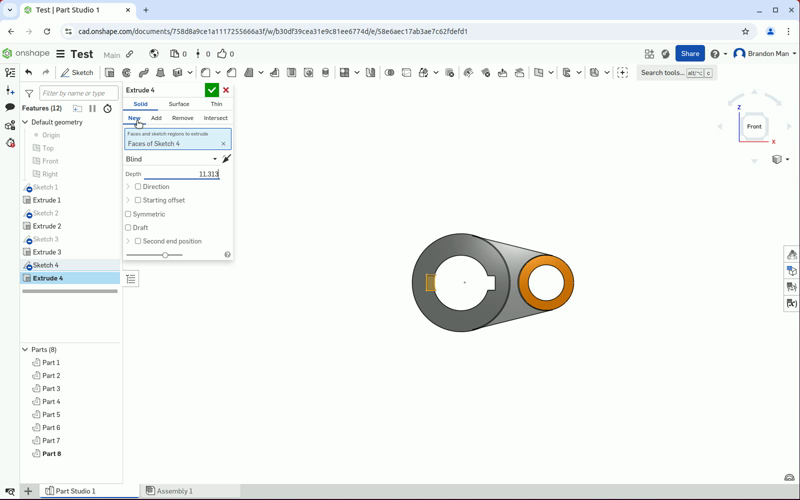
key(enter)
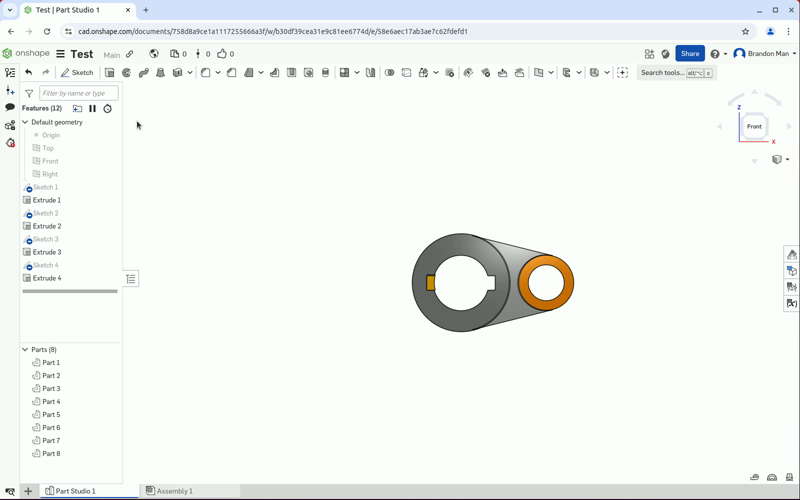
key(shift+h)
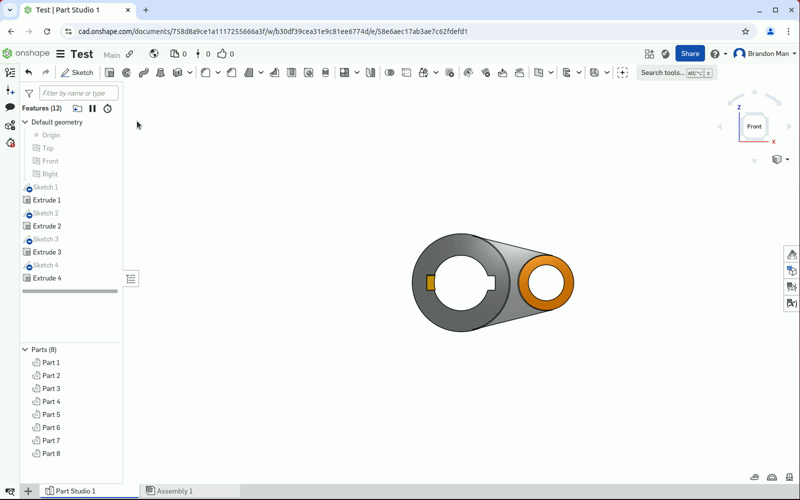
key(shift+h)
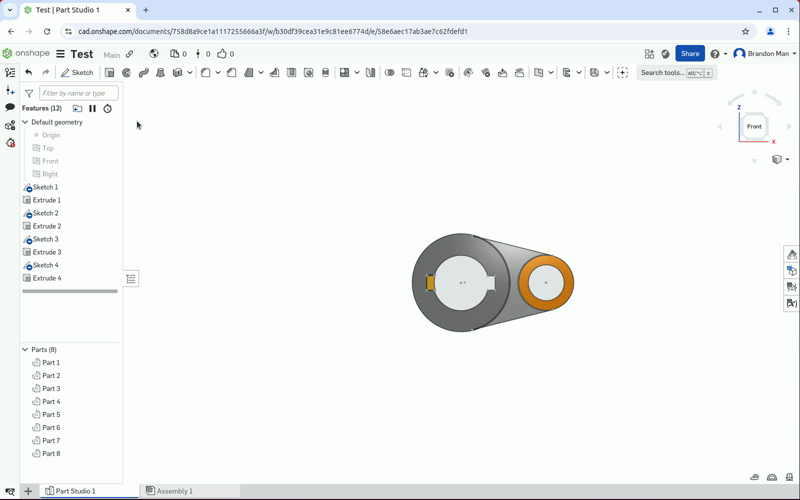
key(shift+7)
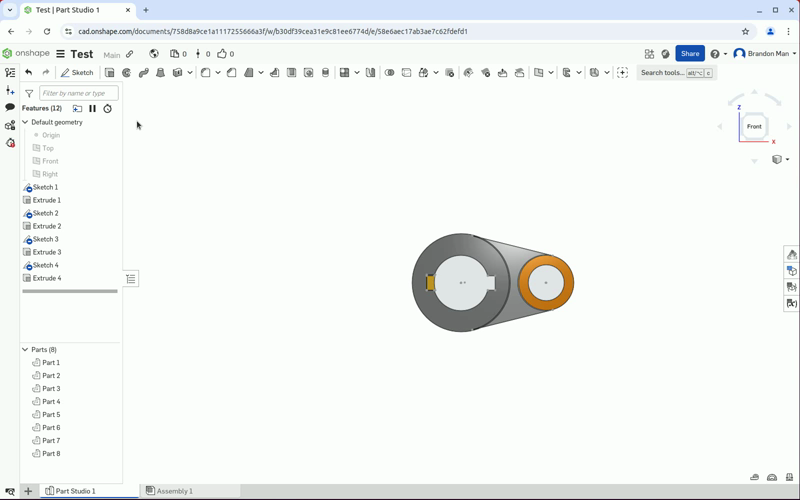
key(left, 2)
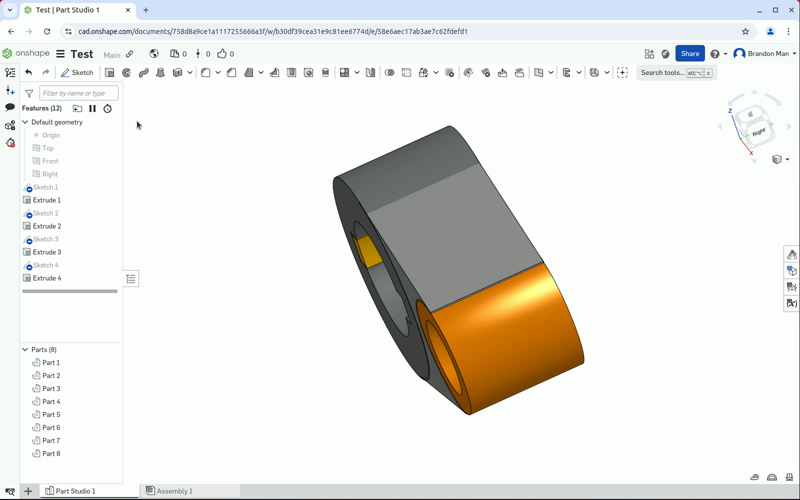
key(down, 2)
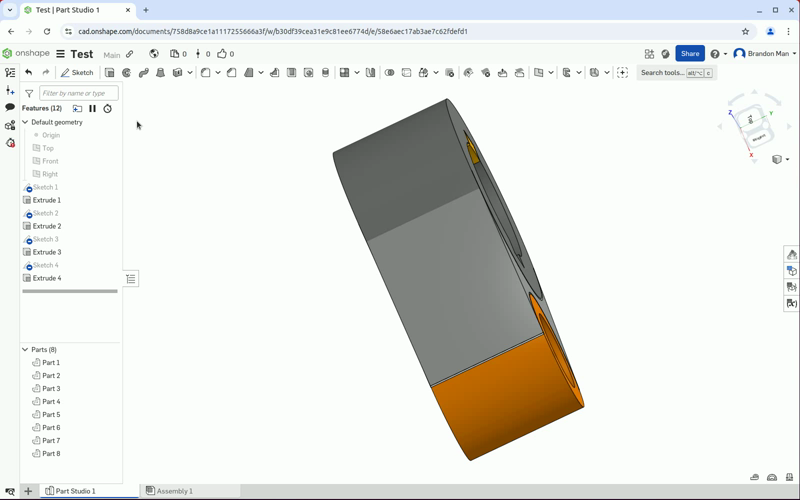
key(up, 2)
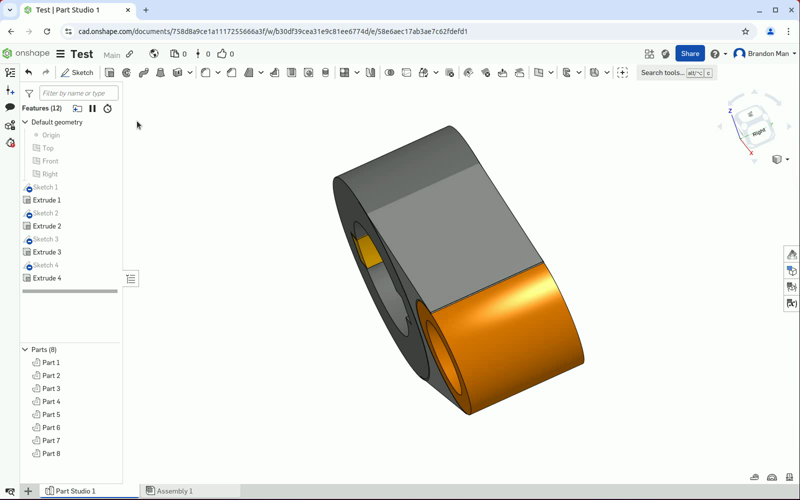
key(right, 2)
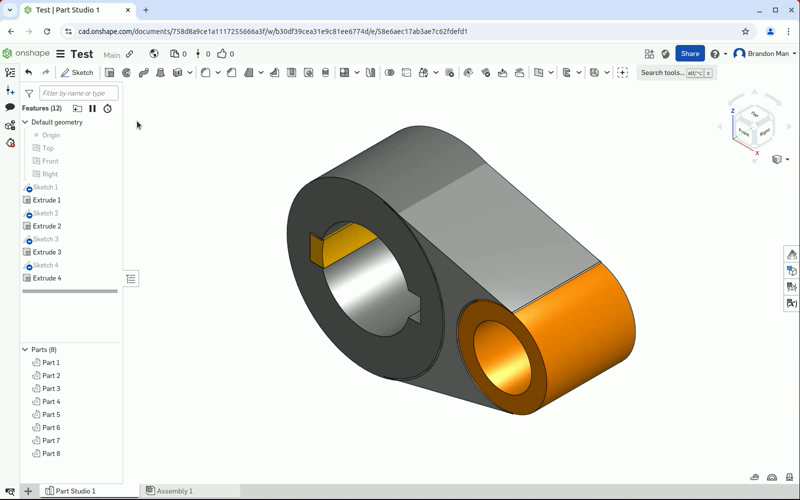
mouse_move(73, 189)
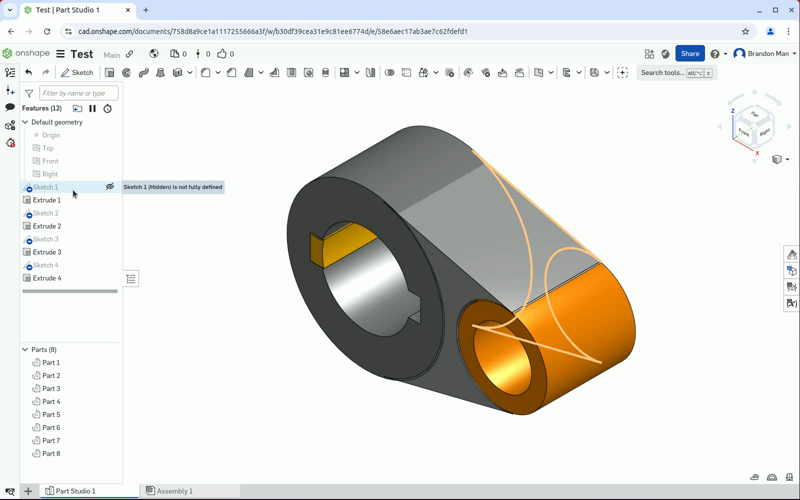
click(73, 189)